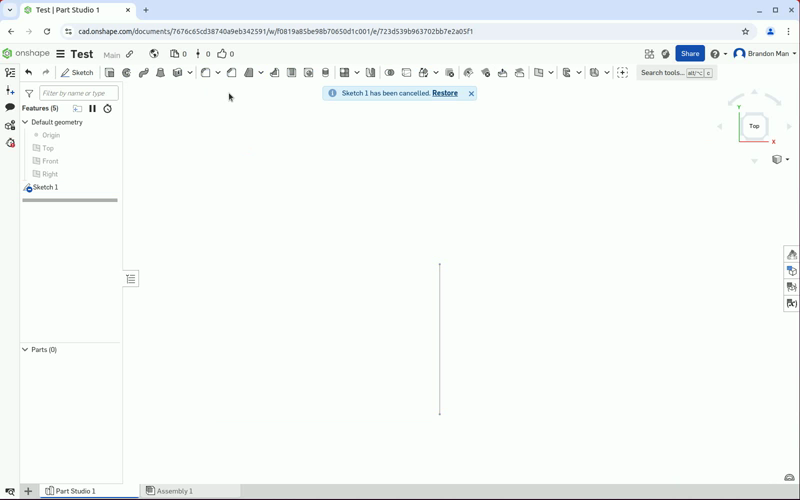
key(shift+h)
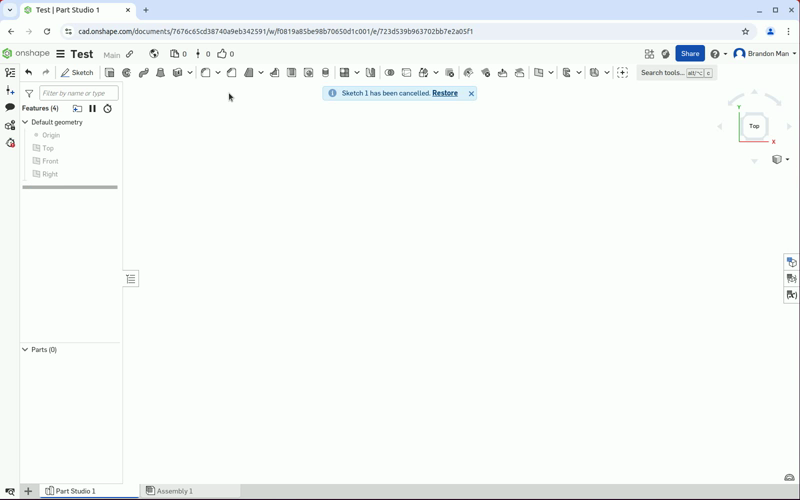
mouse_move(73, 352)
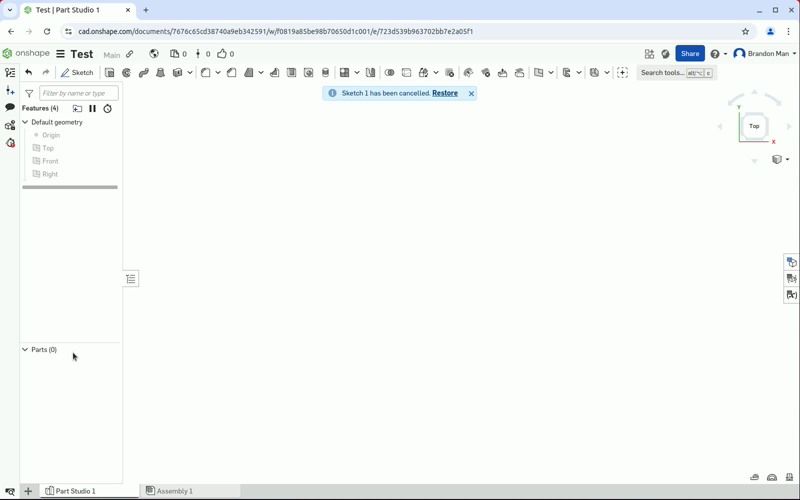
key(y)
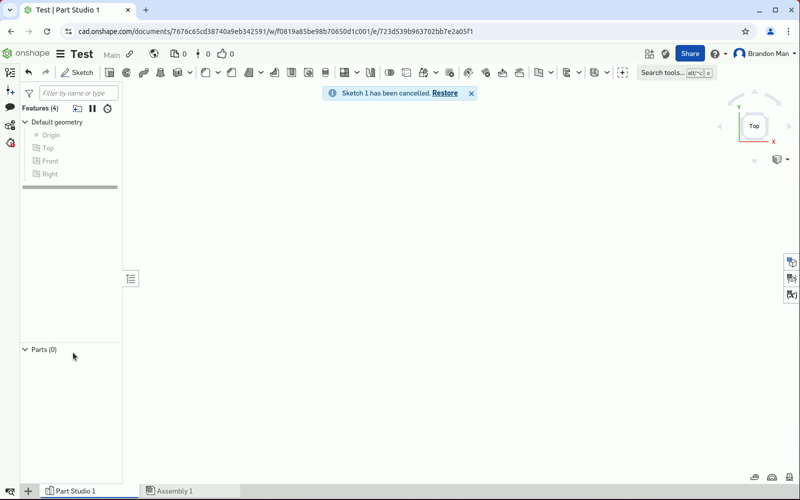
key(shift+p)
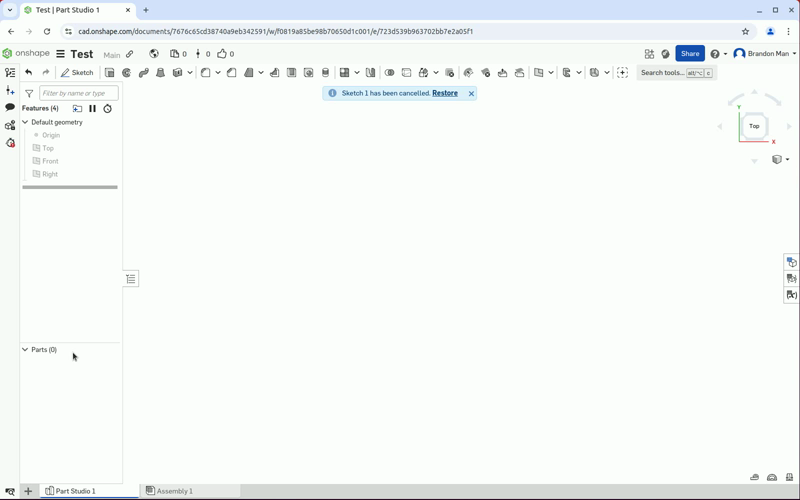
key(space)
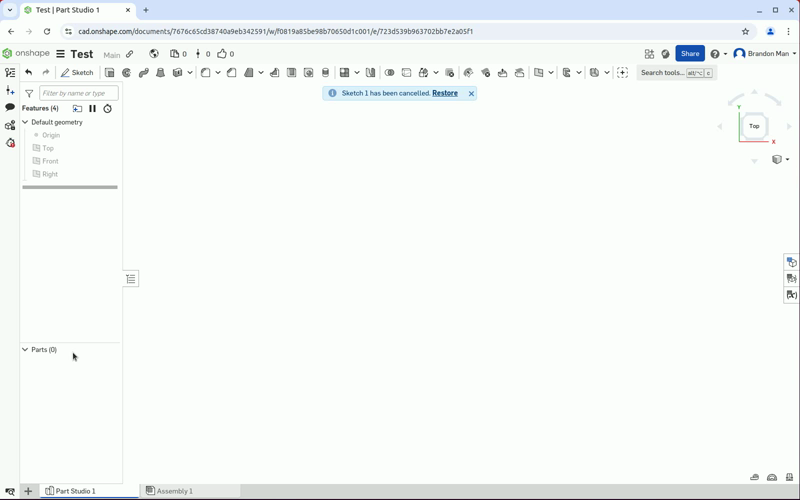
key_down(shift)
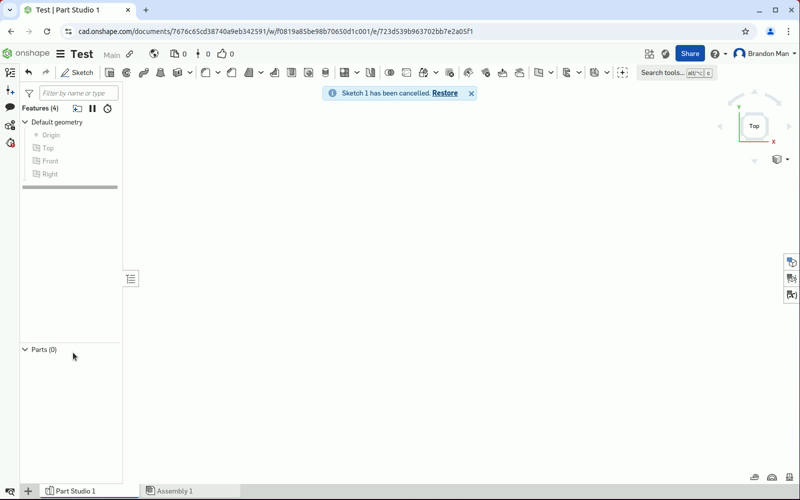
key(up)
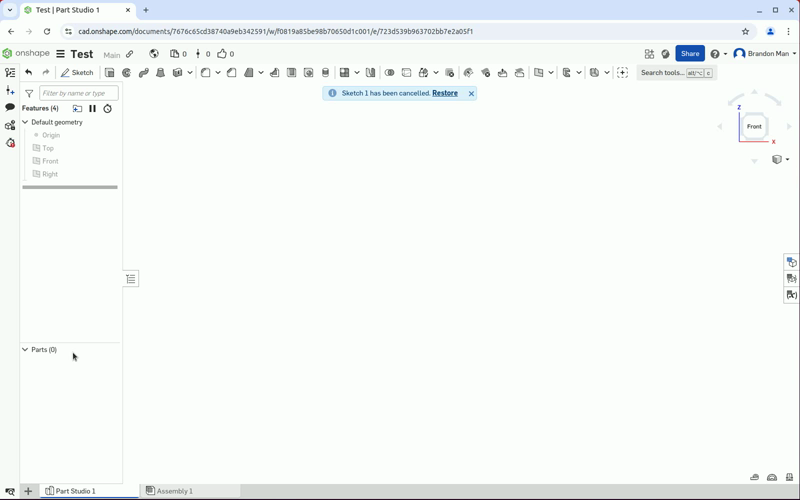
key_up(shift)
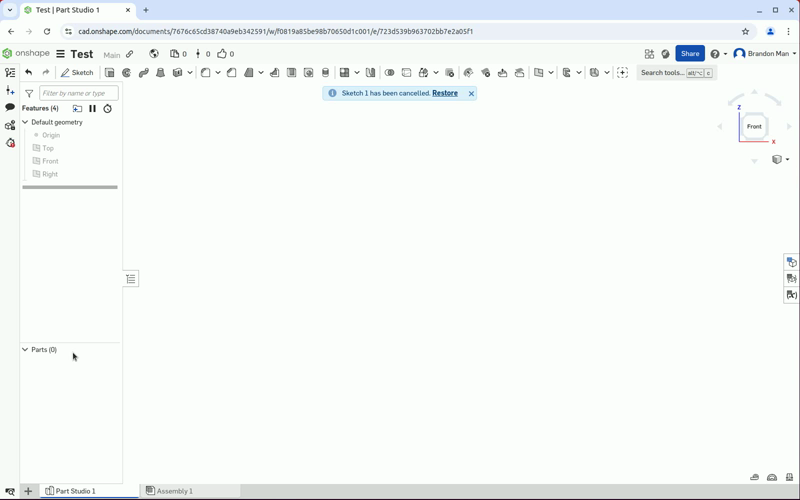
mouse_move(73, 352)
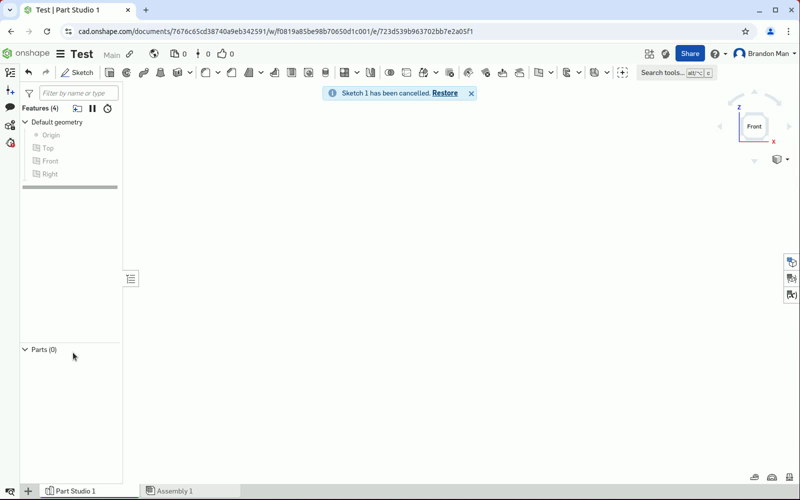
key(shift+y)
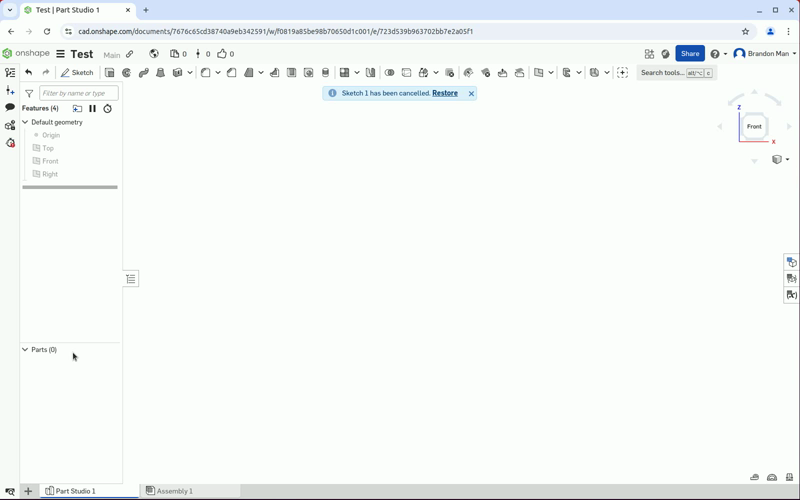
key(shift+s)
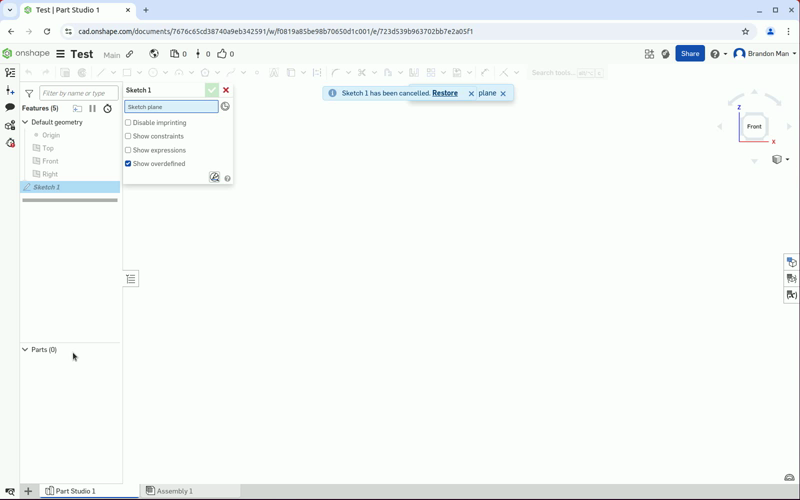
mouse_move(73, 163)
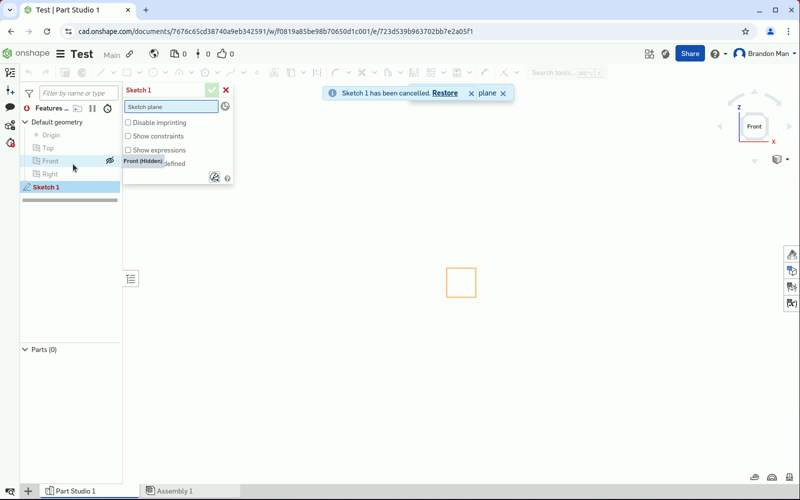
click(73, 163)
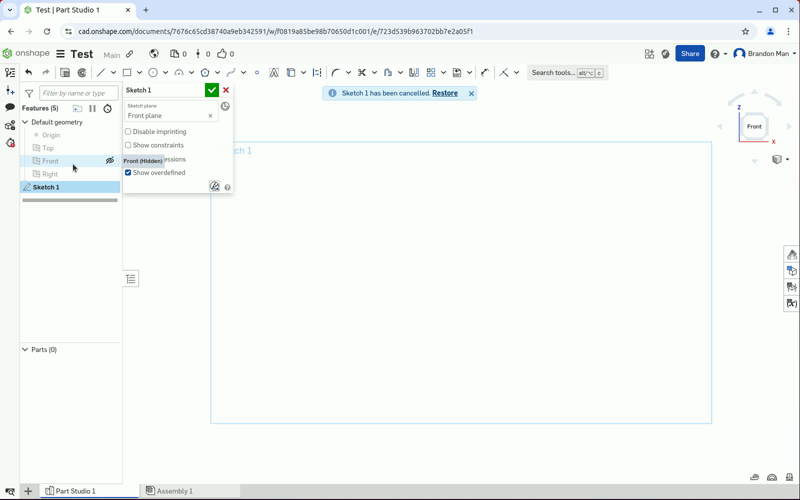
mouse_move(73, 352)
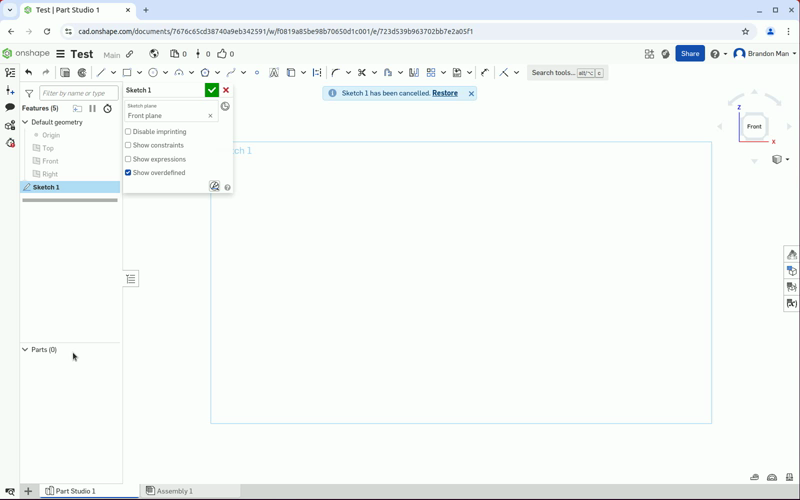
key(y)
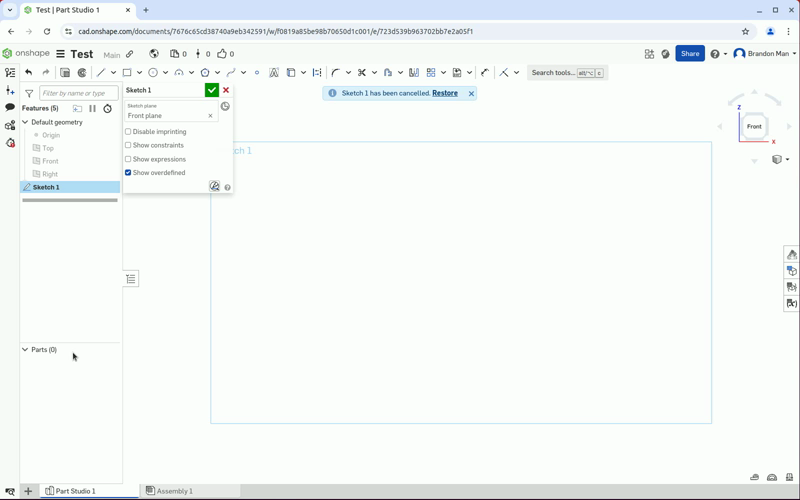
key(c)
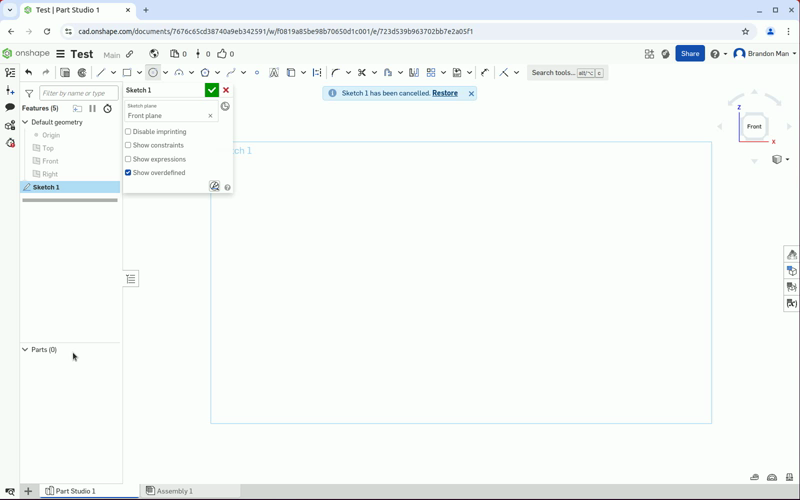
key_down(shift)
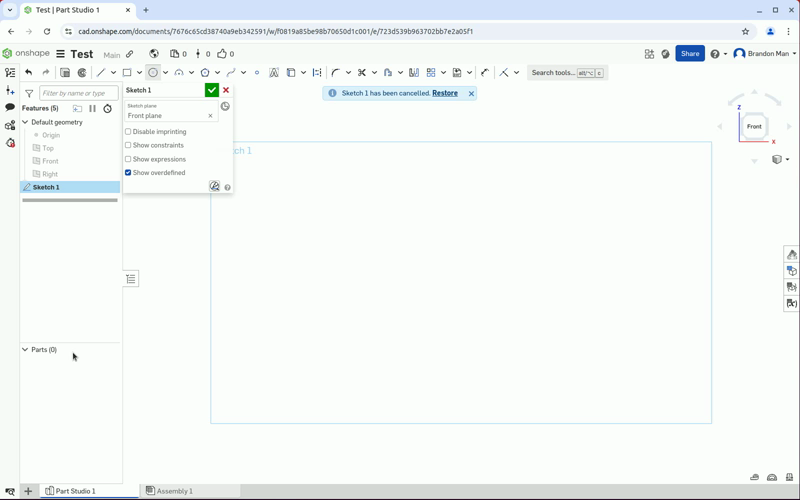
mouse_move(521, 228)
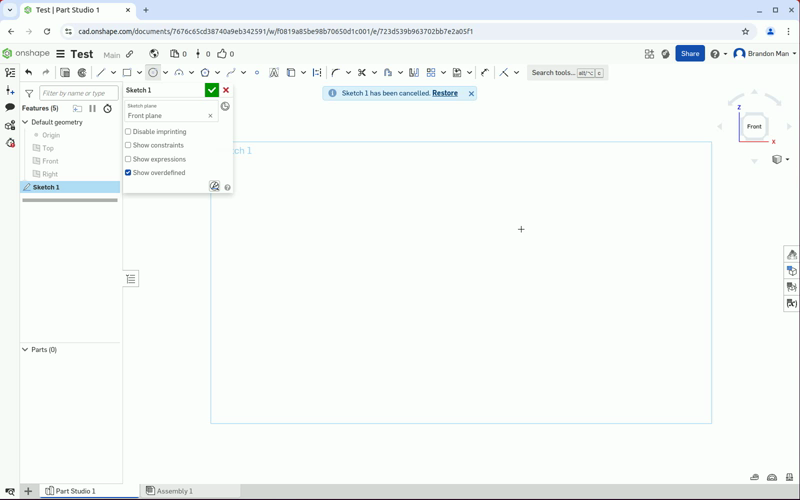
click(521, 228)
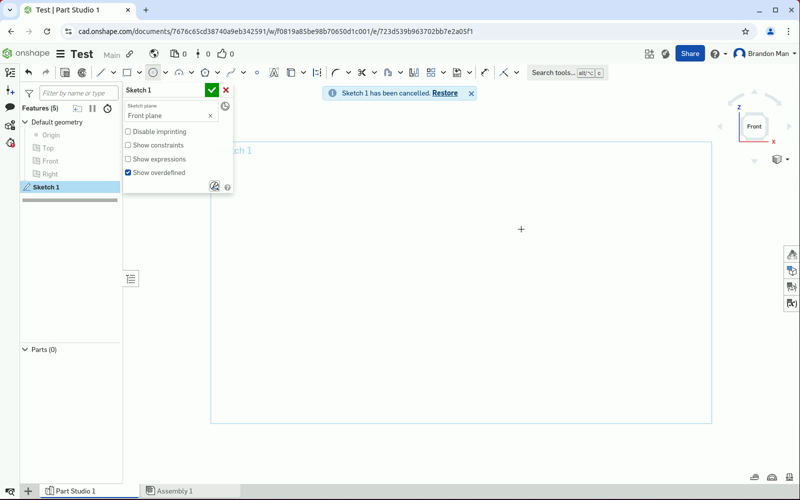
key_up(shift)
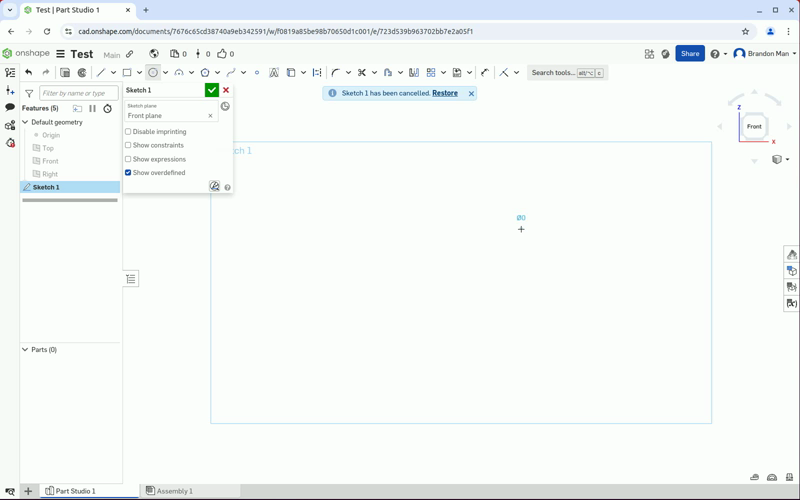
mouse_move(526, 228)
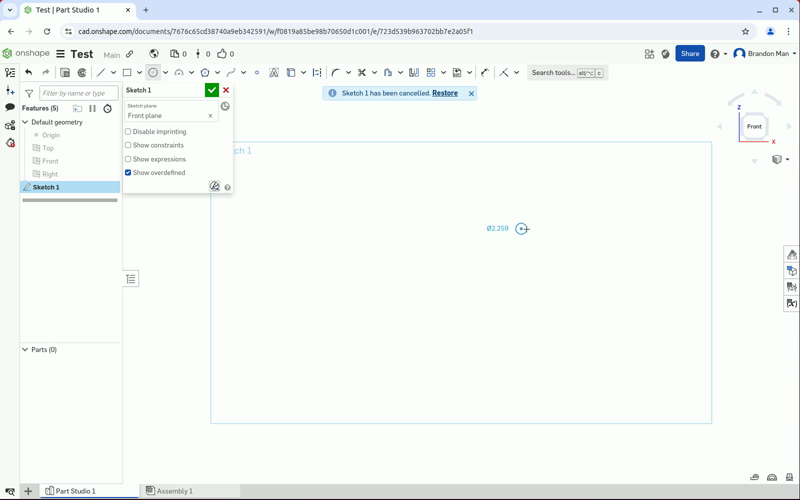
click(526, 228)
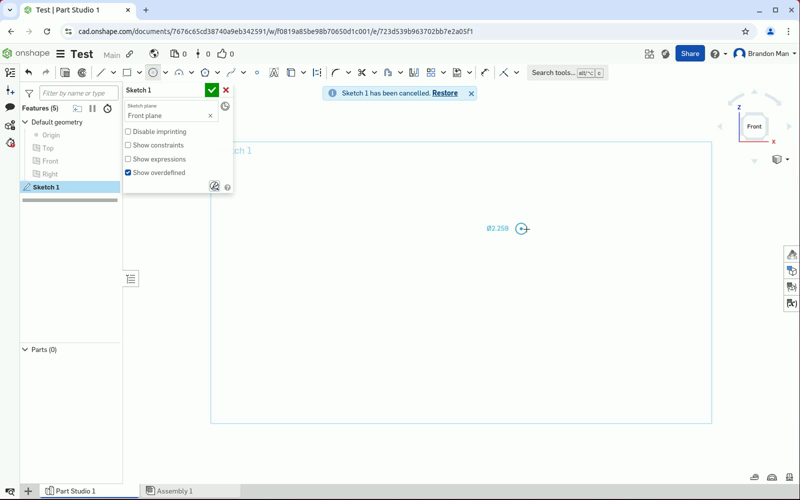
key(esc)
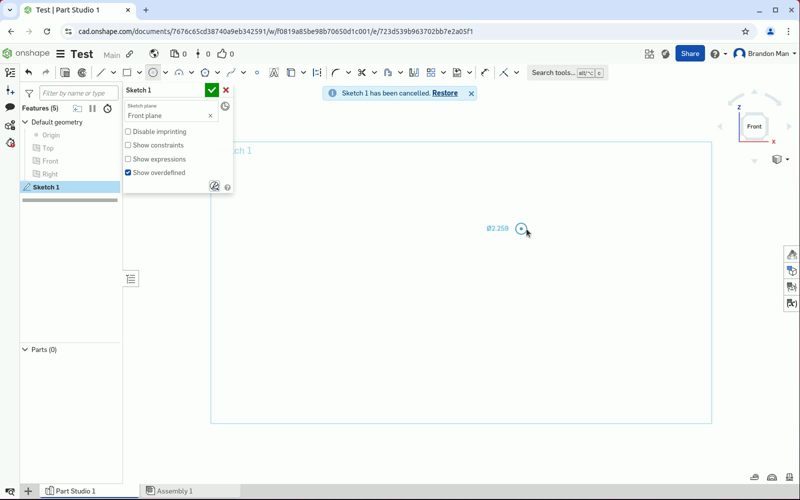
mouse_move(524, 228)
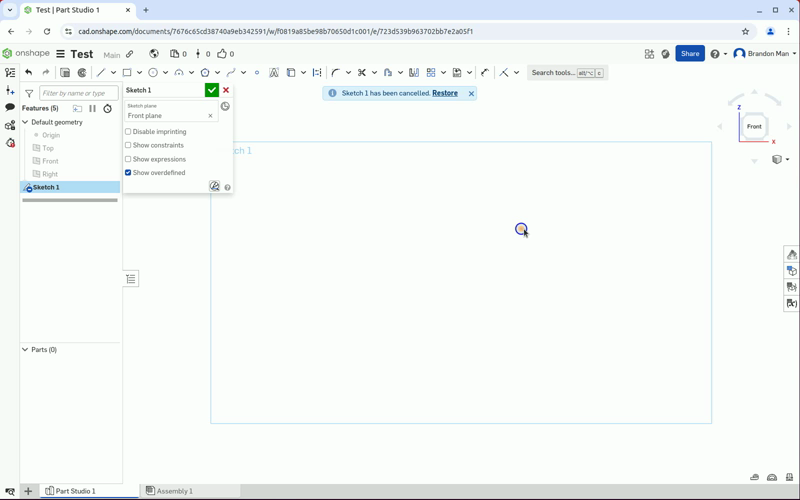
scroll(6)
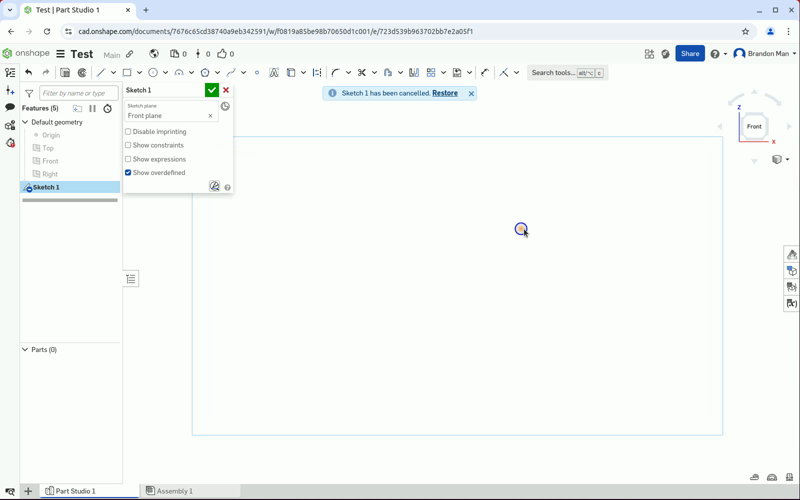
scroll(6)
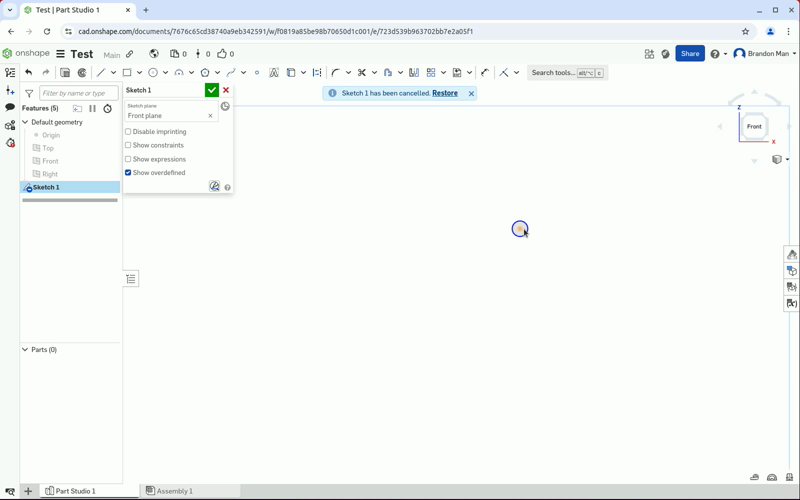
scroll(6)
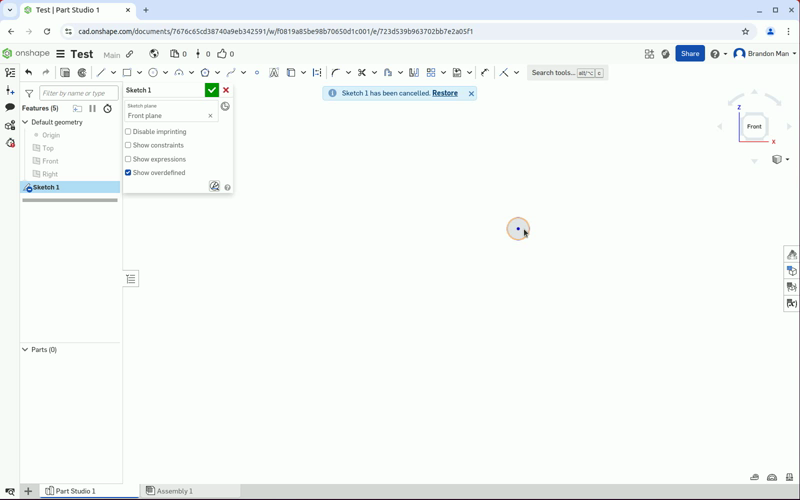
scroll(6)
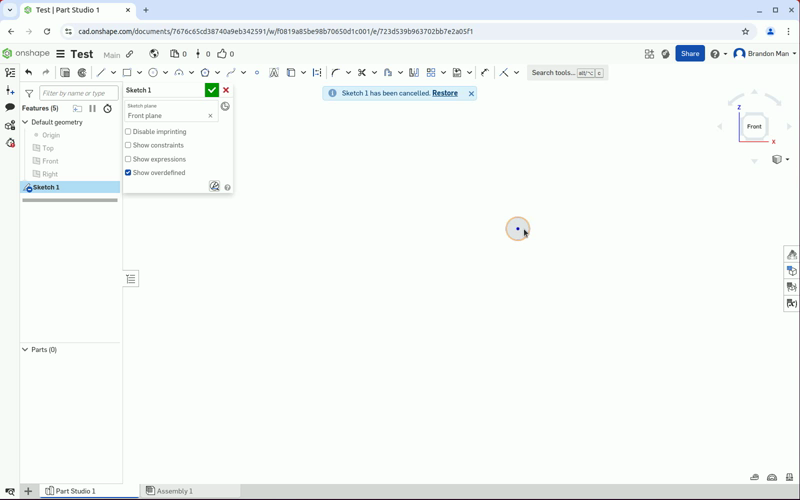
scroll(6)
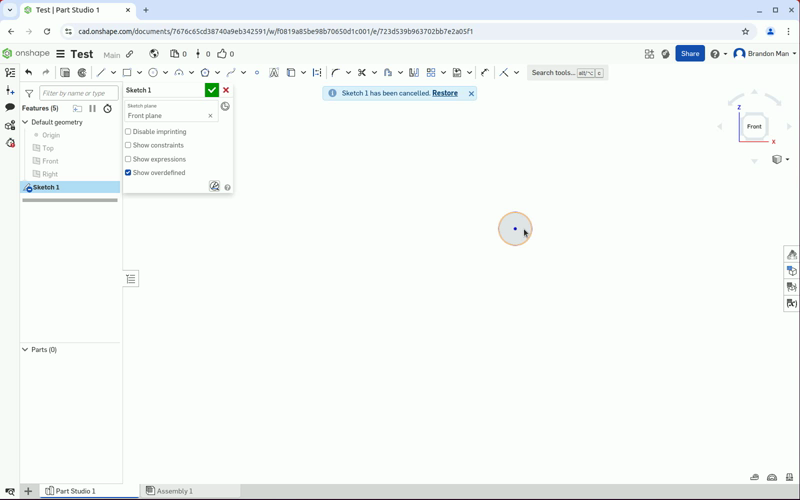
scroll(6)
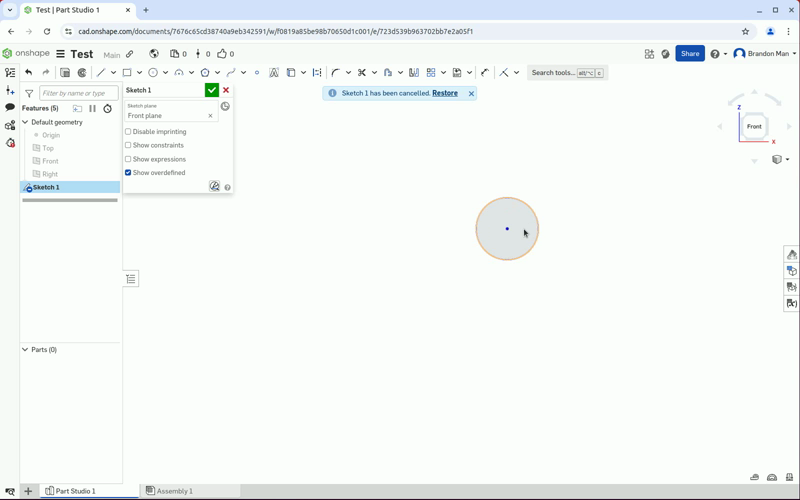
scroll(6)
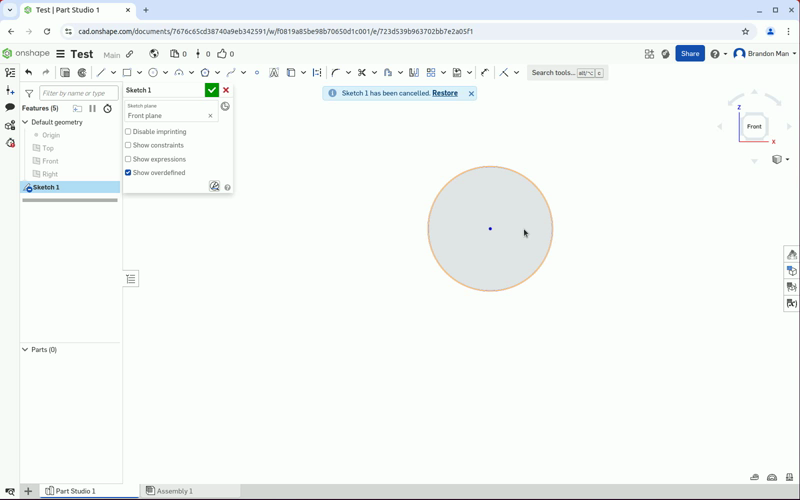
click(524, 228)
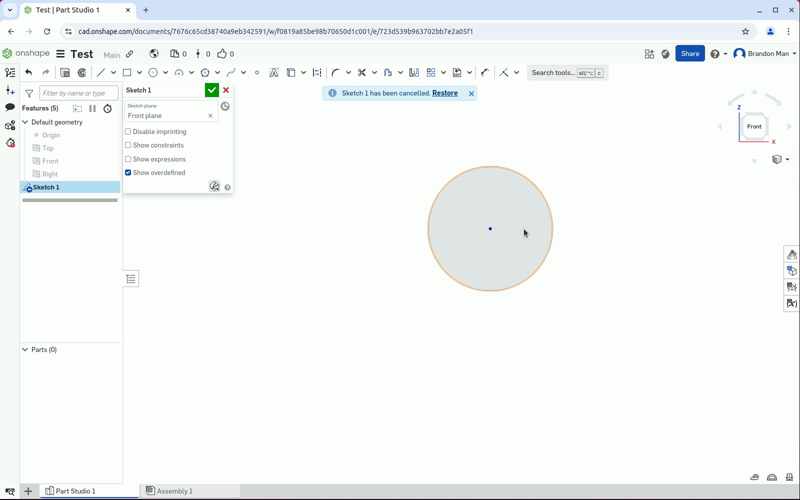
scroll(-6)
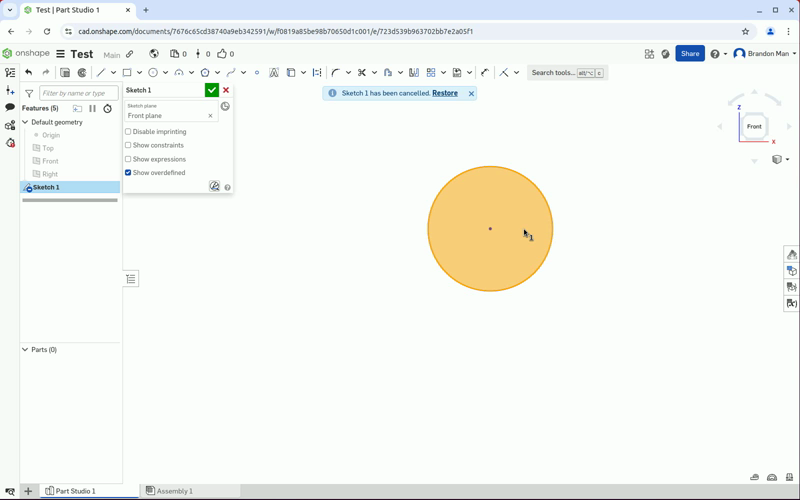
scroll(-6)
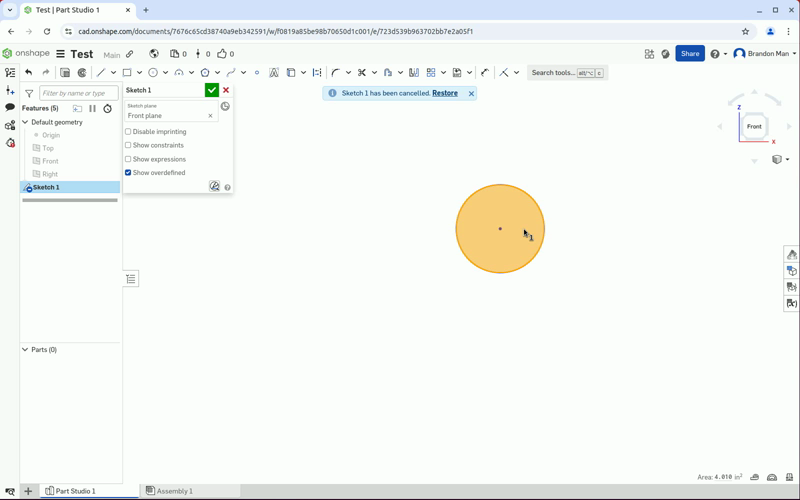
scroll(-6)
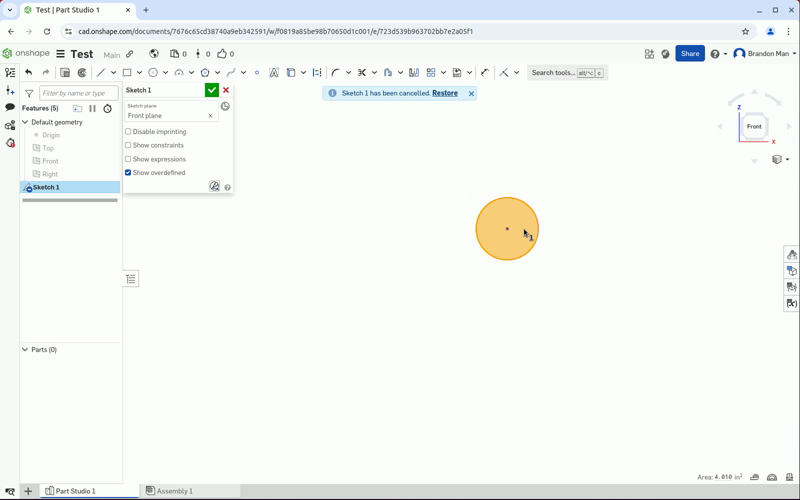
scroll(-6)
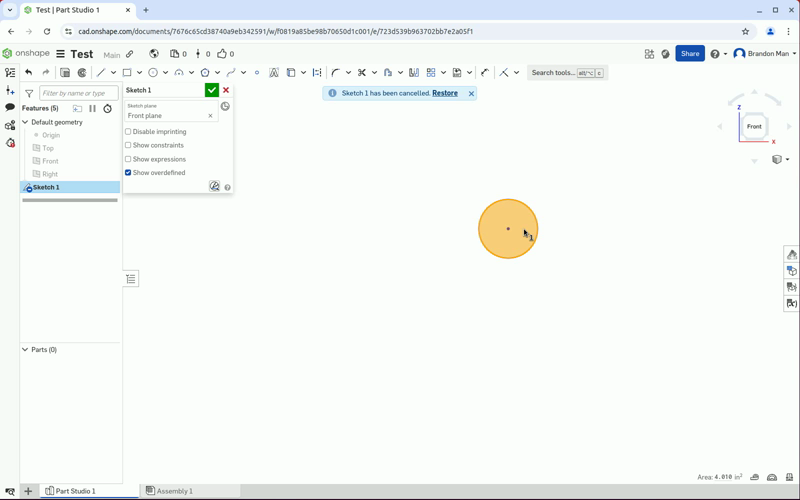
scroll(-6)
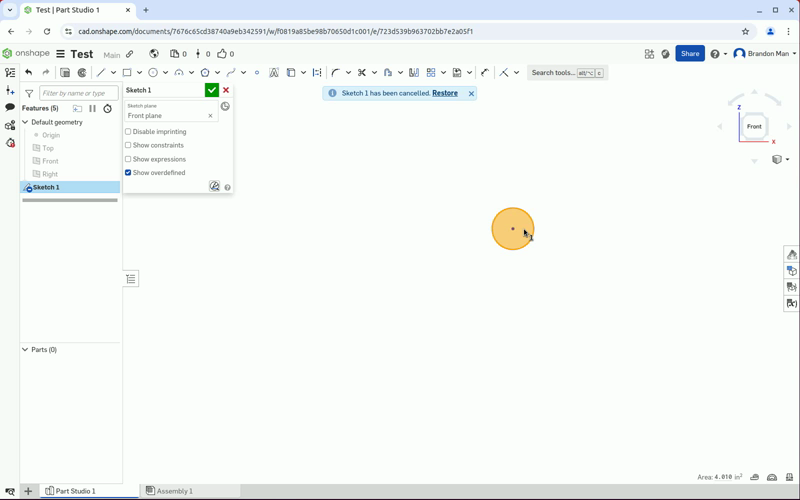
scroll(-6)
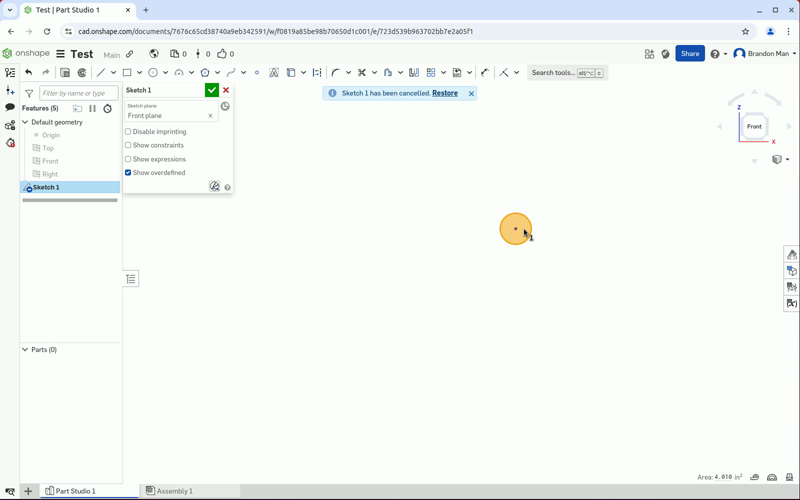
scroll(-6)
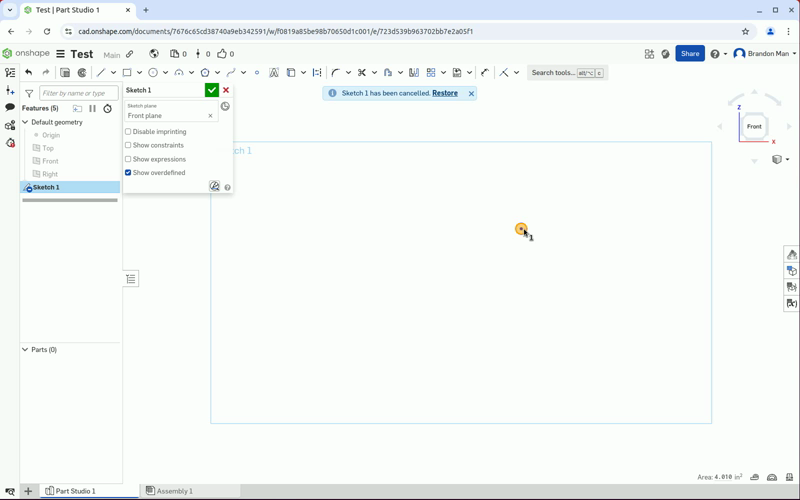
mouse_move(73, 352)
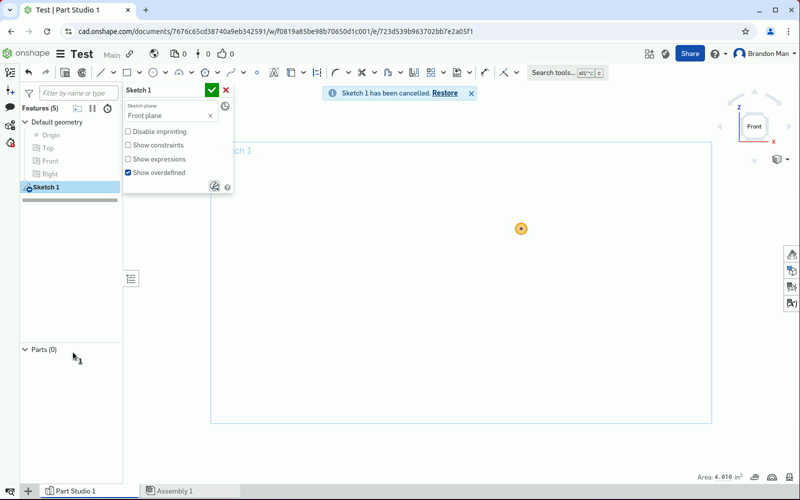
key(shift+y)
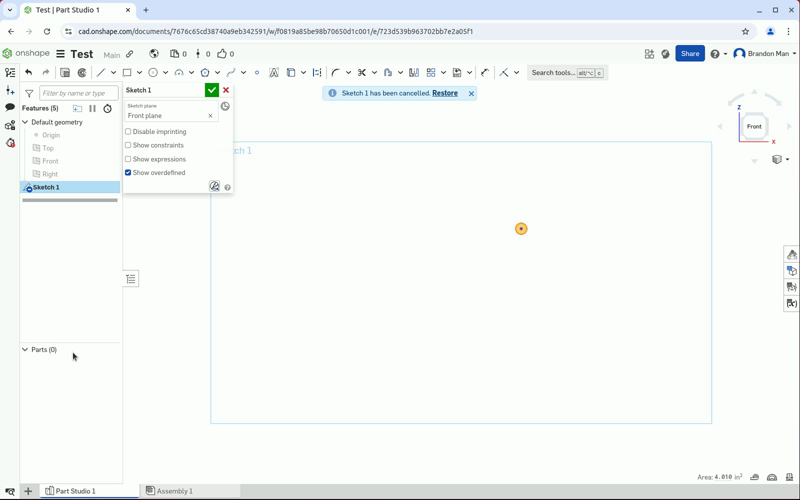
key(shift+e)
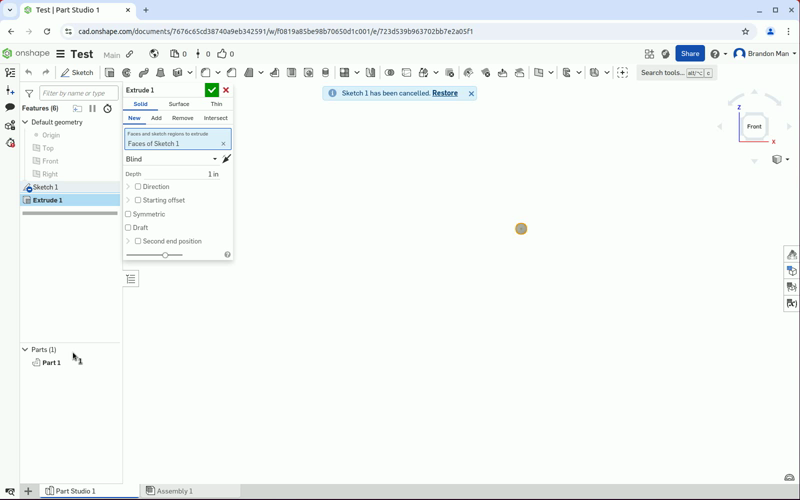
mouse_move(143, 106)
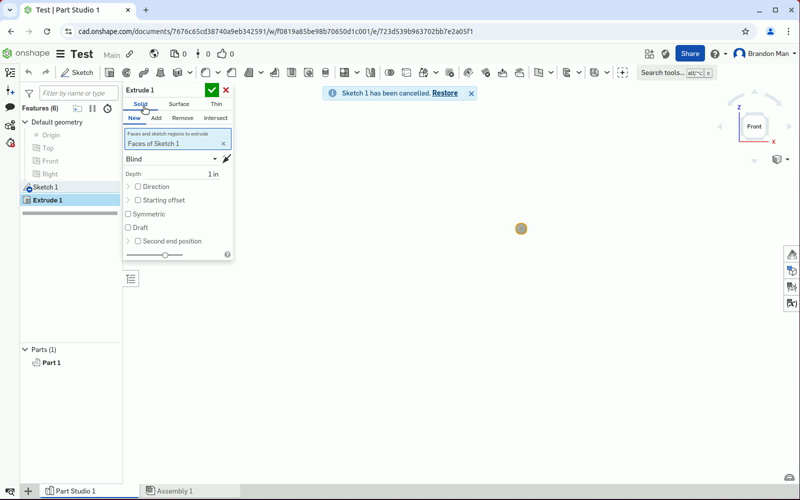
click(143, 106)
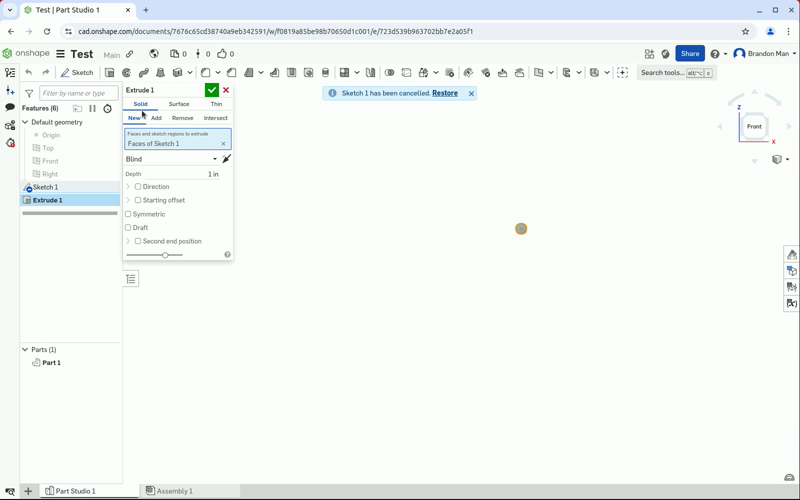
mouse_move(137, 120)
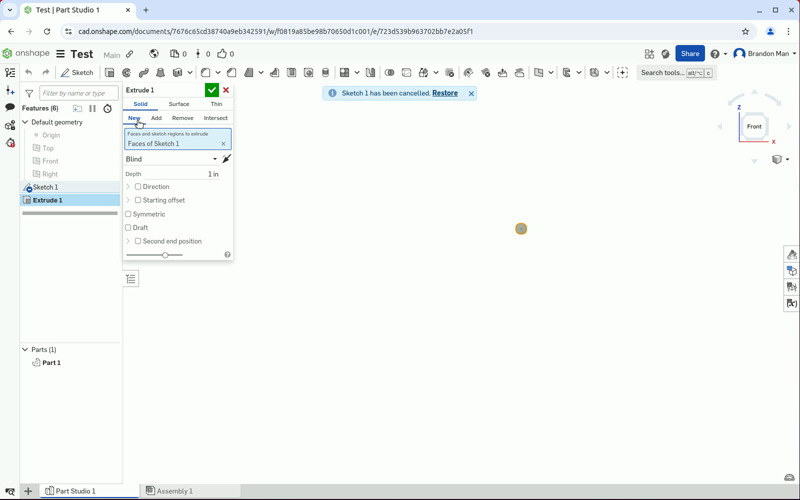
click(137, 120)
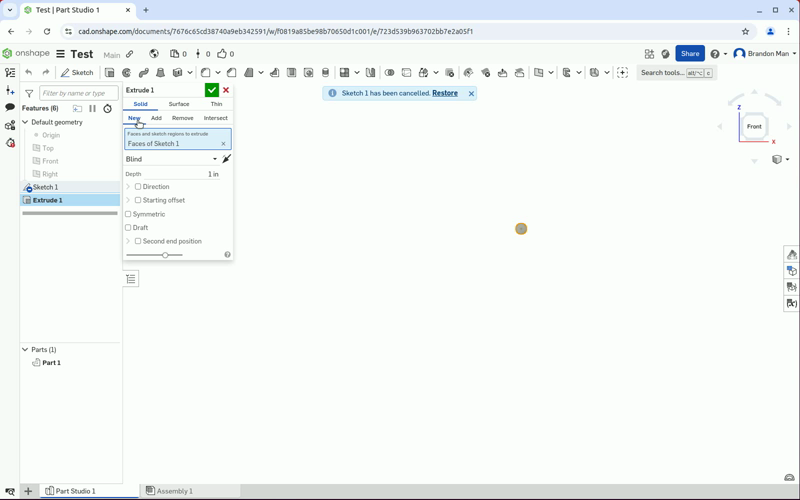
key(tab, 4)
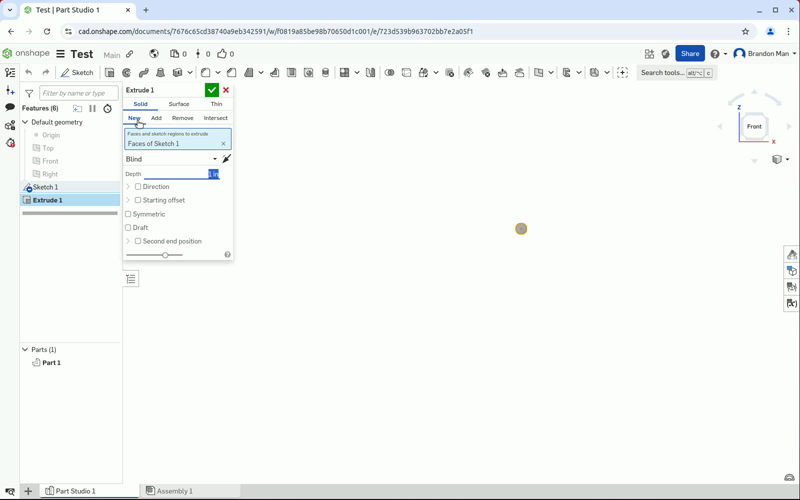
text(16.368)
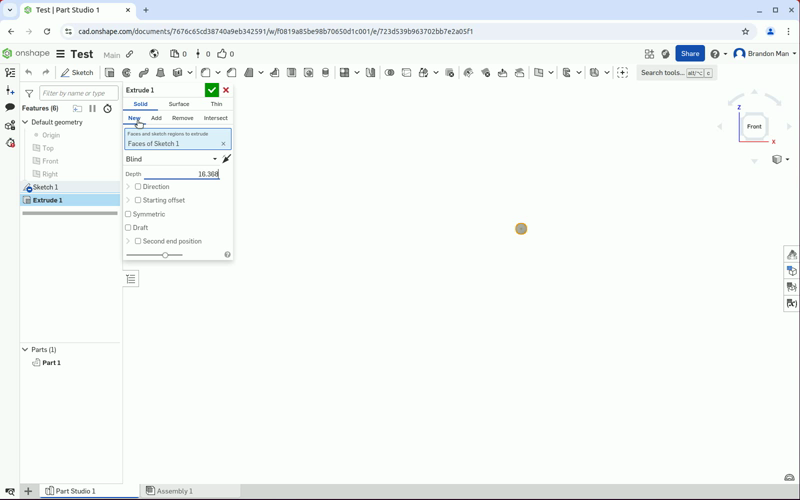
key(enter)
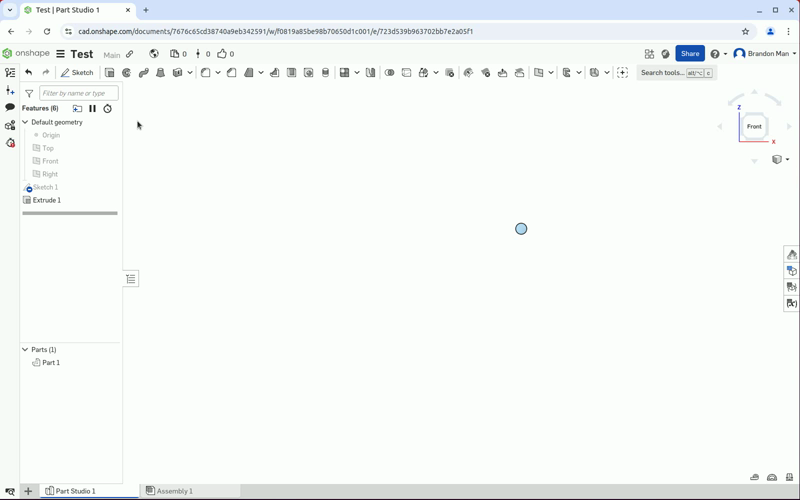
key(shift+h)
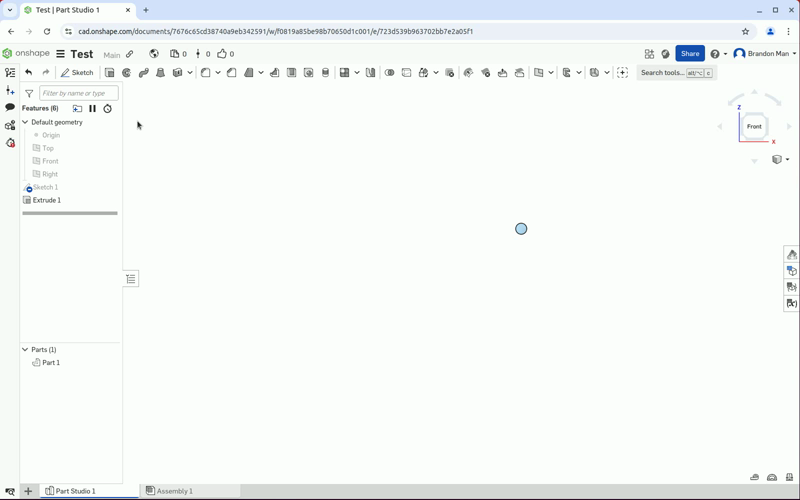
key(shift+h)
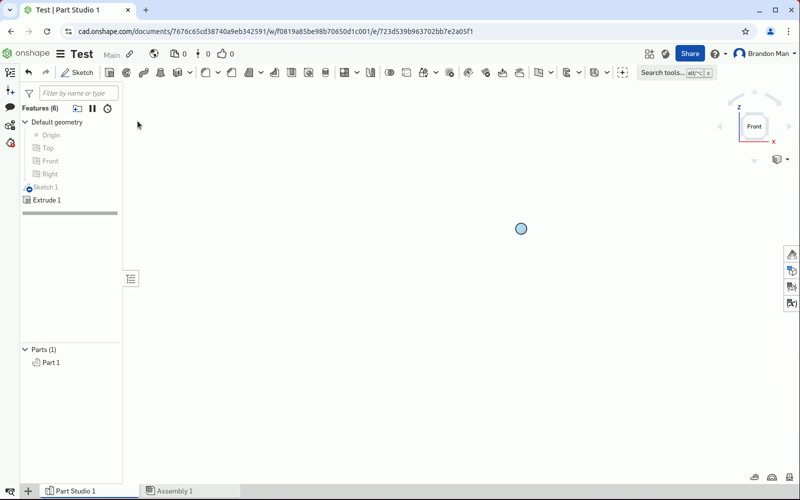
mouse_move(73, 189)
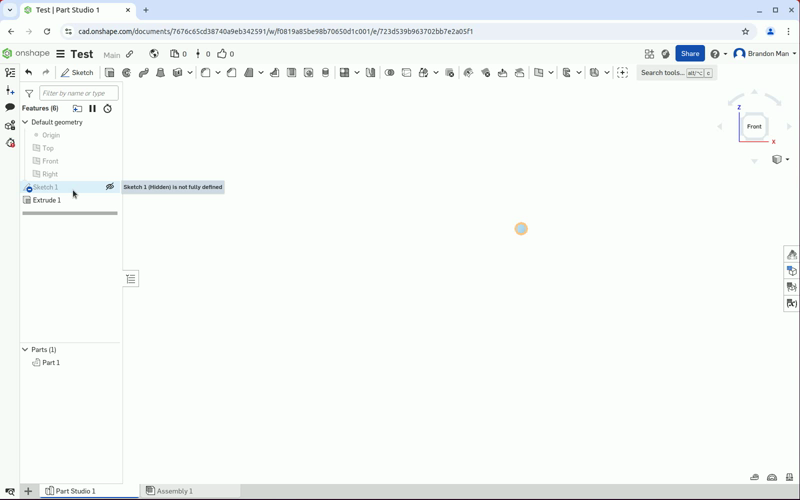
click(73, 189)
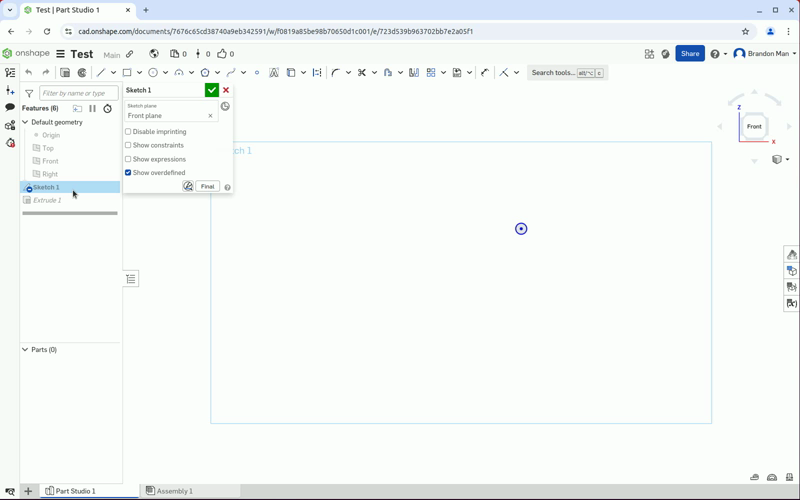
mouse_move(229, 92)
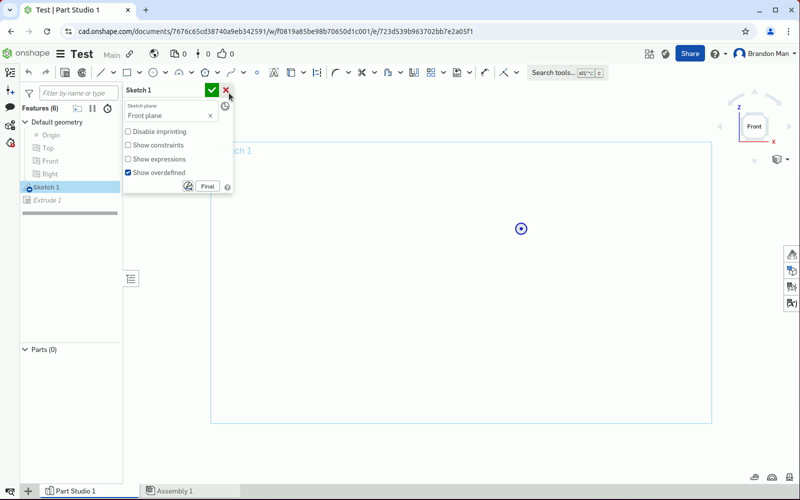
click(229, 92)
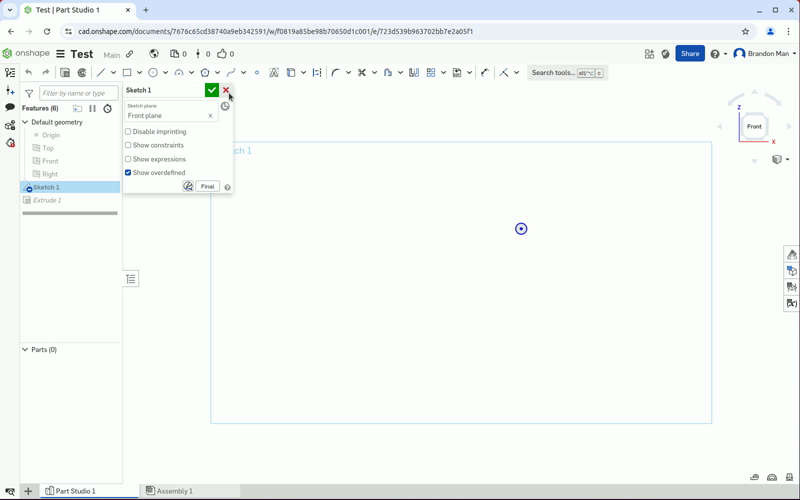
key(shift+s)
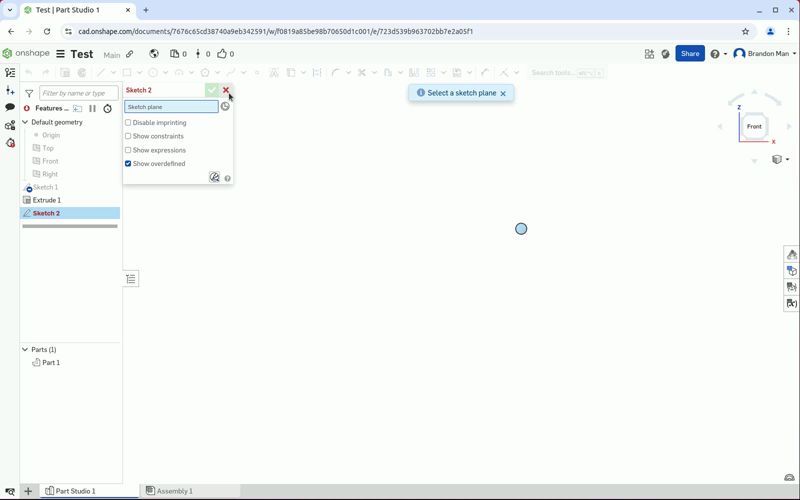
mouse_move(73, 163)
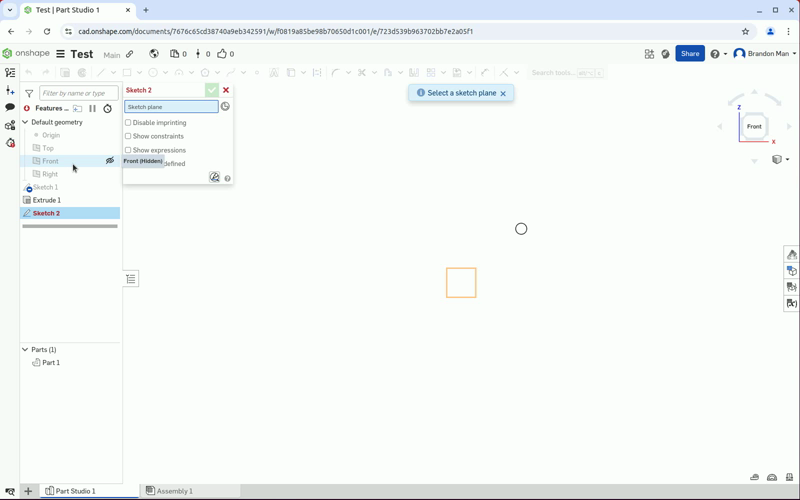
click(73, 163)
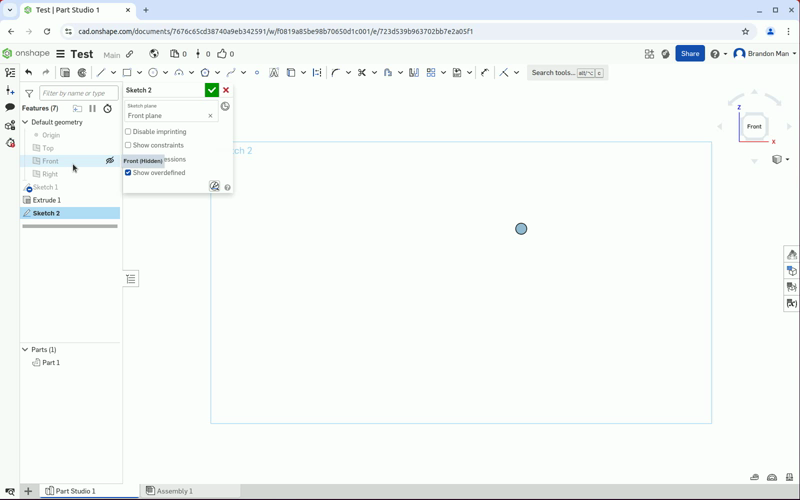
mouse_move(73, 352)
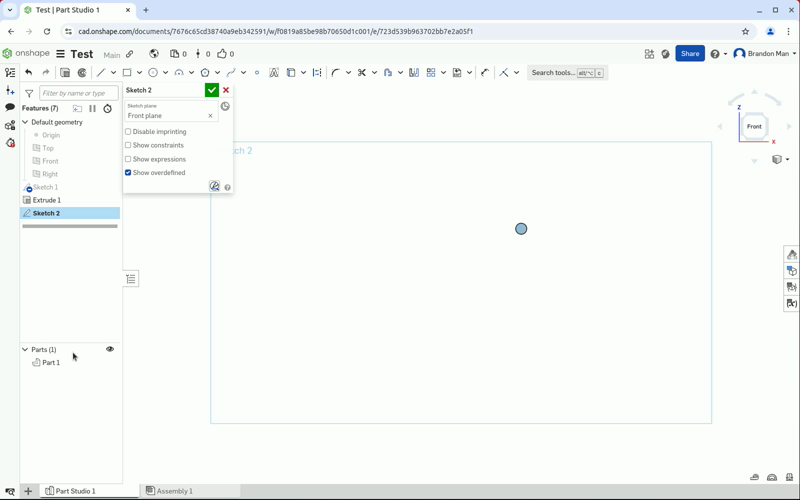
key(y)
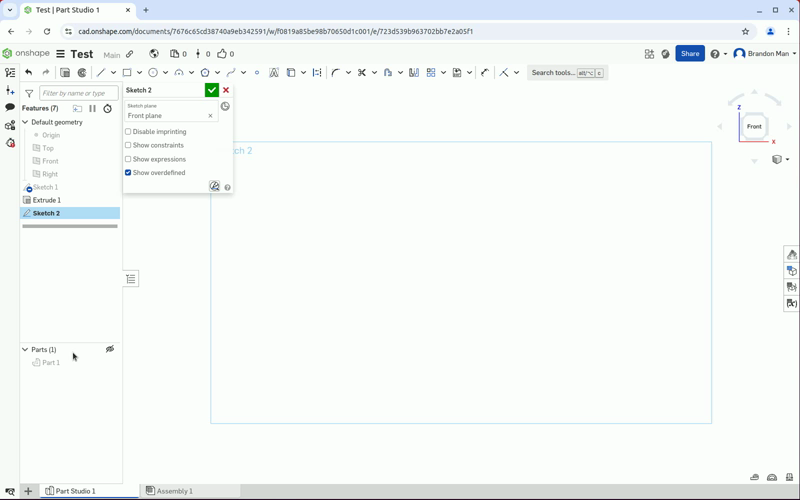
key(l)
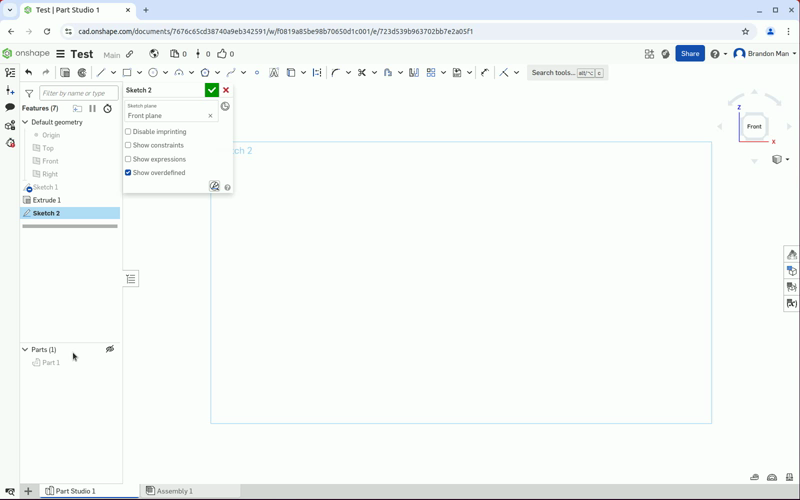
key_down(shift)
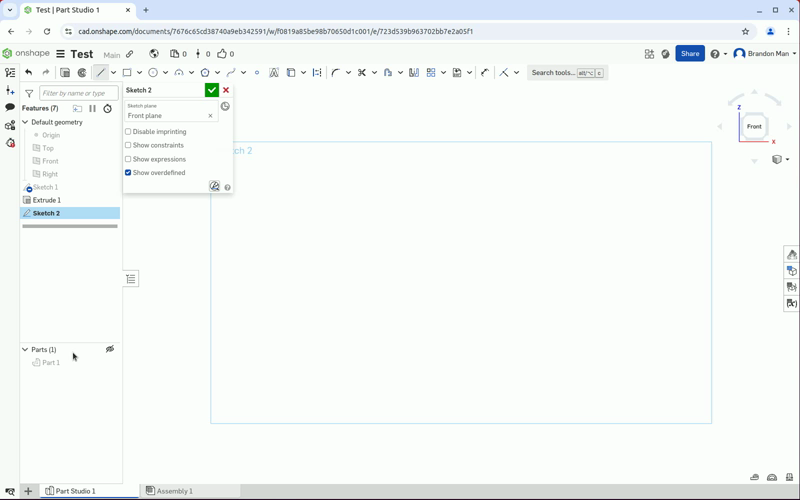
mouse_move(348, 252)
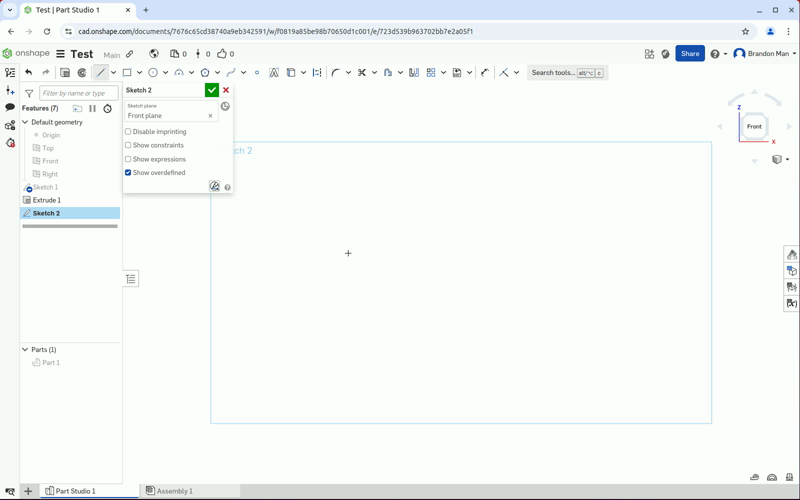
click(348, 252)
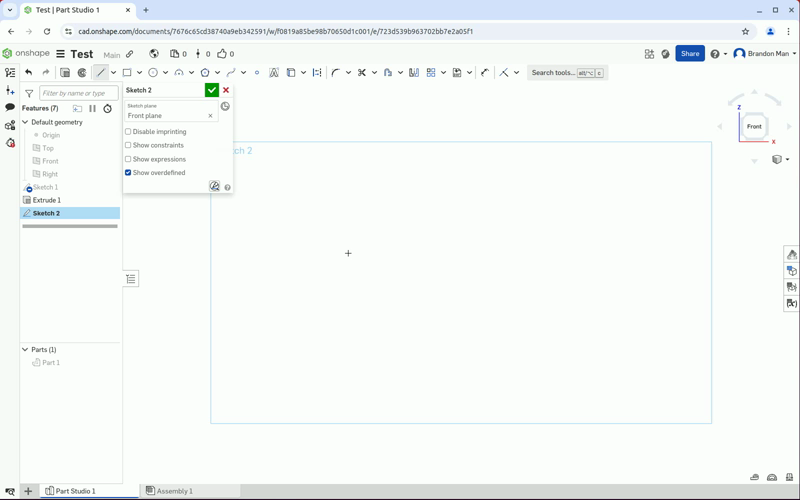
key_up(shift)
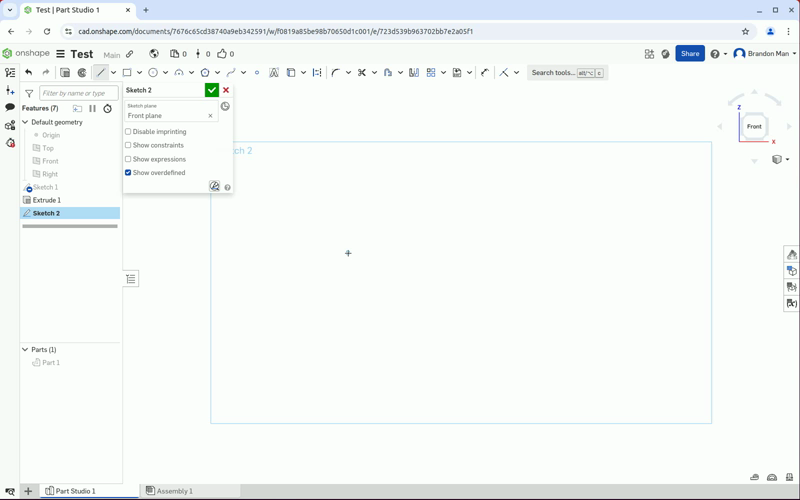
key_down(shift)
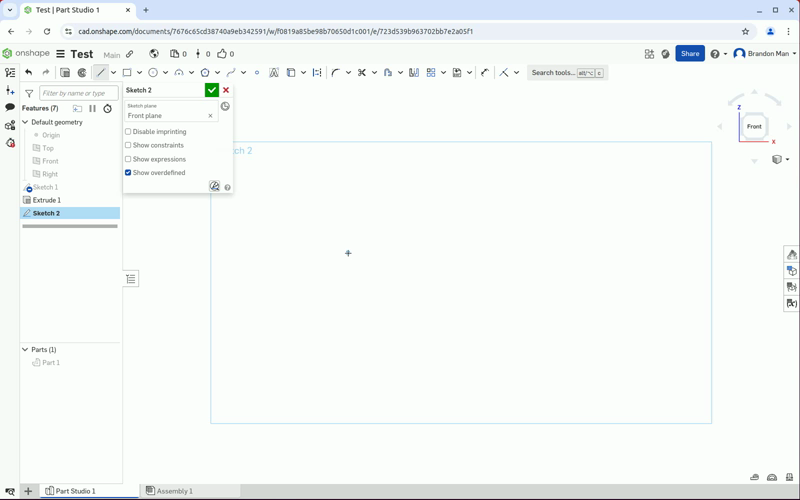
mouse_move(428, 252)
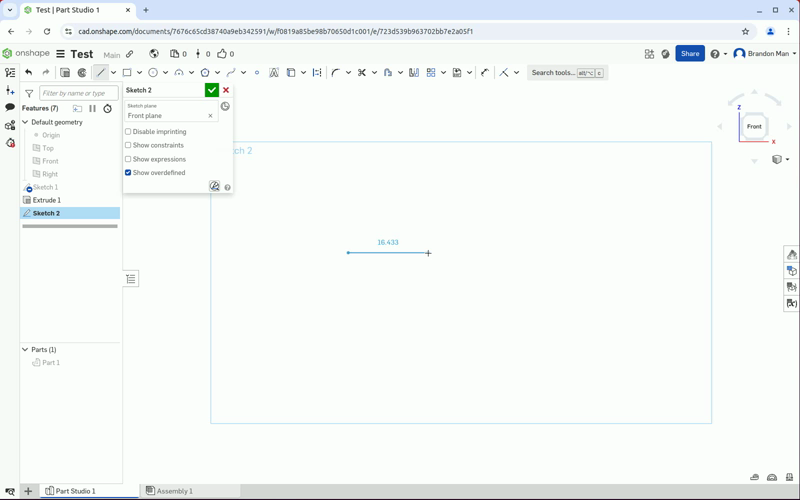
click(428, 252)
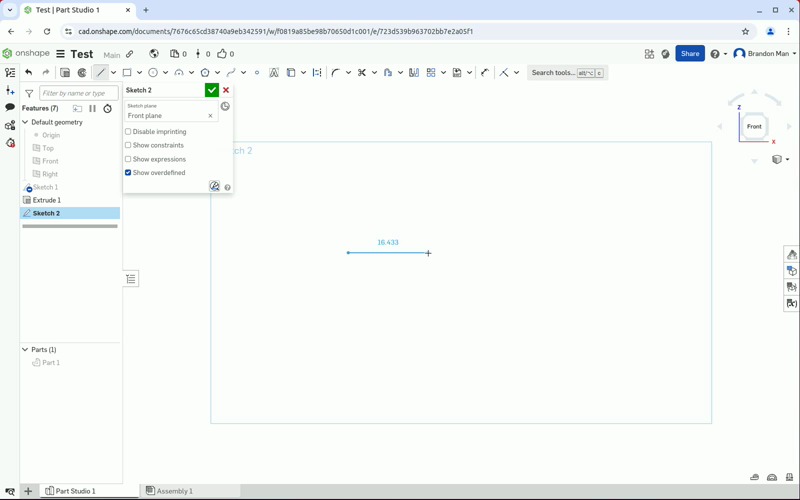
key_up(shift)
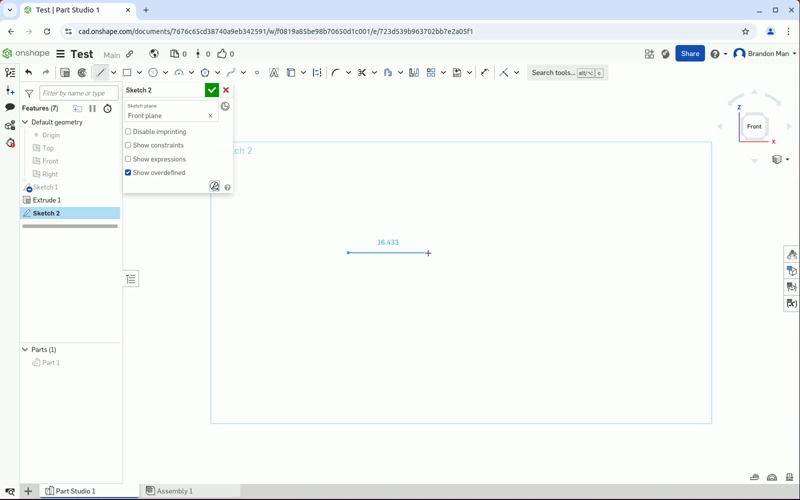
key_down(shift)
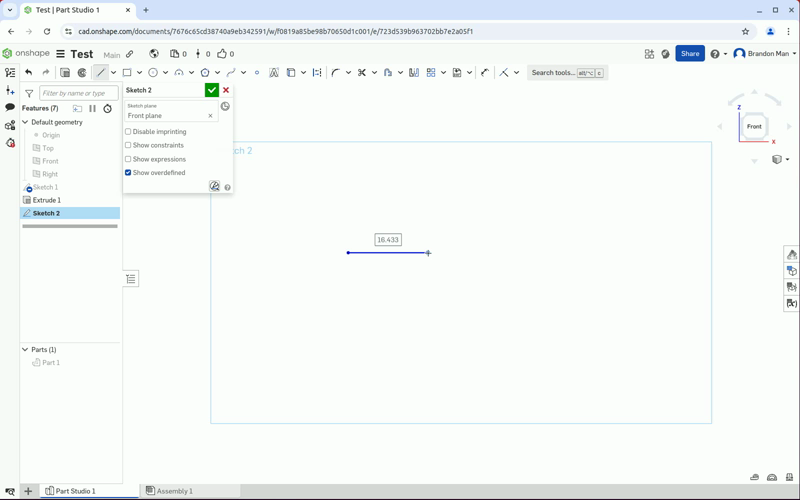
mouse_move(458, 252)
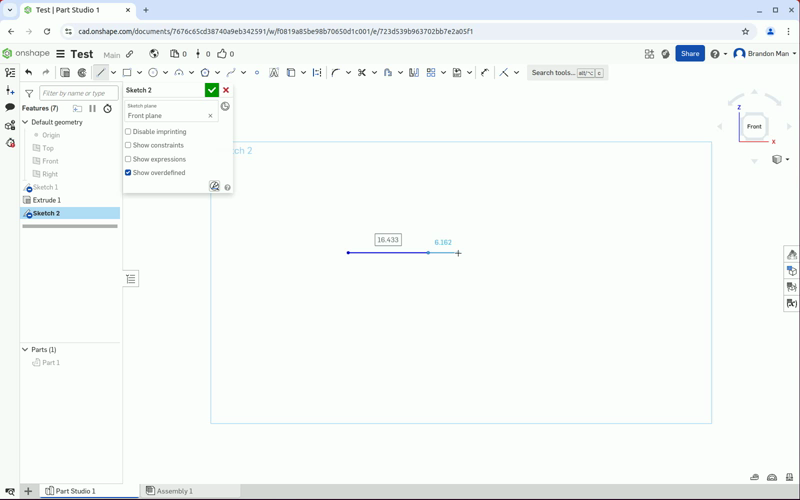
mouse_move(428, 242)
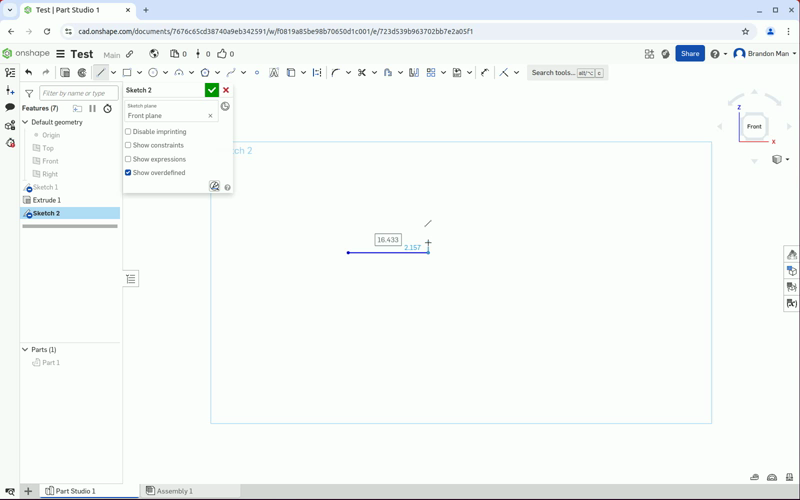
click(428, 242)
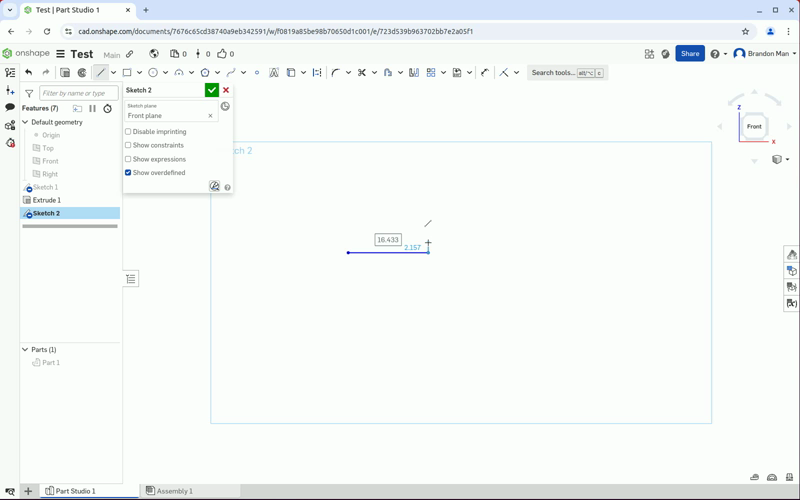
key_up(shift)
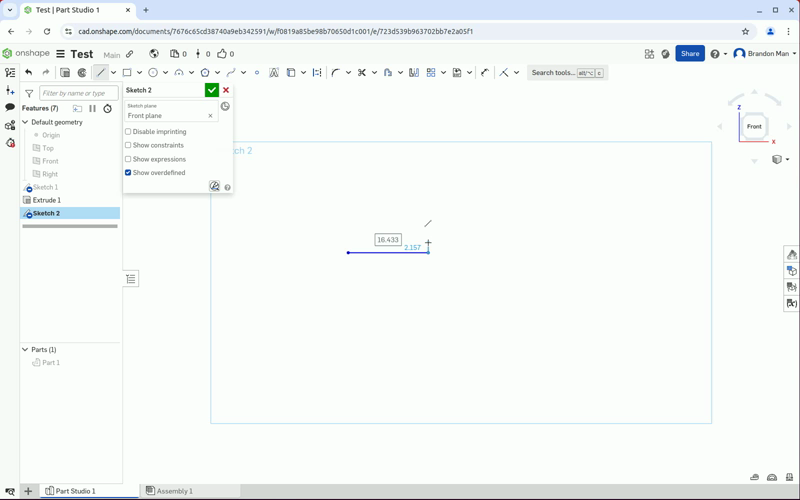
key_down(shift)
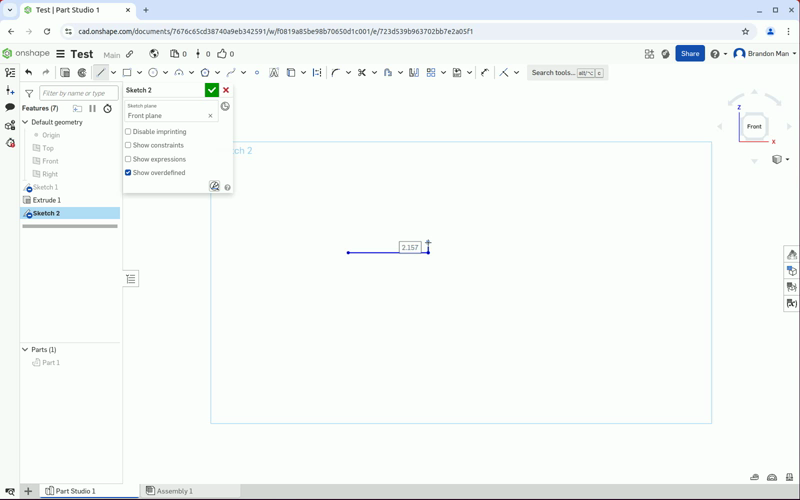
mouse_move(348, 242)
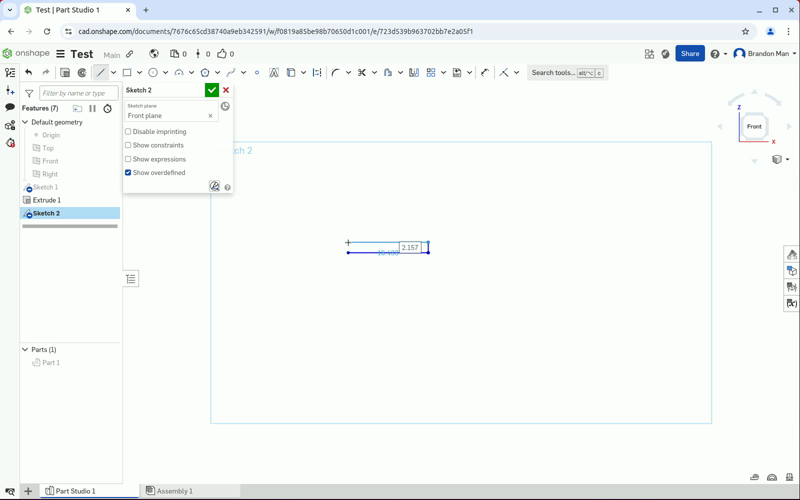
click(348, 242)
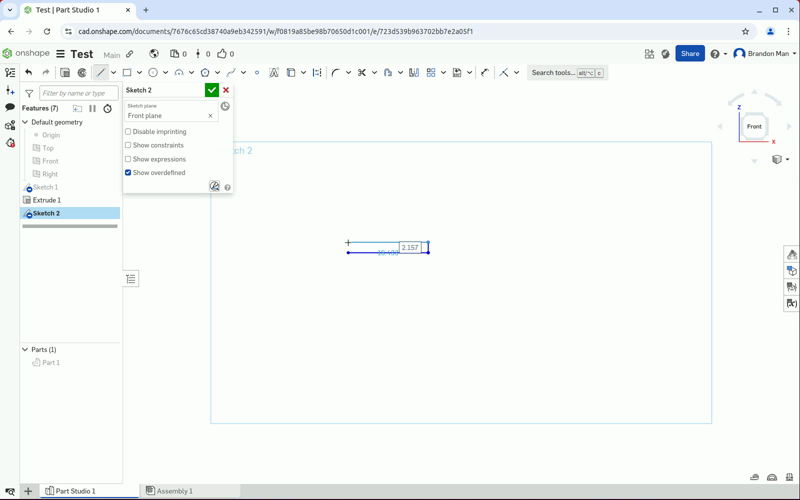
key_up(shift)
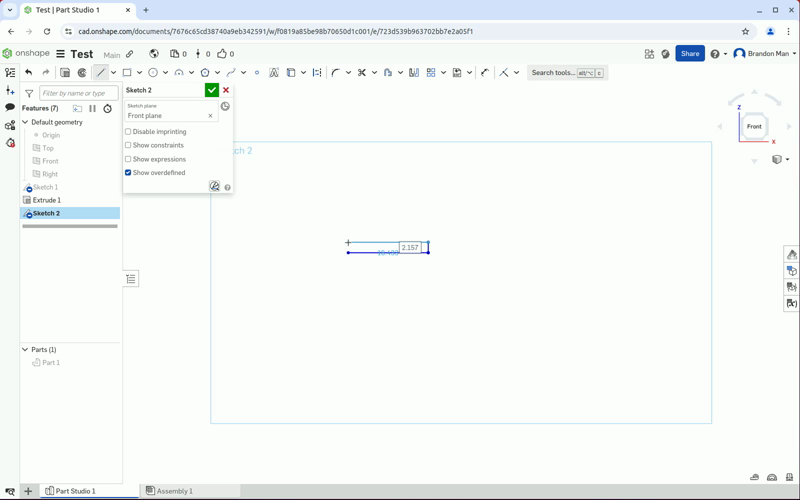
mouse_move(378, 242)
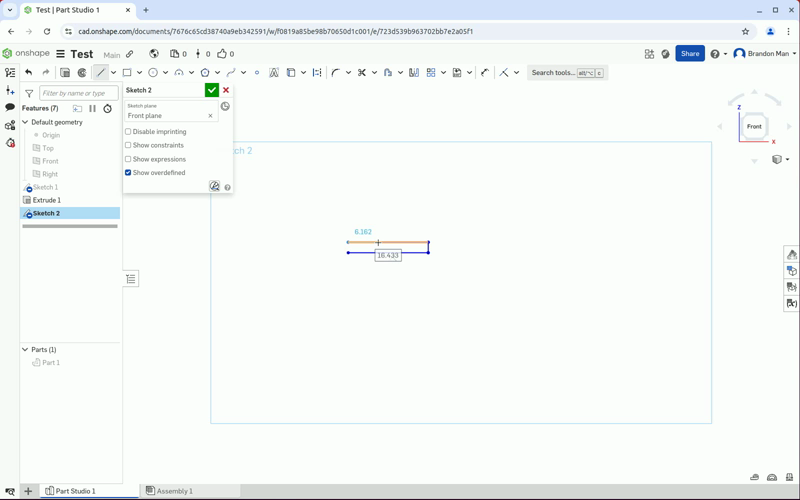
key_down(shift)
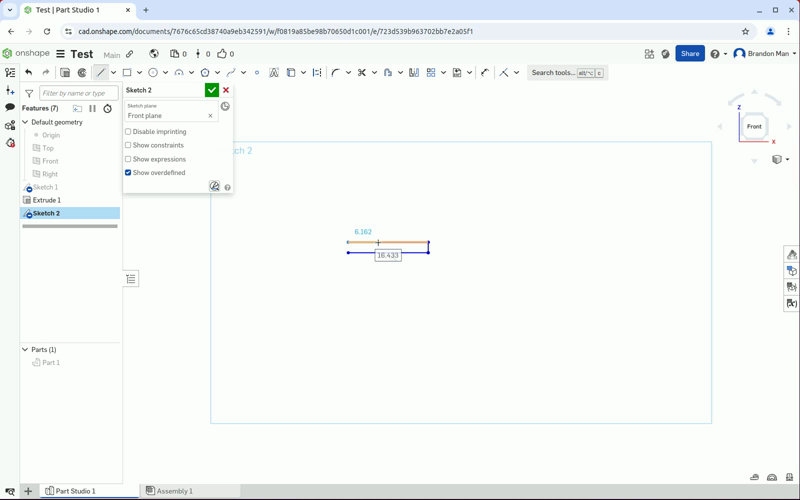
mouse_move(348, 252)
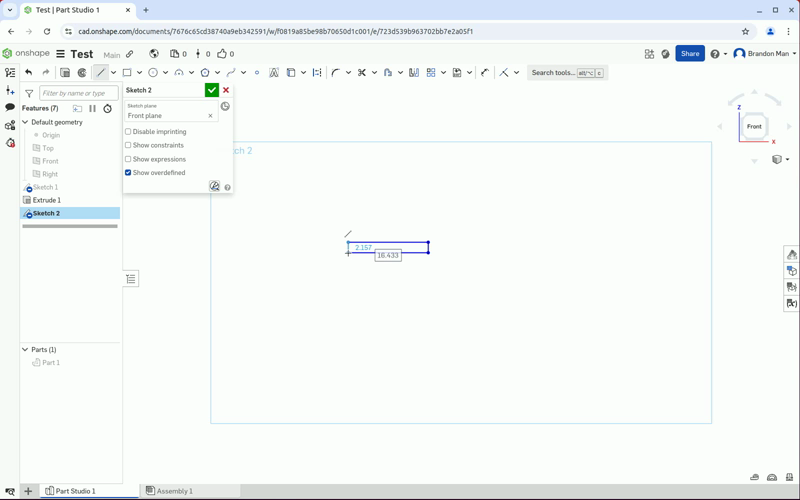
key_up(shift)
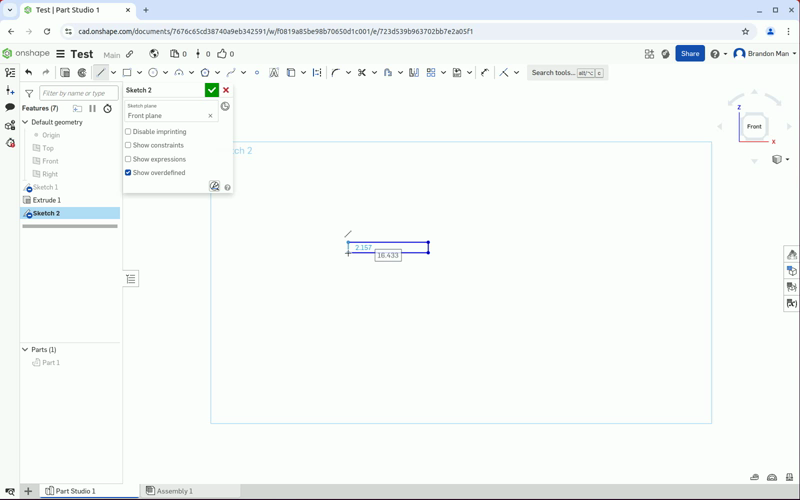
click(348, 252)
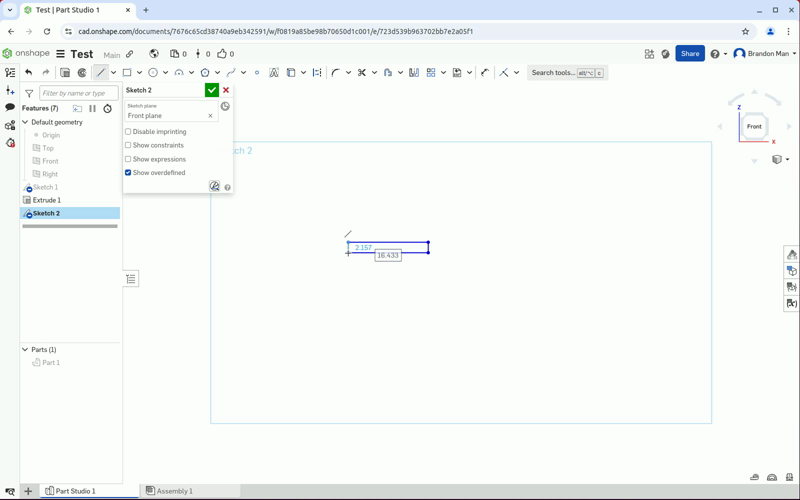
key(esc)
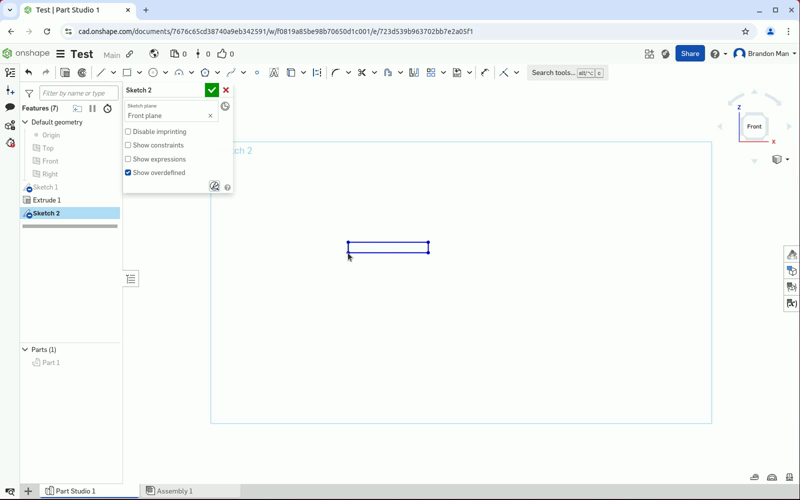
mouse_move(379, 247)
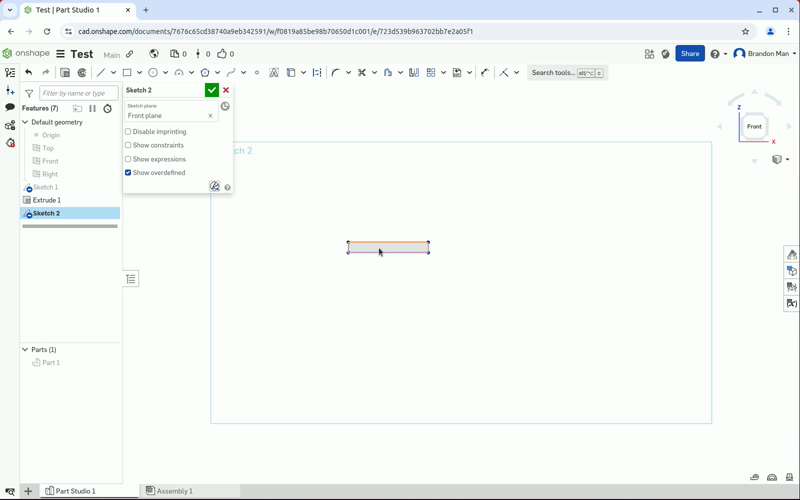
scroll(6)
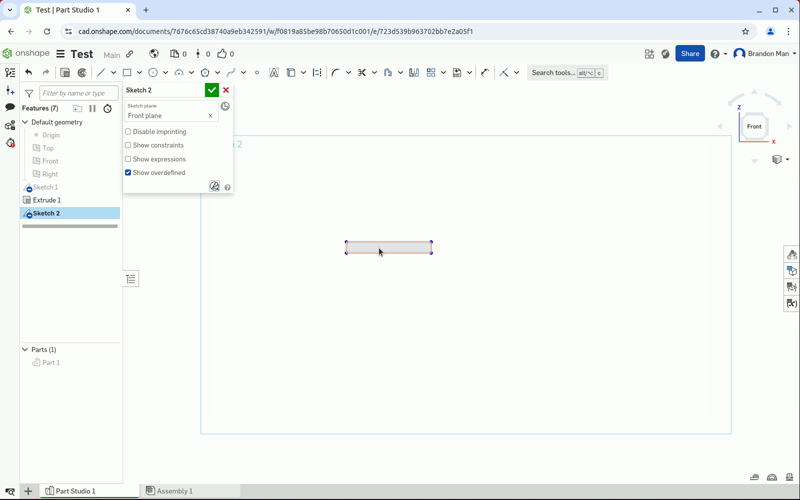
scroll(6)
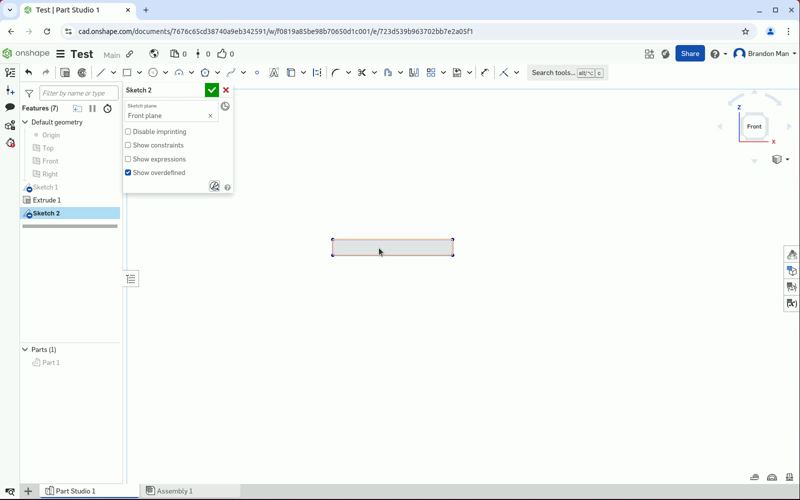
scroll(6)
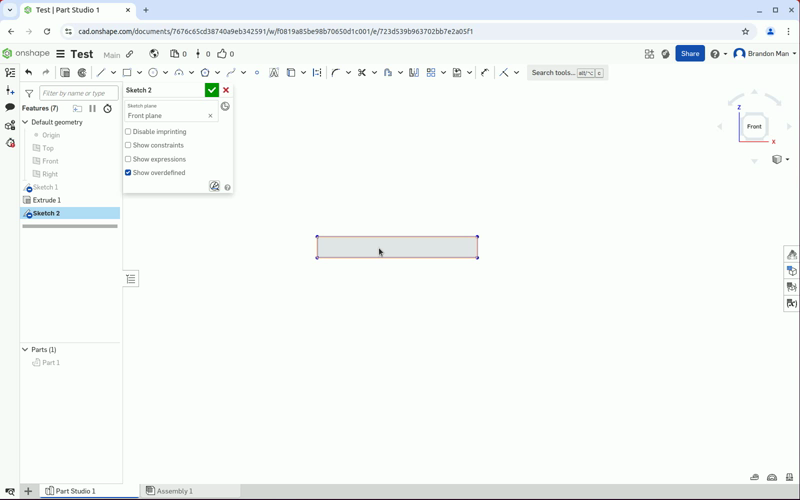
scroll(6)
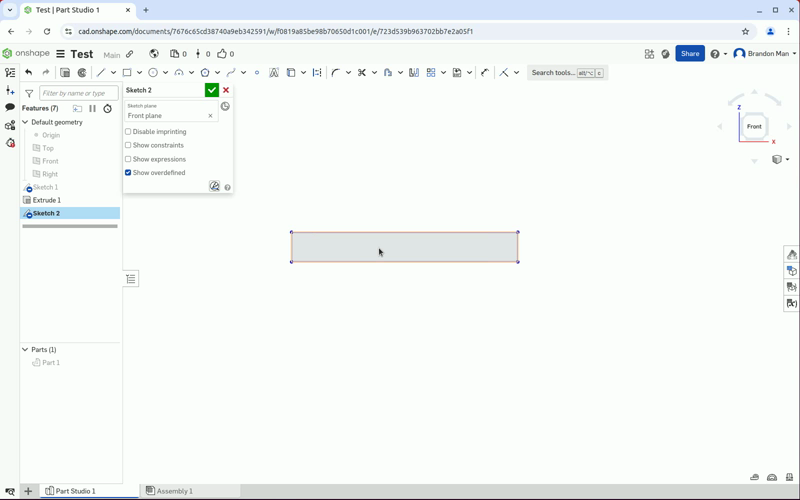
scroll(6)
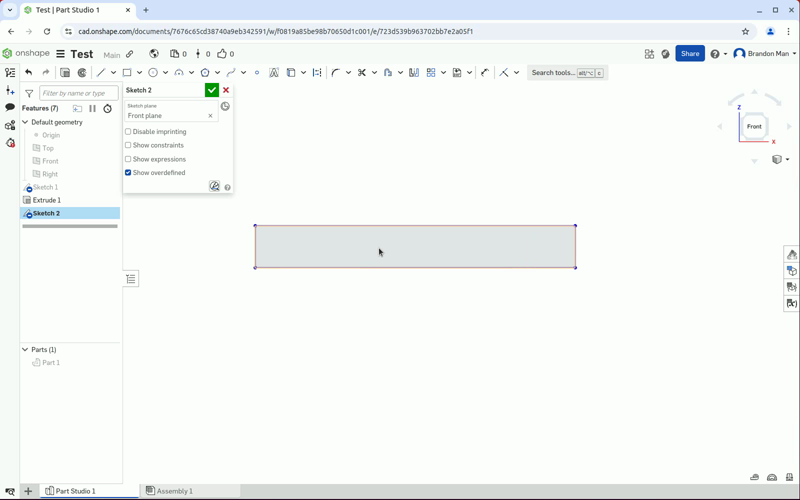
scroll(6)
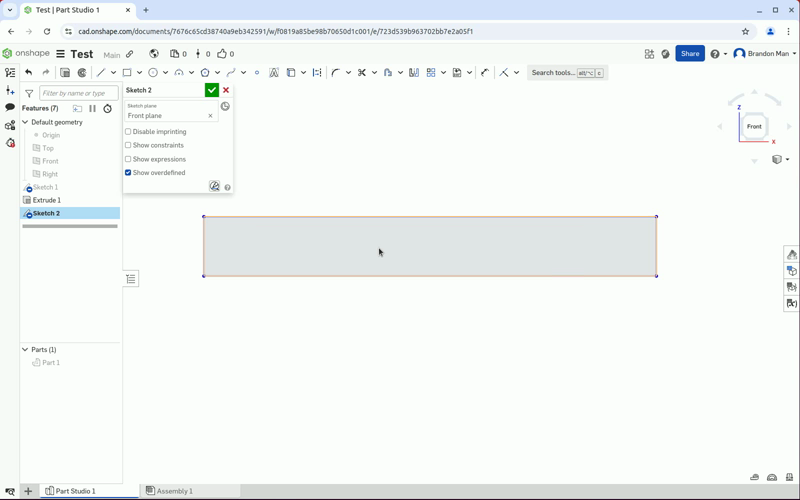
scroll(6)
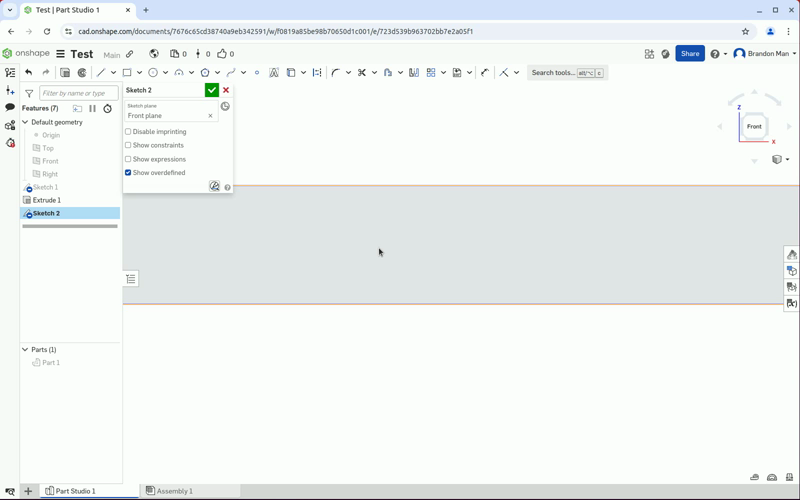
click(379, 247)
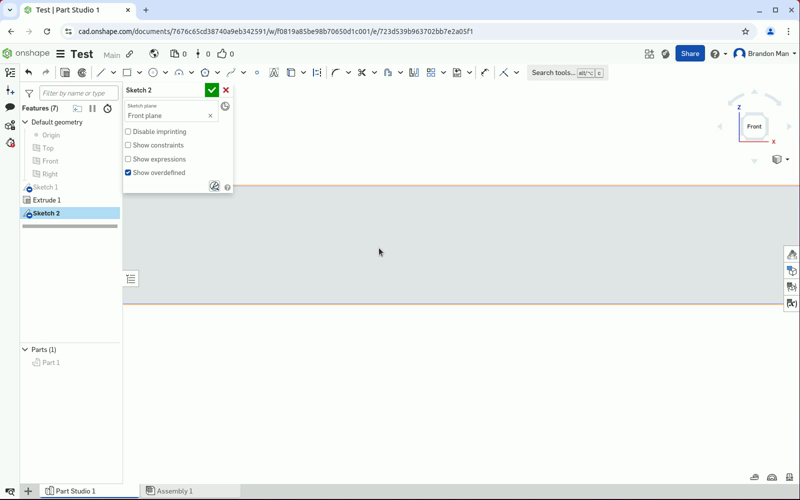
scroll(-6)
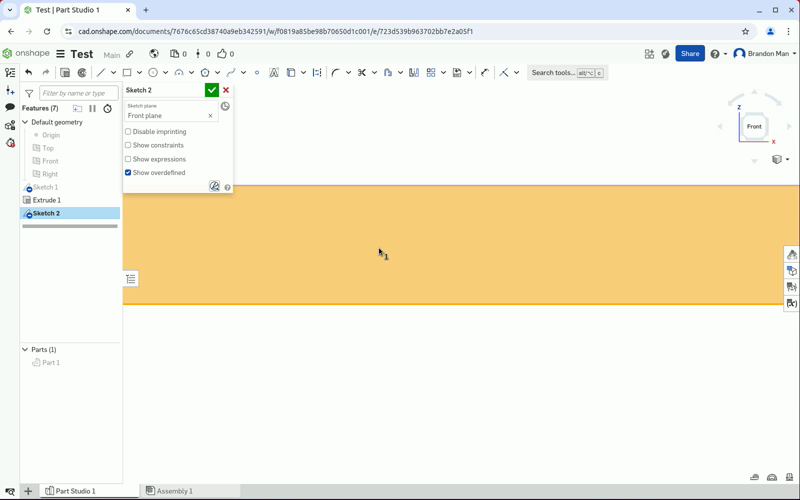
scroll(-6)
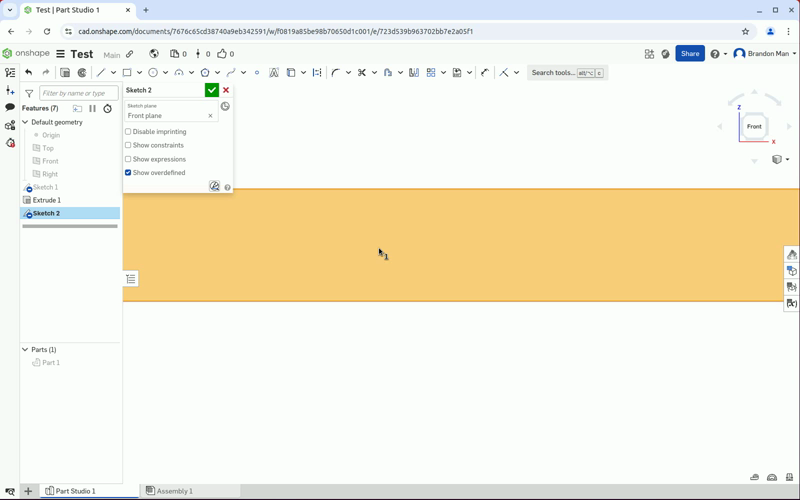
scroll(-6)
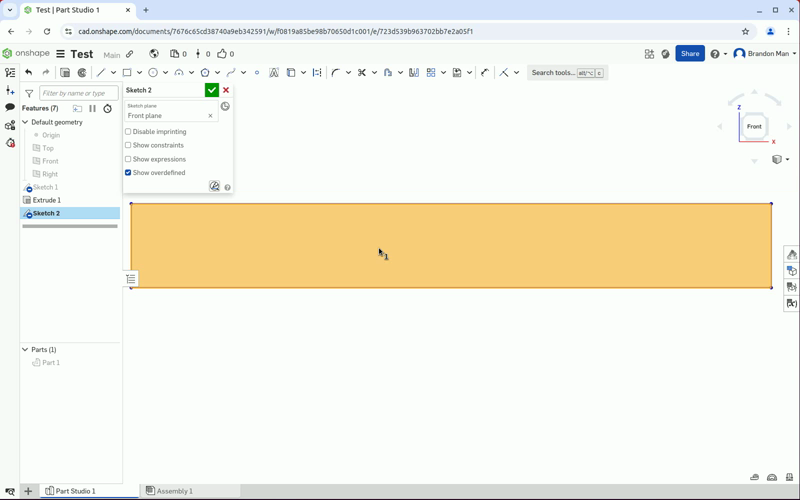
scroll(-6)
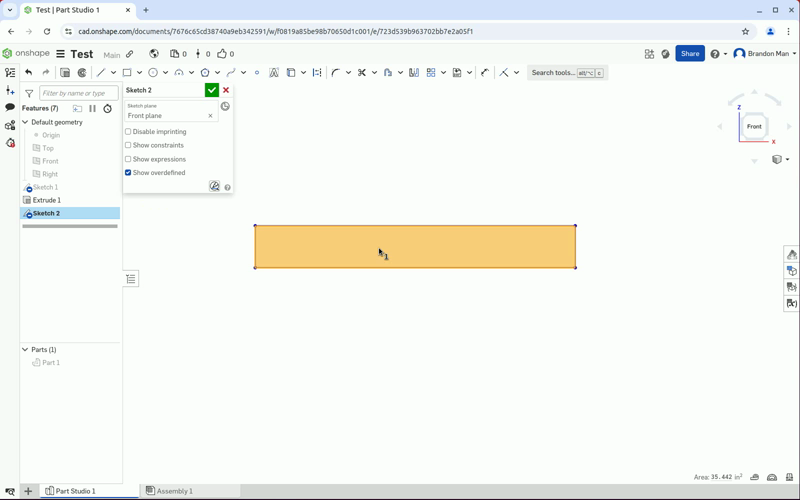
scroll(-6)
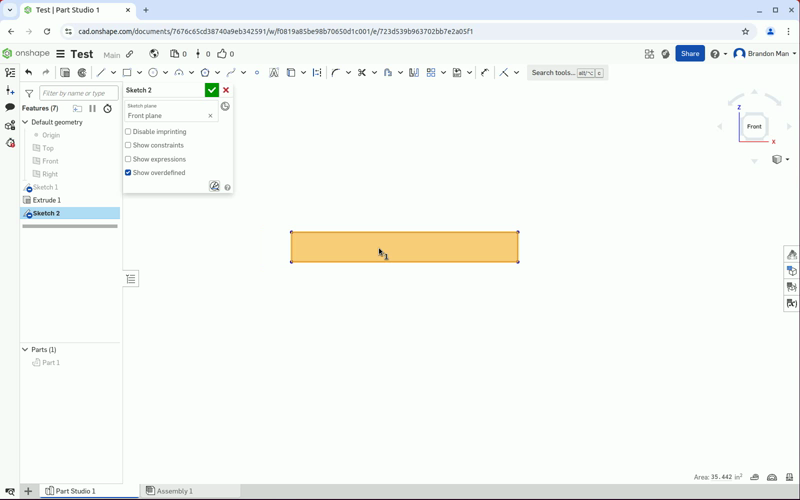
scroll(-6)
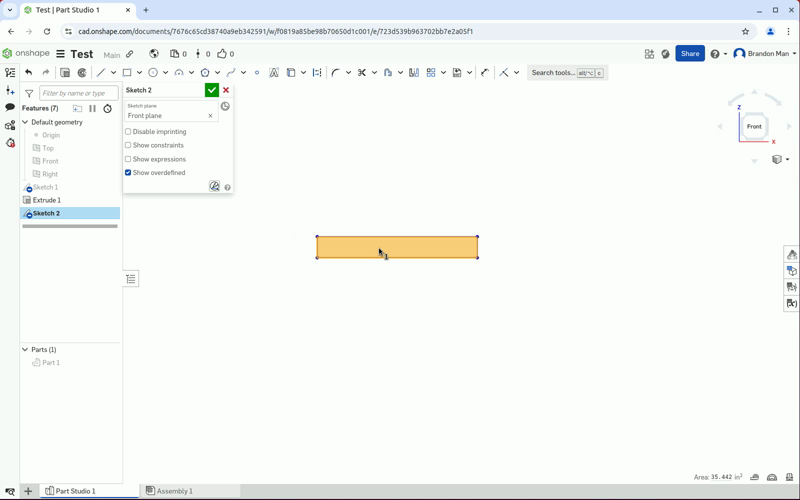
scroll(-6)
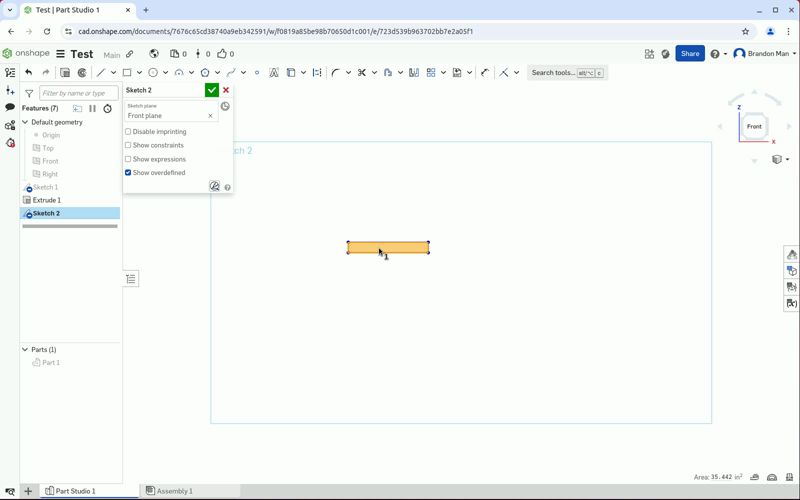
mouse_move(73, 352)
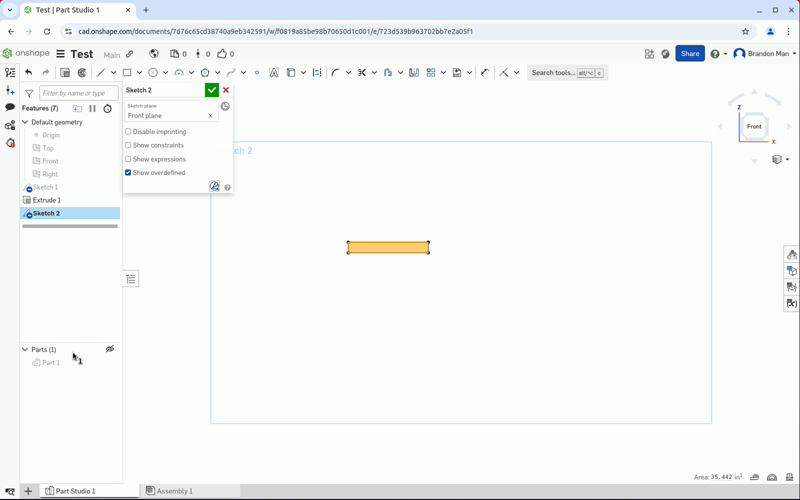
key(shift+y)
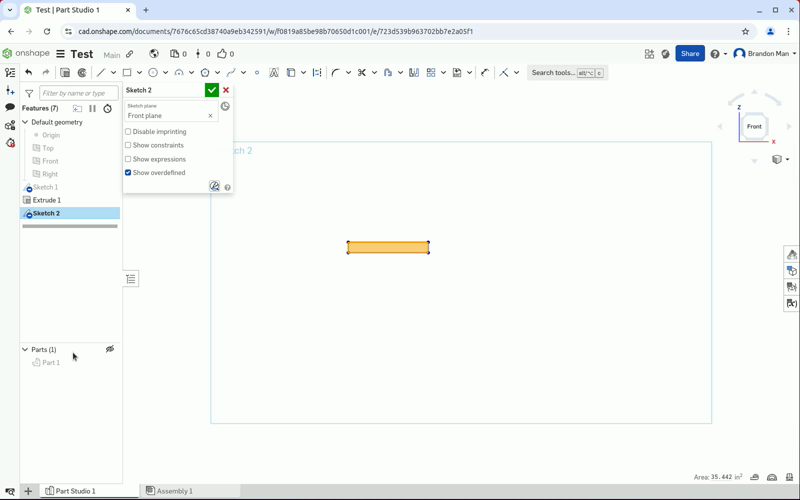
key(shift+e)
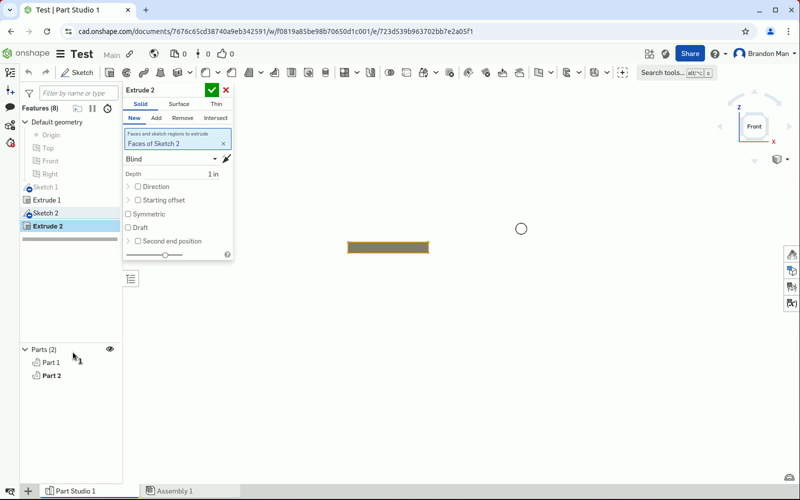
mouse_move(143, 106)
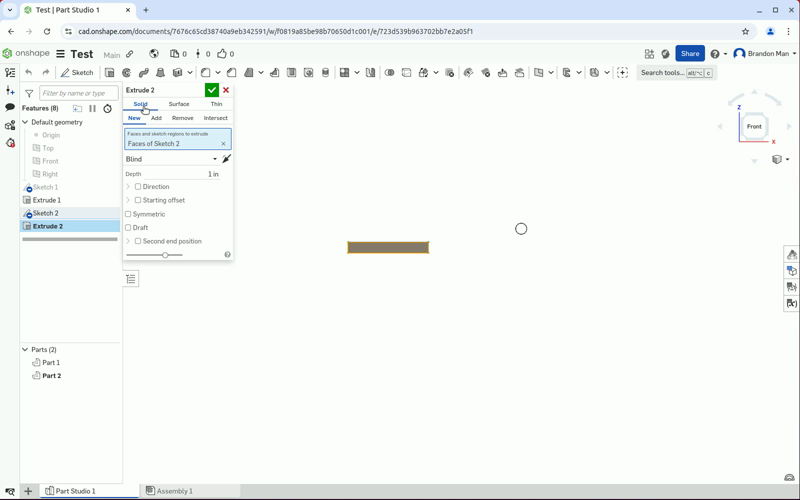
click(143, 106)
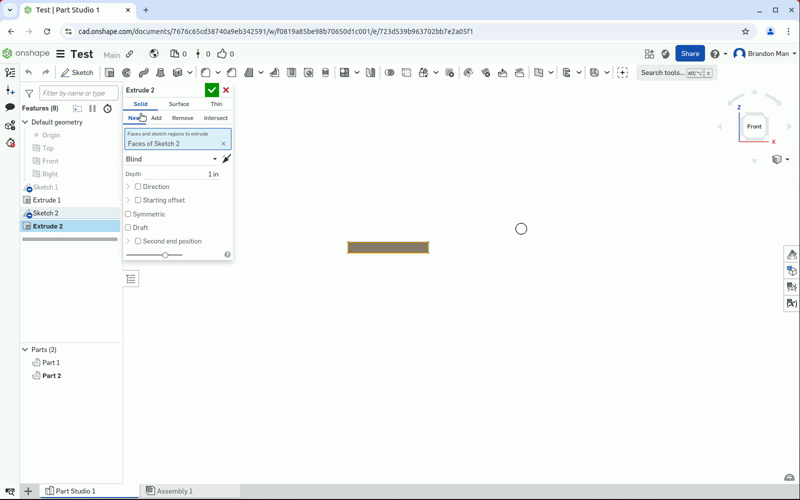
mouse_move(137, 120)
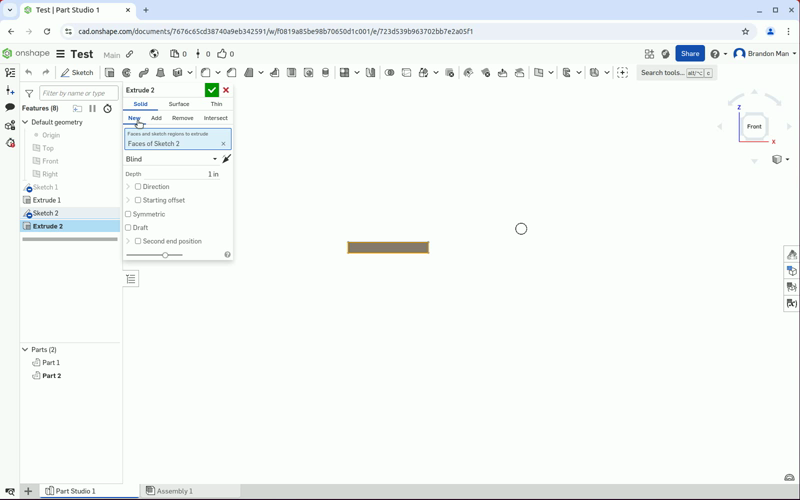
click(137, 120)
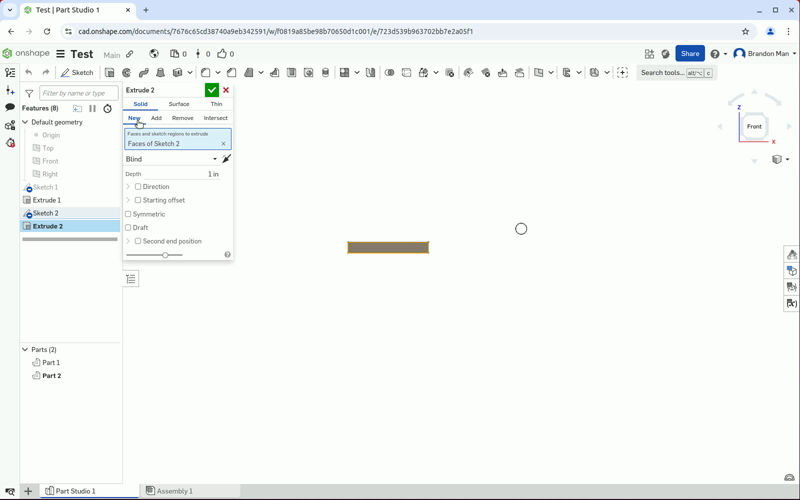
key(tab, 4)
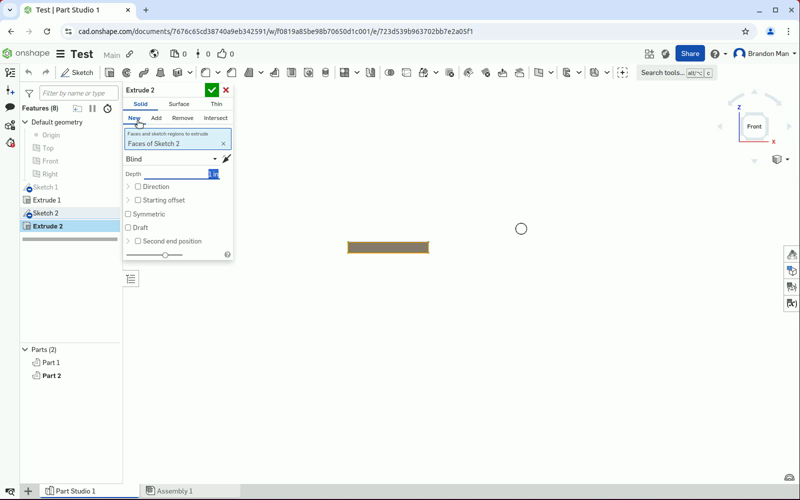
text(16.368)
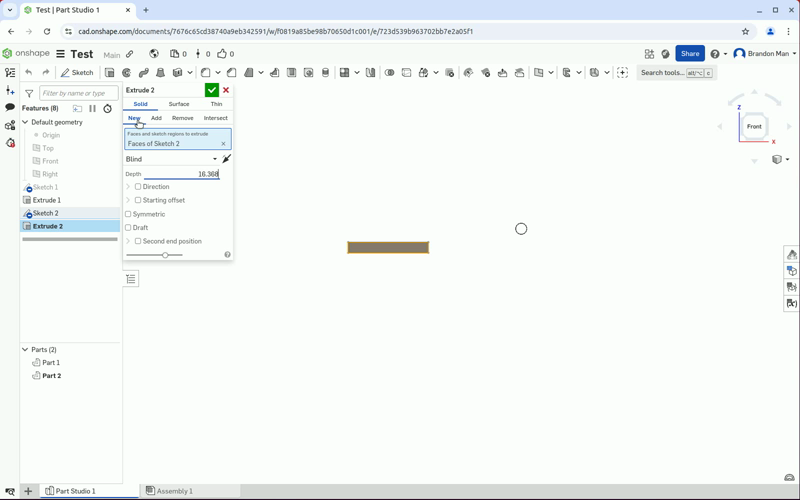
key(enter)
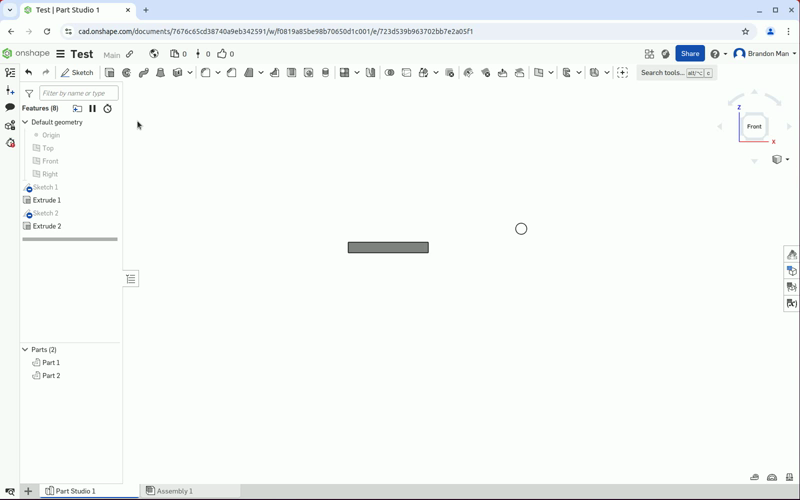
key(shift+h)
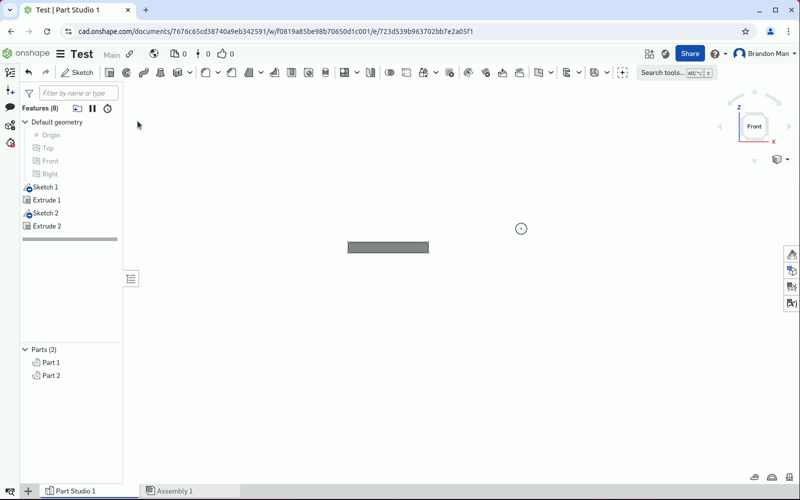
key(shift+h)
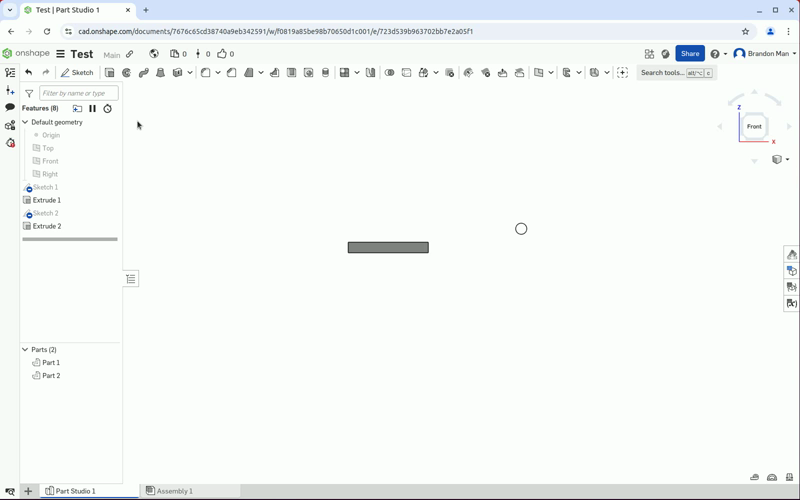
mouse_move(73, 189)
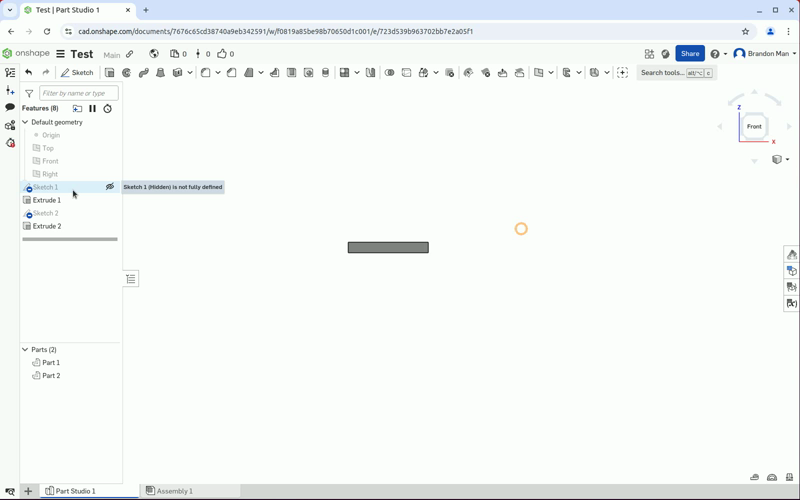
click(73, 189)
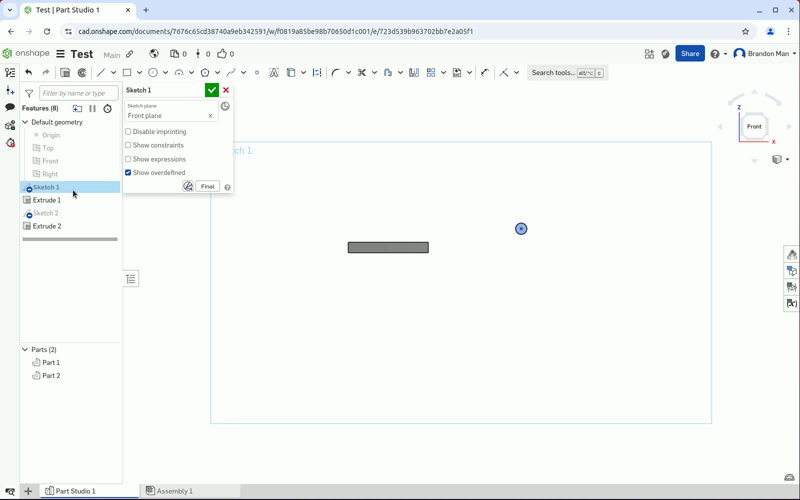
mouse_move(229, 92)
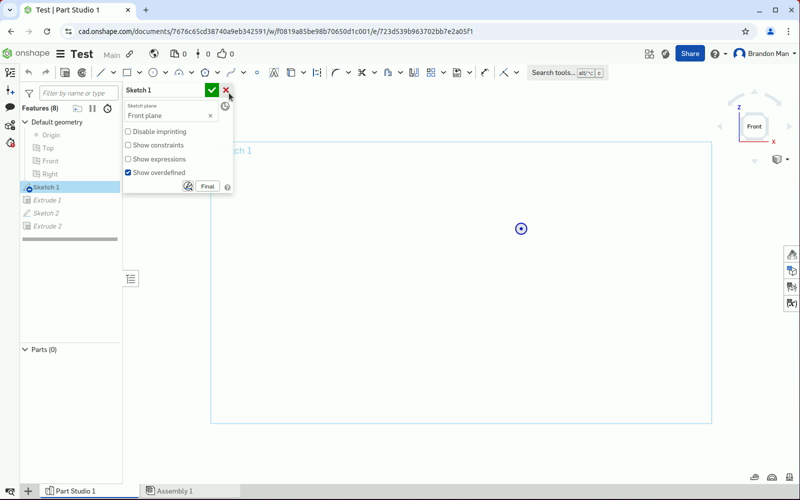
click(229, 92)
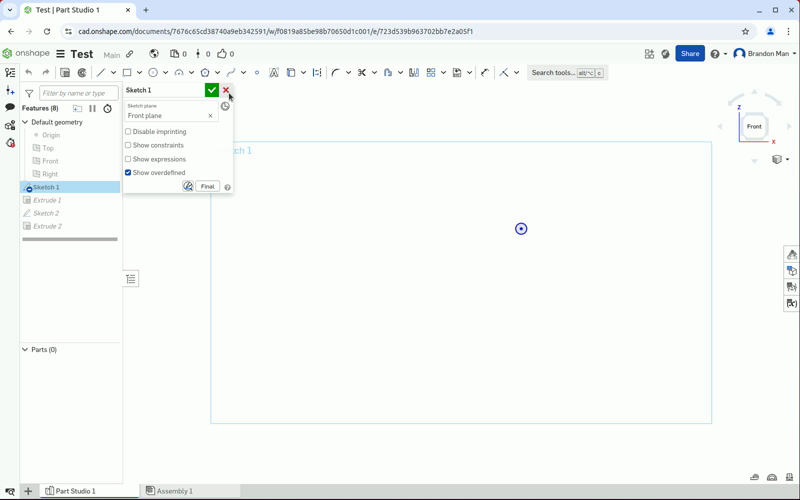
key(shift+s)
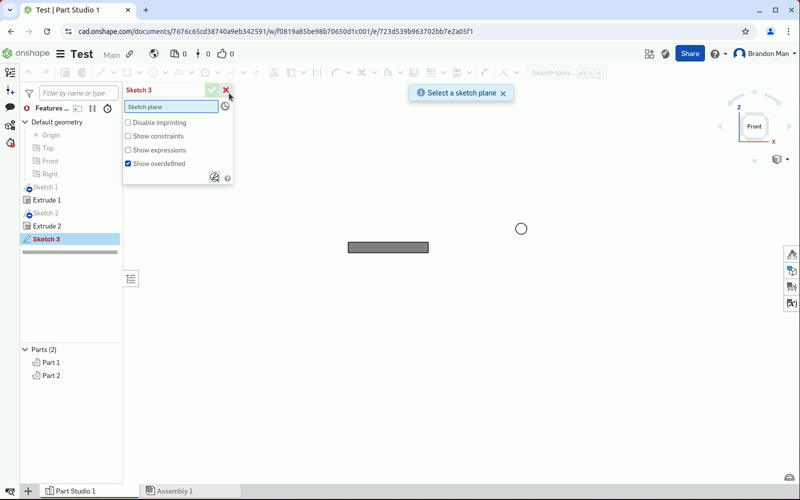
mouse_move(73, 163)
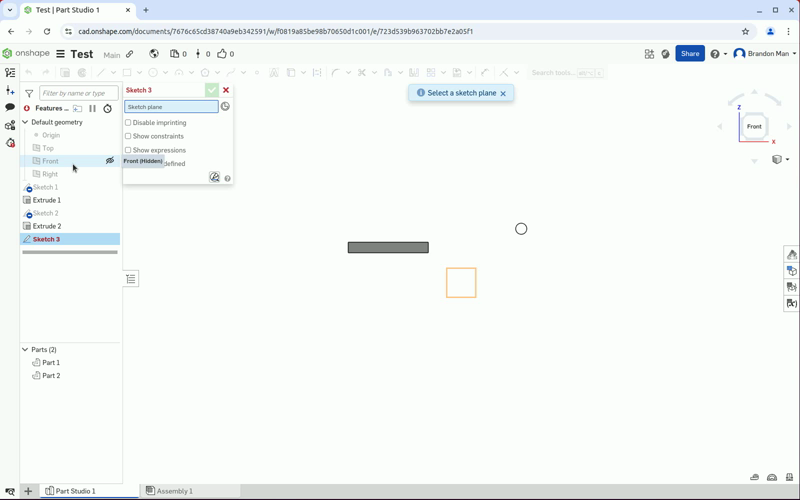
click(73, 163)
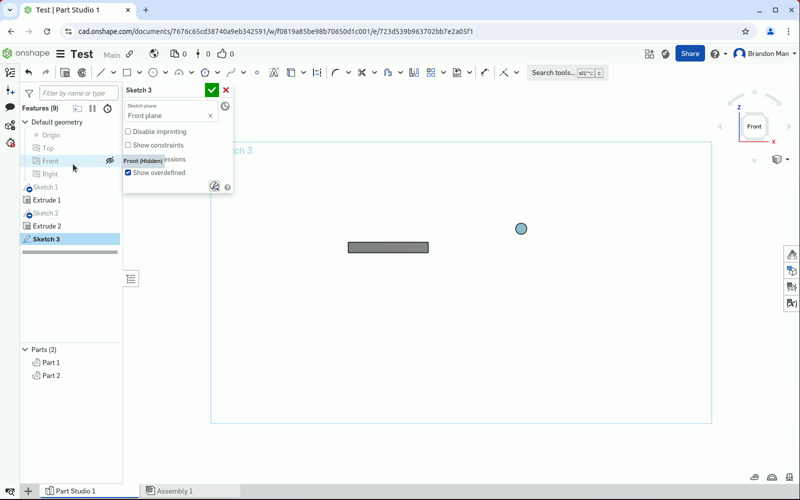
mouse_move(73, 352)
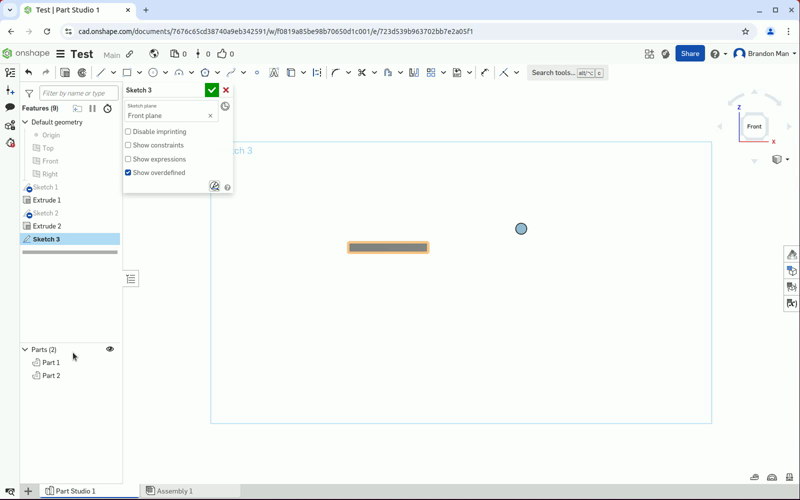
key(y)
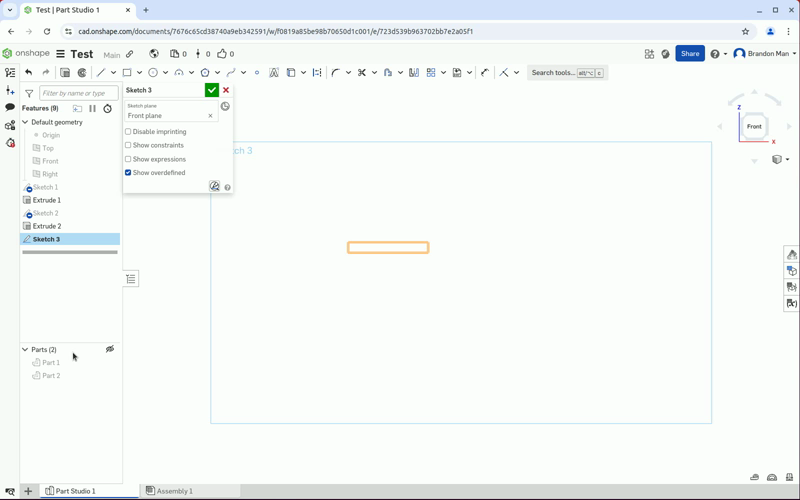
key(l)
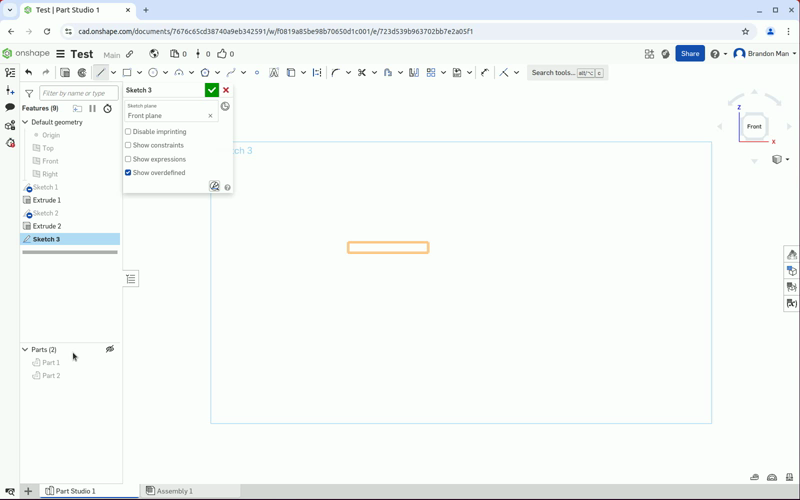
key_down(shift)
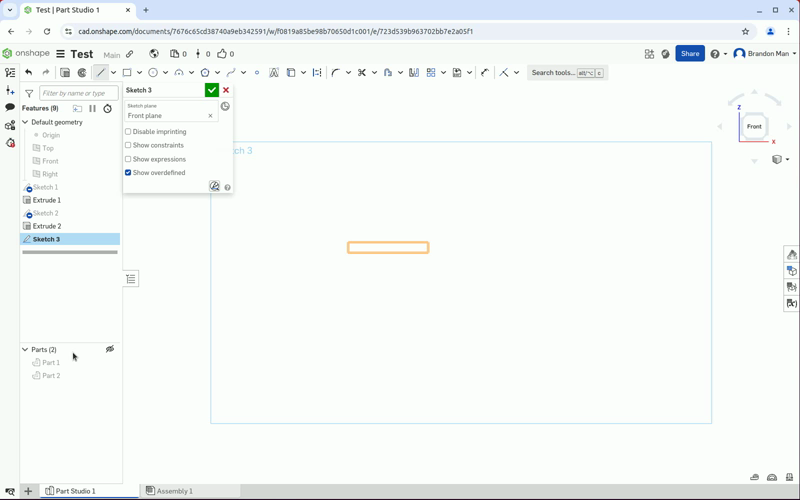
mouse_move(348, 241)
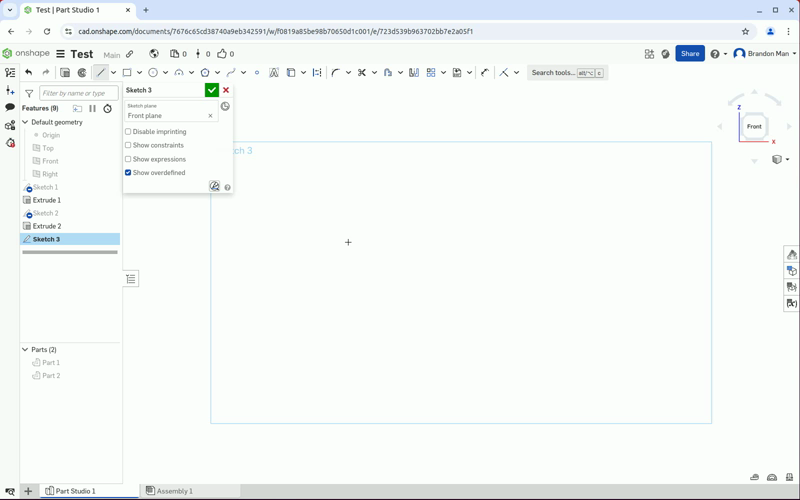
click(348, 241)
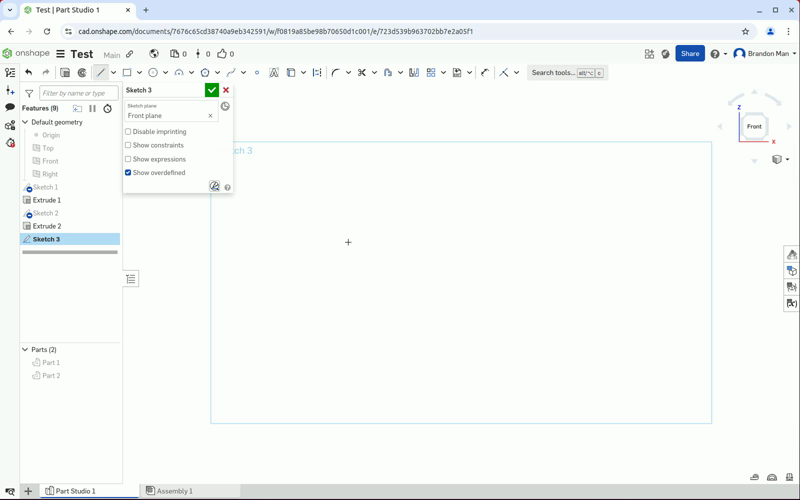
key_up(shift)
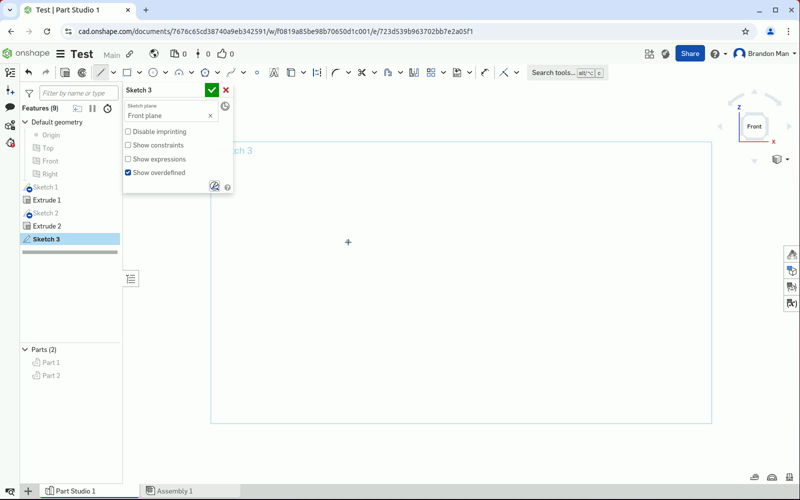
key_down(shift)
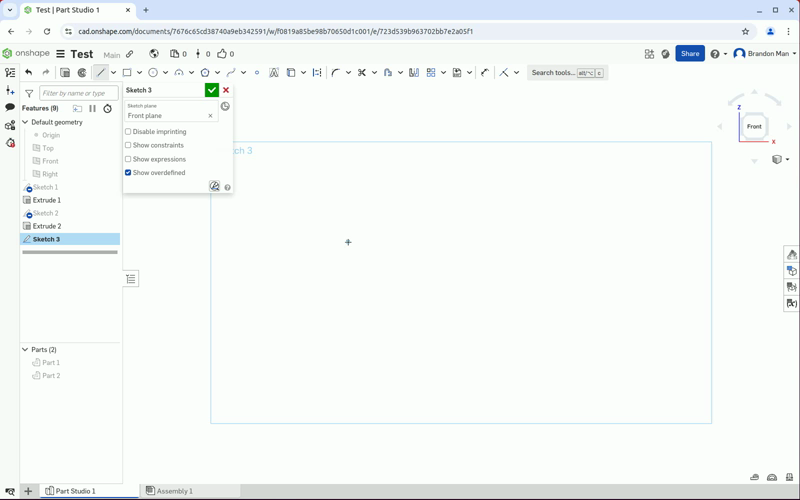
mouse_move(428, 241)
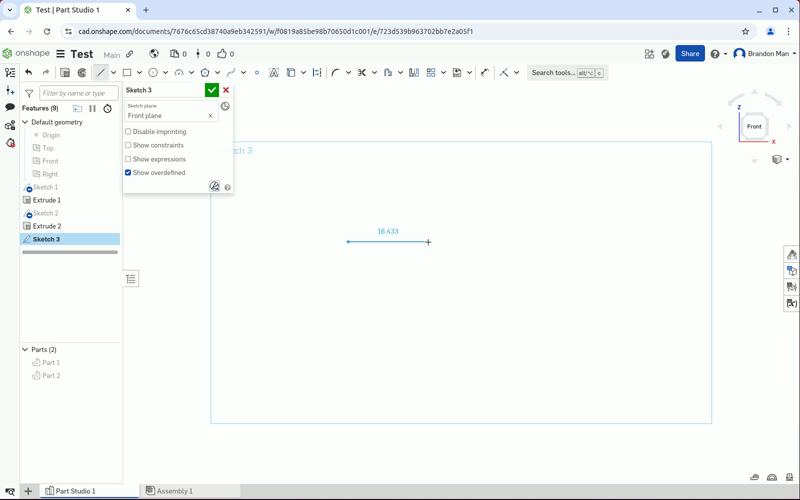
click(428, 241)
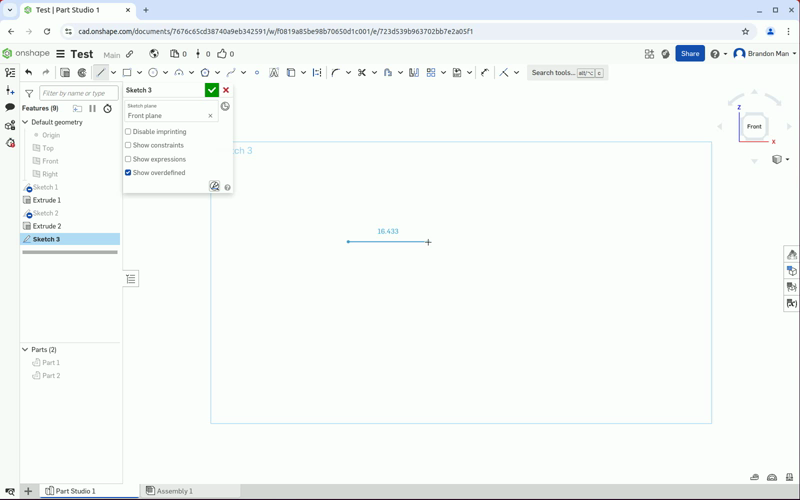
key_up(shift)
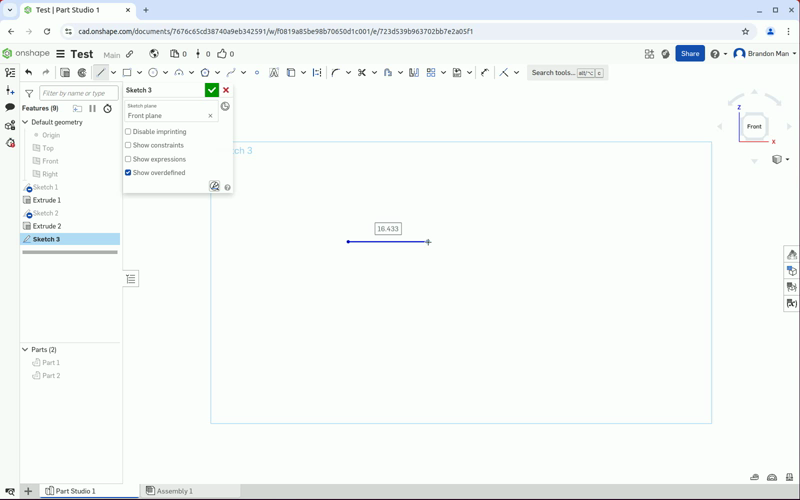
key_down(shift)
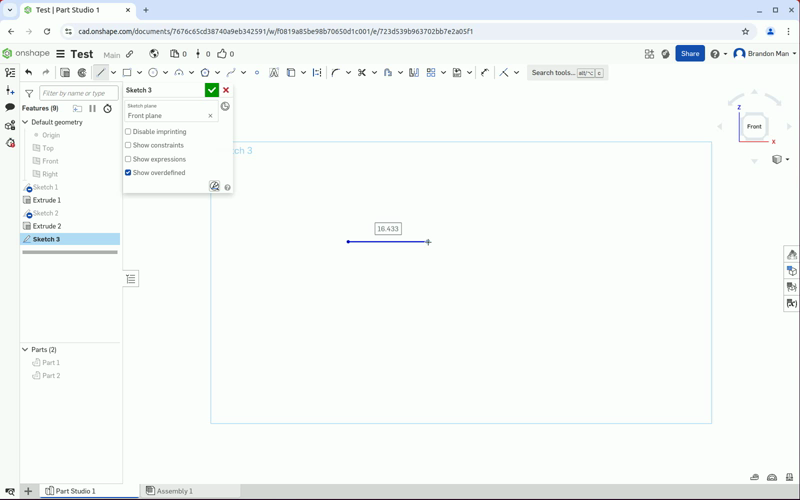
mouse_move(397, 177)
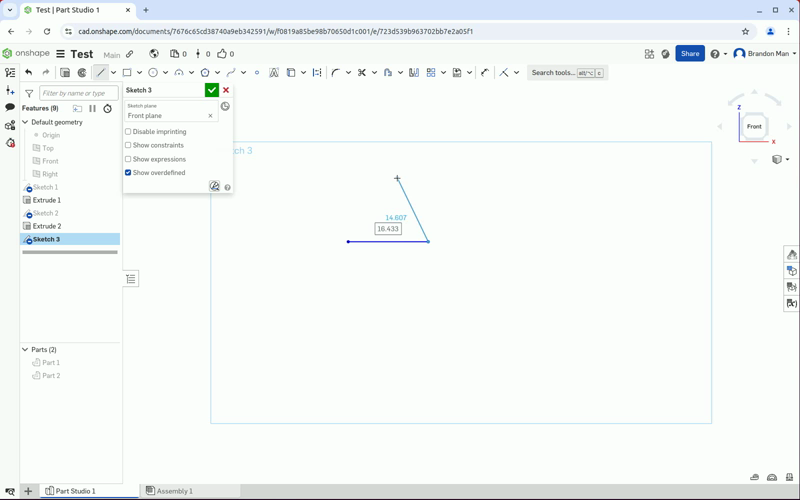
click(397, 177)
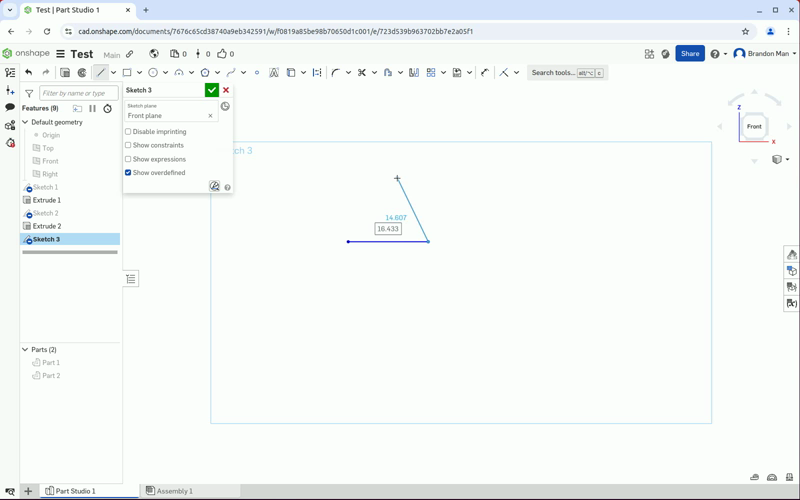
key_up(shift)
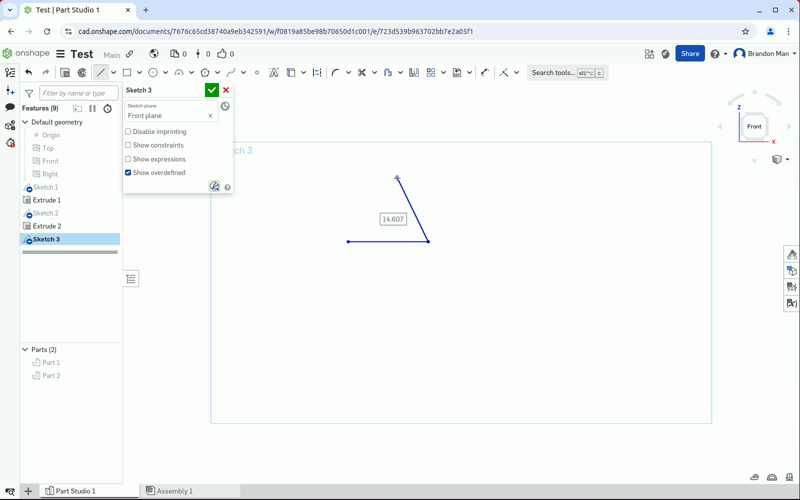
key(esc)
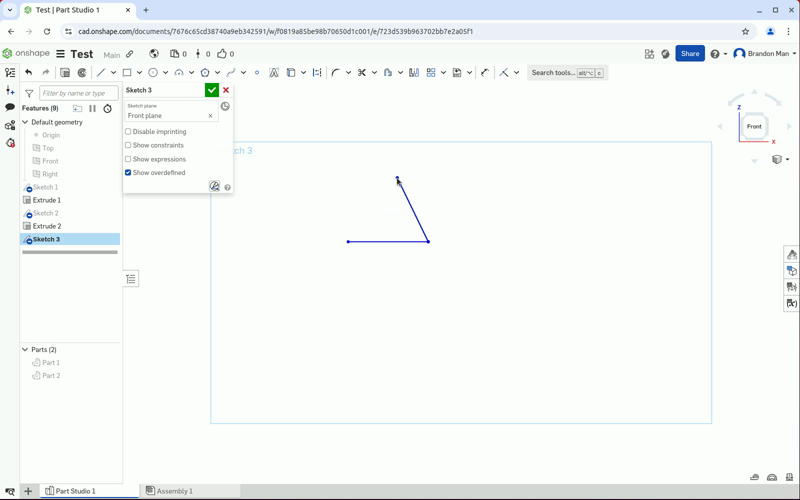
key(a)
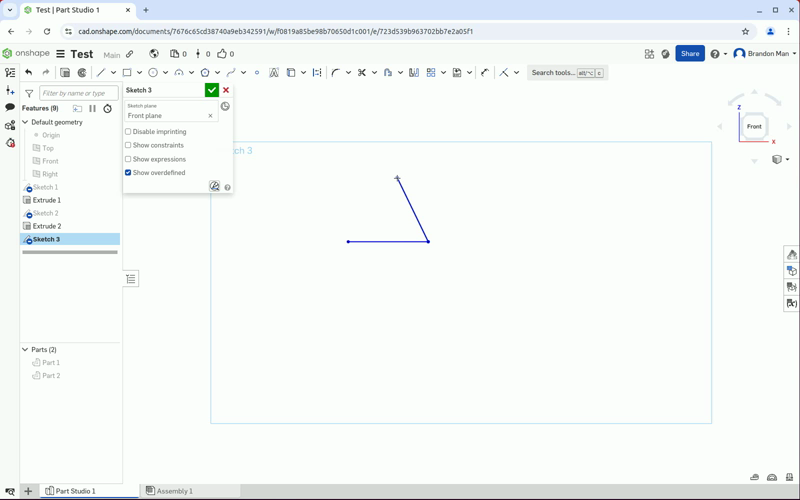
mouse_move(397, 177)
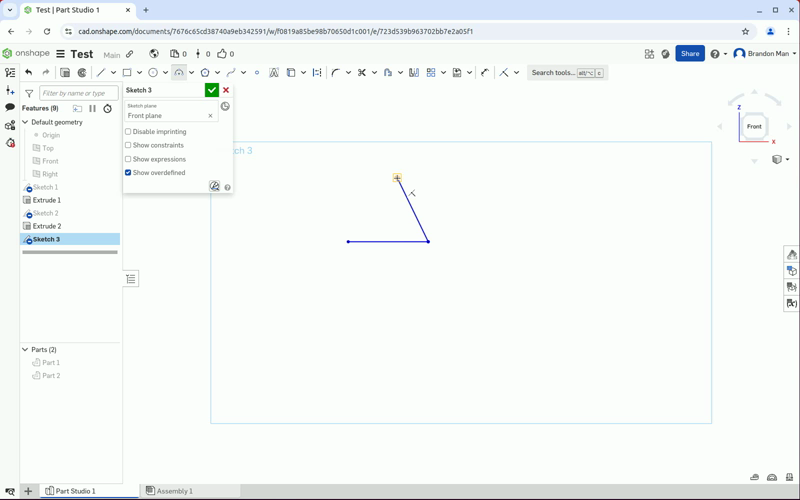
click(397, 177)
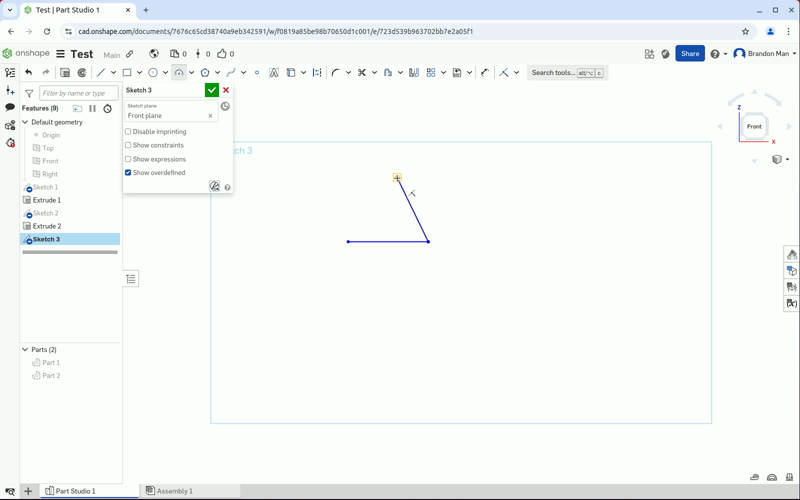
key_down(shift)
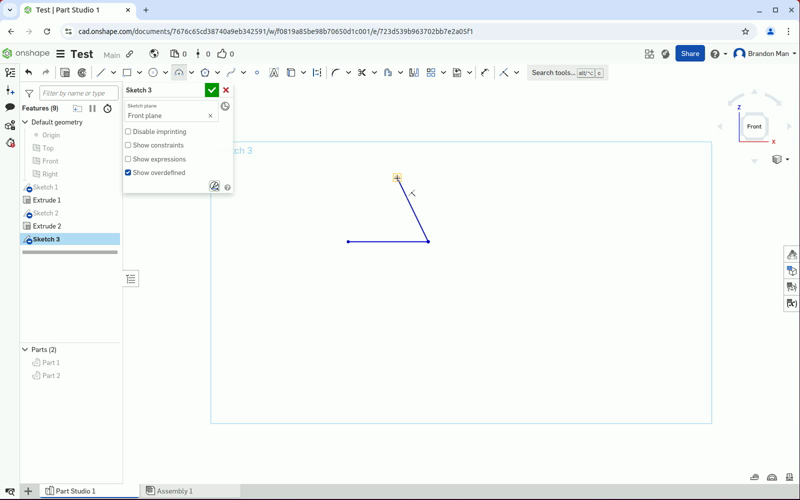
mouse_move(379, 177)
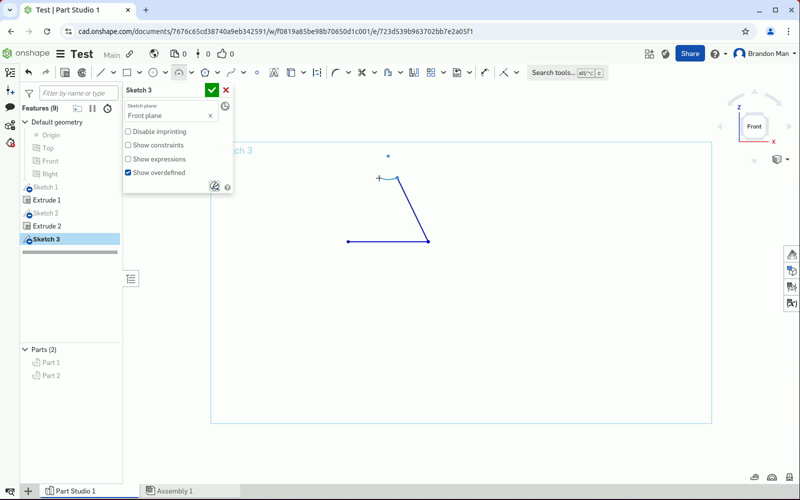
click(379, 177)
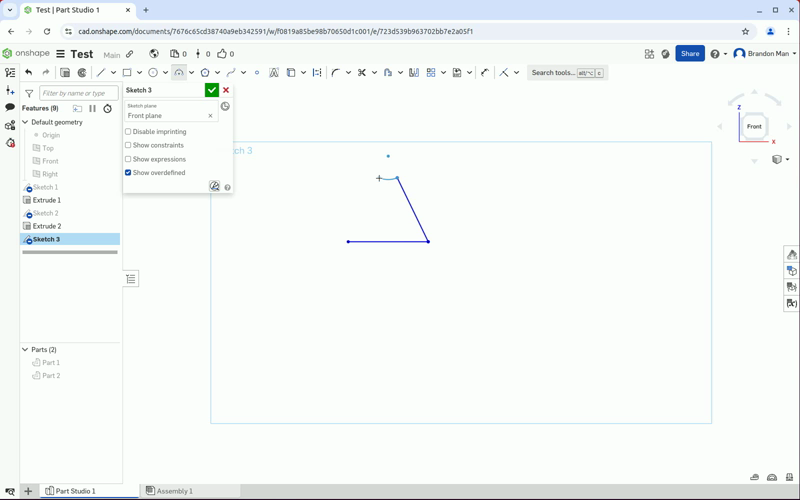
mouse_move(388, 192)
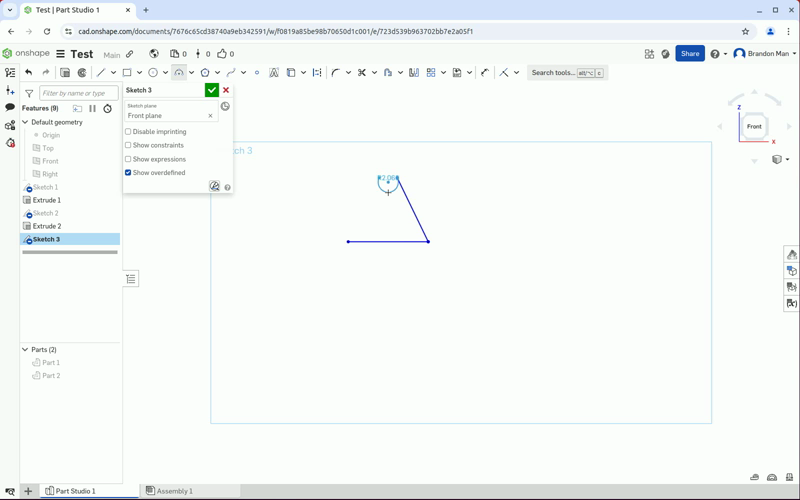
click(388, 192)
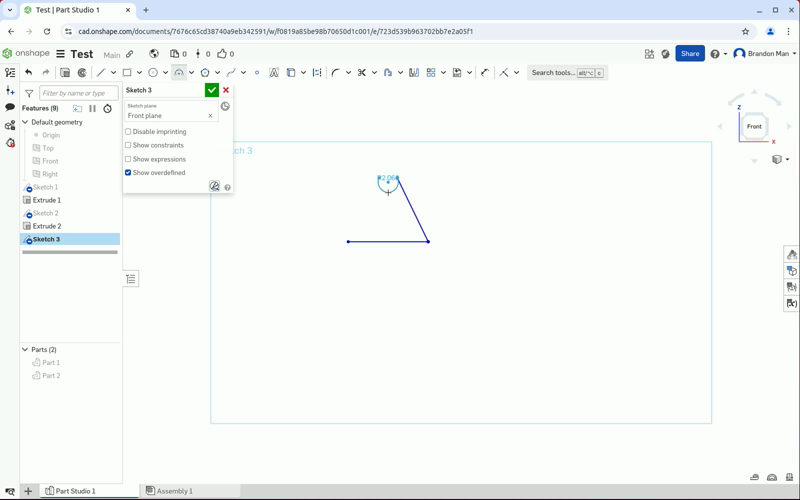
key_up(shift)
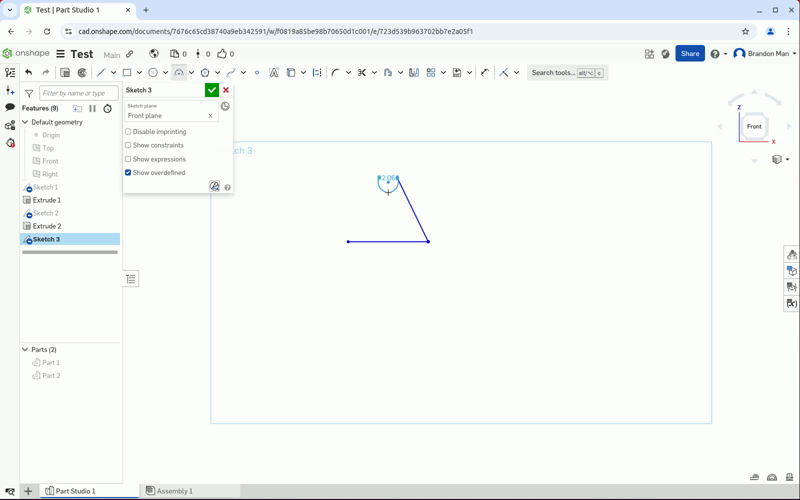
key(esc)
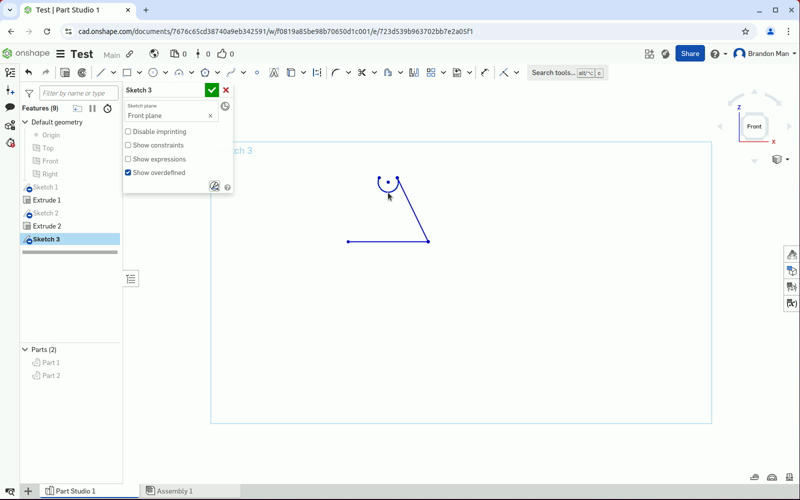
key(l)
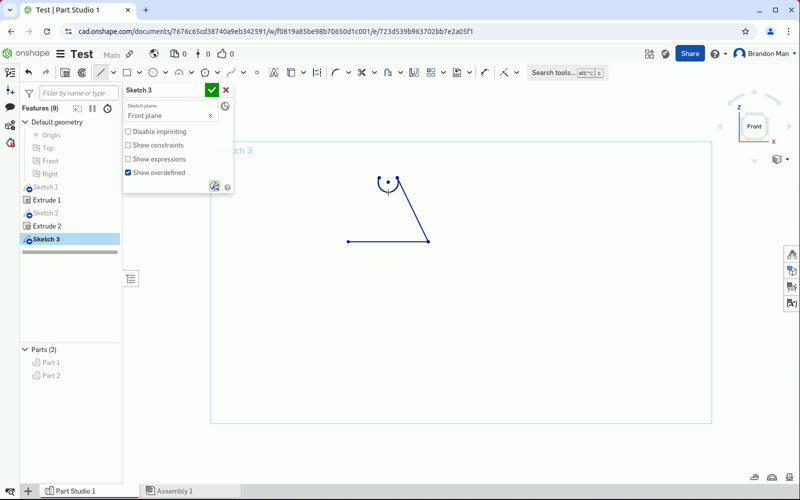
mouse_move(379, 177)
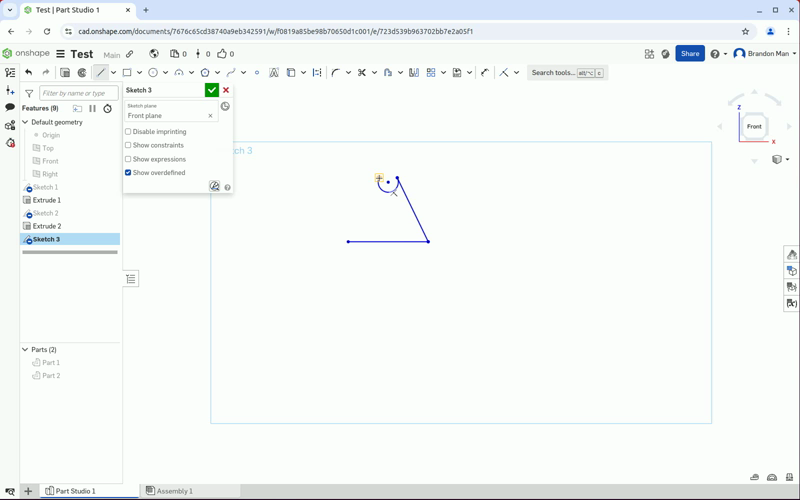
click(379, 177)
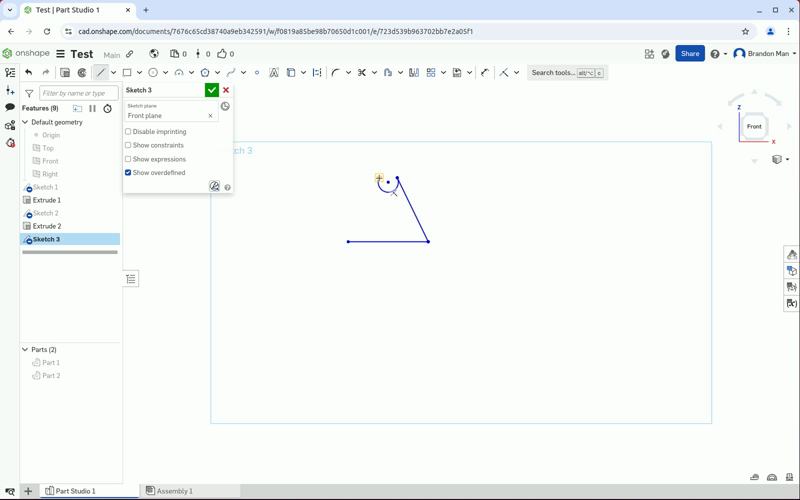
key_down(shift)
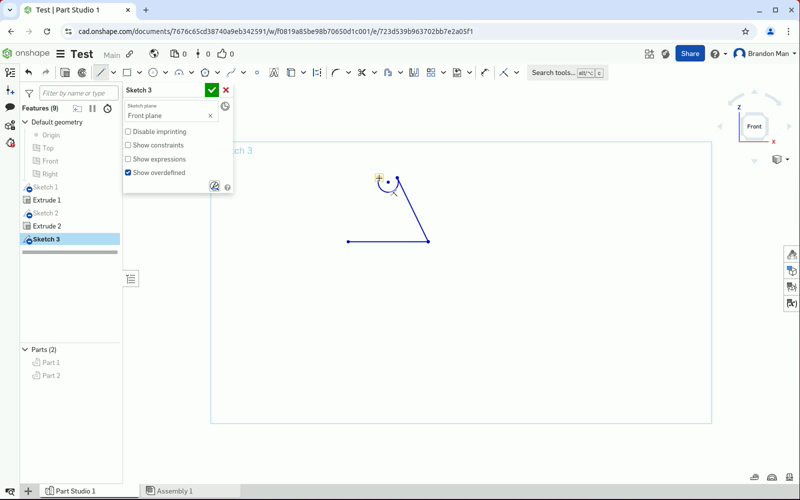
mouse_move(348, 241)
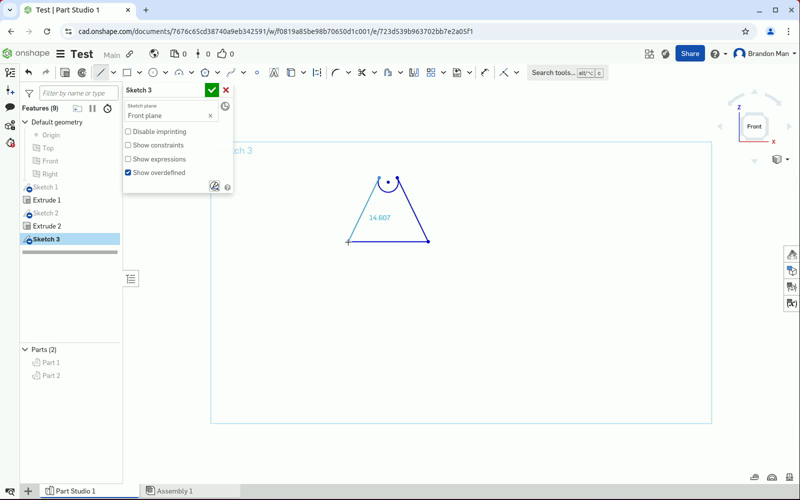
key_up(shift)
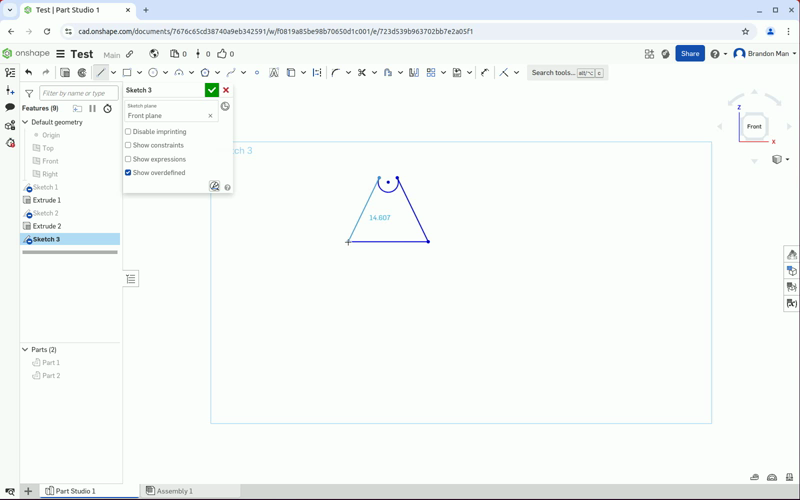
click(348, 241)
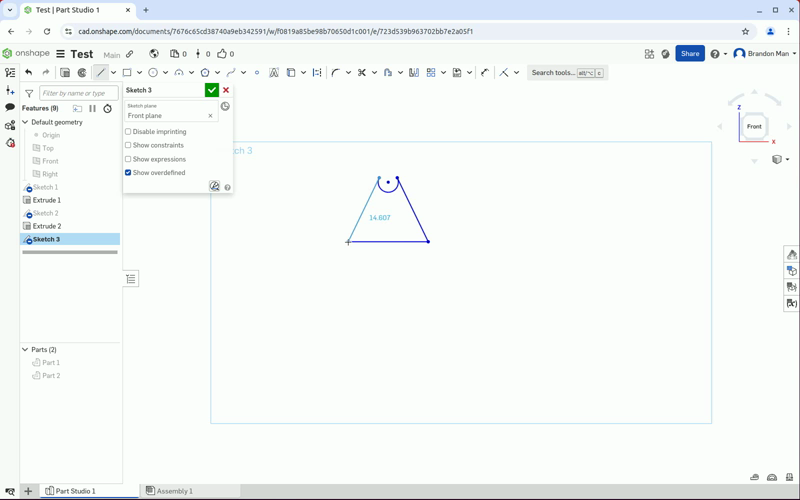
key(esc)
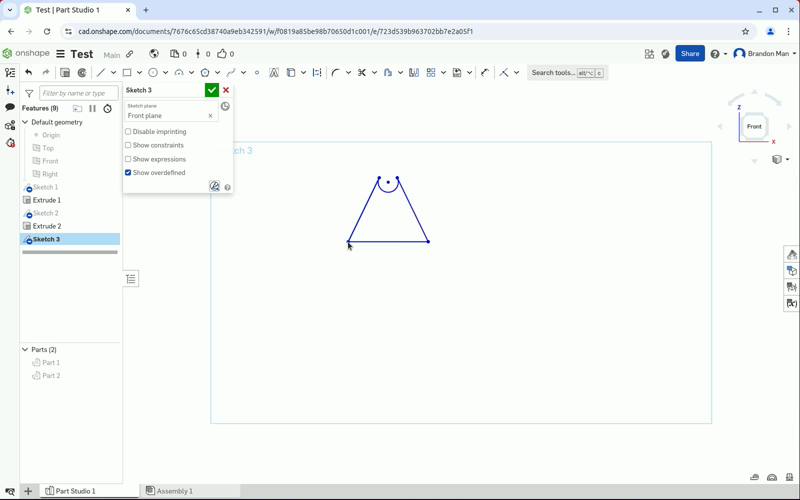
mouse_move(410, 216)
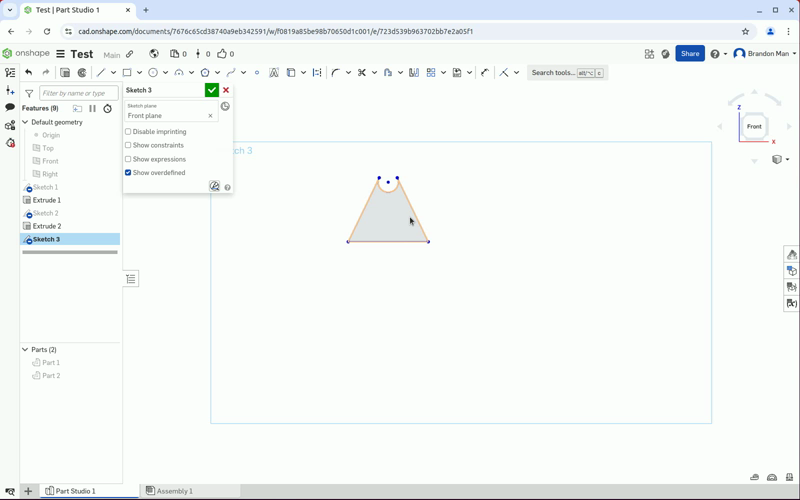
click(410, 216)
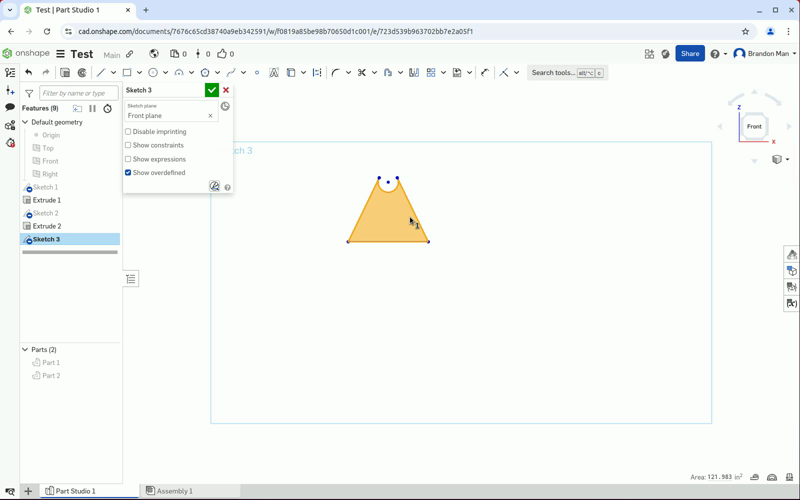
mouse_move(73, 352)
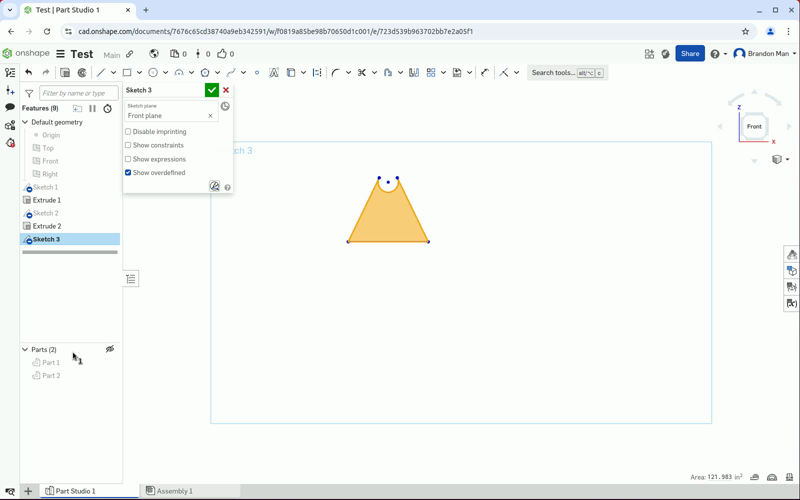
key(shift+y)
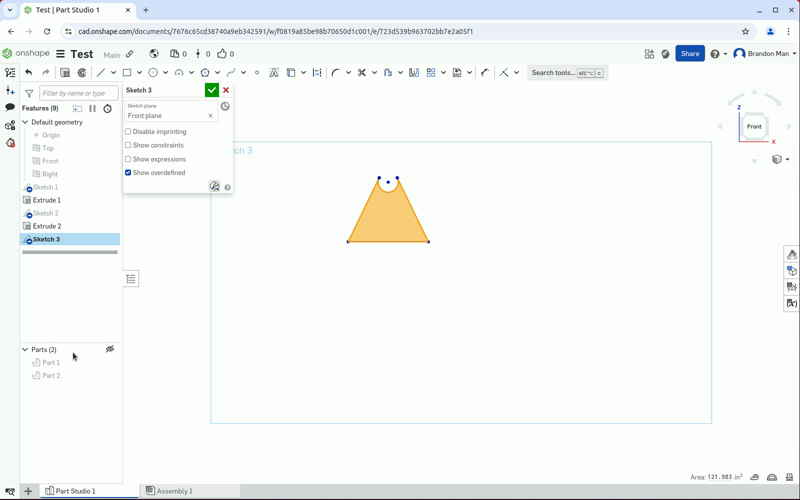
key(shift+e)
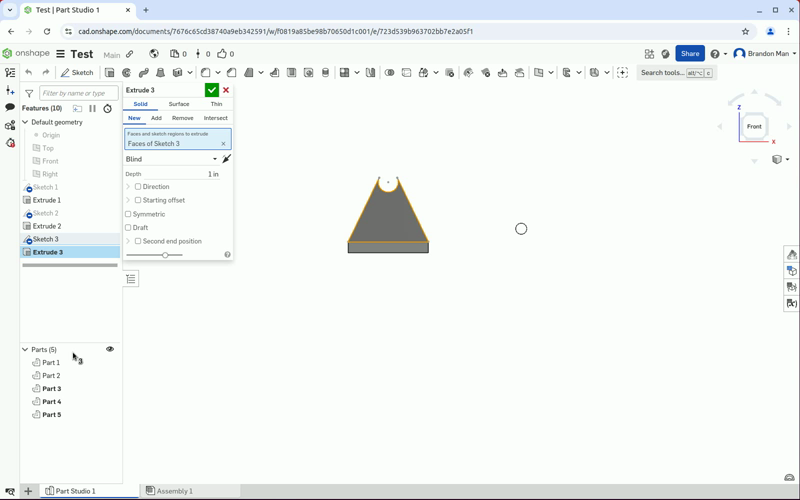
mouse_move(143, 106)
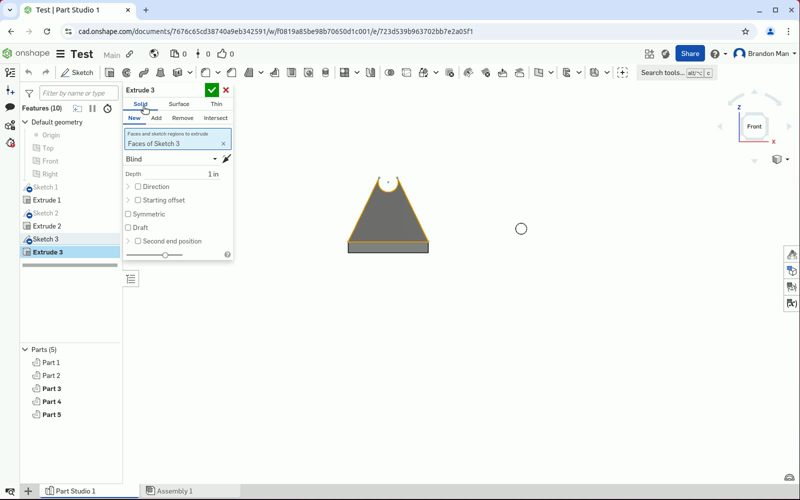
click(143, 106)
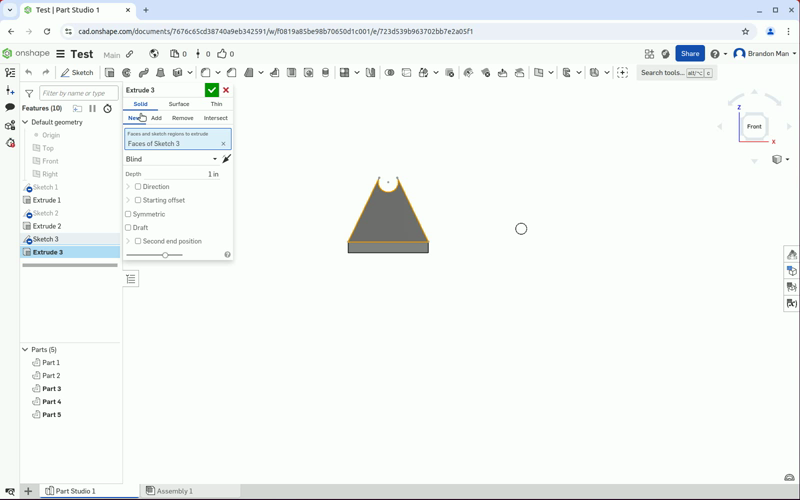
mouse_move(137, 120)
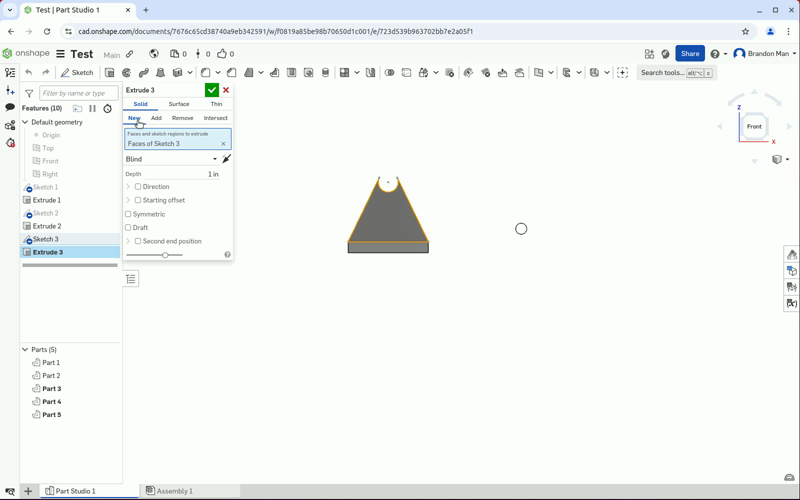
click(137, 120)
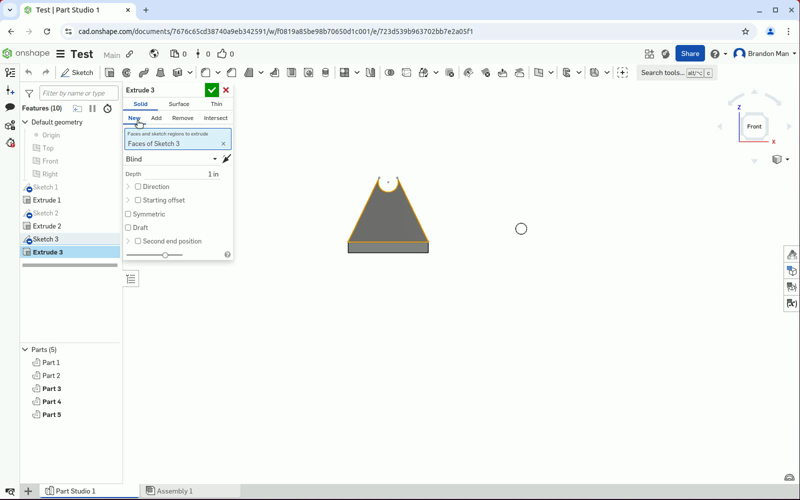
key(tab, 4)
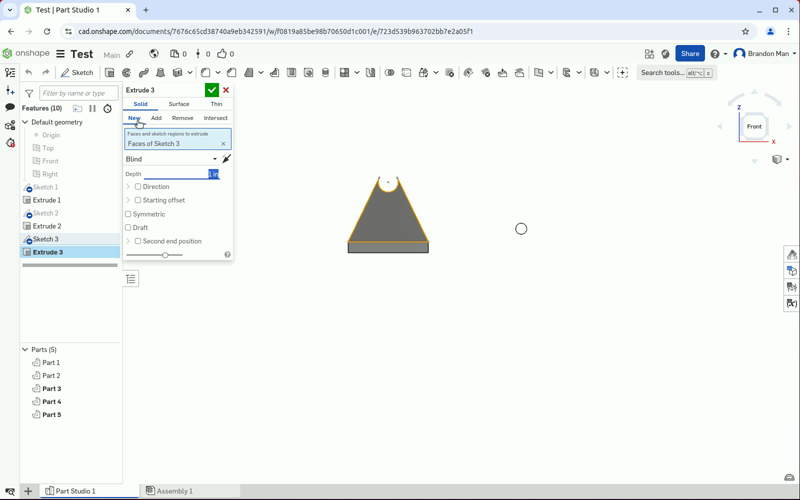
text(1.926)
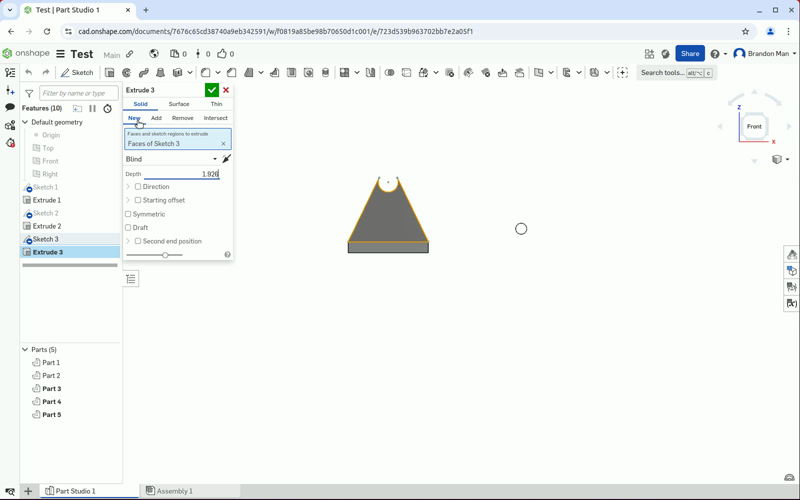
key(enter)
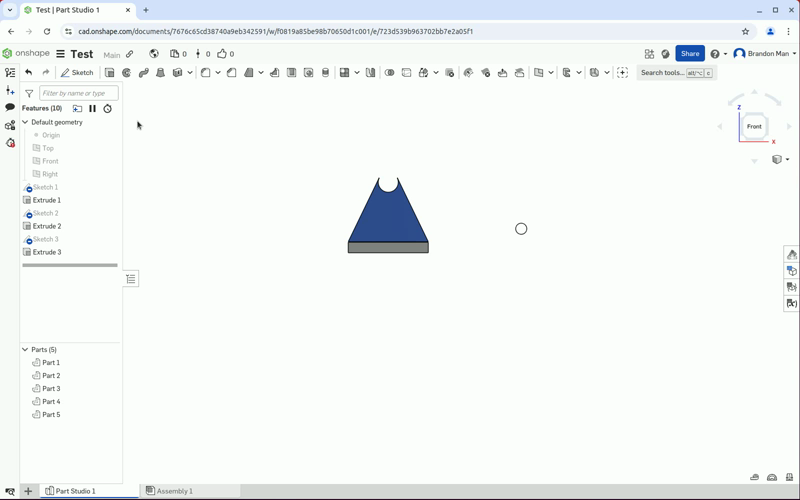
key(shift+h)
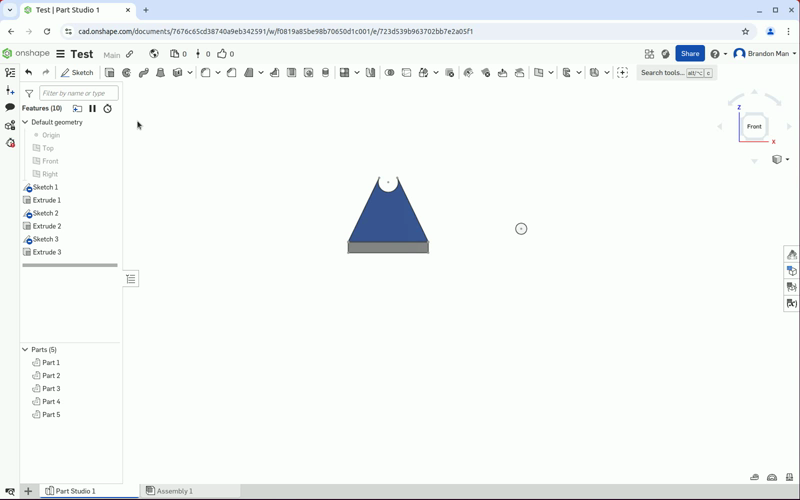
key(shift+h)
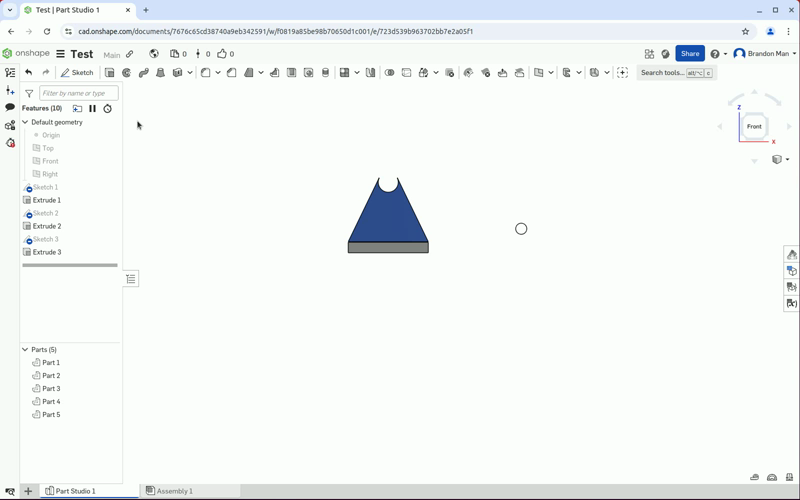
mouse_move(73, 189)
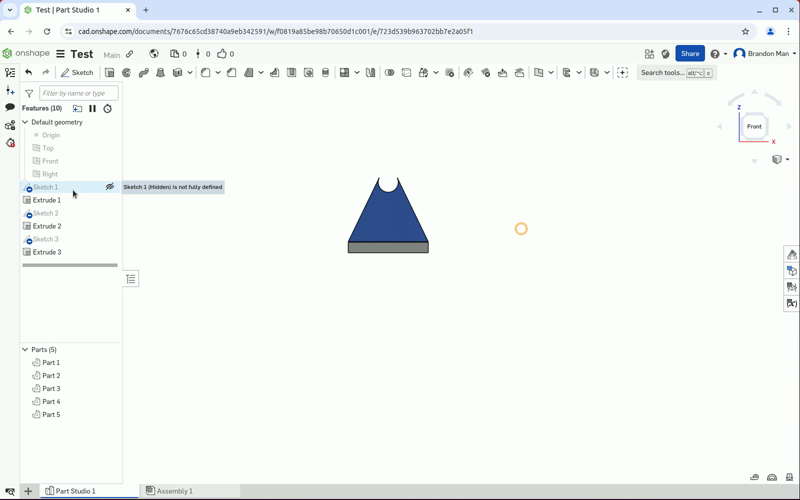
click(73, 189)
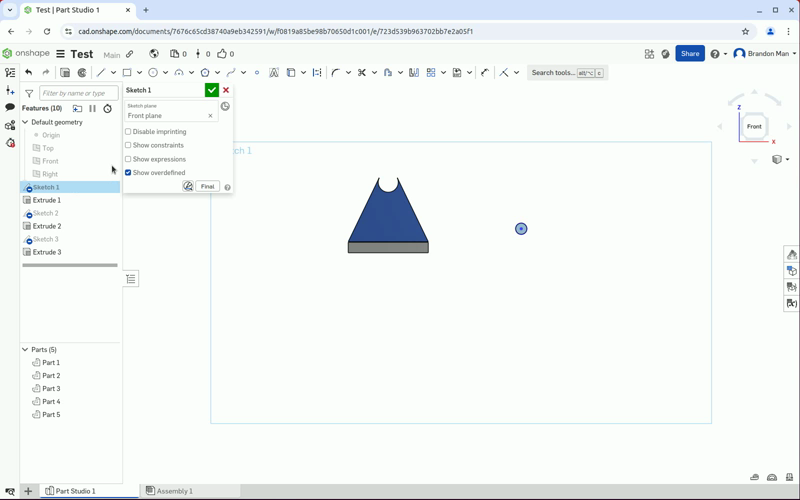
mouse_move(229, 92)
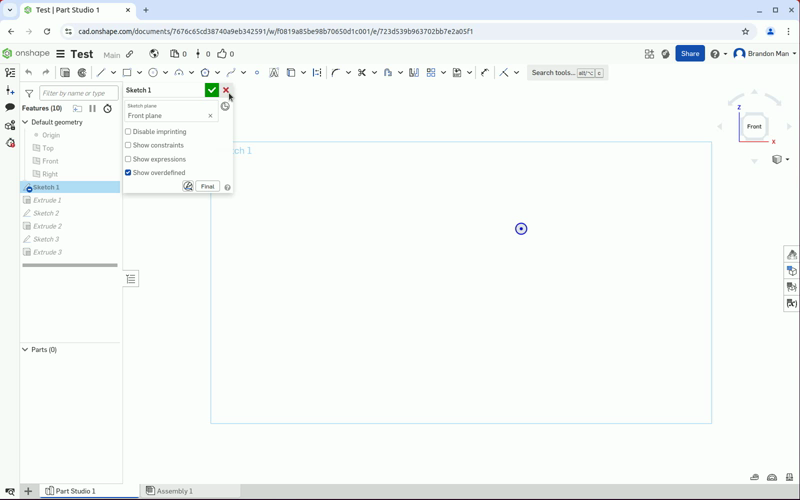
click(229, 92)
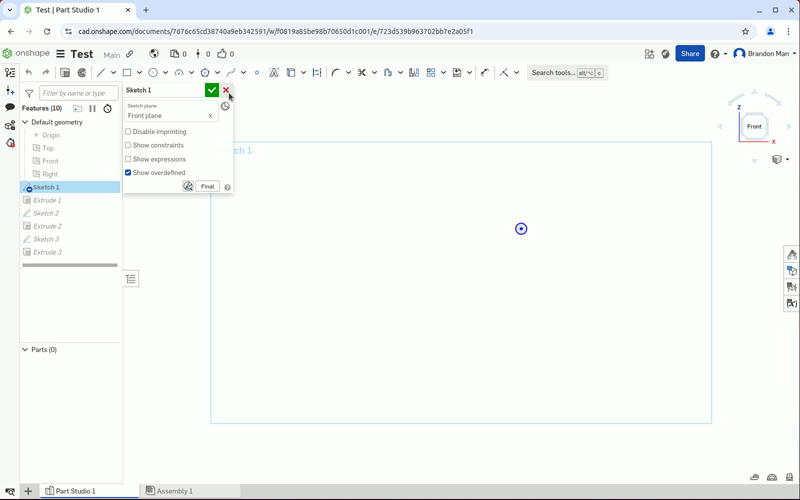
key(shift+s)
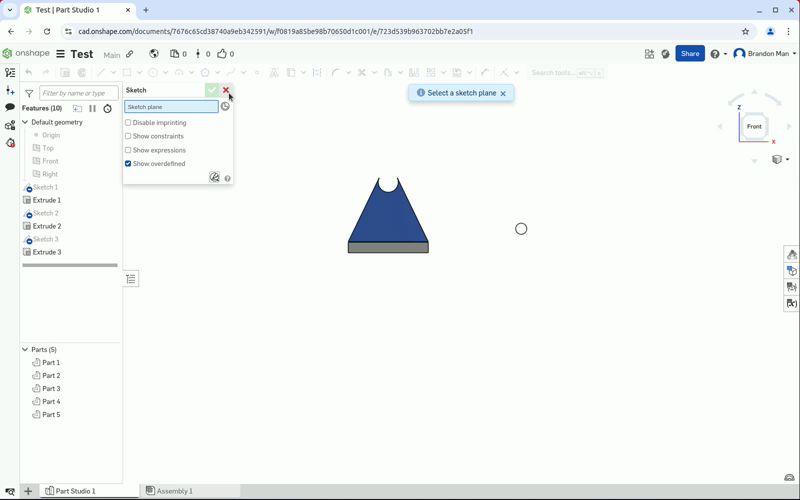
mouse_move(73, 163)
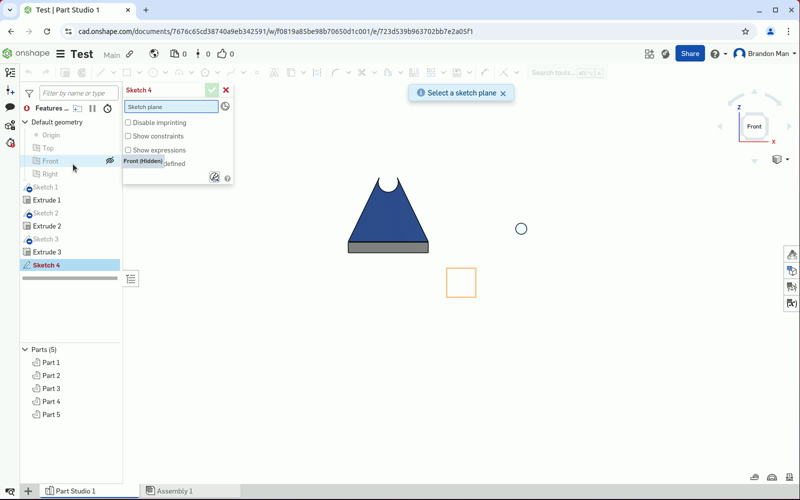
click(73, 163)
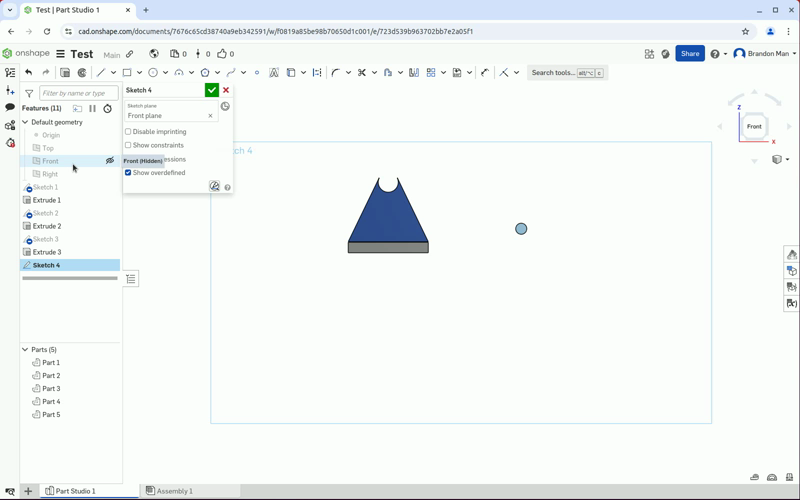
mouse_move(73, 352)
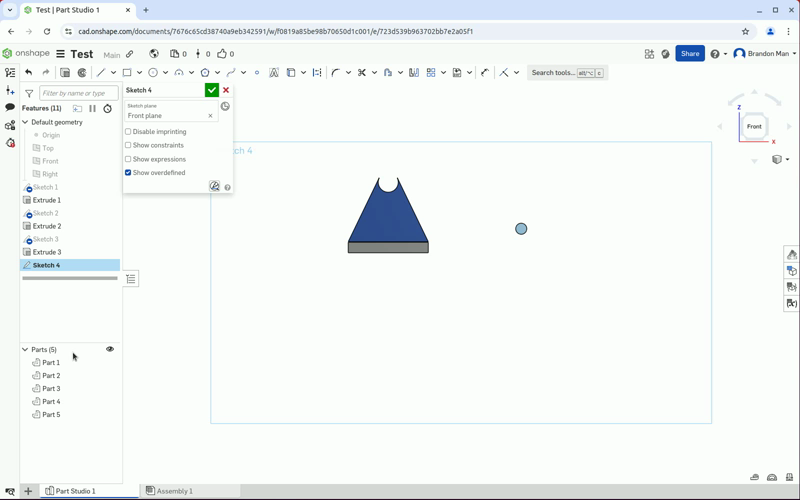
key(y)
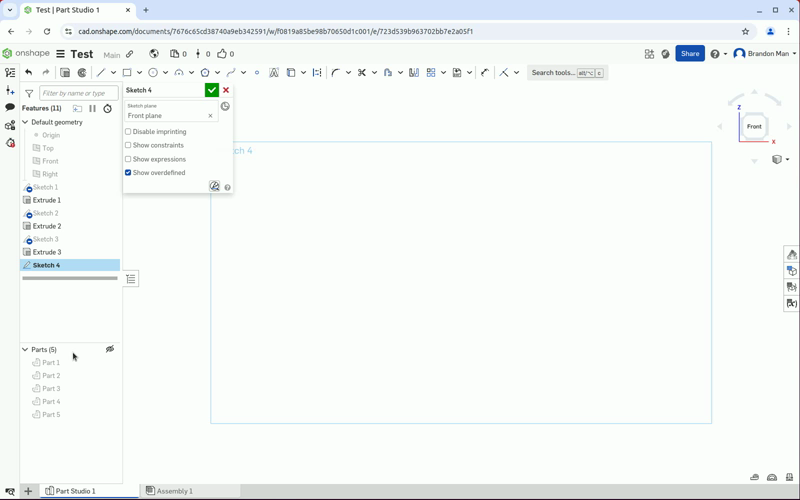
key(c)
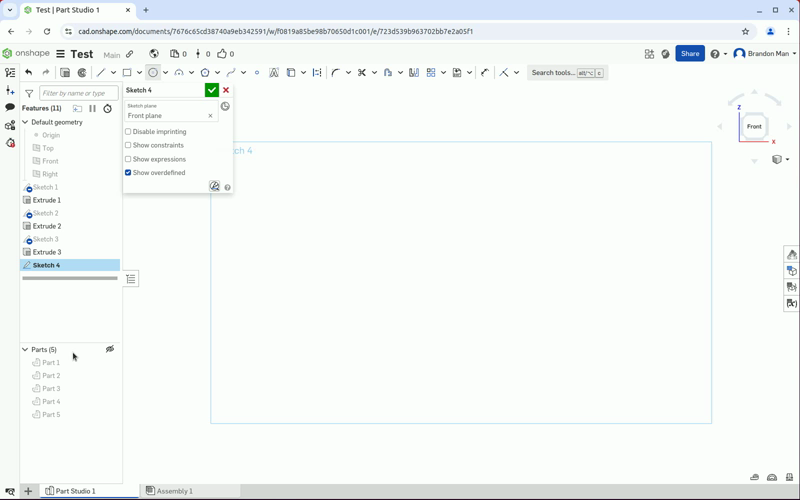
key_down(shift)
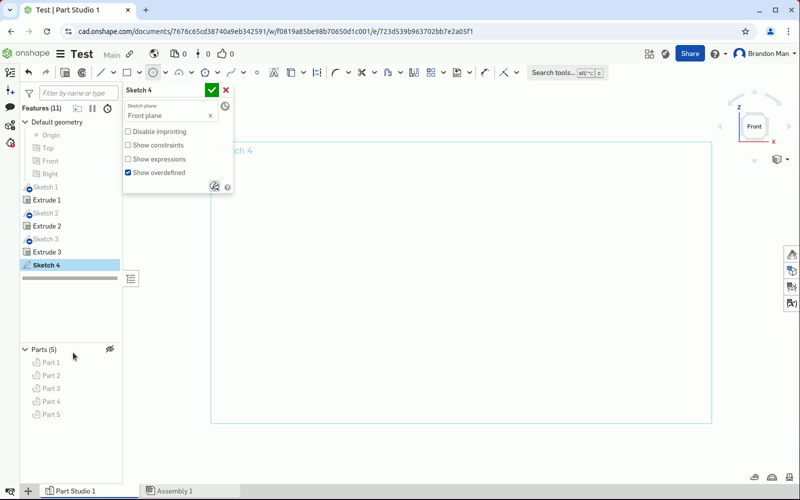
mouse_move(388, 183)
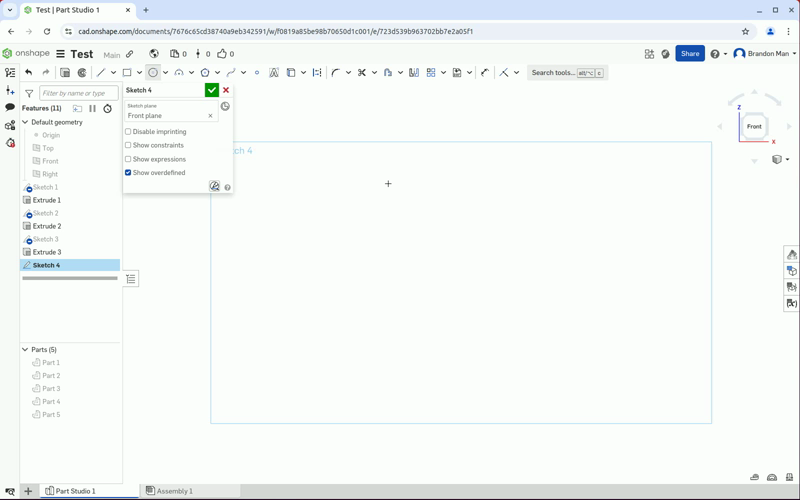
click(388, 183)
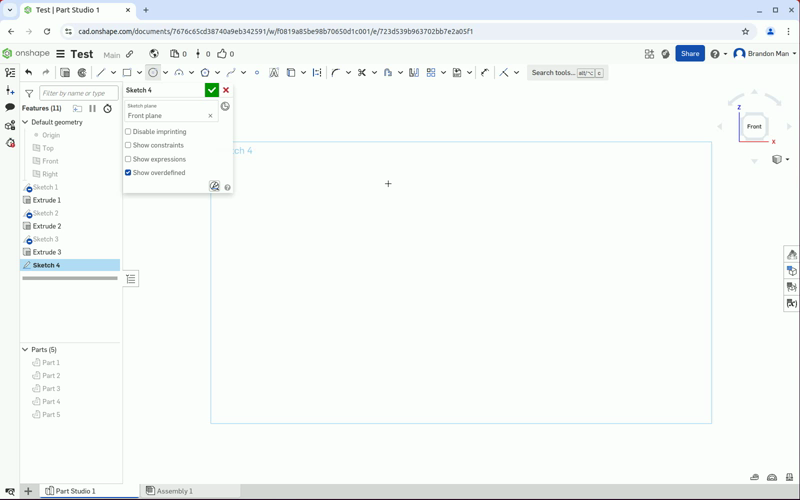
key_up(shift)
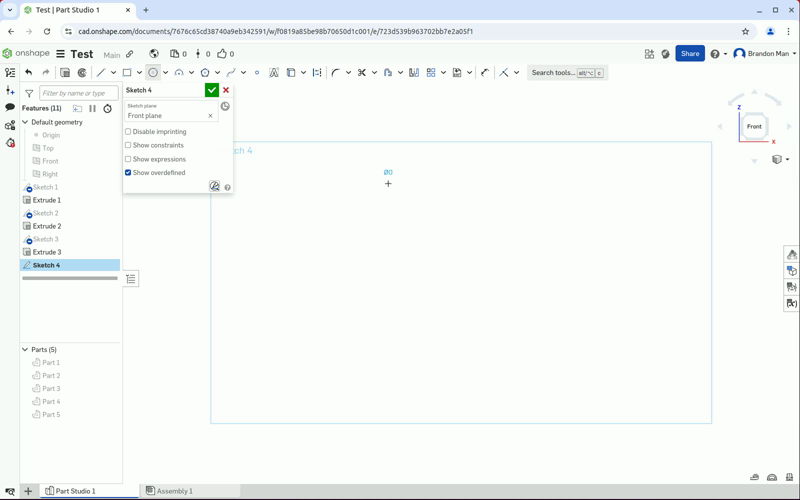
mouse_move(398, 183)
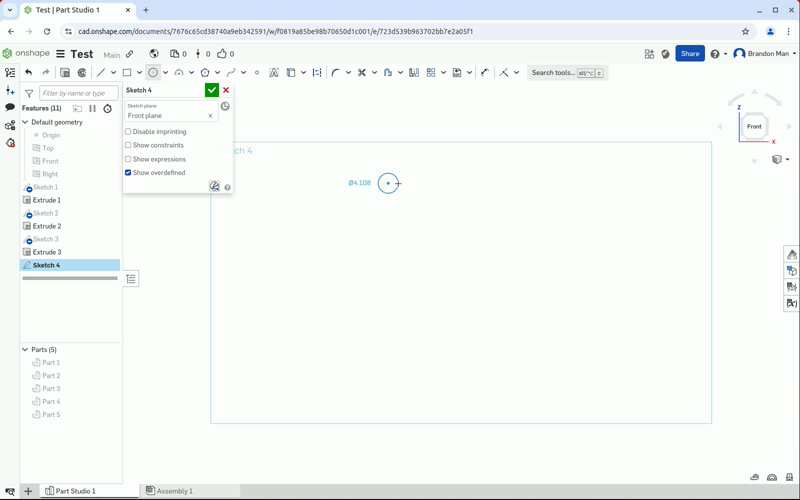
click(398, 183)
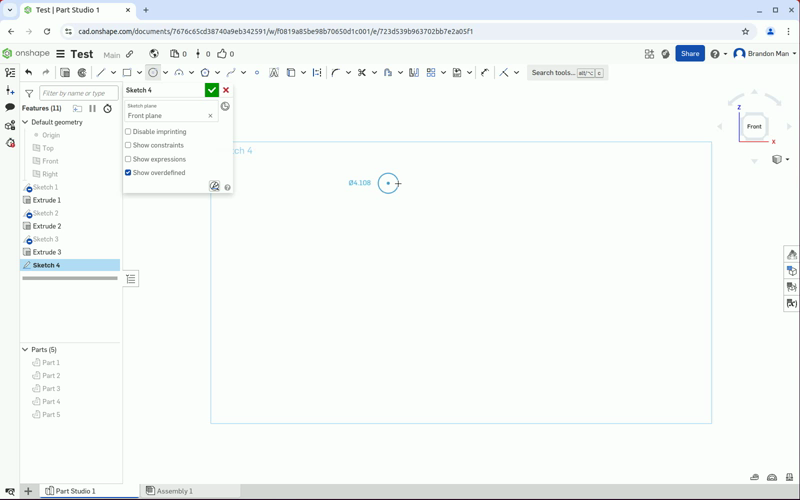
key(esc)
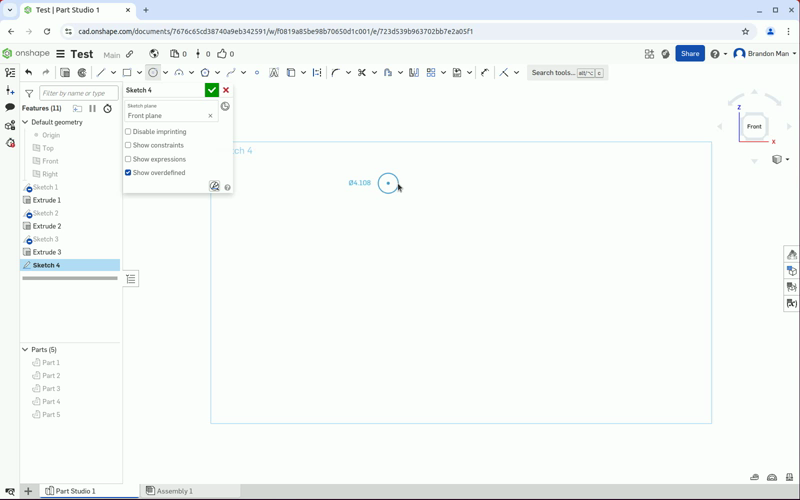
key(c)
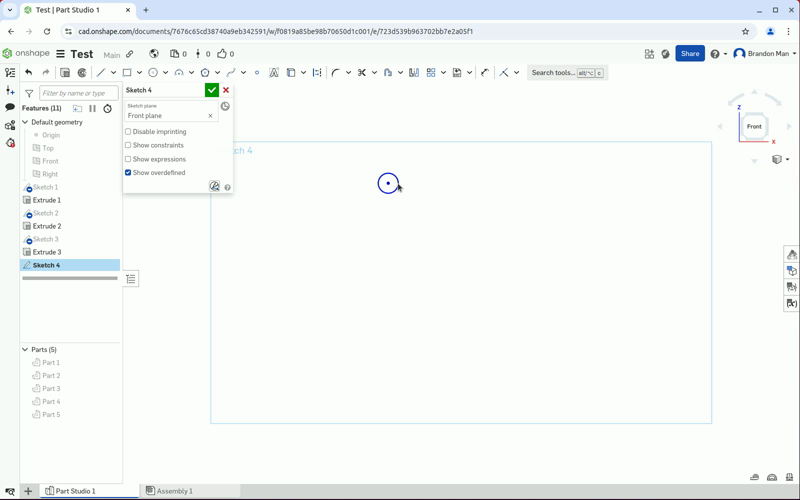
key_down(shift)
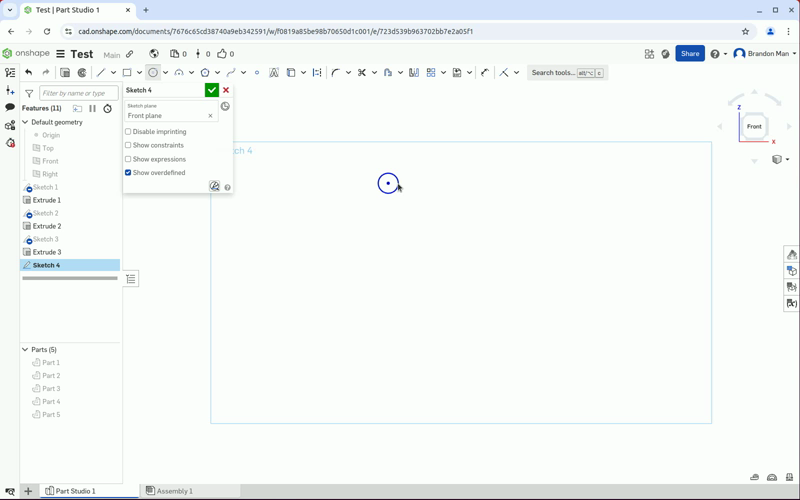
mouse_move(388, 183)
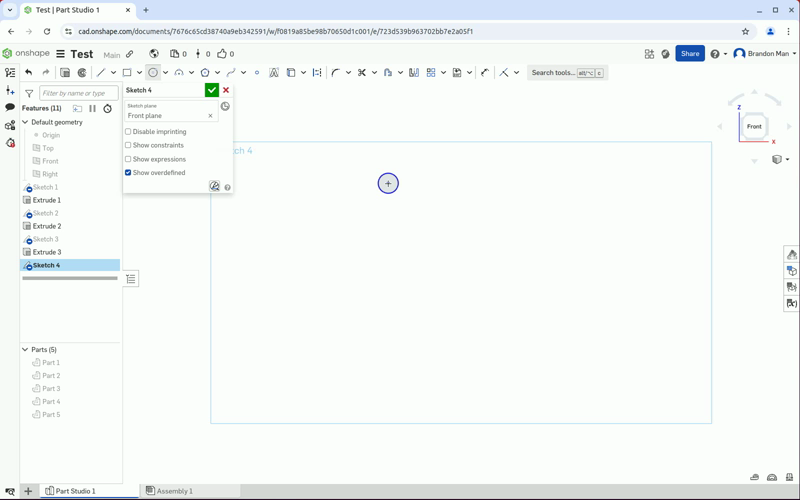
click(388, 183)
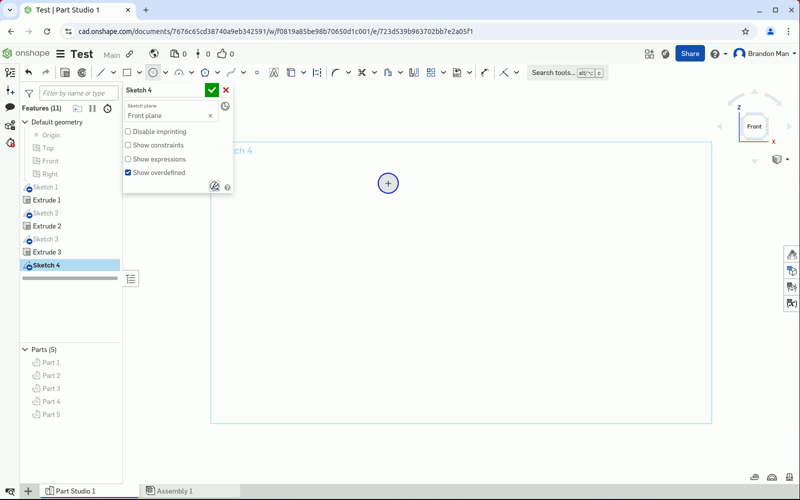
key_up(shift)
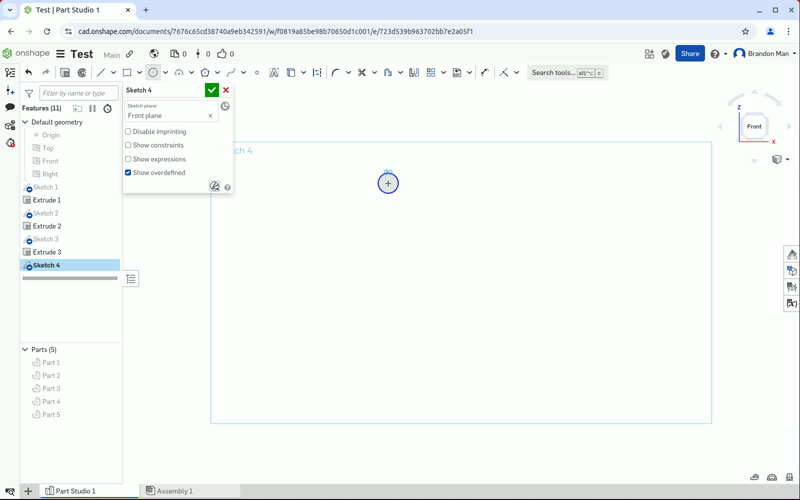
mouse_move(393, 183)
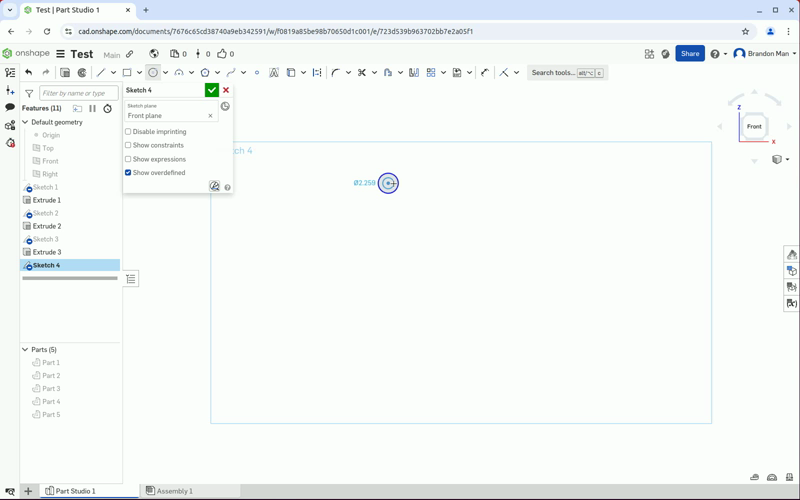
click(393, 183)
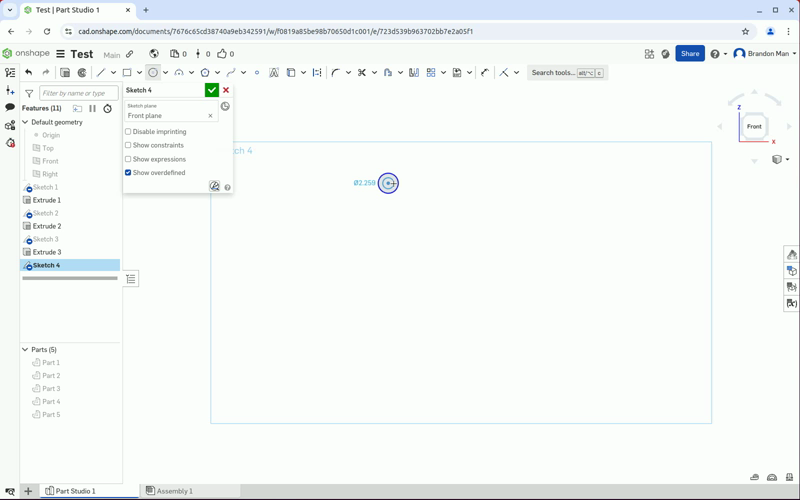
key(esc)
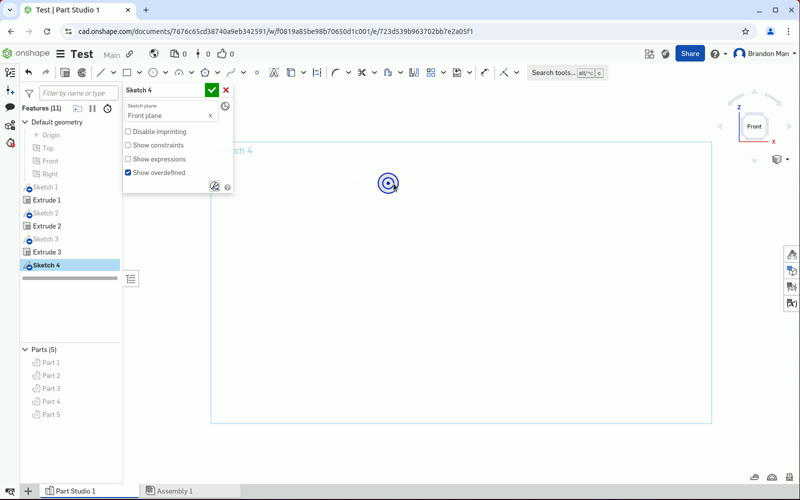
mouse_move(390, 175)
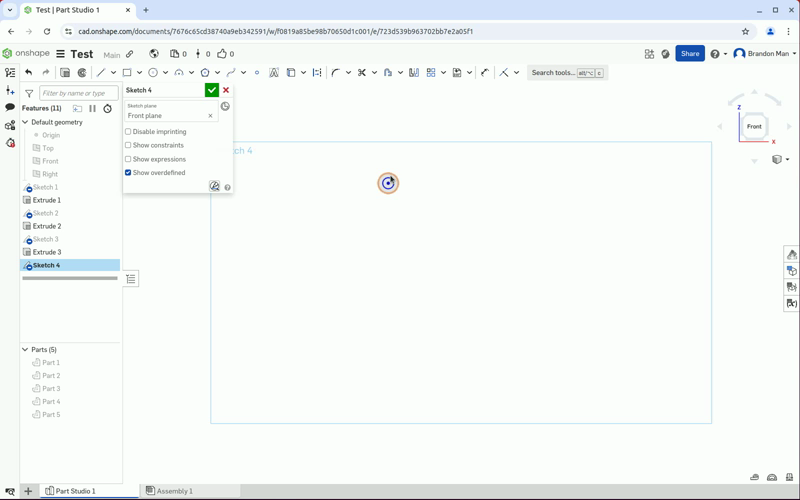
scroll(6)
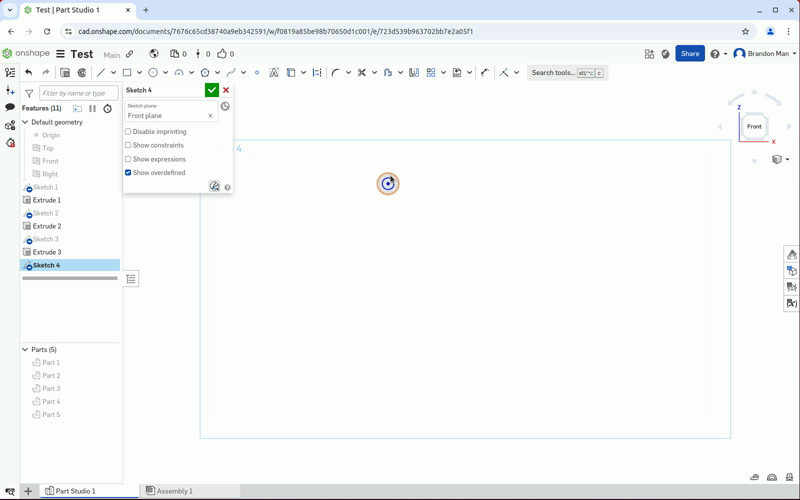
scroll(6)
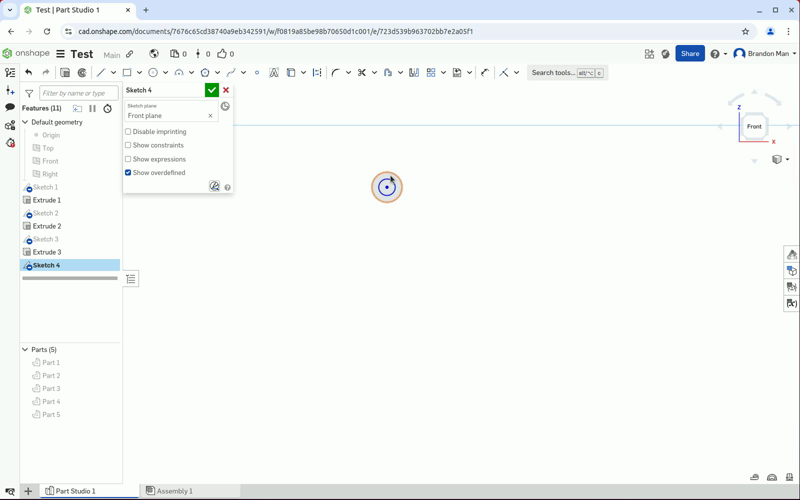
scroll(6)
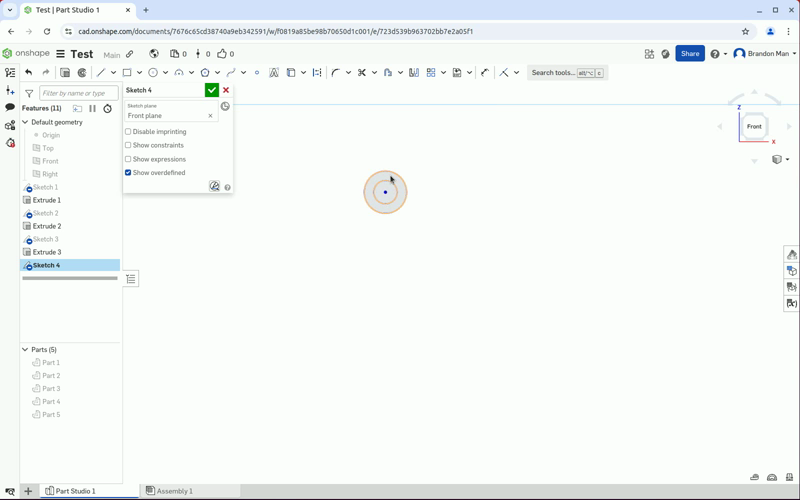
scroll(6)
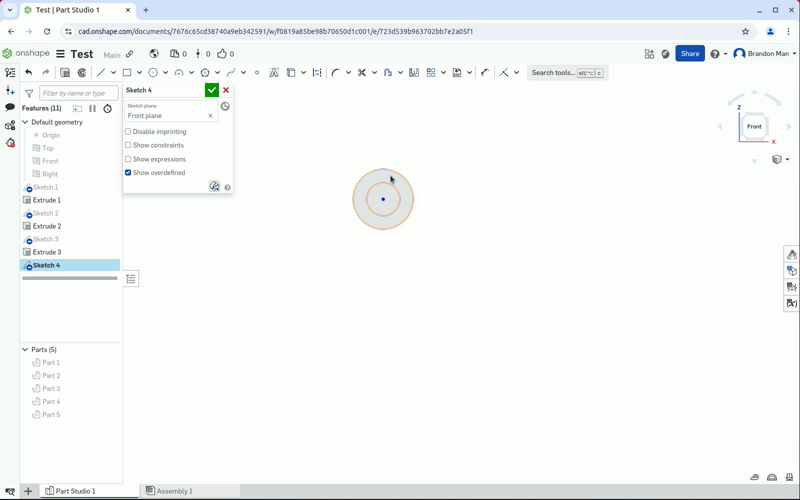
scroll(6)
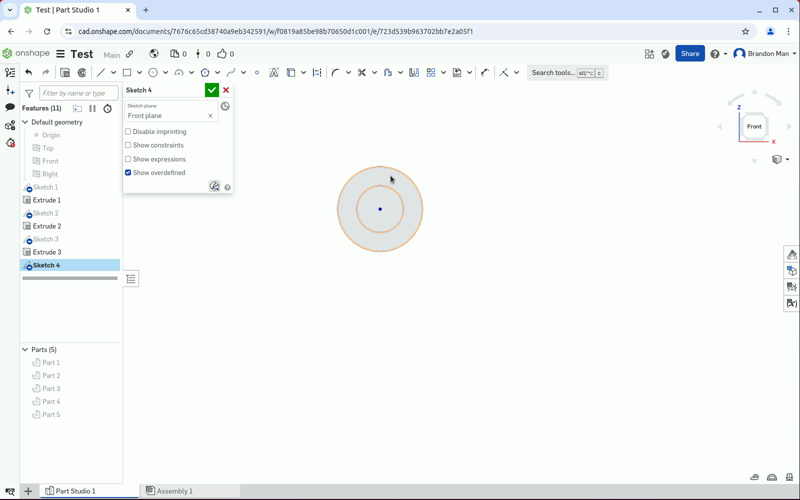
scroll(6)
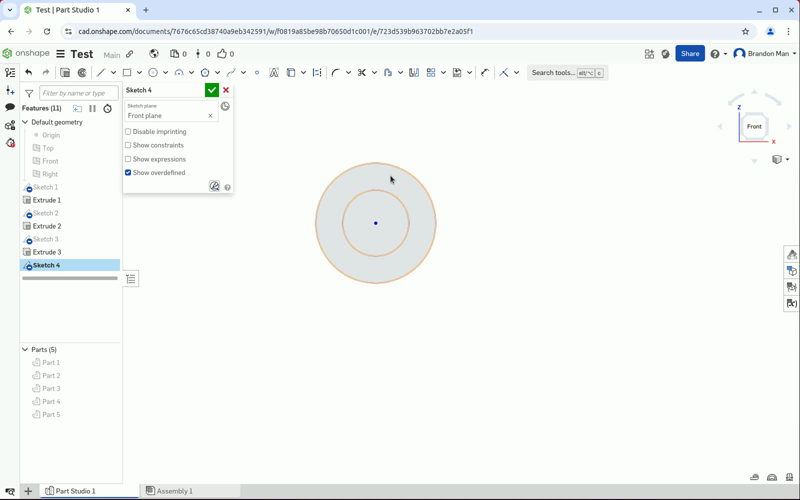
scroll(6)
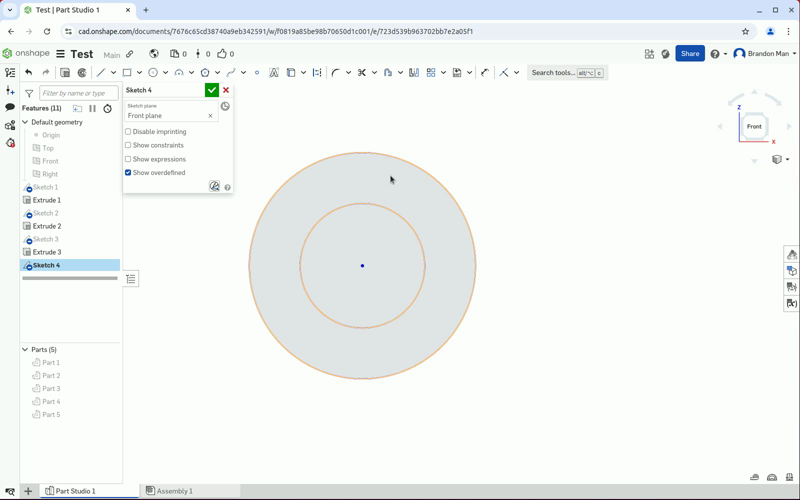
click(390, 175)
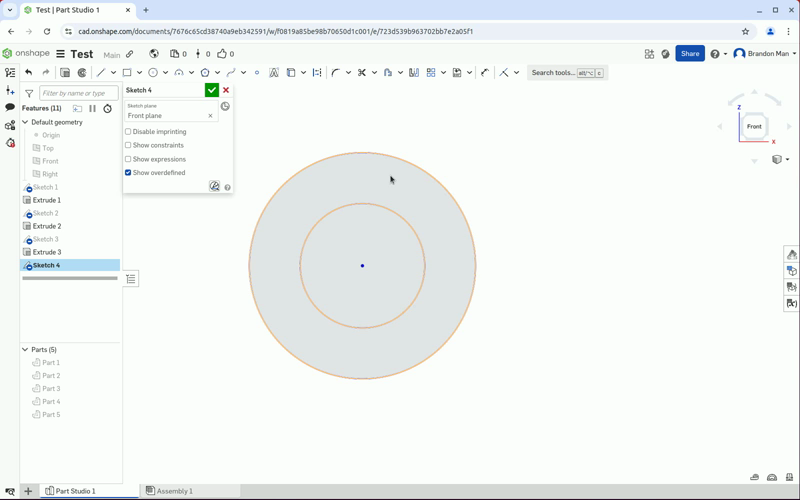
scroll(-6)
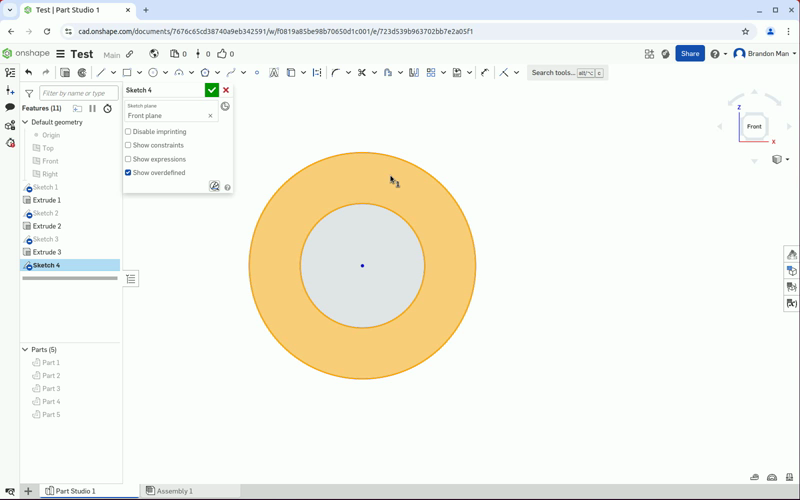
scroll(-6)
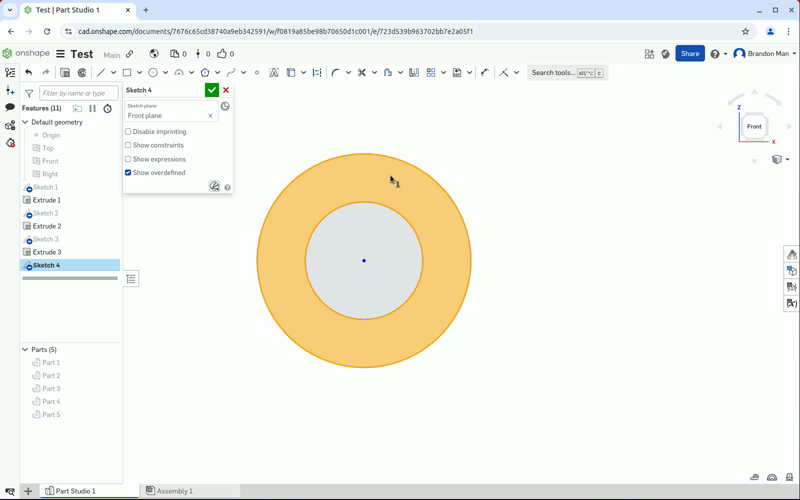
scroll(-6)
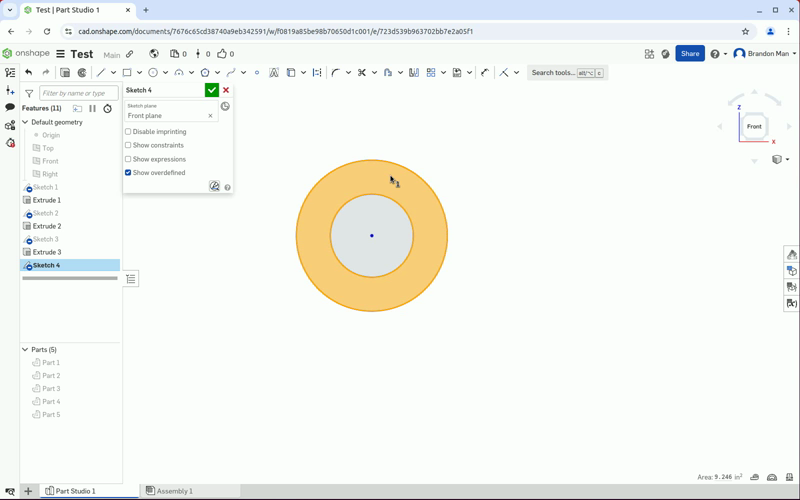
scroll(-6)
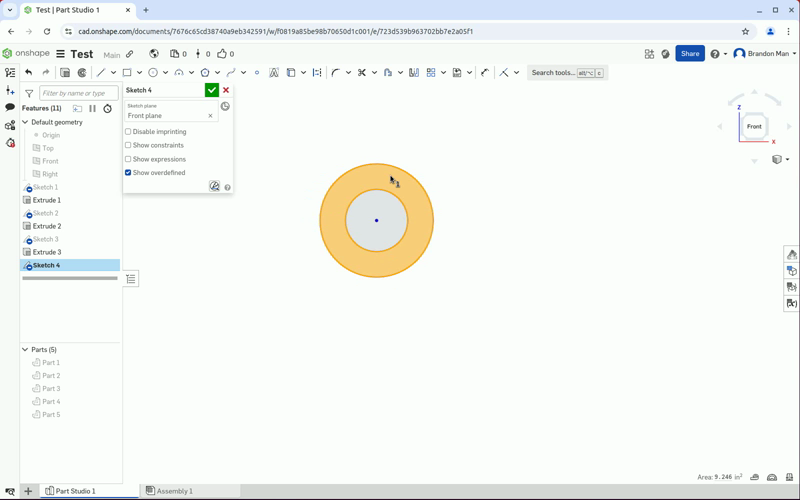
scroll(-6)
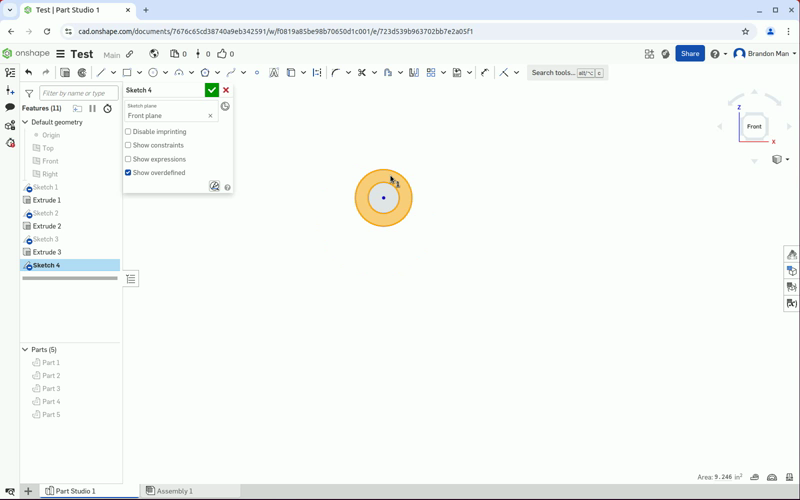
scroll(-6)
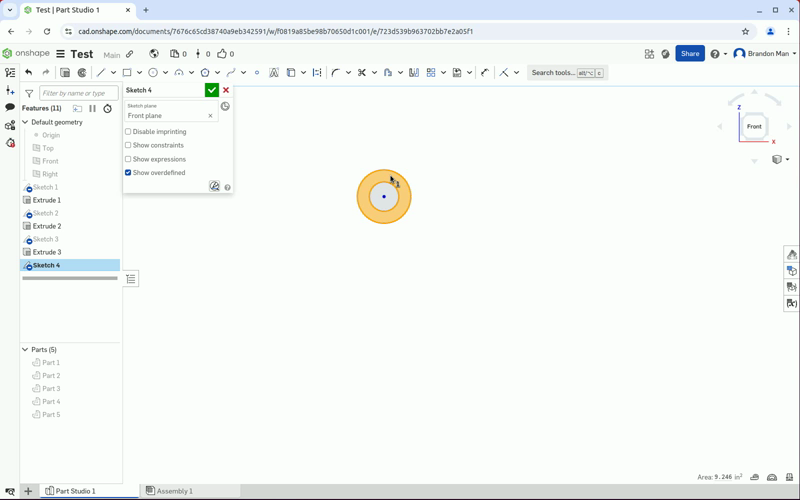
scroll(-6)
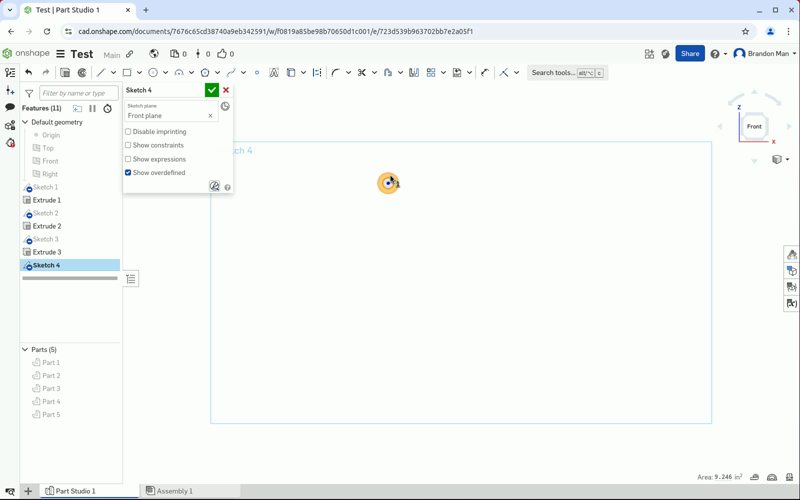
mouse_move(73, 352)
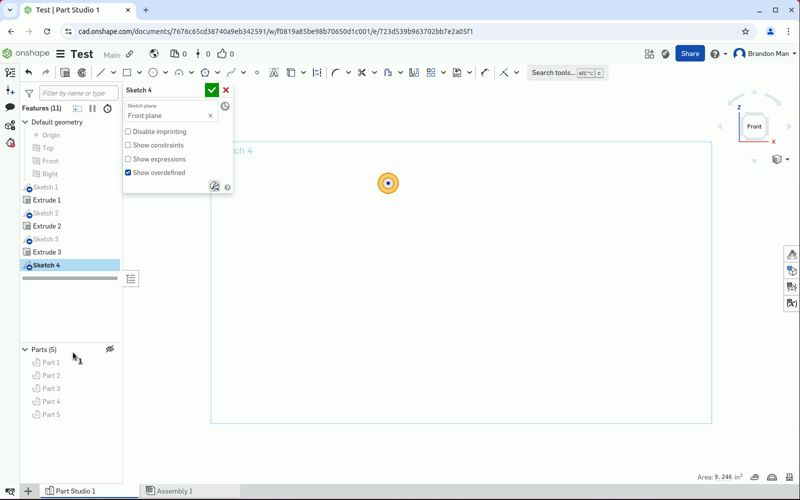
key(shift+y)
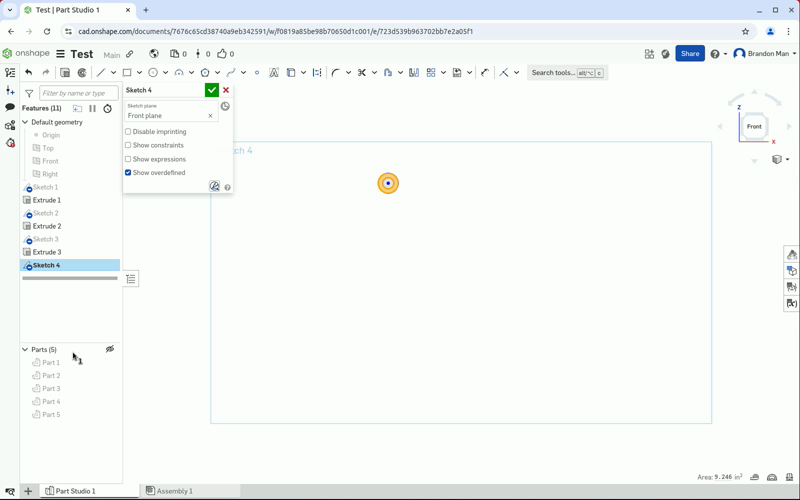
key(shift+e)
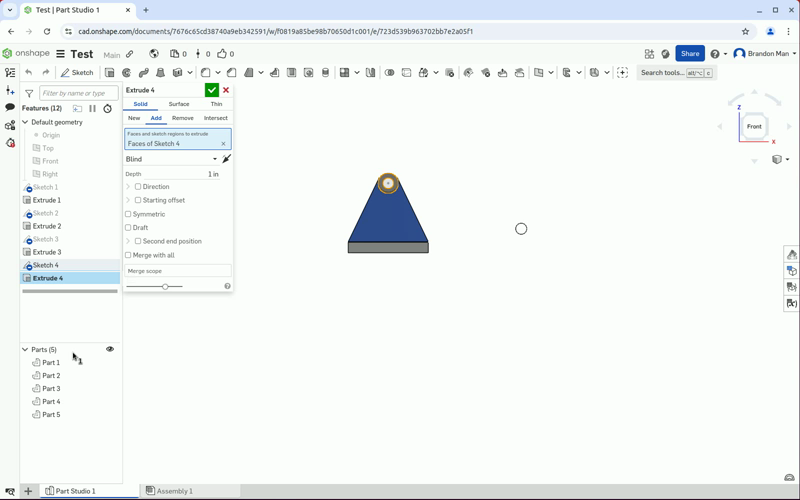
mouse_move(143, 106)
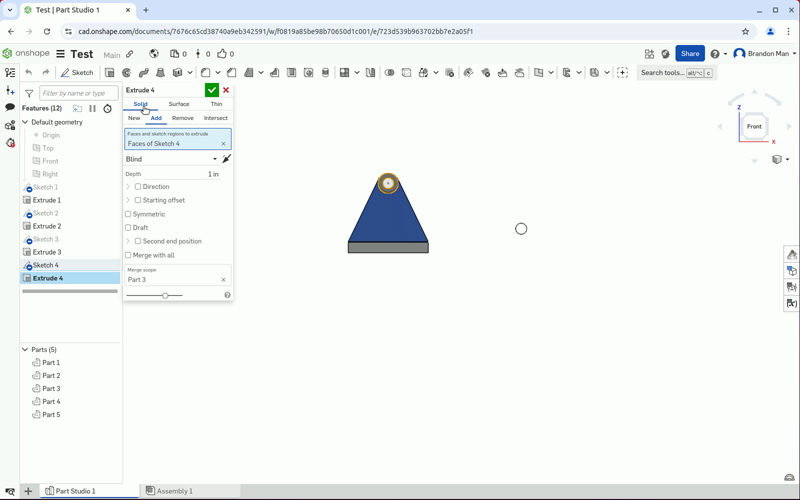
click(143, 106)
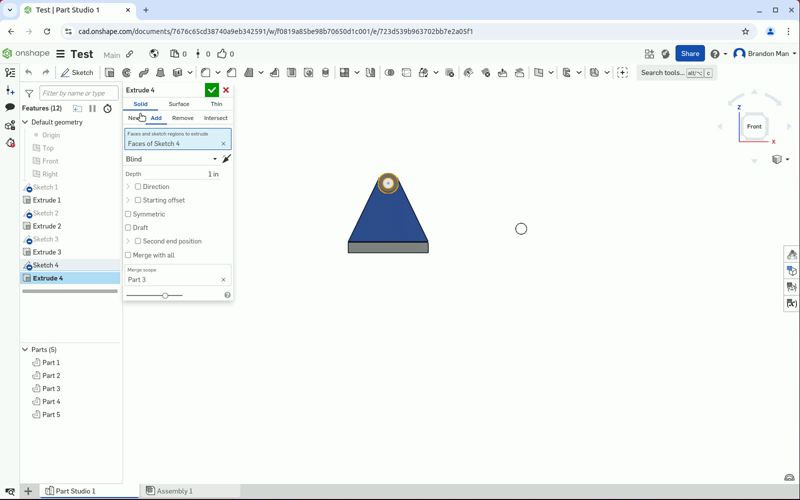
mouse_move(137, 120)
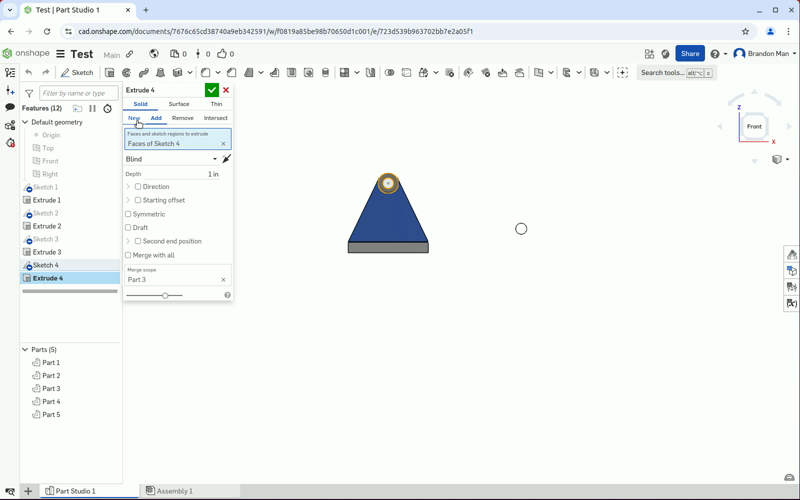
click(137, 120)
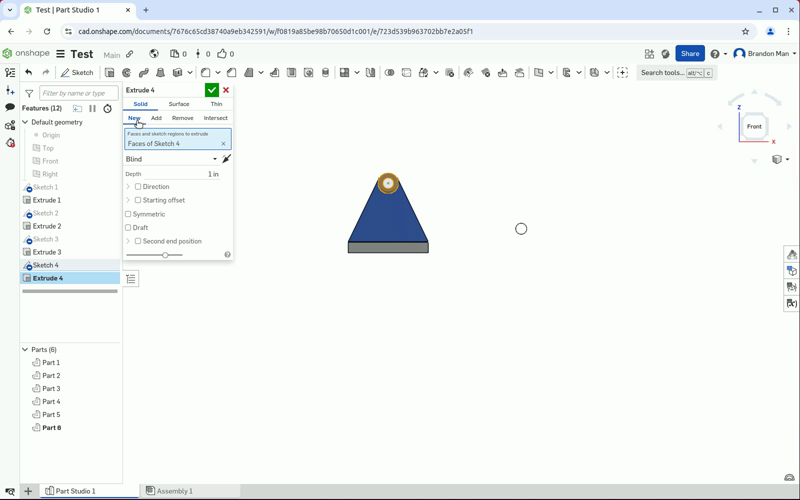
key(tab, 4)
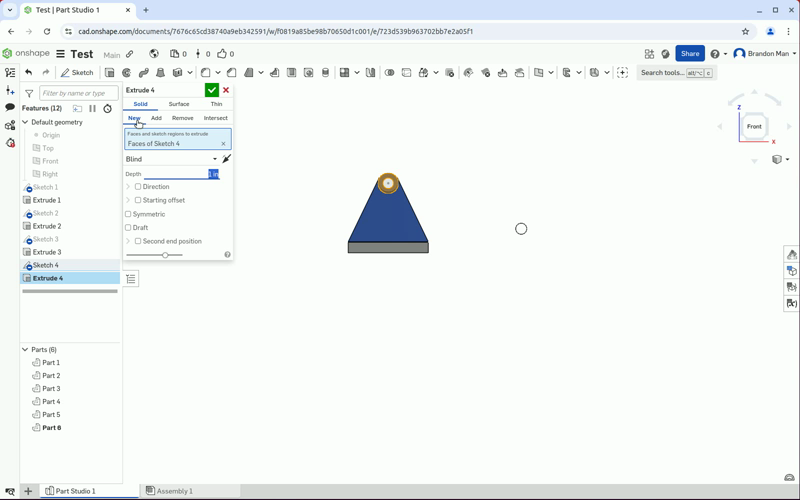
text(1.926)
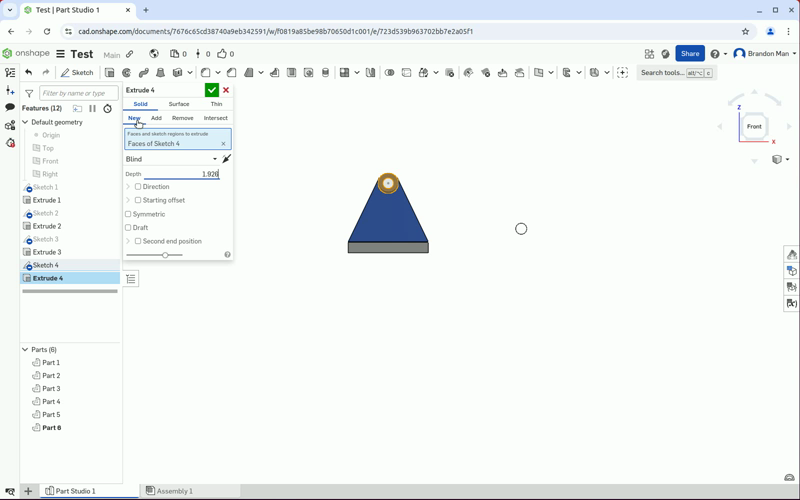
key(enter)
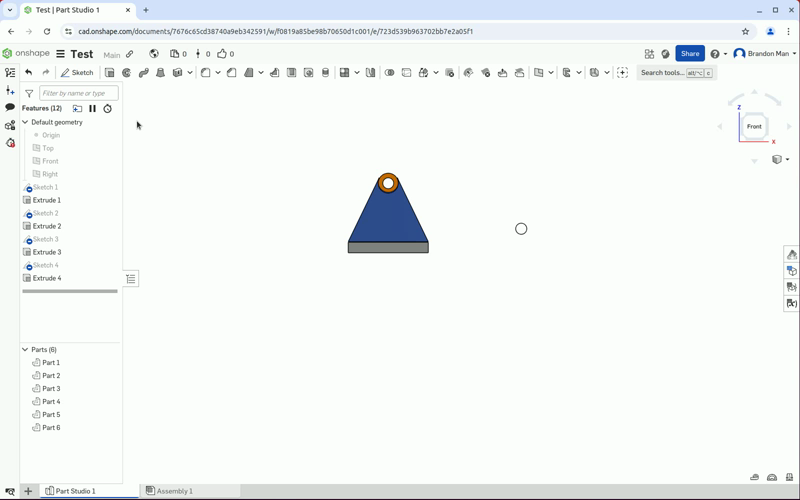
key(shift+h)
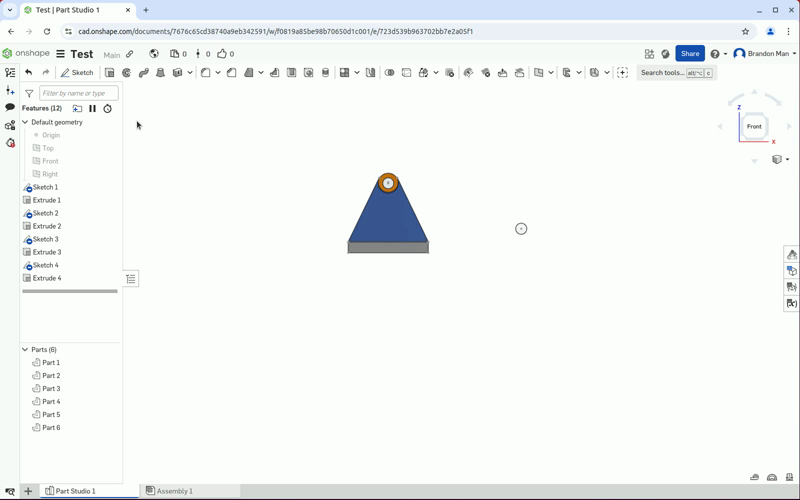
key(shift+h)
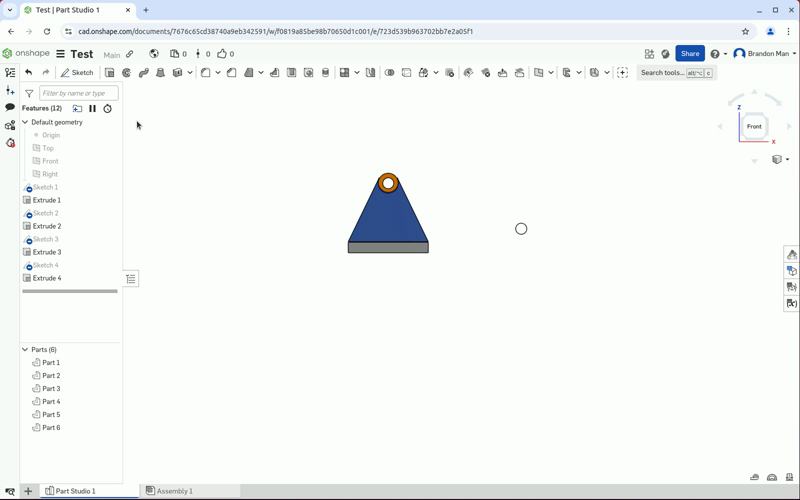
mouse_move(73, 189)
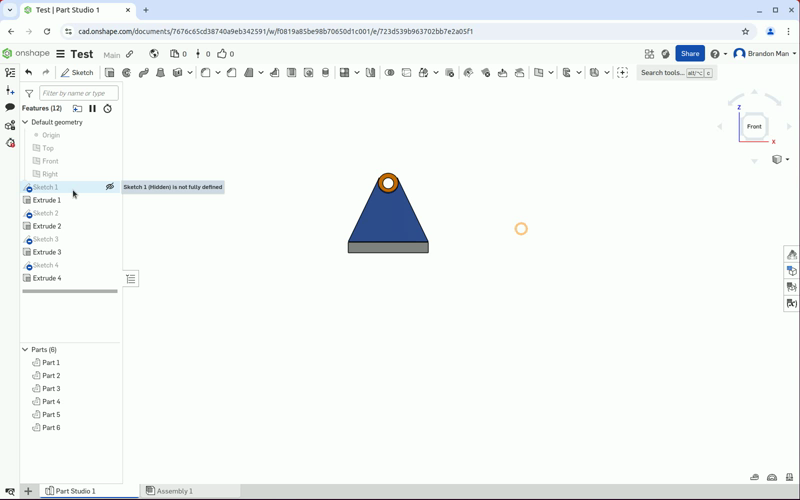
click(73, 189)
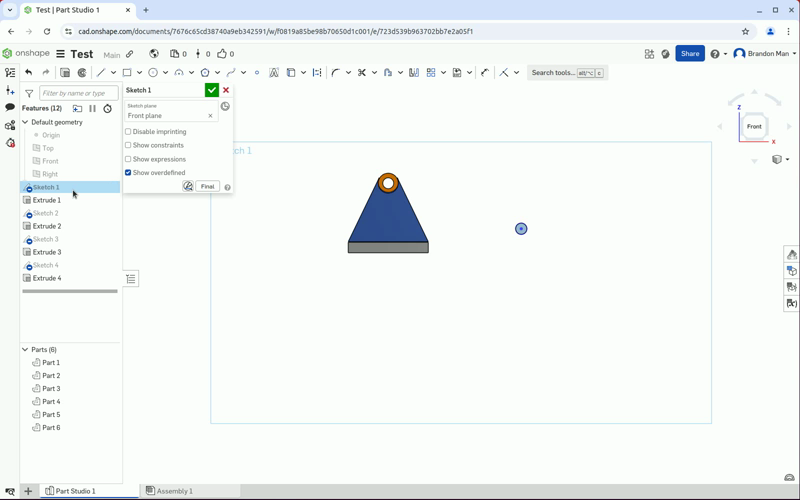
mouse_move(229, 92)
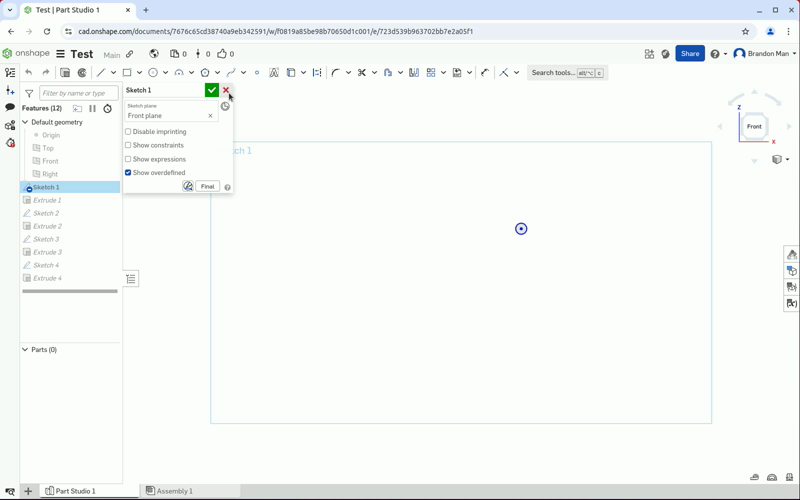
click(229, 92)
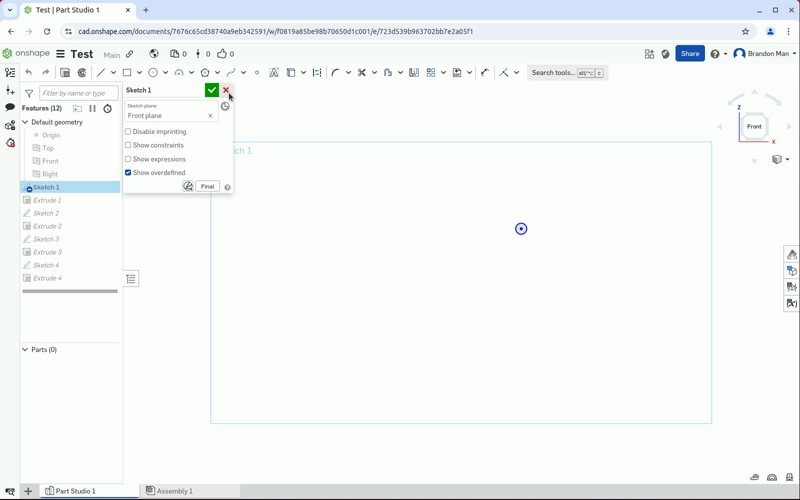
key(shift+s)
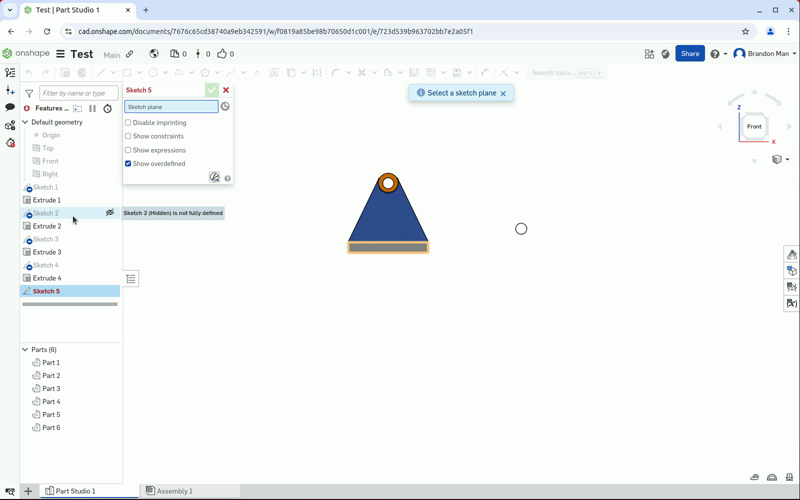
scroll(3)
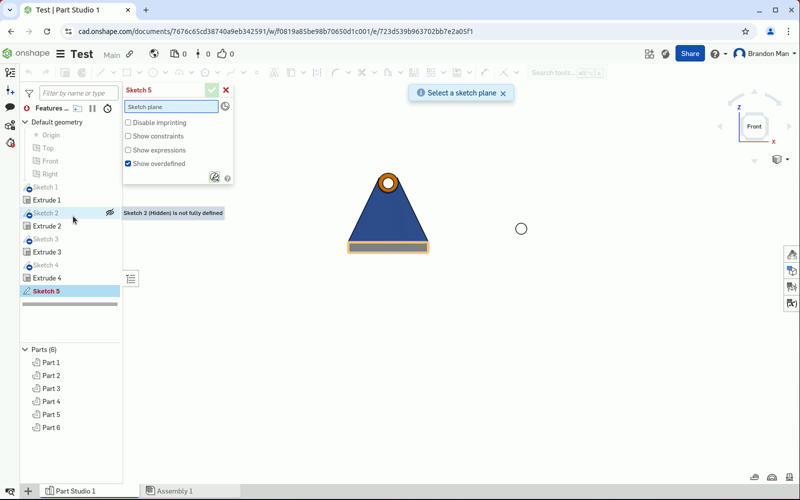
mouse_move(73, 163)
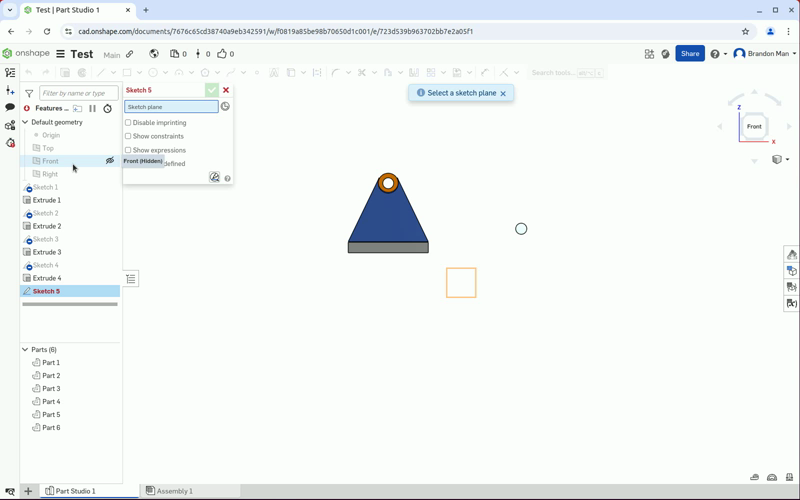
click(73, 163)
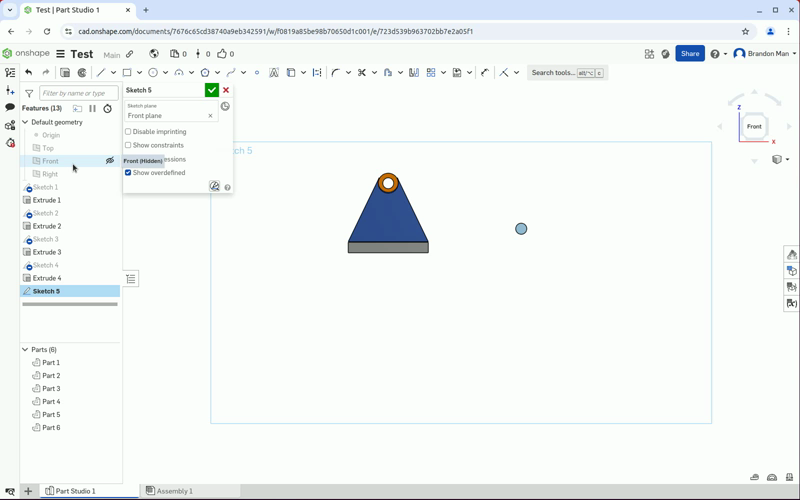
mouse_move(73, 352)
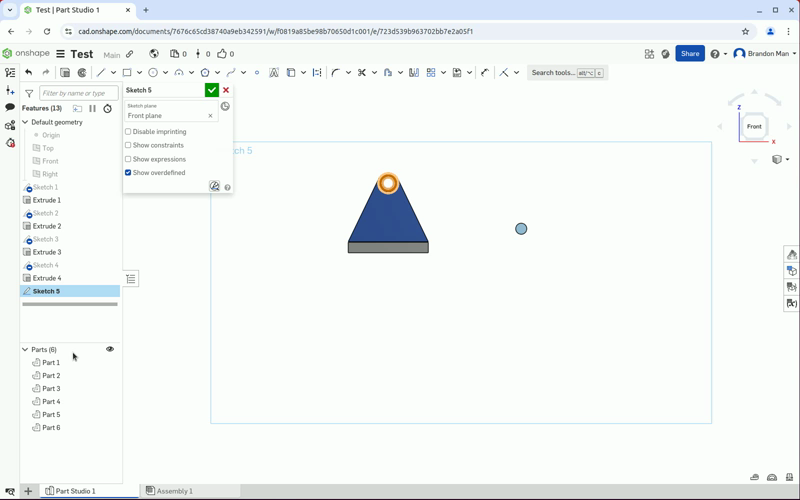
key(y)
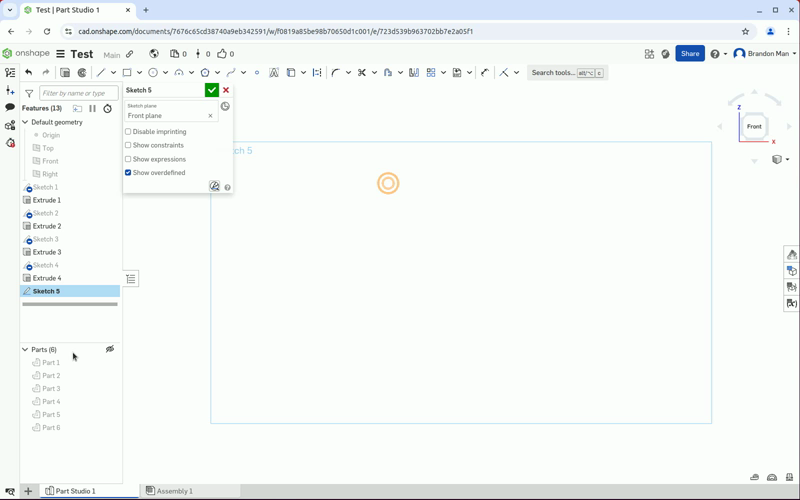
key(l)
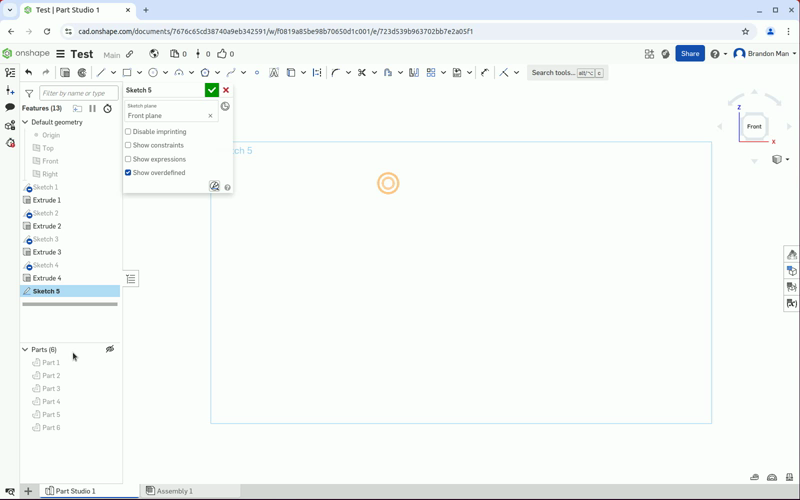
key_down(shift)
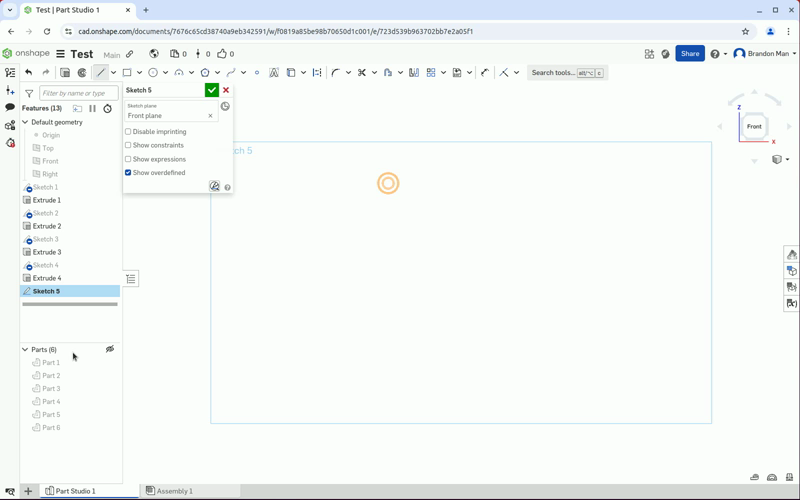
mouse_move(348, 241)
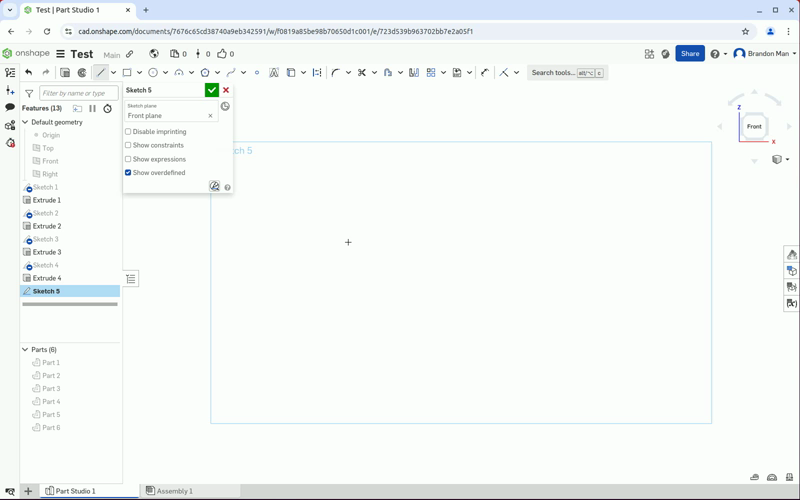
click(348, 241)
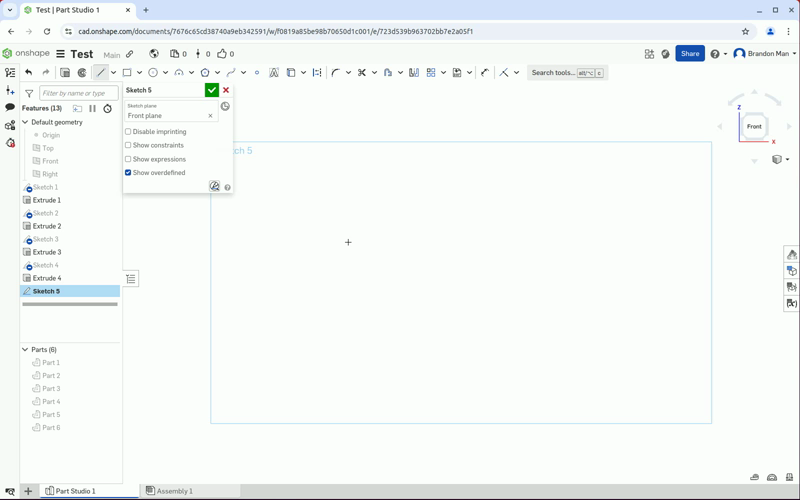
key_up(shift)
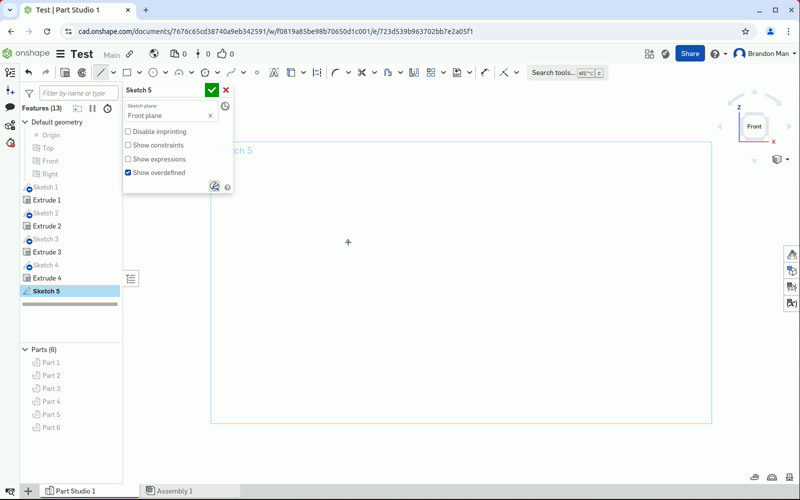
key_down(shift)
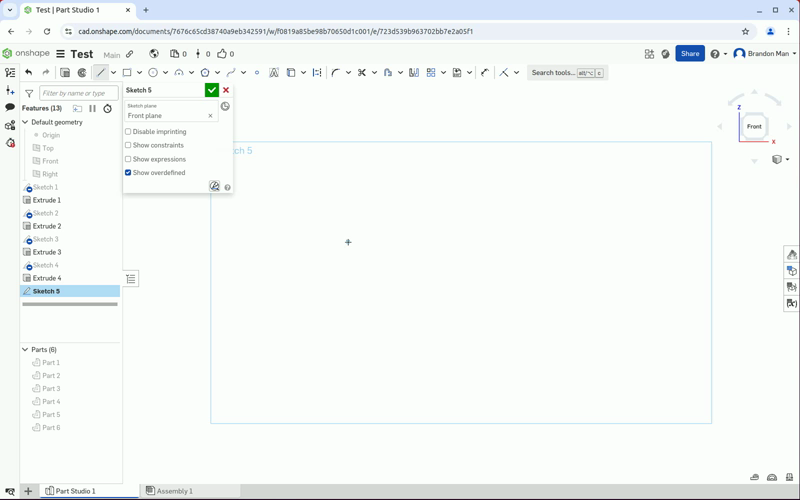
mouse_move(428, 241)
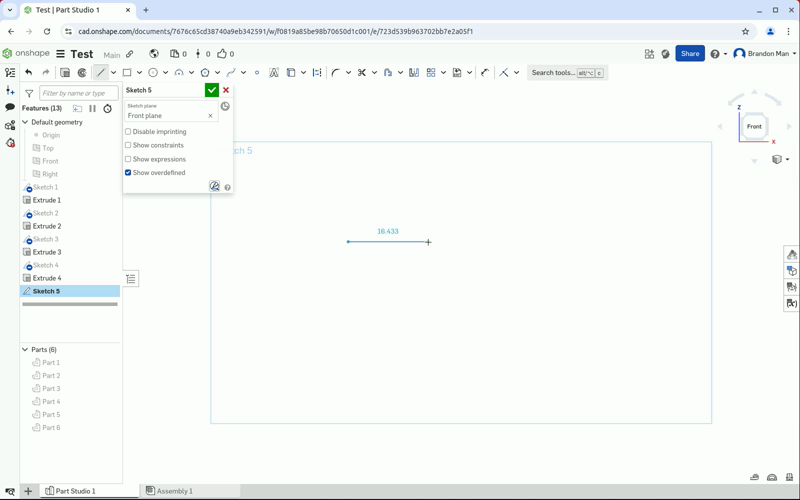
click(428, 241)
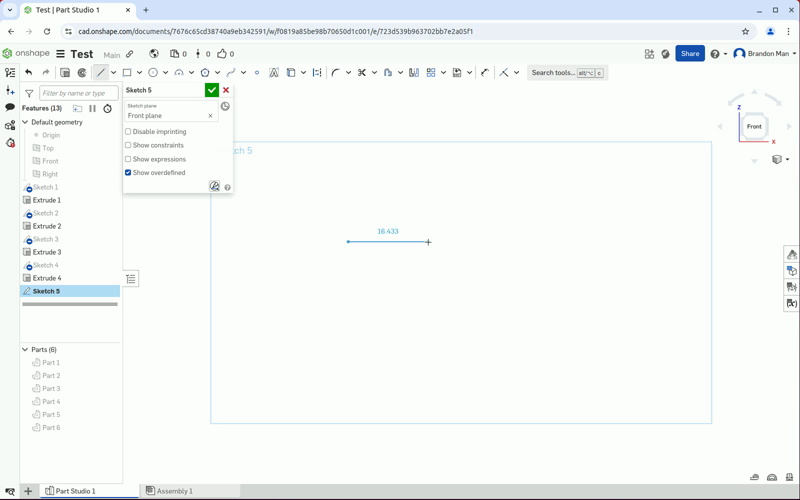
key_up(shift)
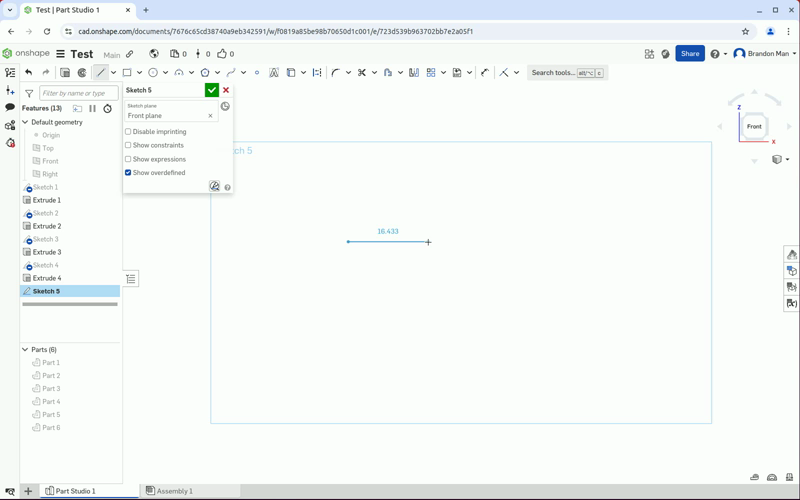
key_down(shift)
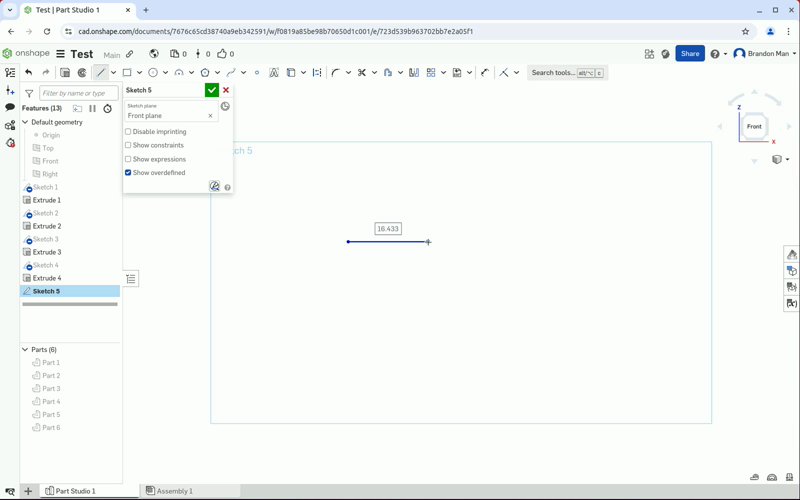
mouse_move(397, 177)
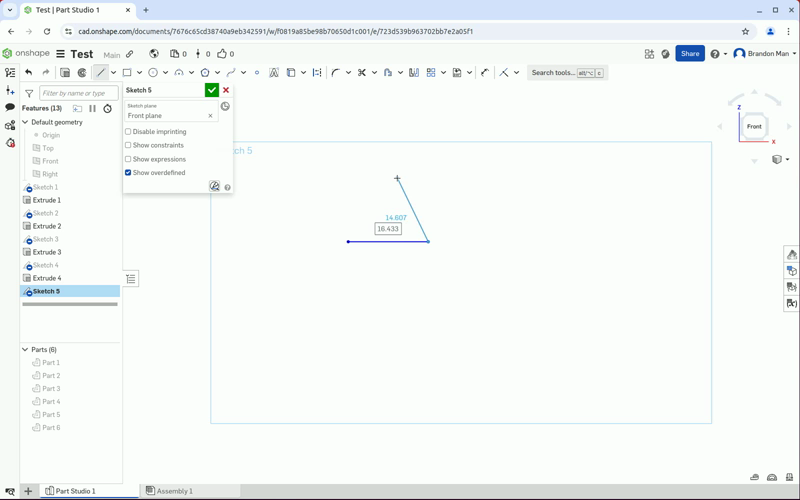
click(397, 177)
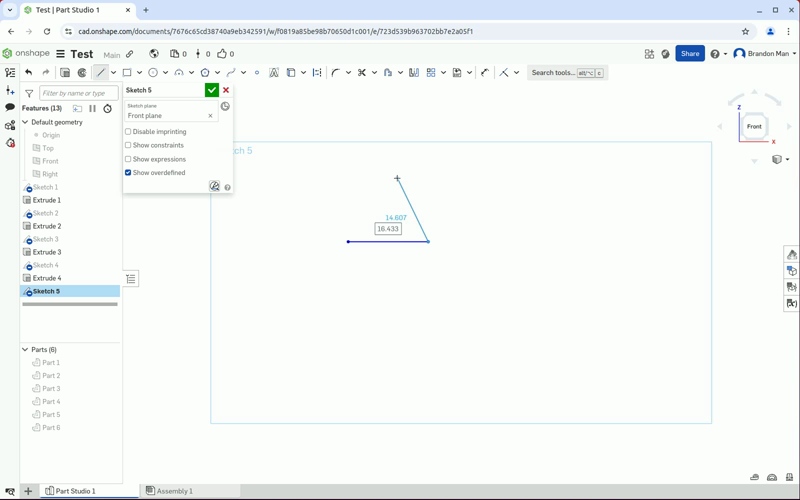
key_up(shift)
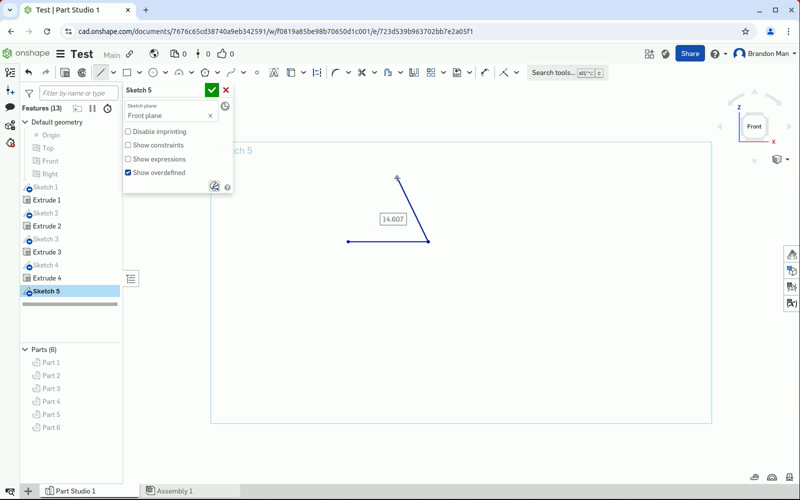
key(esc)
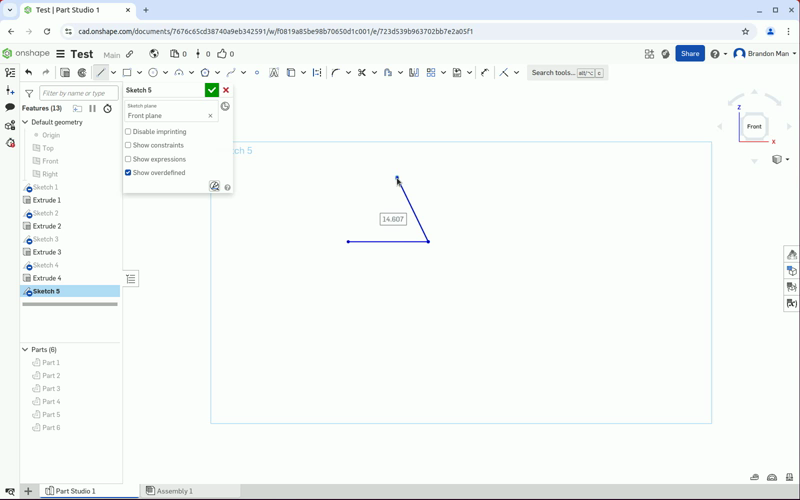
key(a)
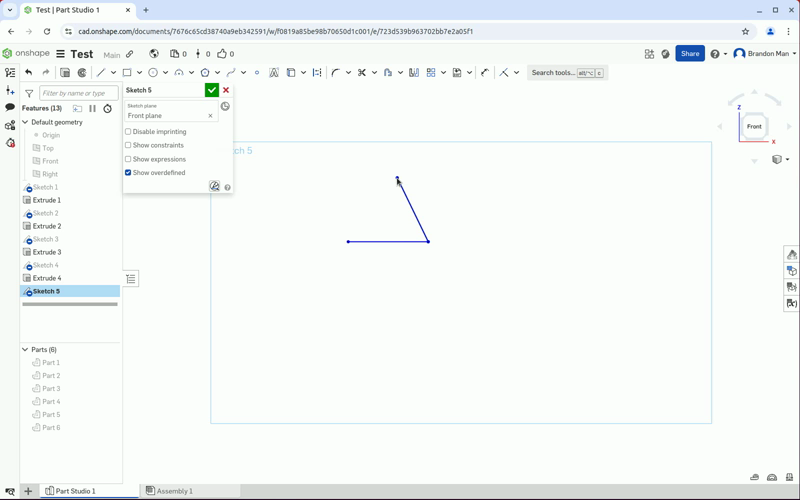
mouse_move(397, 177)
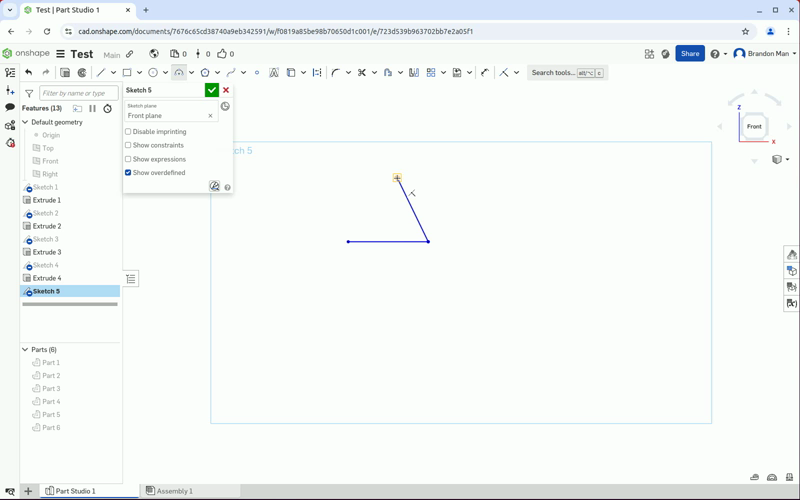
click(397, 177)
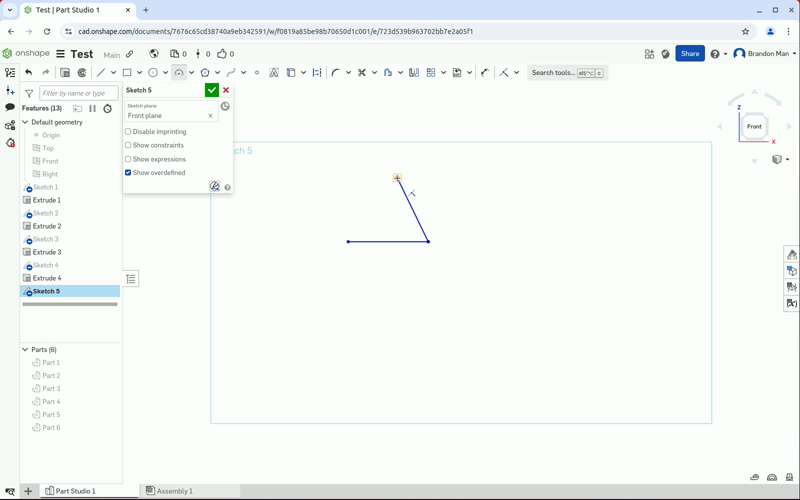
key_down(shift)
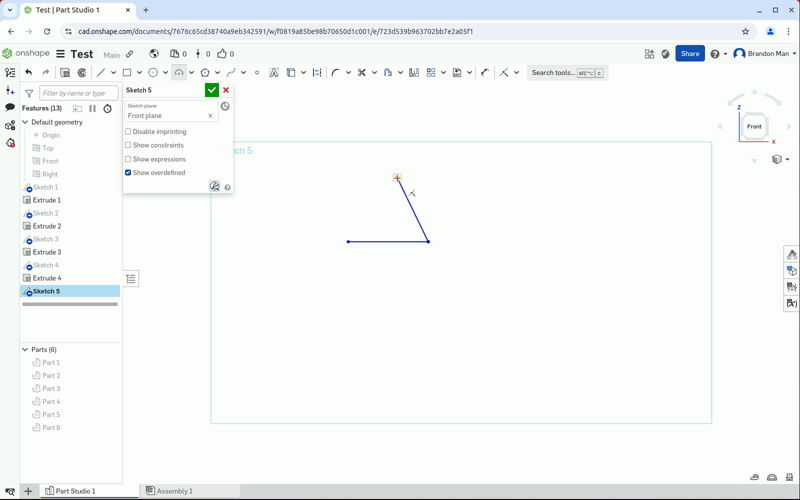
mouse_move(379, 177)
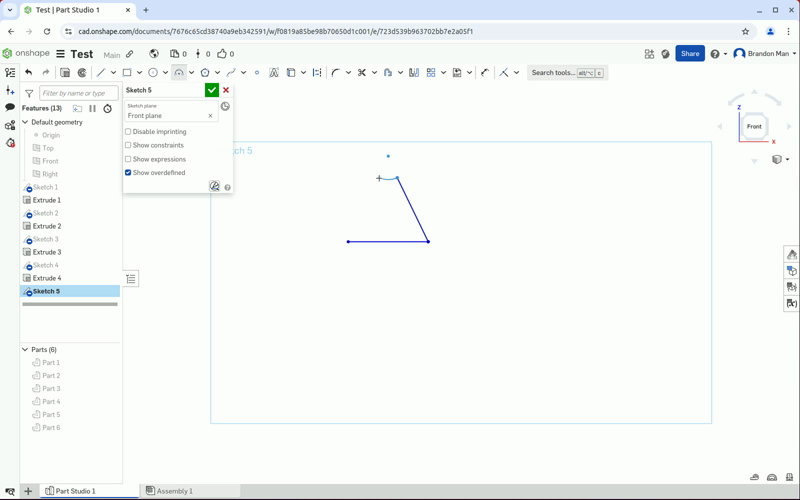
click(379, 177)
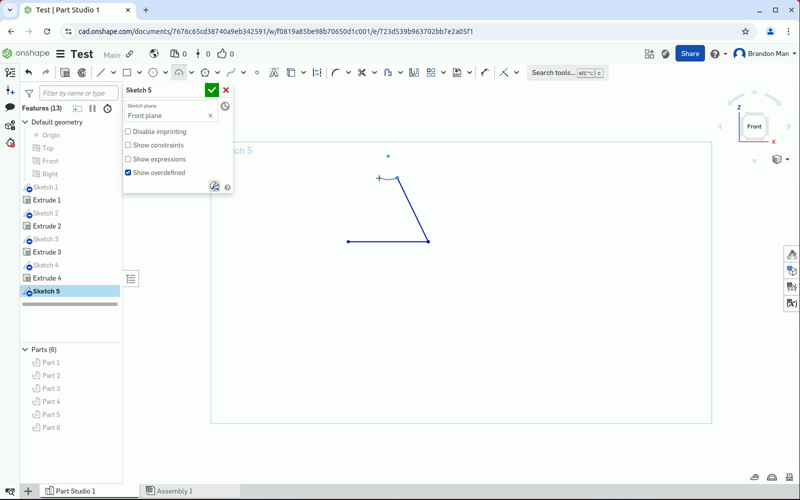
mouse_move(388, 192)
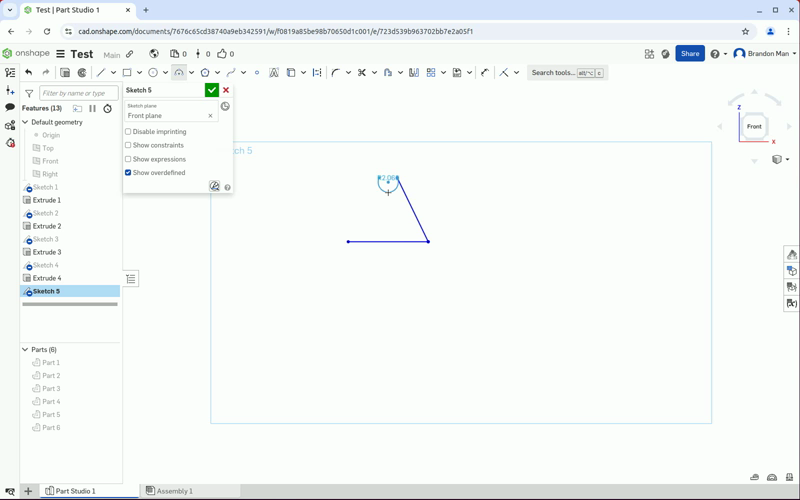
click(388, 192)
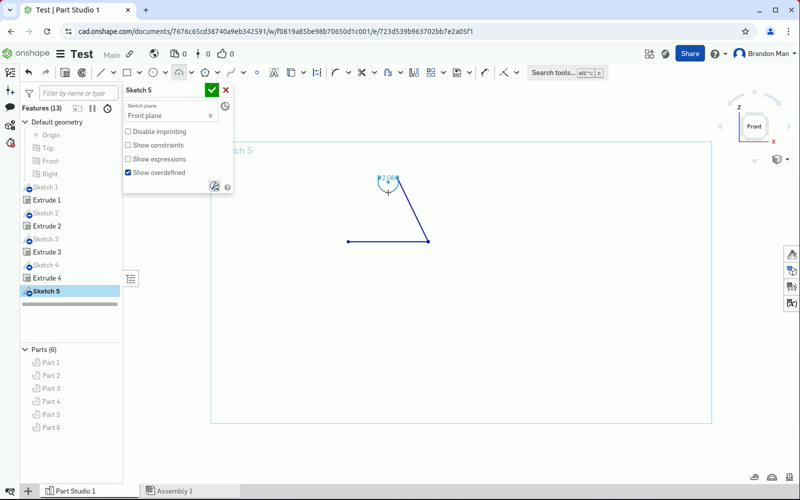
key_up(shift)
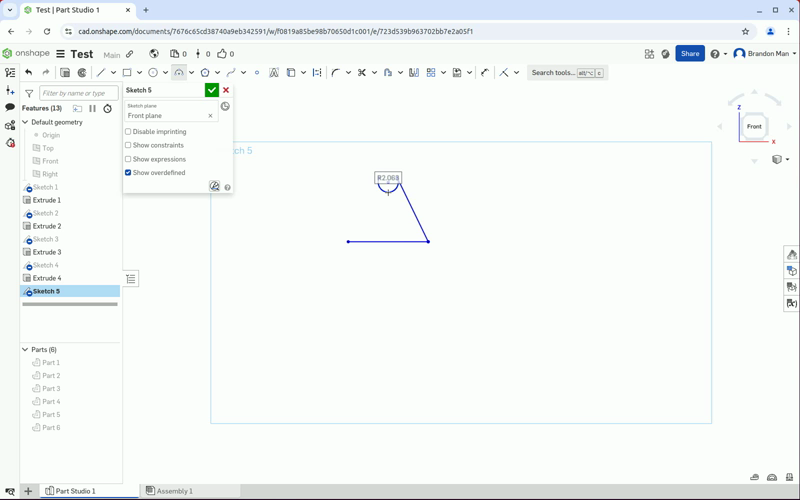
key(esc)
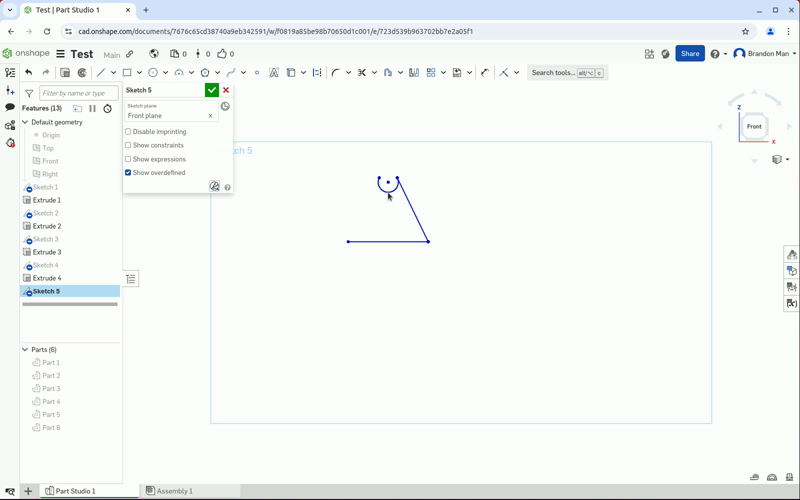
key(l)
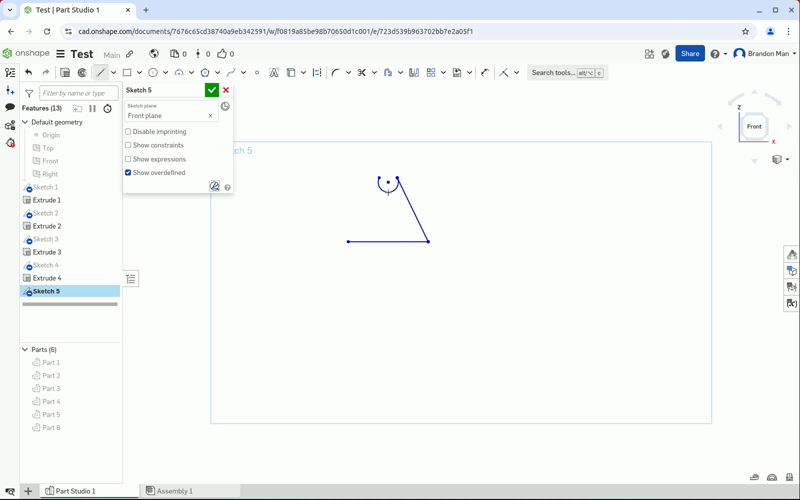
mouse_move(379, 177)
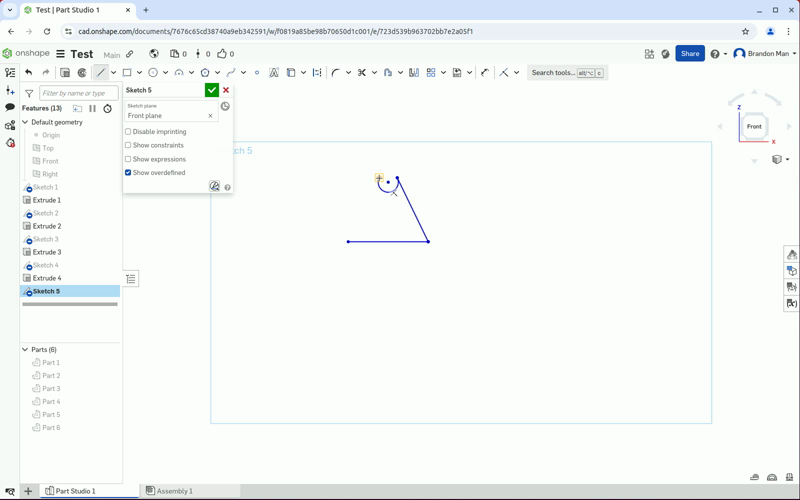
click(379, 177)
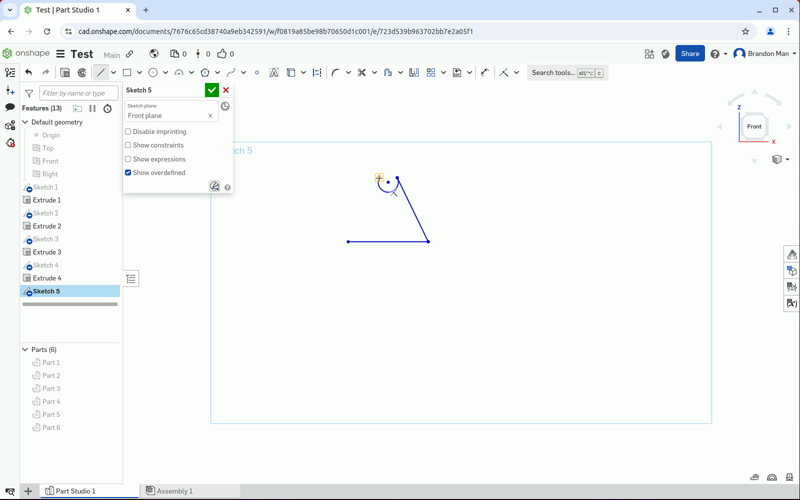
key_down(shift)
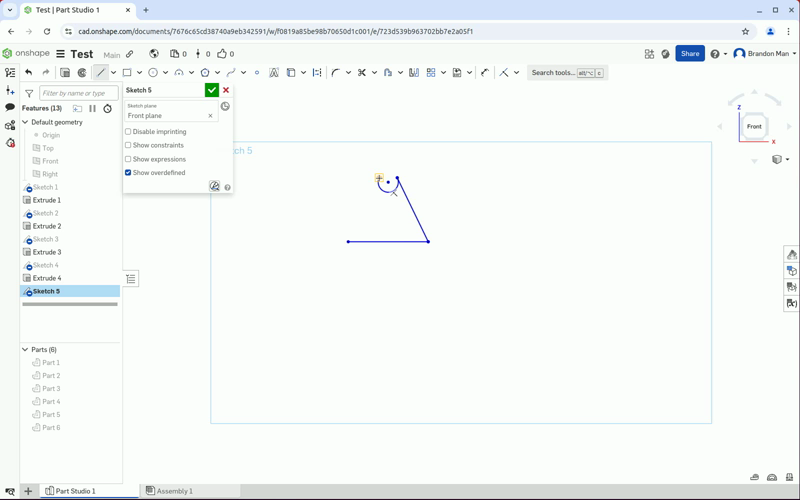
mouse_move(348, 241)
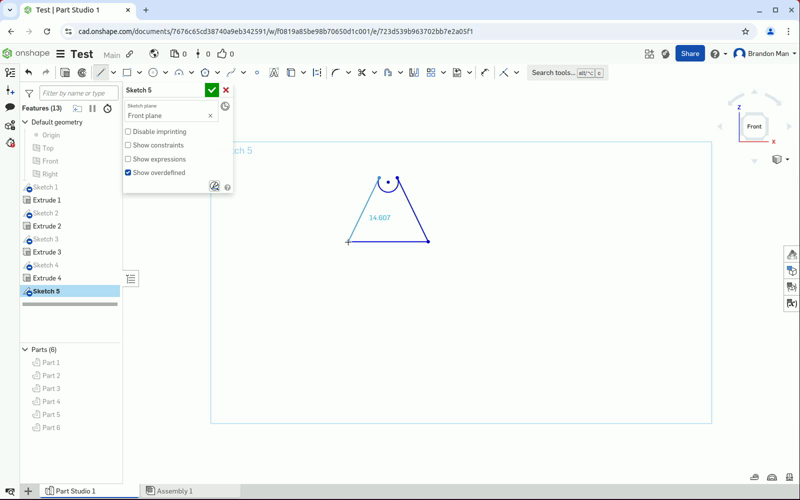
key_up(shift)
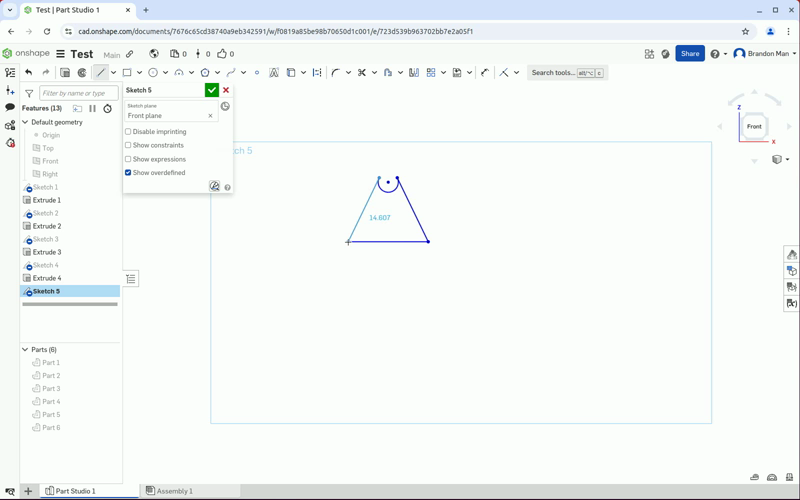
click(348, 241)
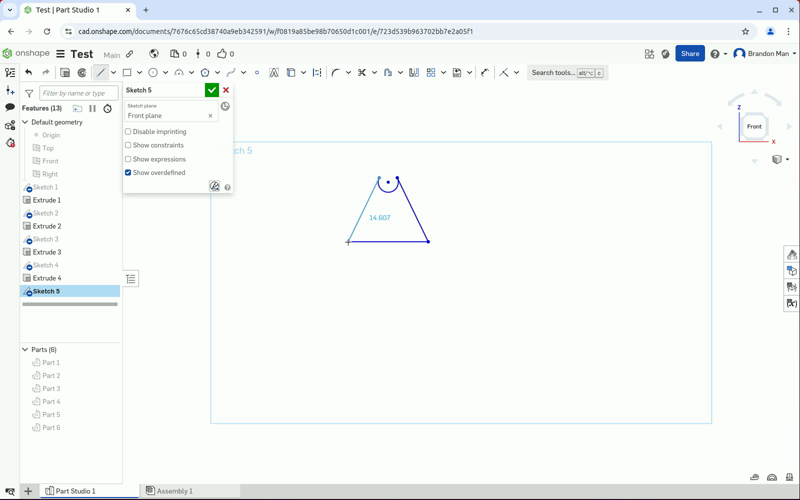
key(esc)
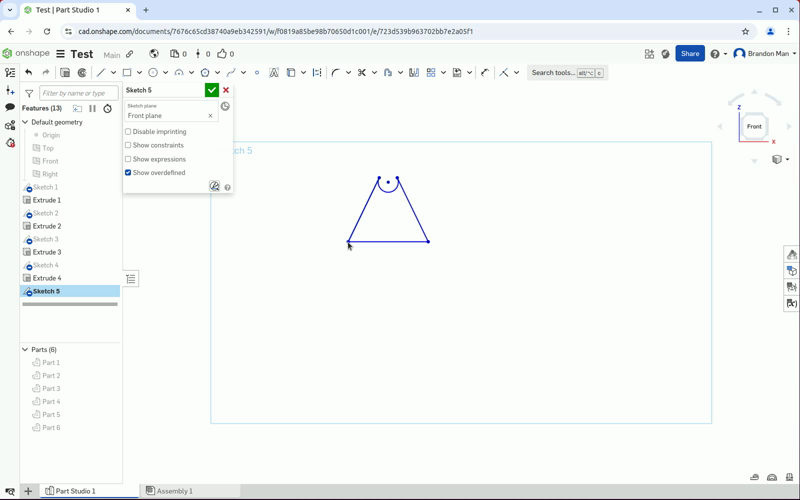
mouse_move(377, 239)
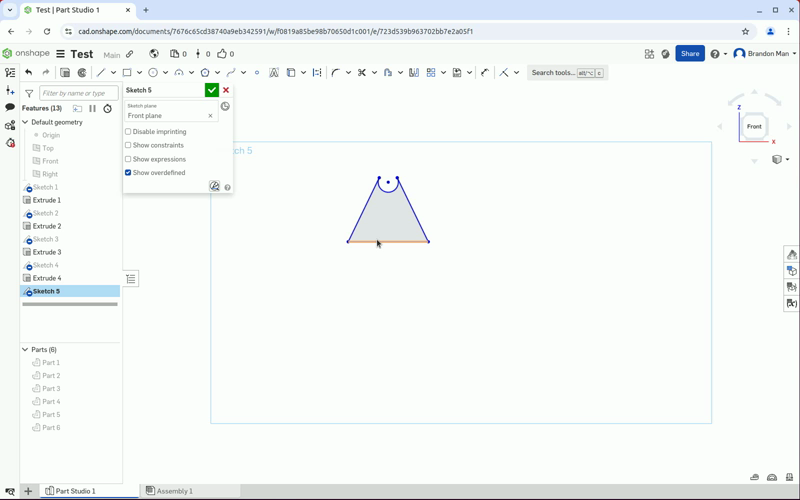
click(377, 239)
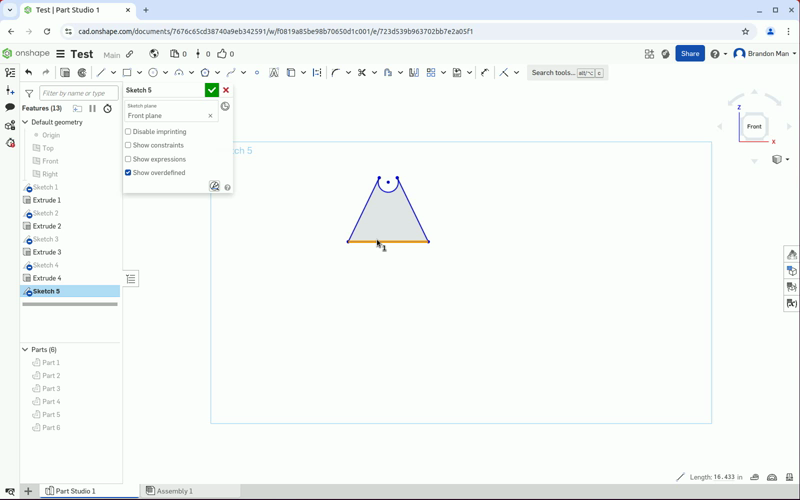
mouse_move(73, 352)
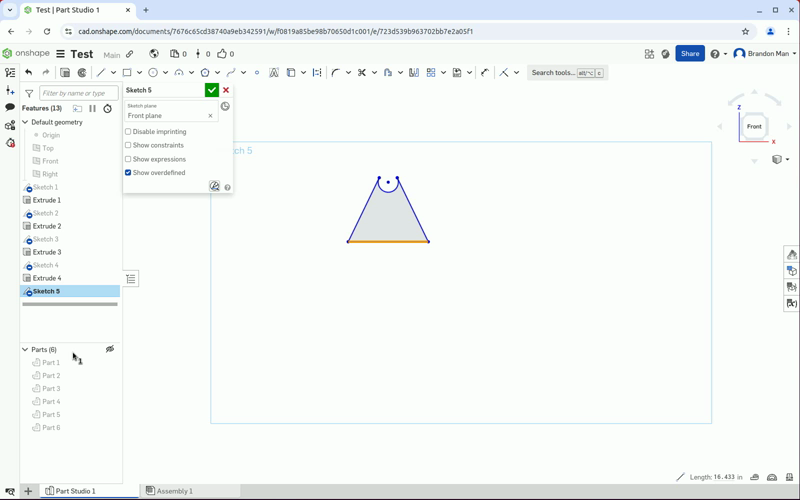
key(shift+y)
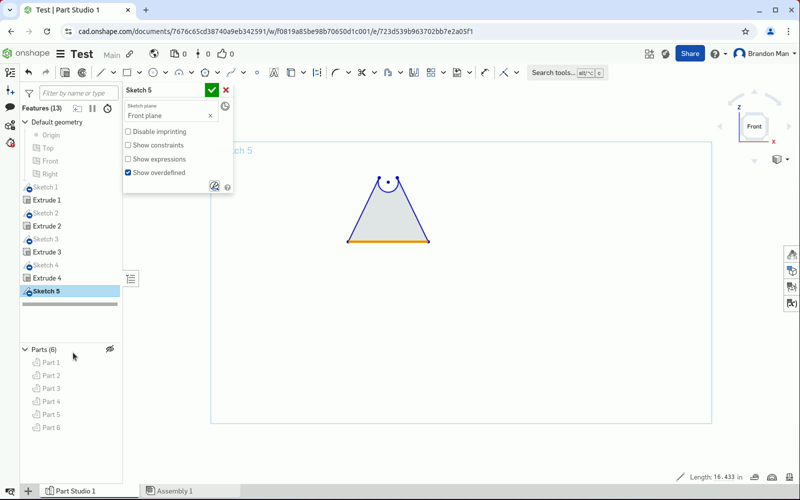
key(shift+e)
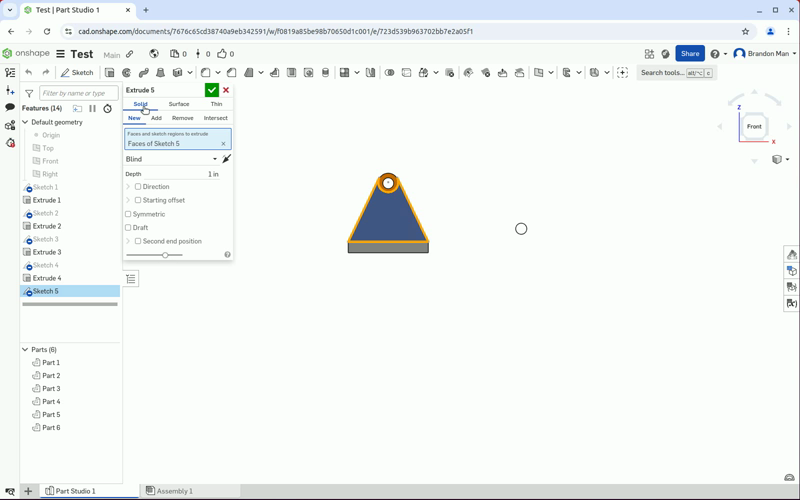
mouse_move(143, 106)
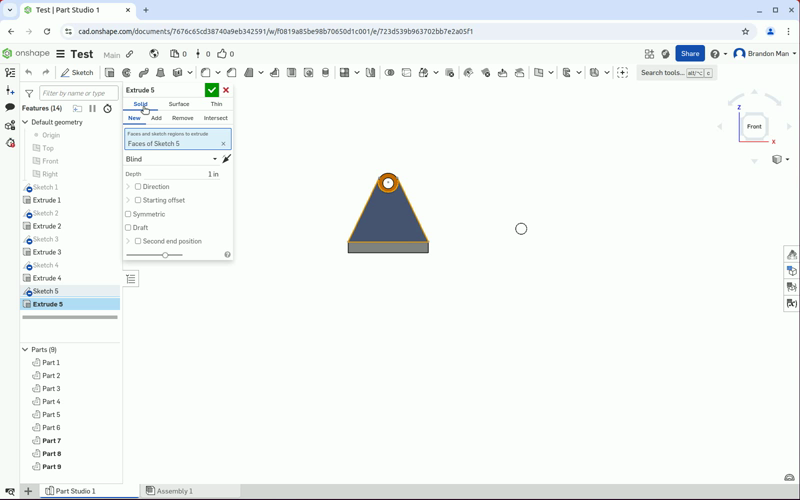
click(143, 106)
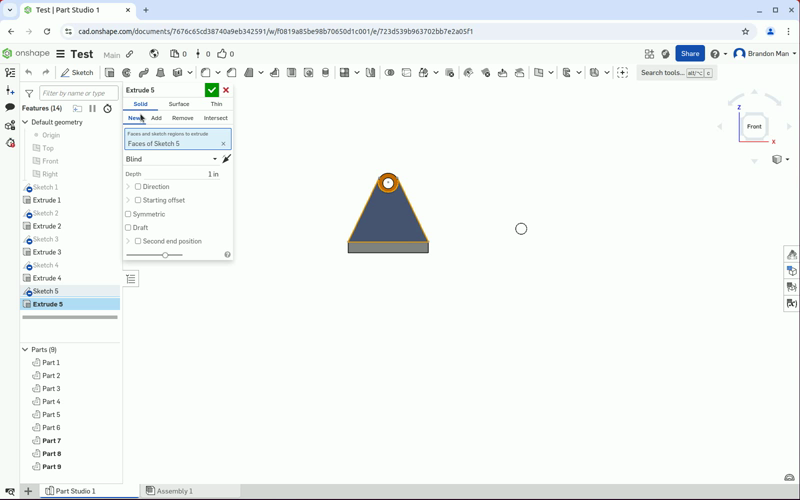
mouse_move(137, 120)
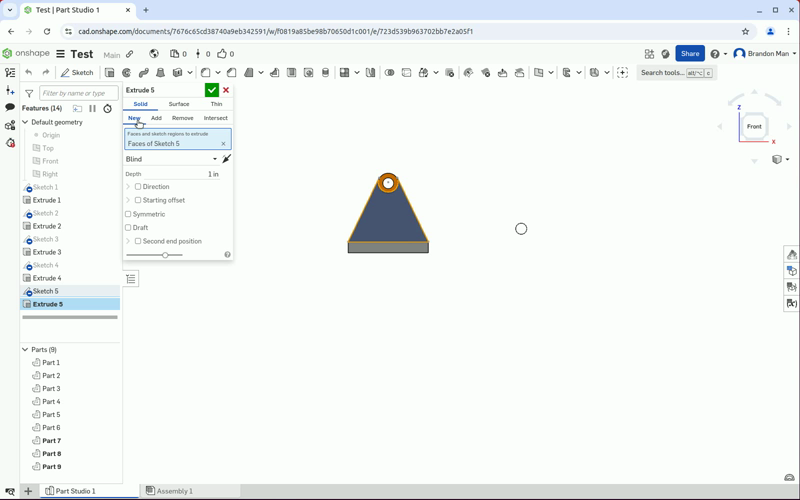
click(137, 120)
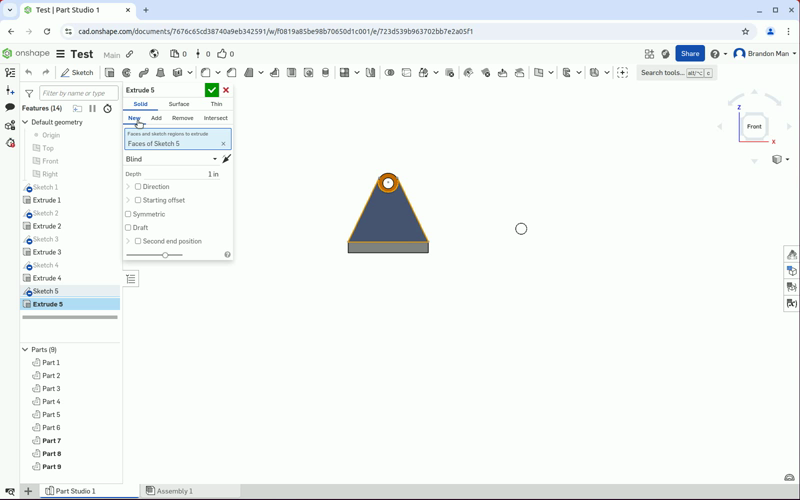
key(tab, 4)
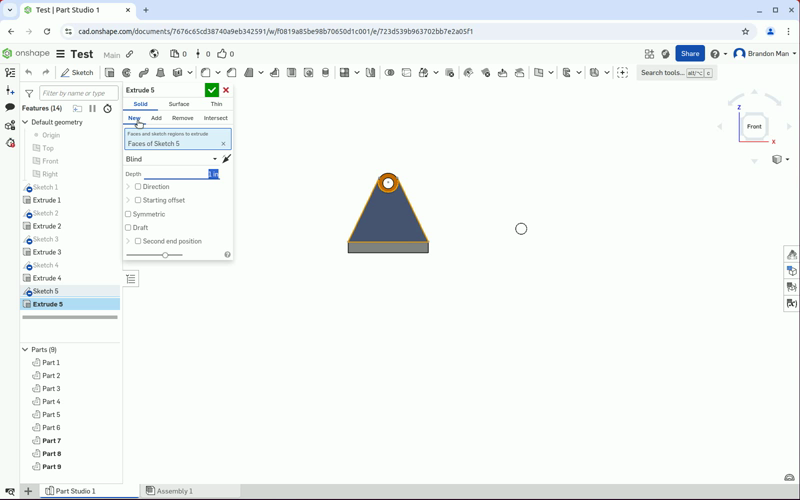
text(1.926)
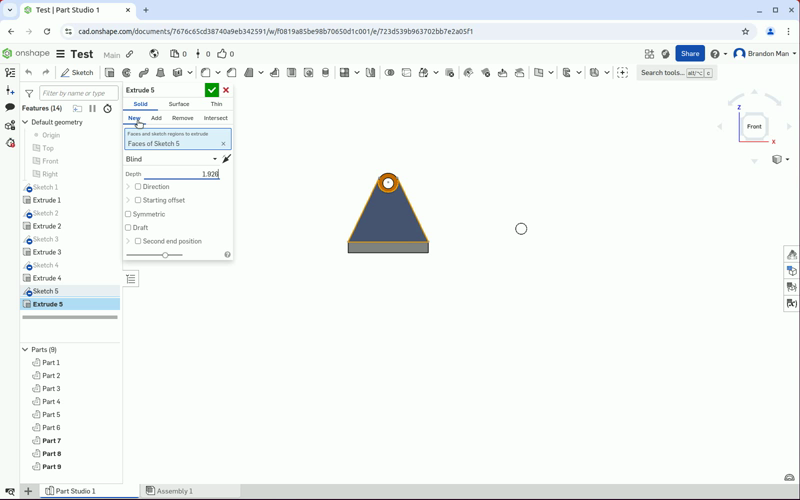
key(enter)
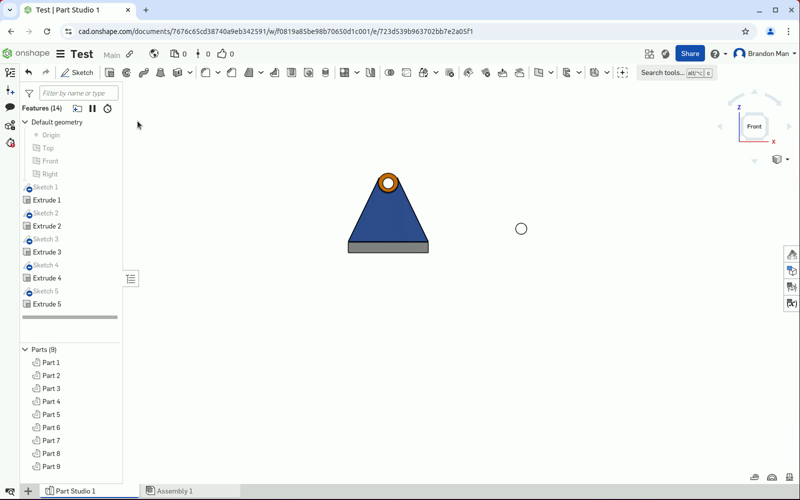
key(shift+h)
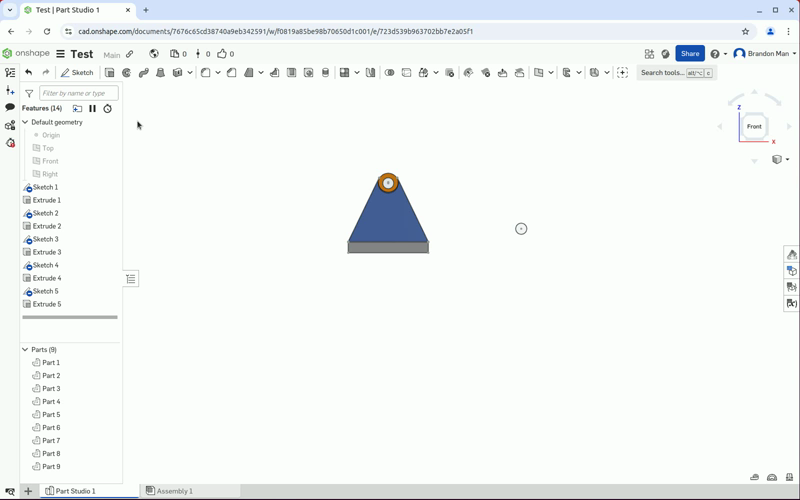
key(shift+h)
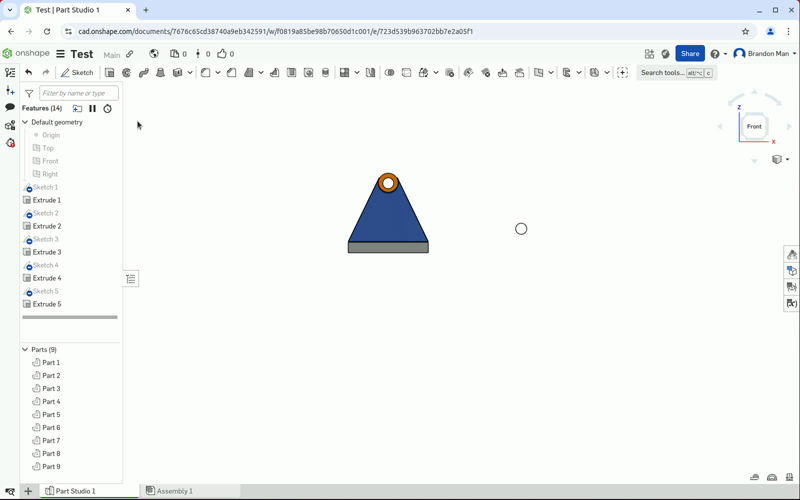
mouse_move(73, 189)
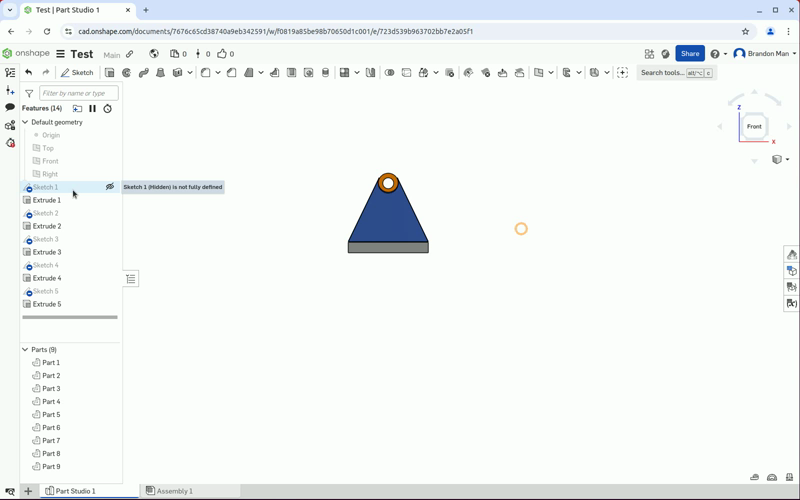
click(73, 189)
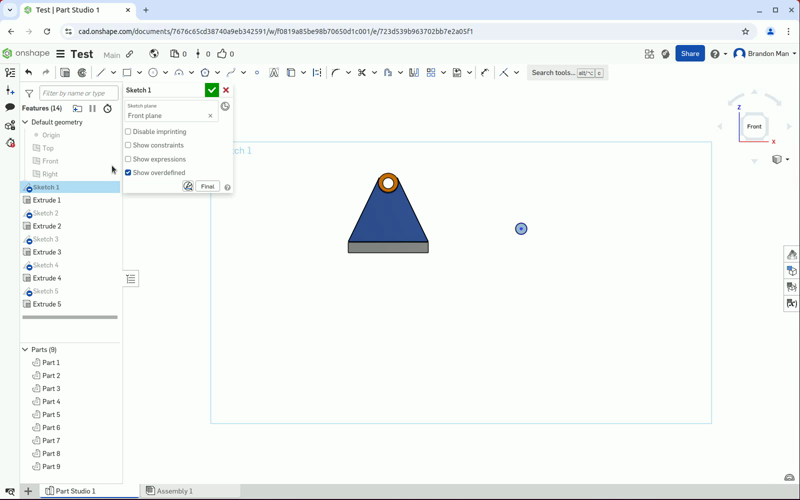
mouse_move(229, 92)
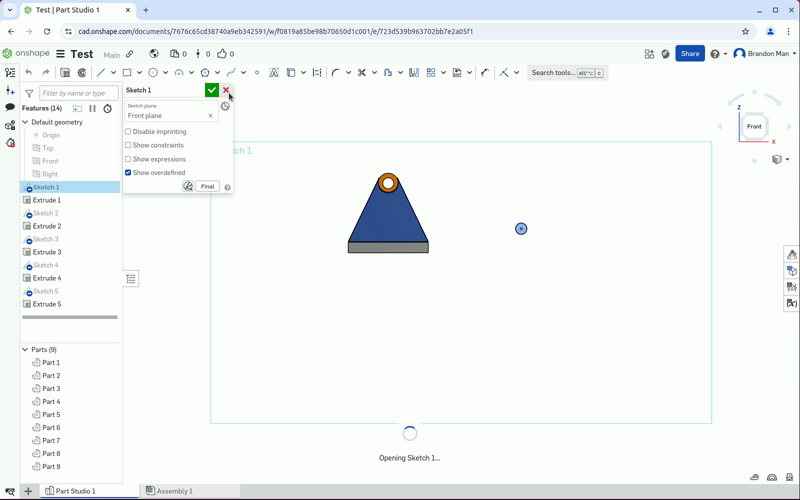
click(229, 92)
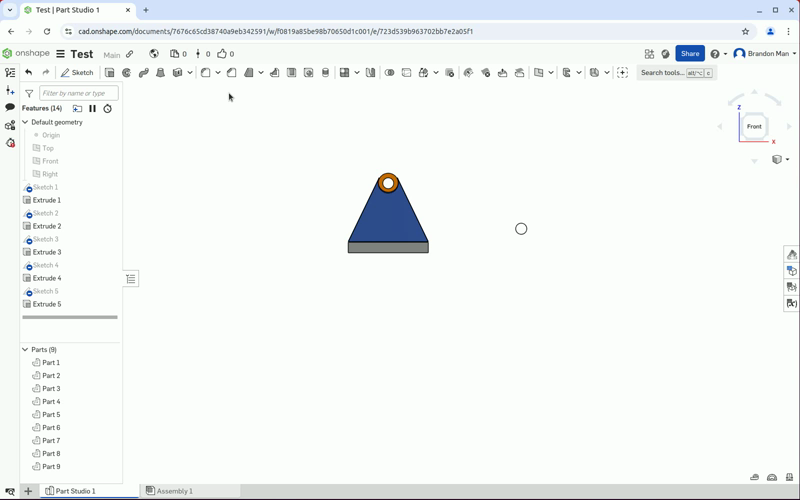
mouse_move(541, 75)
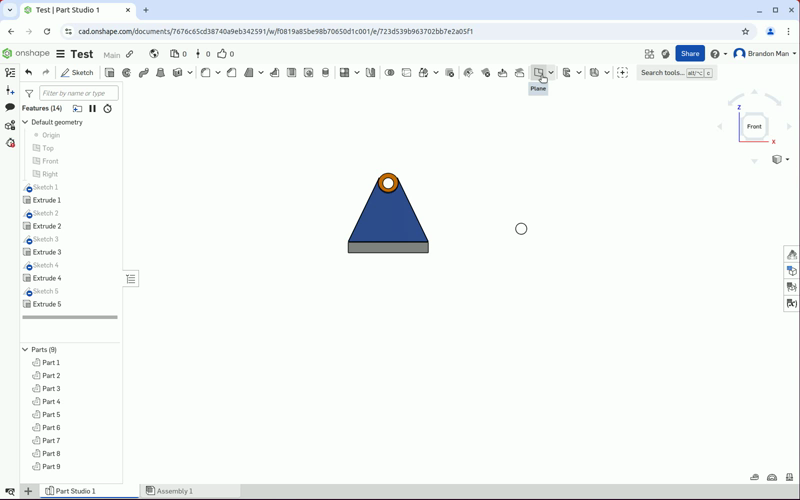
click(541, 75)
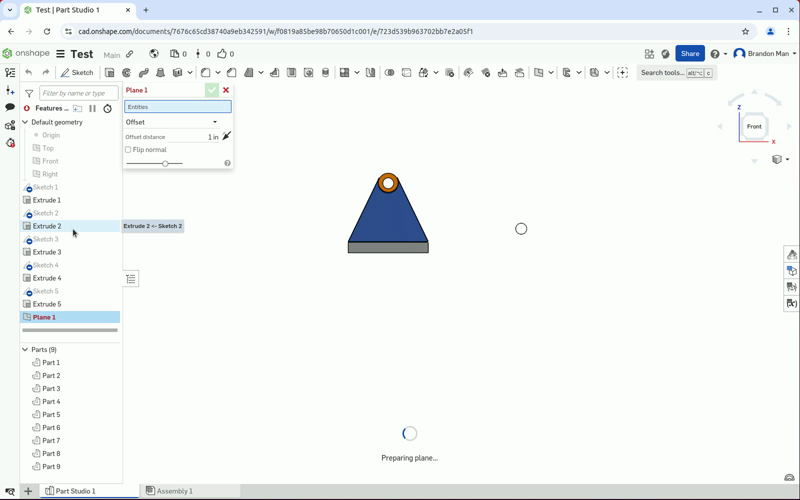
scroll(3)
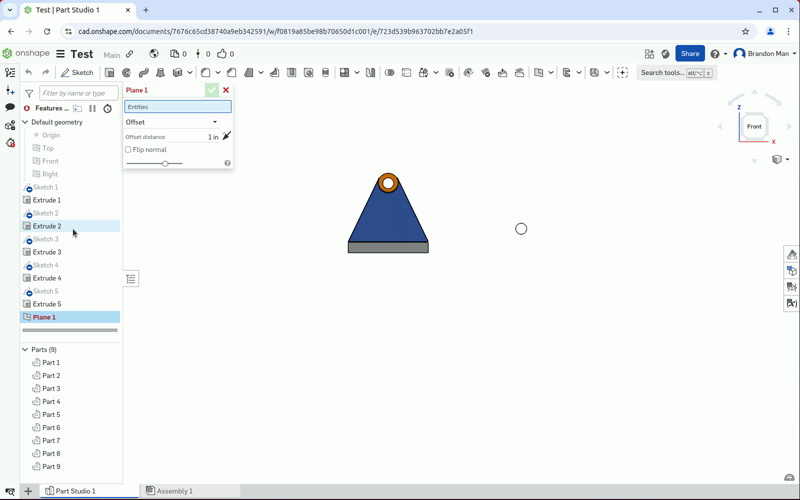
mouse_move(73, 163)
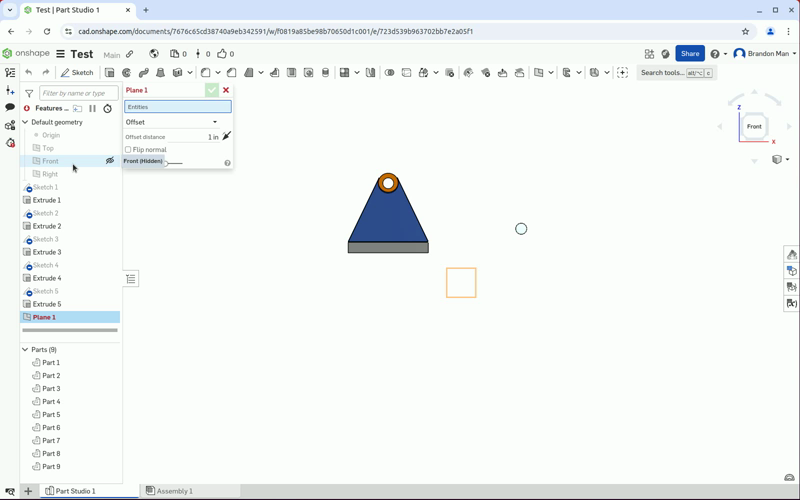
click(73, 163)
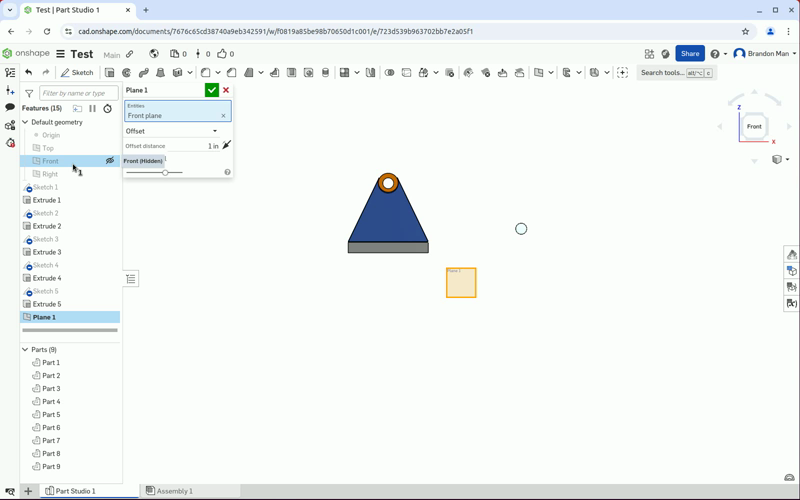
key(tab, 2)
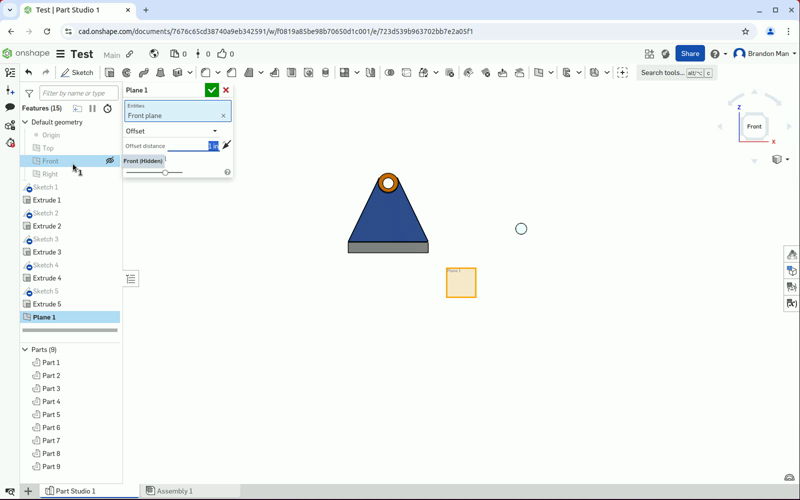
text(16.361)
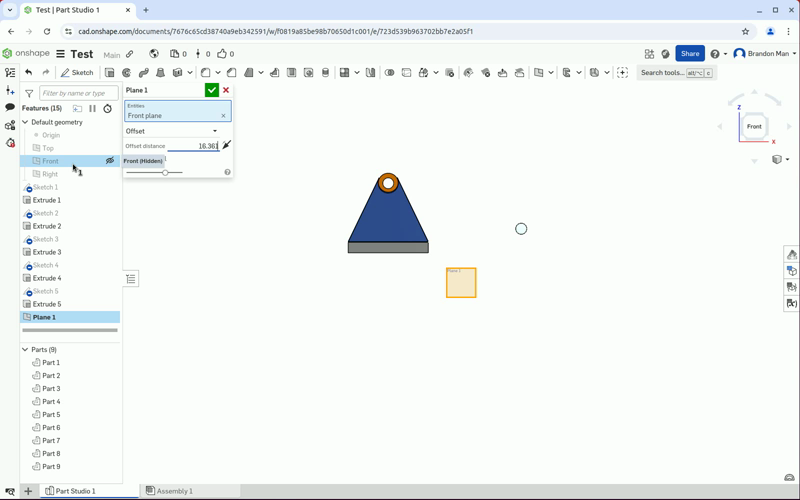
key(enter, 2)
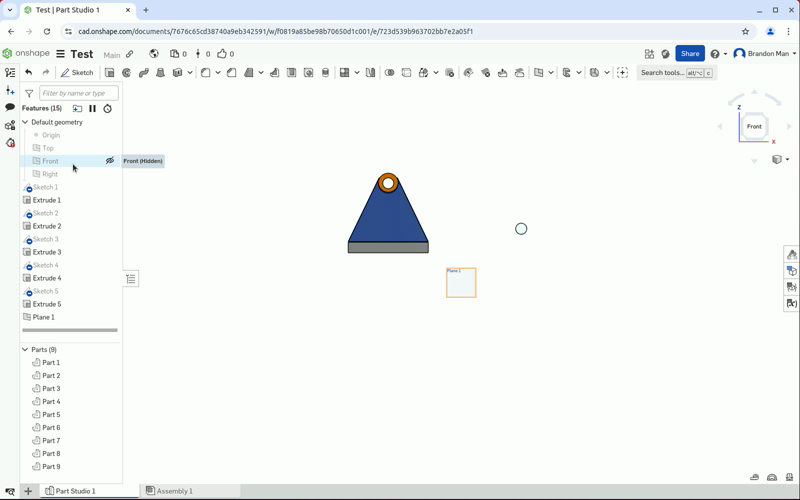
key(shift+s)
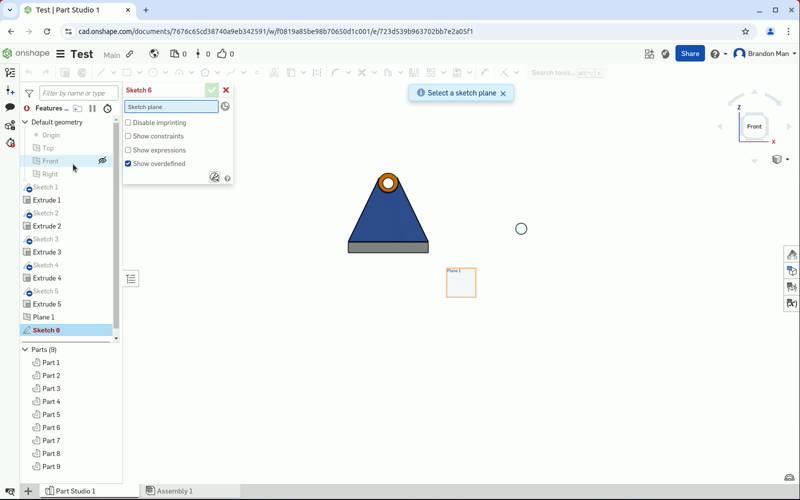
mouse_move(69, 319)
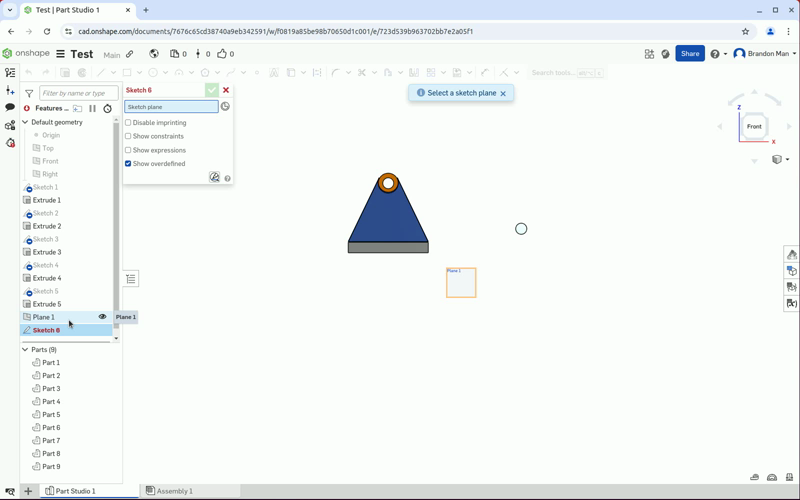
click(69, 319)
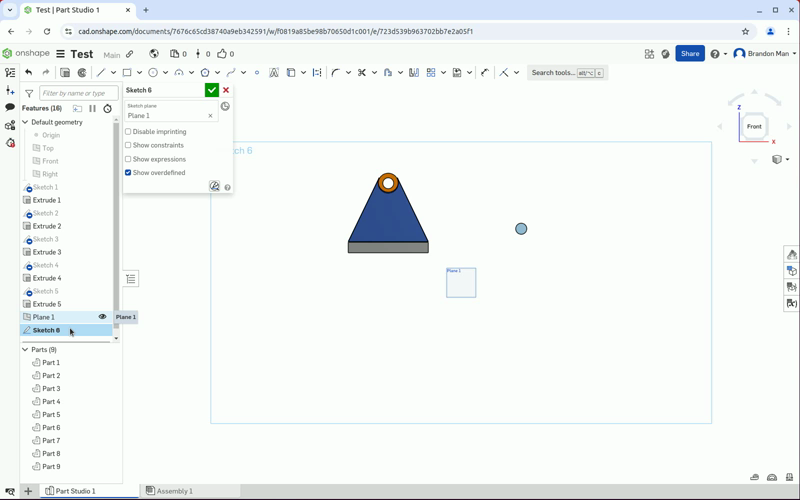
mouse_move(73, 352)
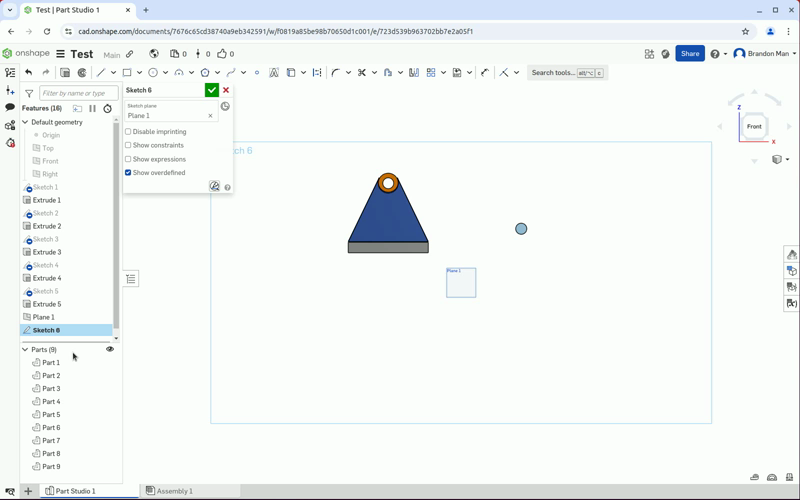
key(y)
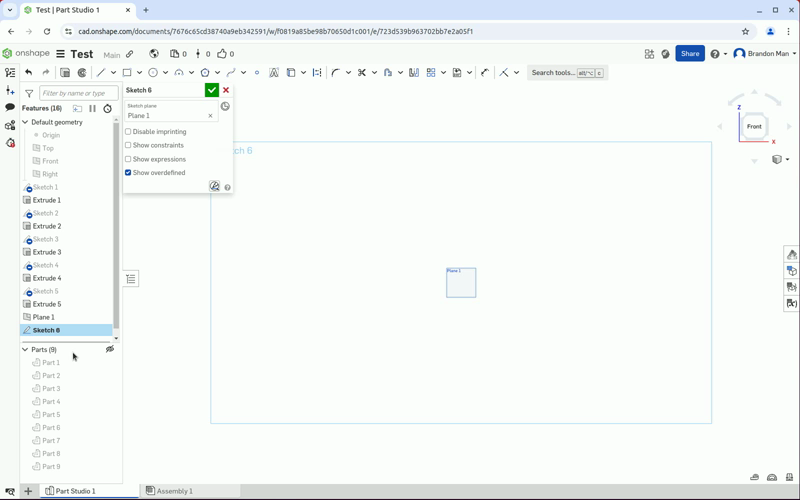
key(l)
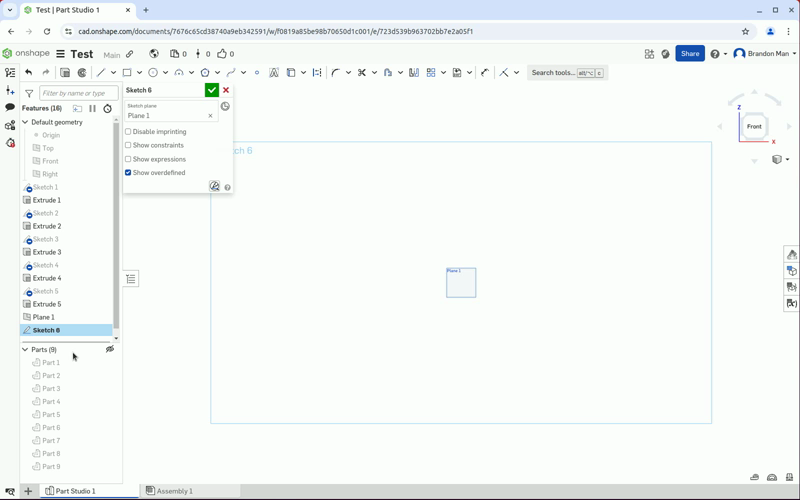
key_down(shift)
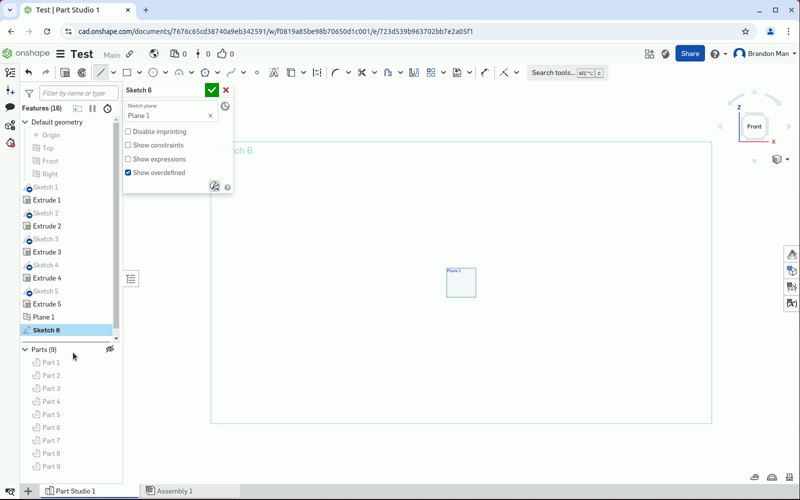
mouse_move(348, 241)
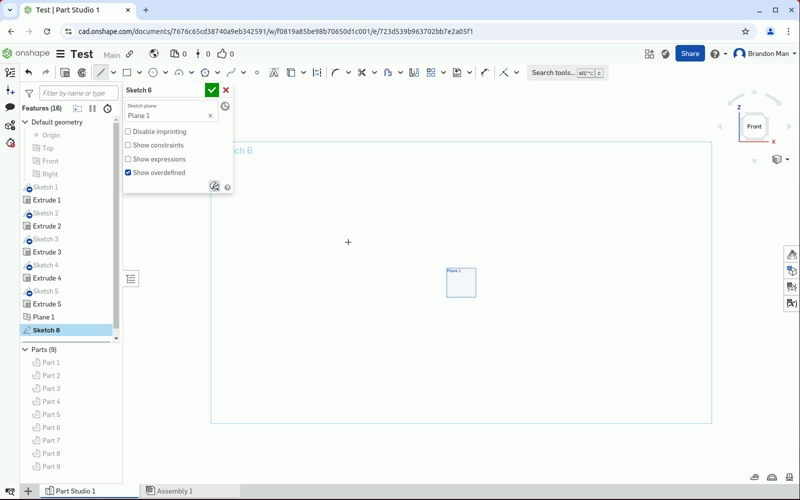
click(348, 241)
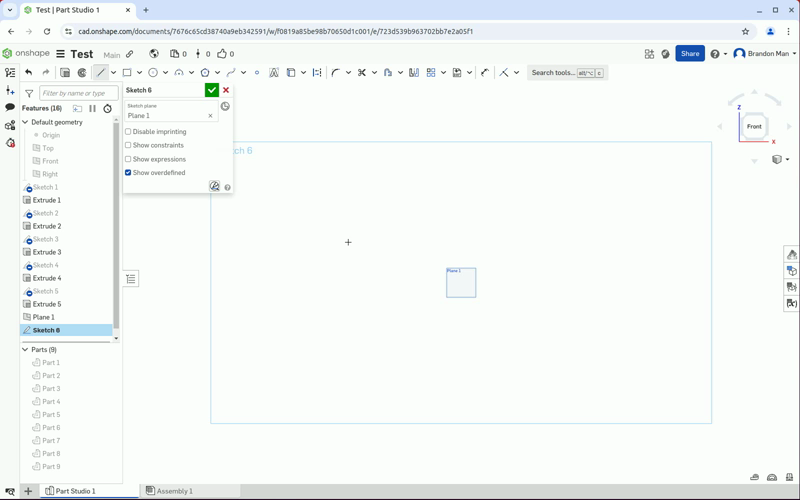
key_up(shift)
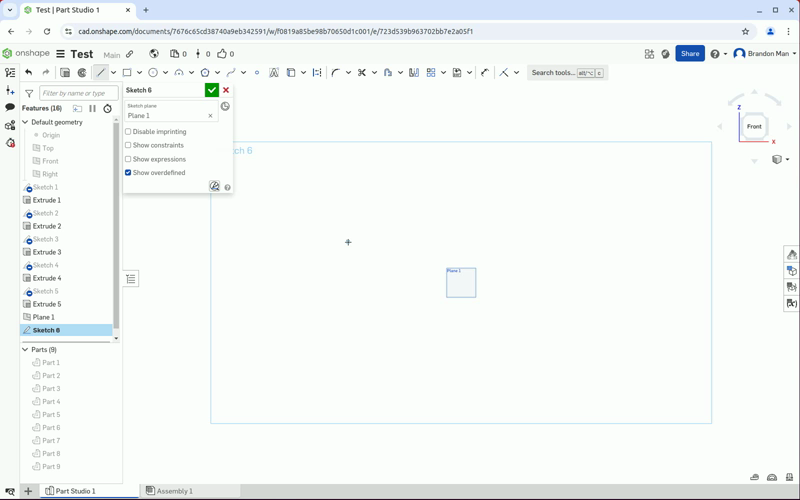
key_down(shift)
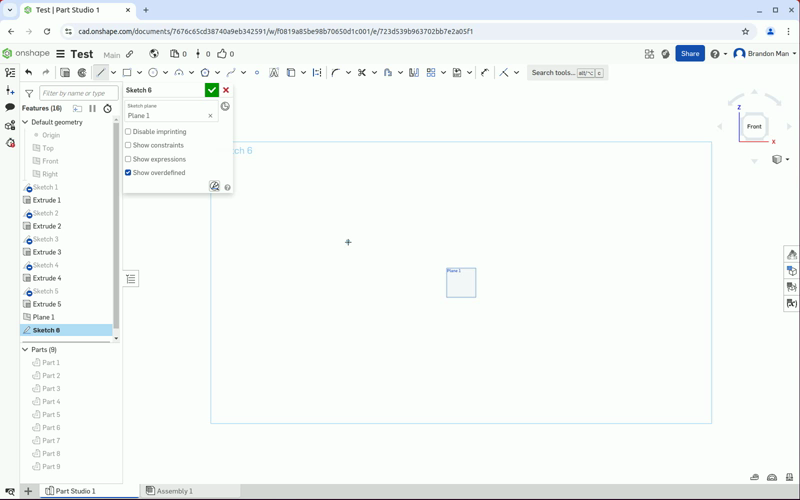
mouse_move(428, 241)
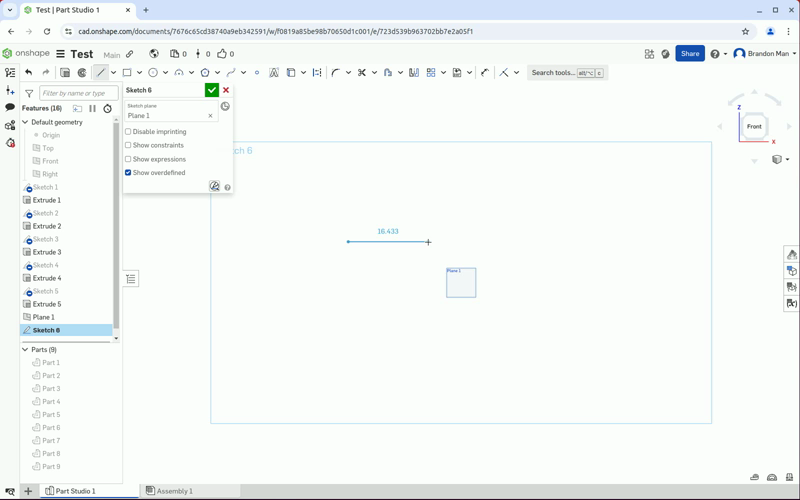
click(428, 241)
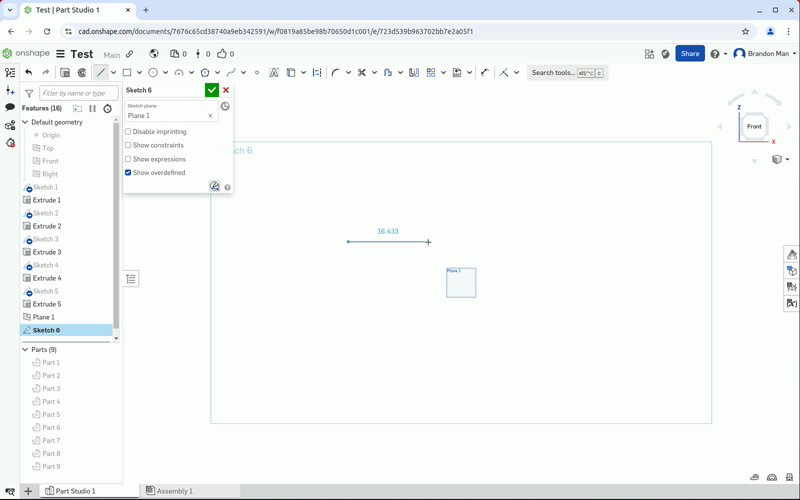
key_up(shift)
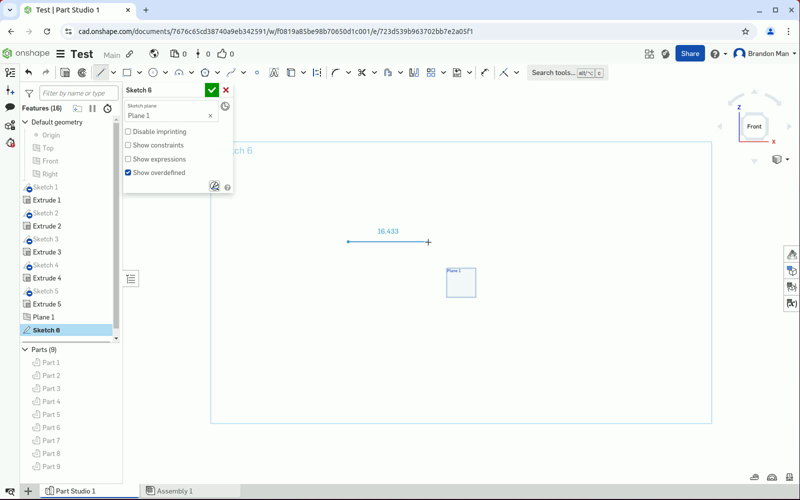
key_down(shift)
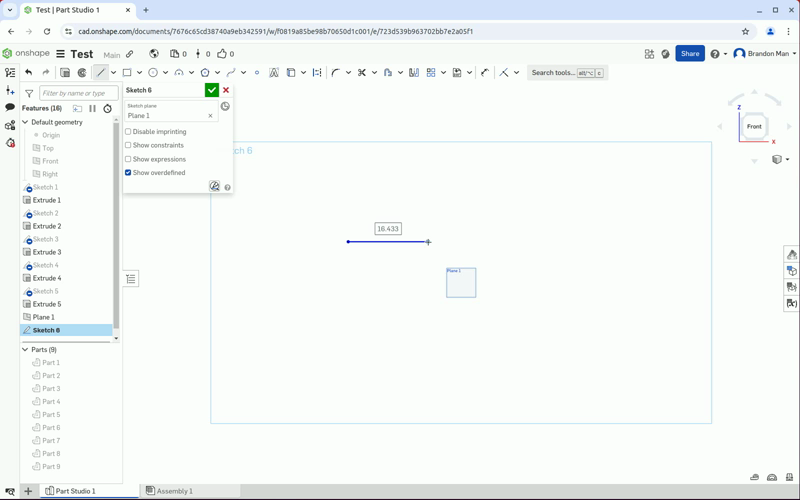
mouse_move(397, 177)
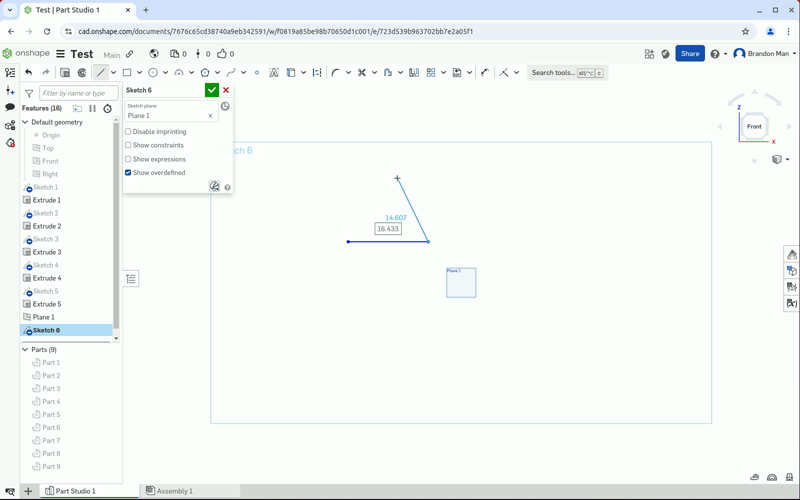
click(397, 177)
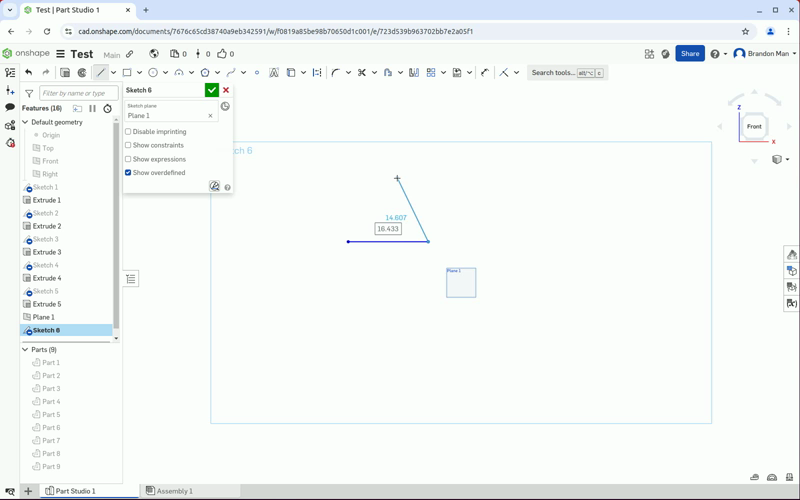
key_up(shift)
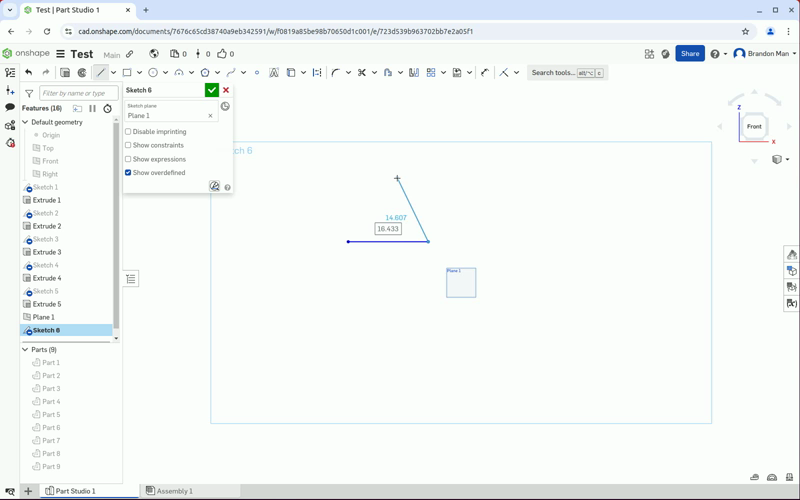
key(esc)
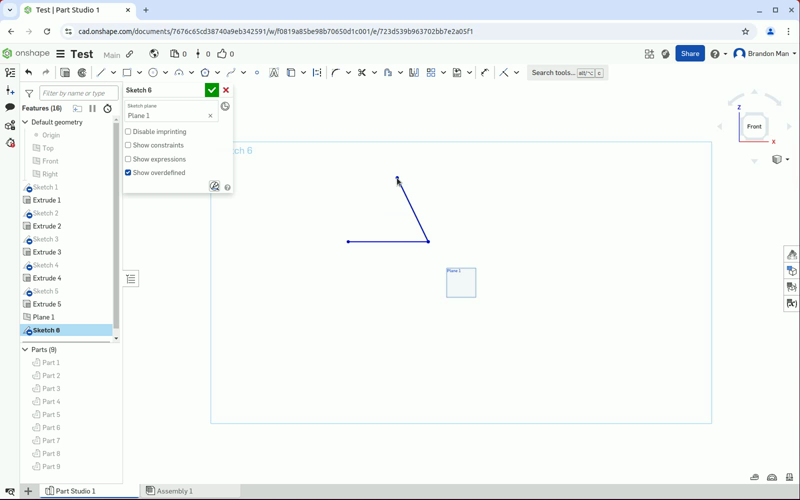
key(a)
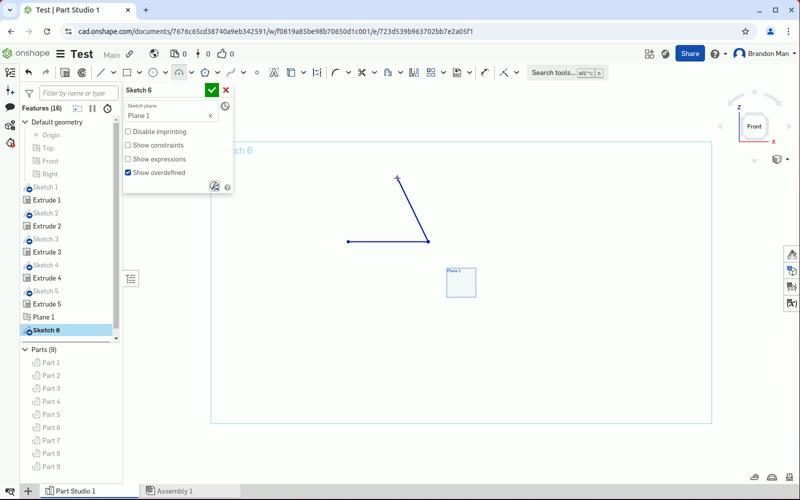
mouse_move(397, 177)
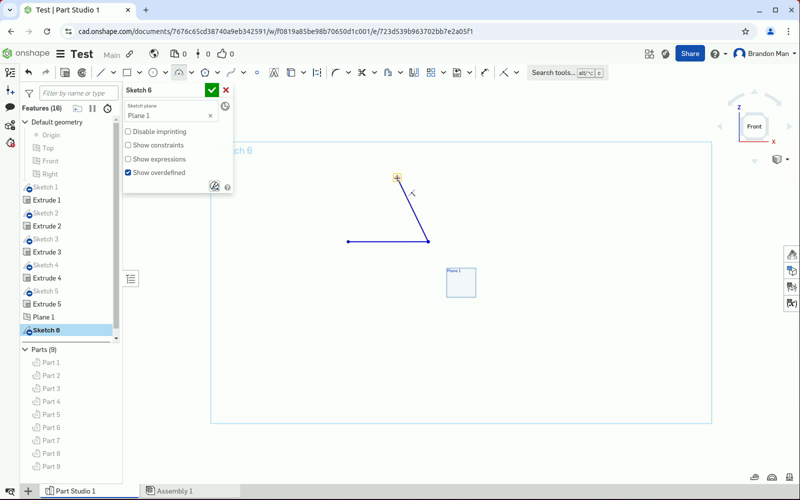
click(397, 177)
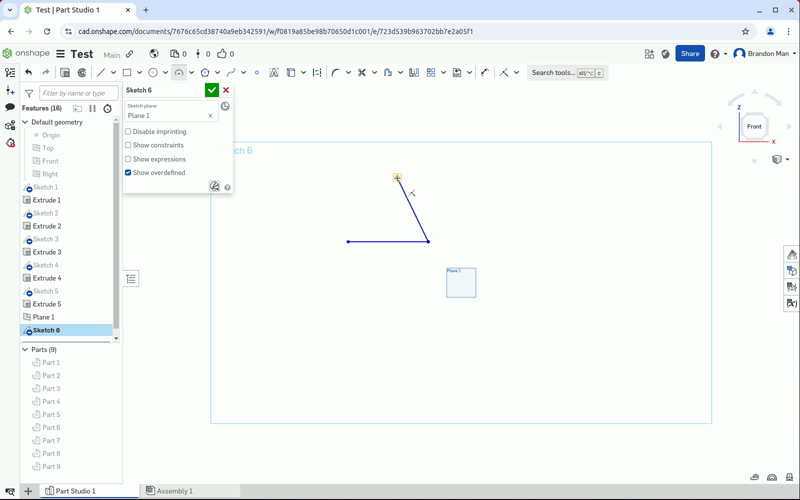
key_down(shift)
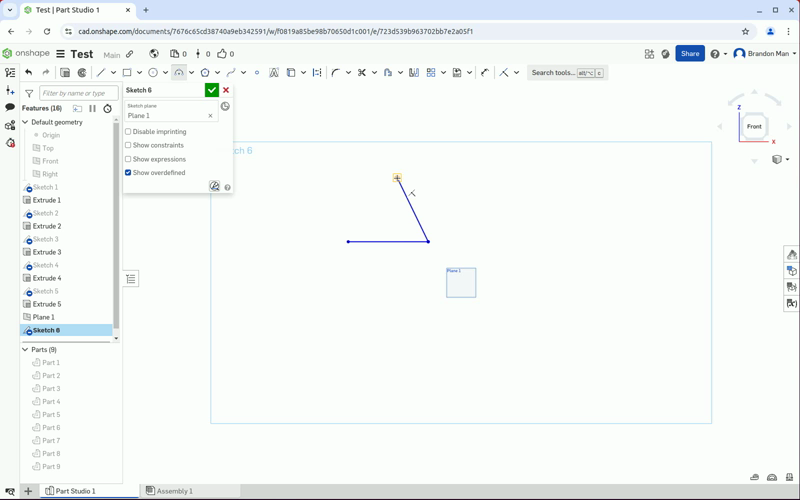
mouse_move(379, 177)
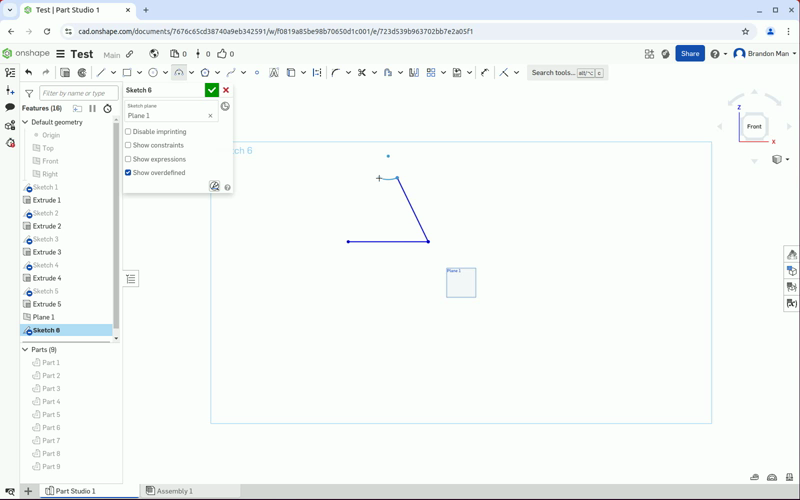
click(379, 177)
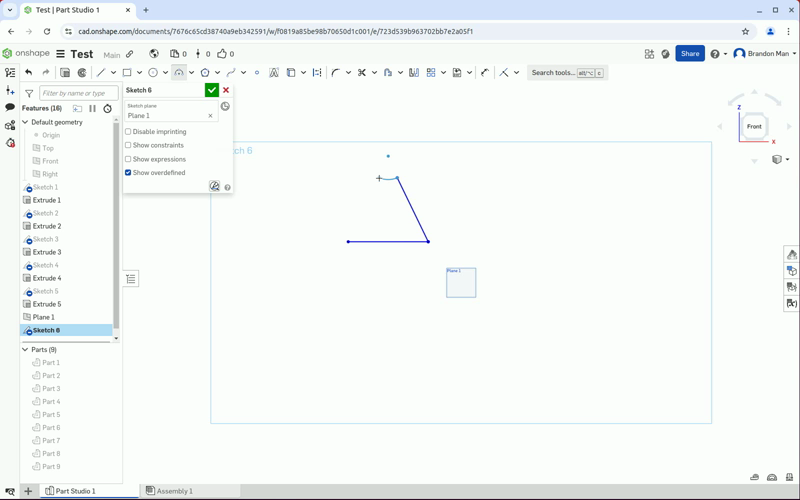
mouse_move(388, 172)
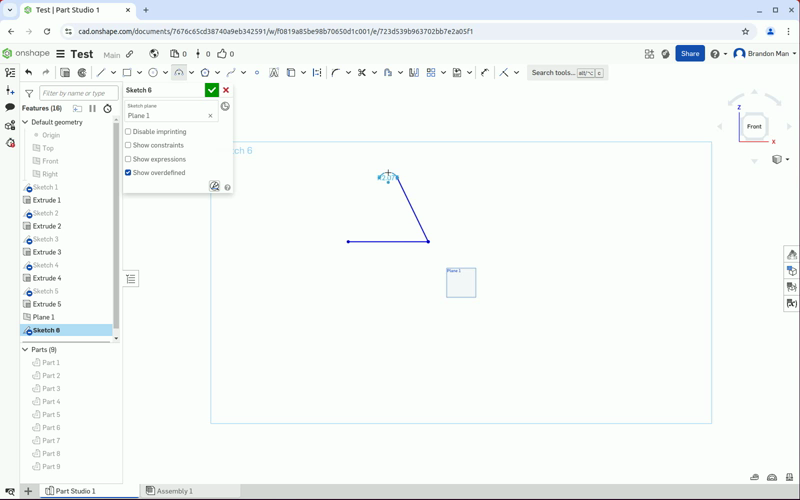
click(388, 172)
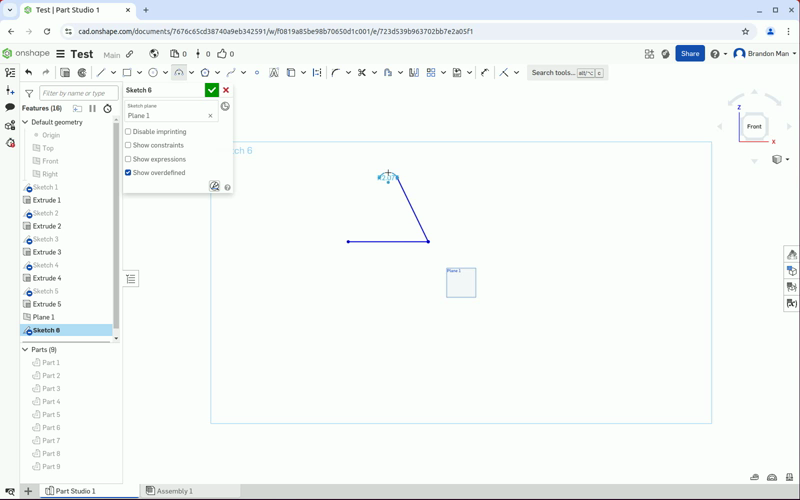
key_up(shift)
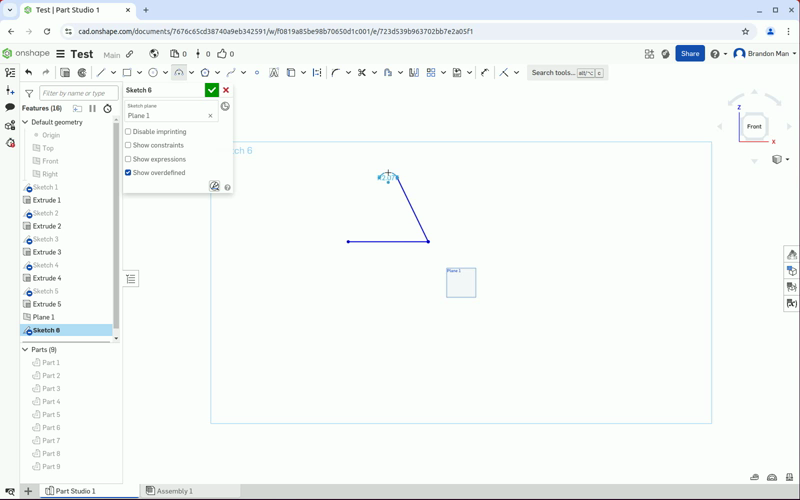
key(esc)
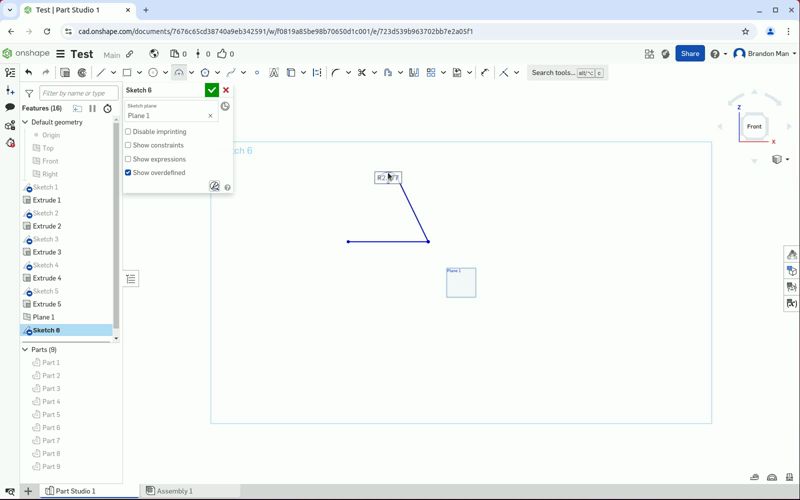
key(l)
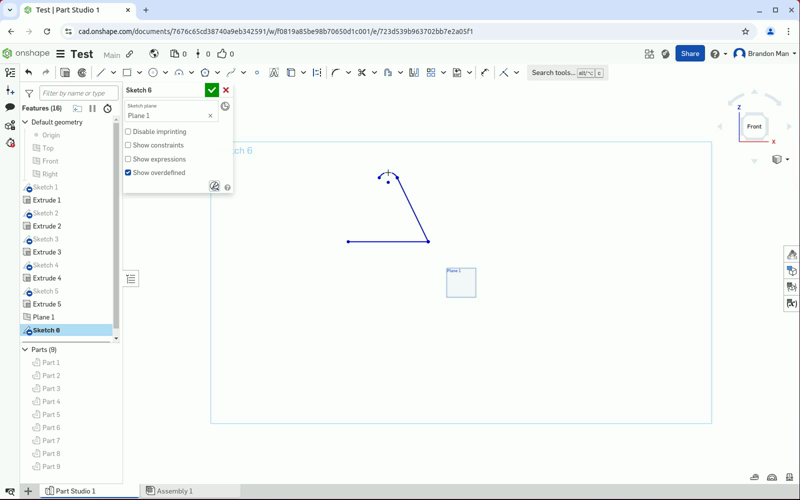
mouse_move(379, 177)
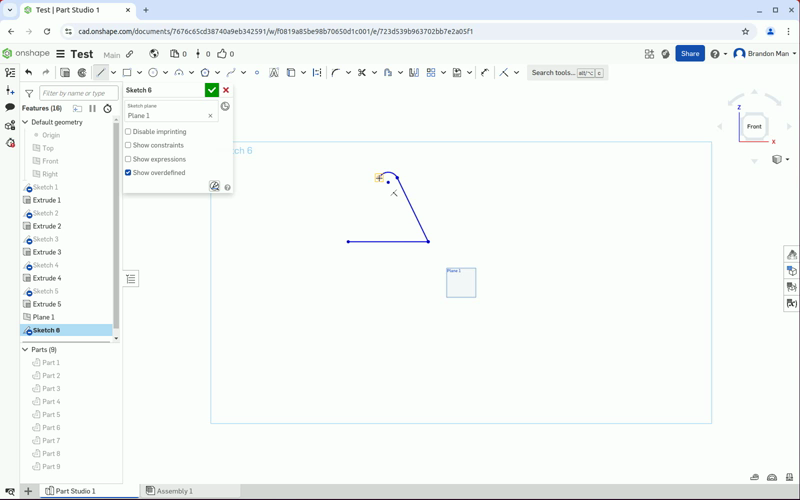
click(379, 177)
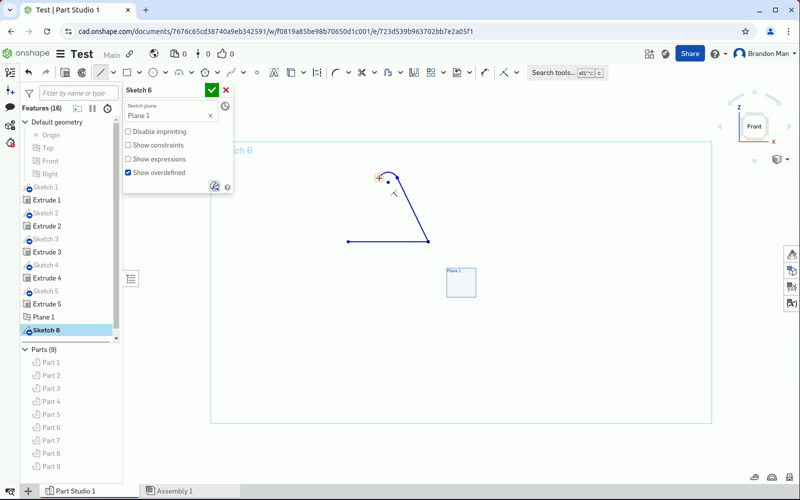
key_down(shift)
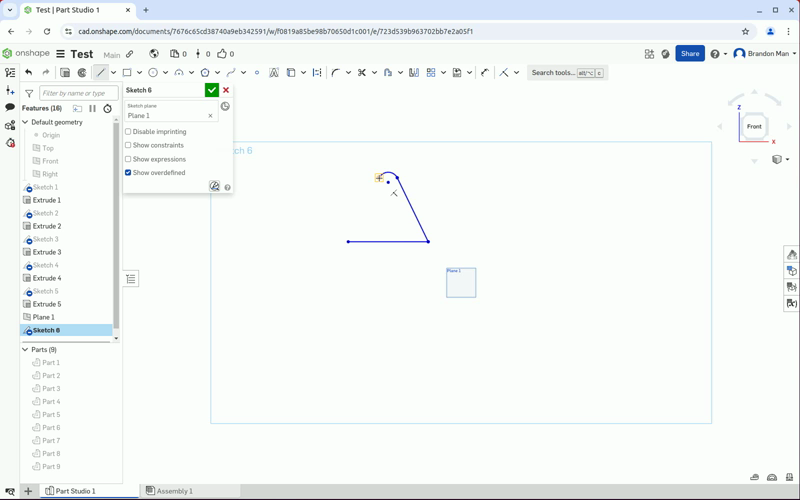
mouse_move(348, 241)
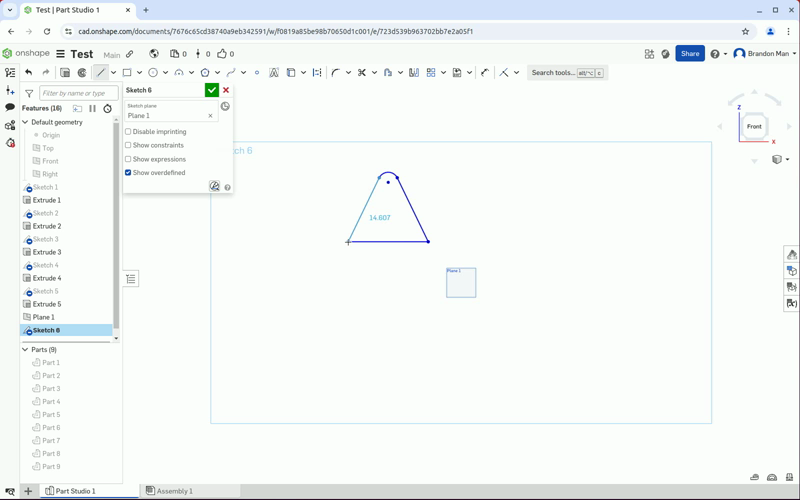
key_up(shift)
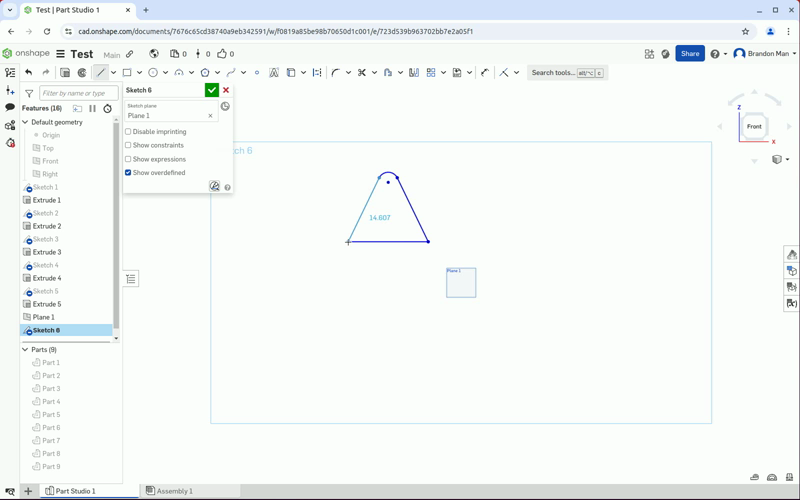
click(348, 241)
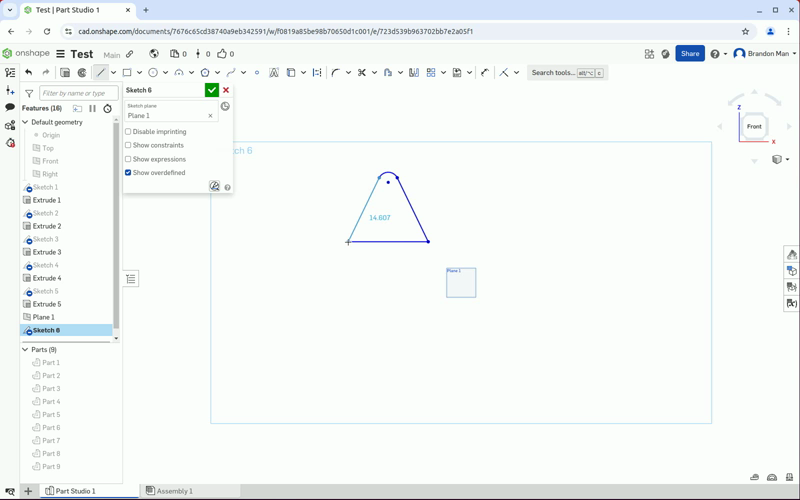
key(esc)
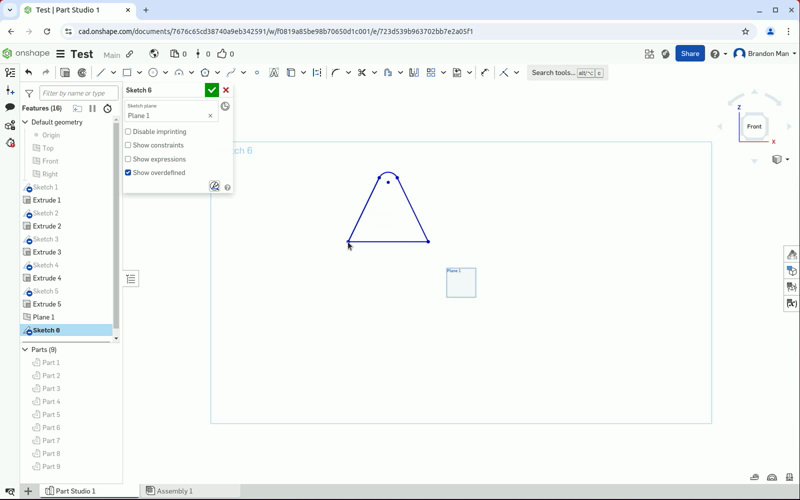
key(c)
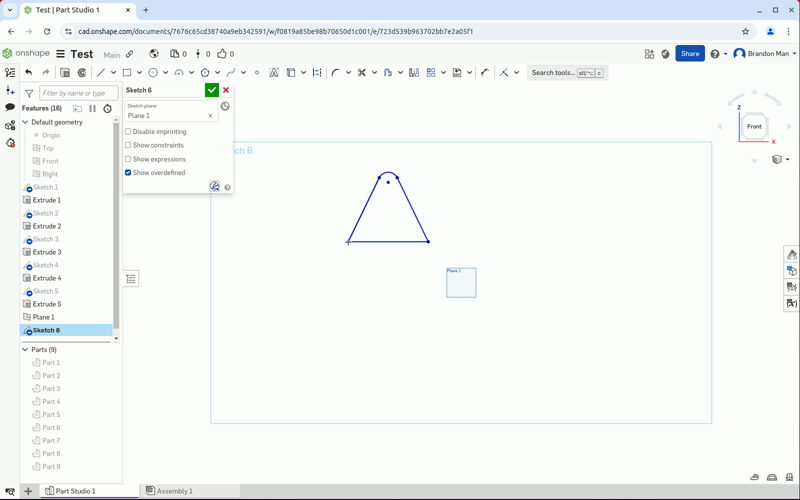
key_down(shift)
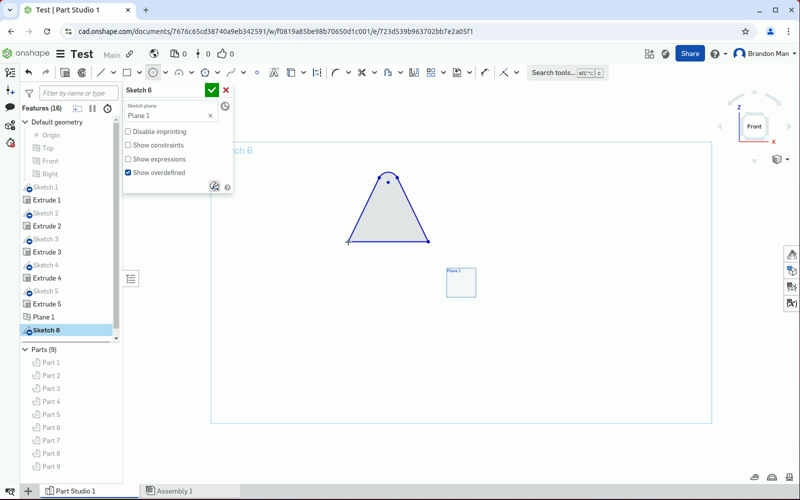
mouse_move(388, 182)
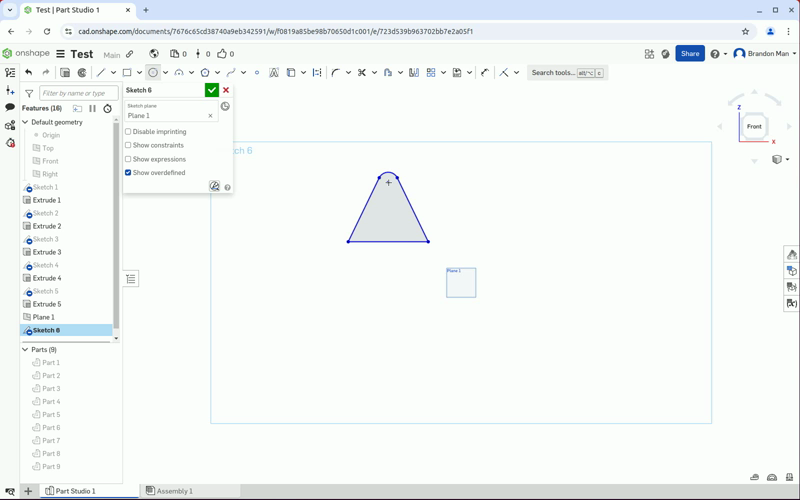
scroll(6)
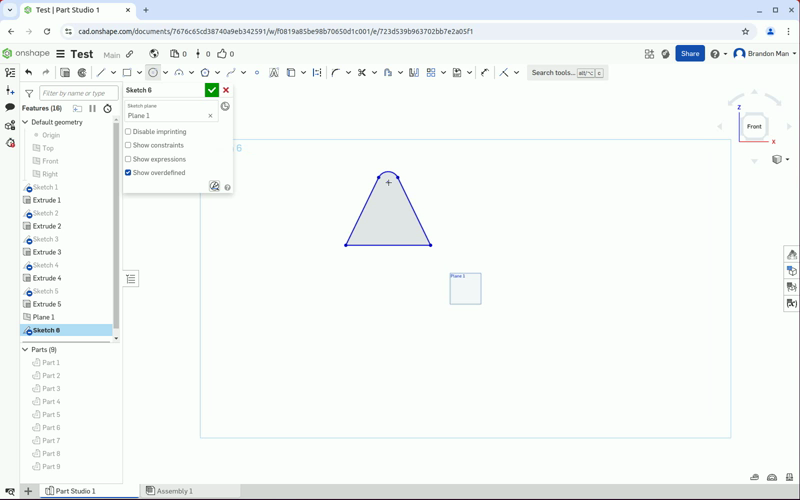
scroll(6)
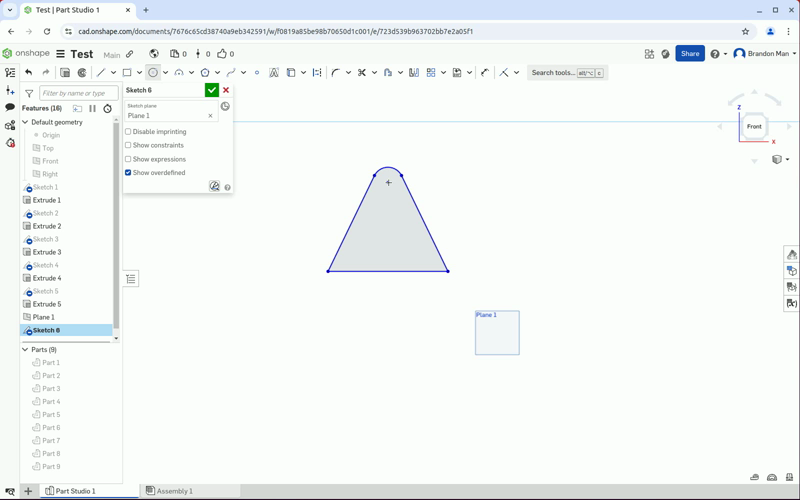
scroll(6)
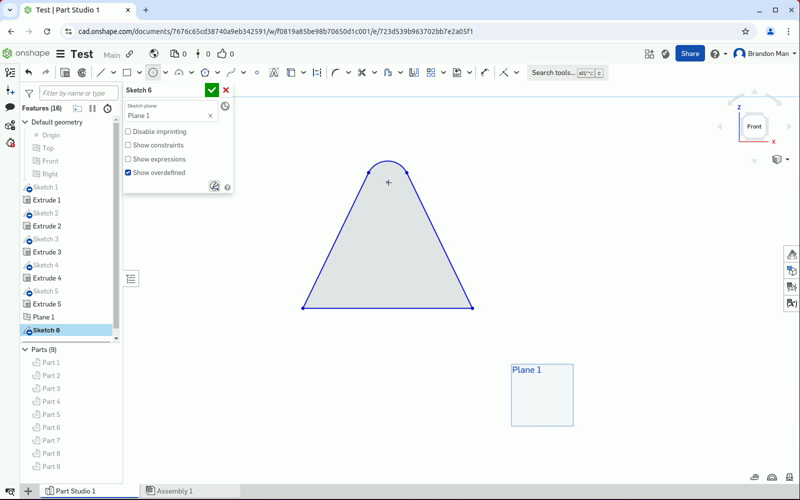
scroll(6)
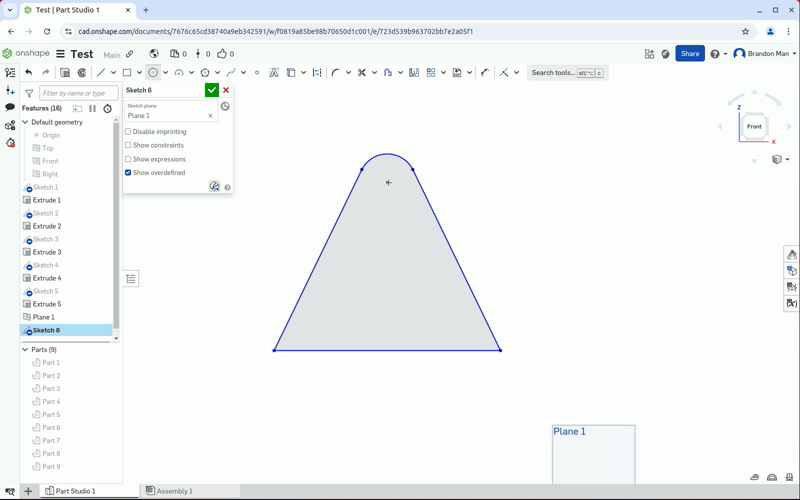
scroll(6)
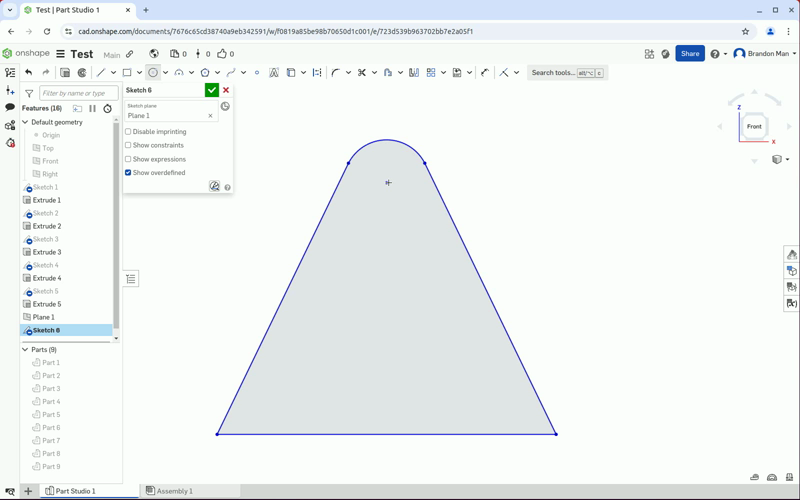
scroll(6)
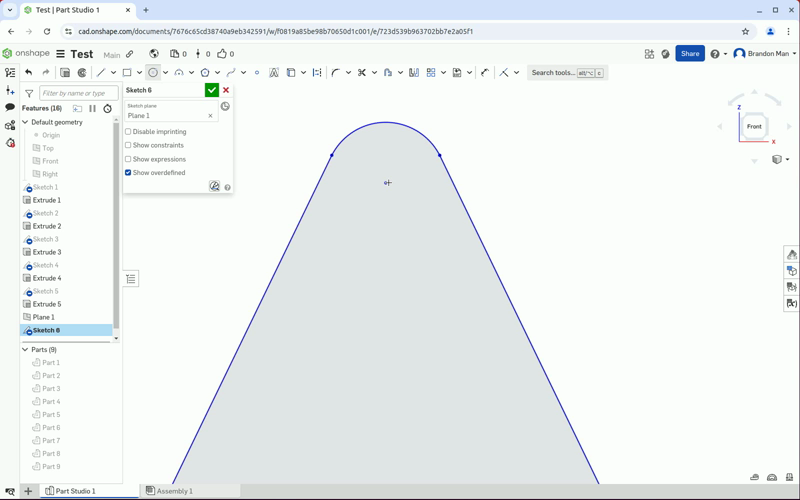
scroll(6)
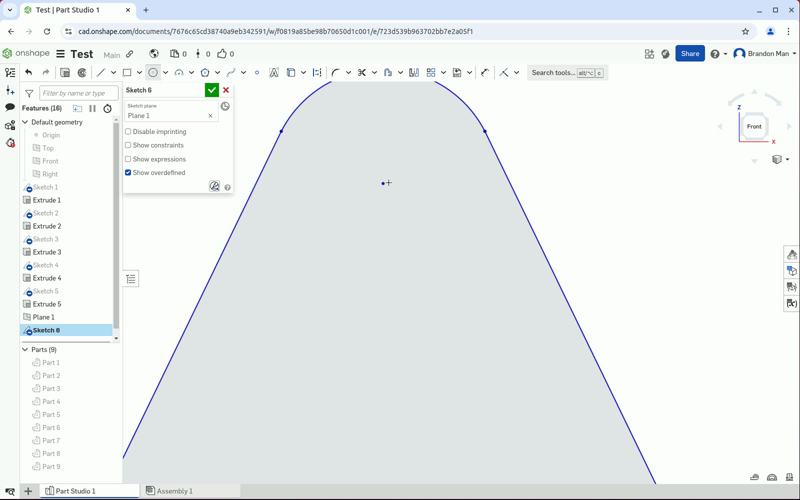
click(388, 182)
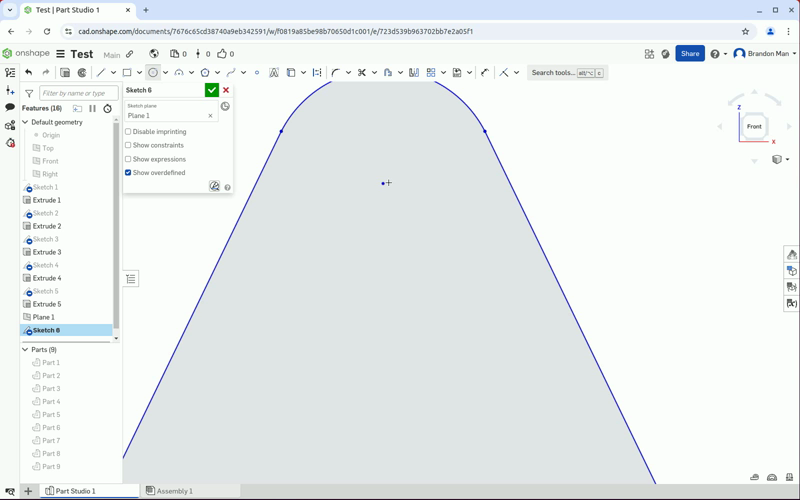
scroll(-6)
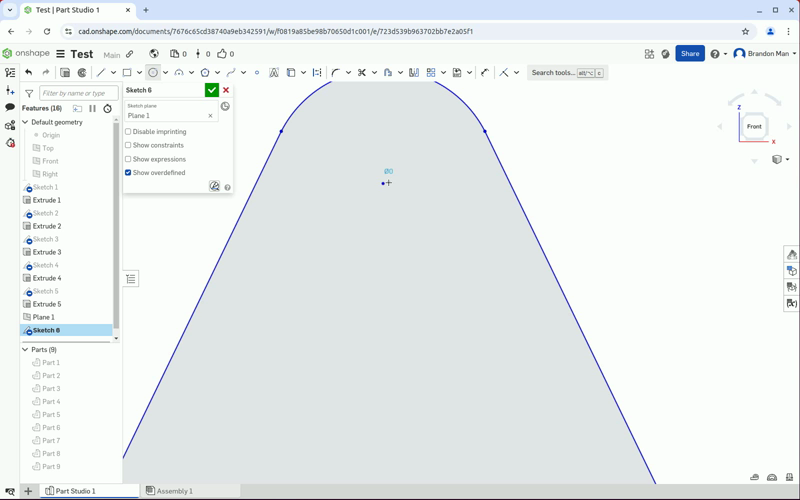
scroll(-6)
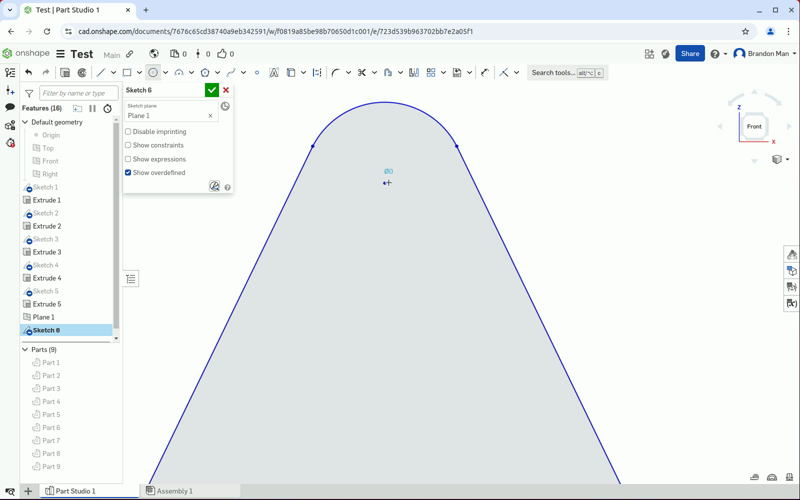
scroll(-6)
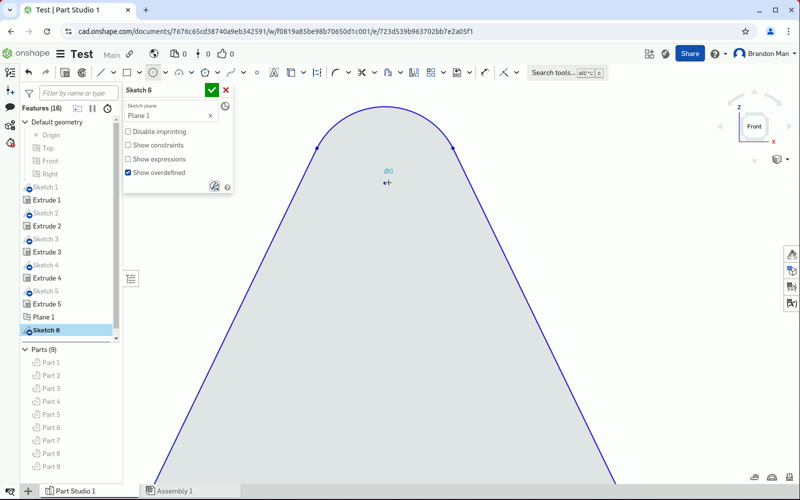
scroll(-6)
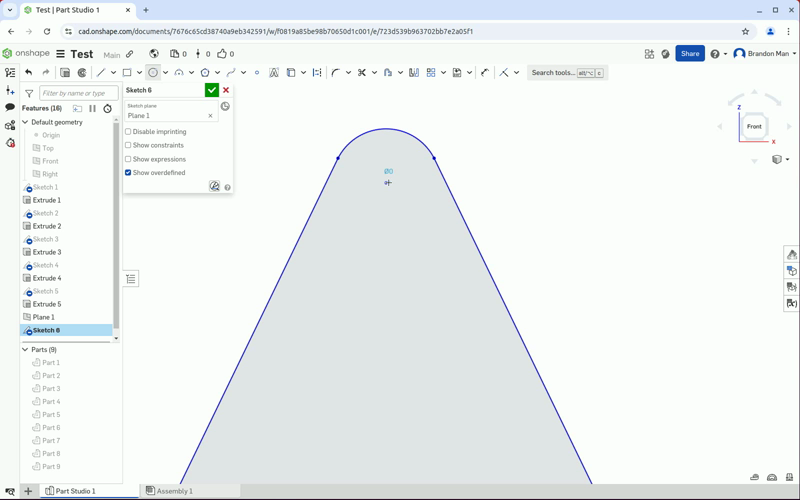
scroll(-6)
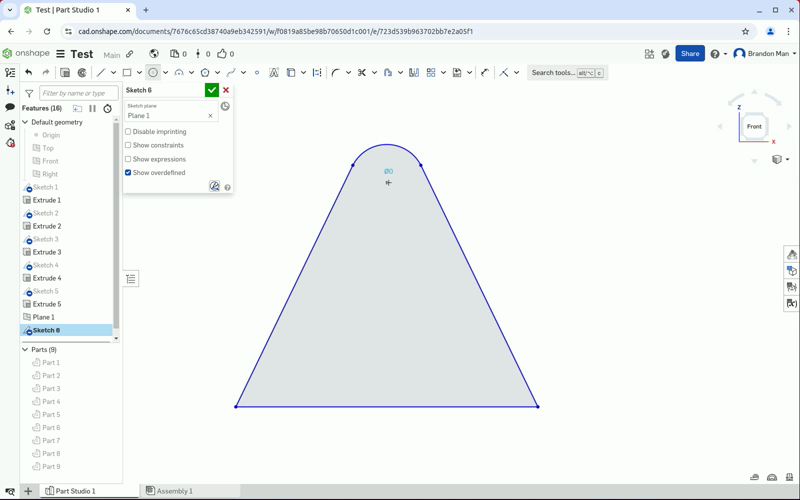
scroll(-6)
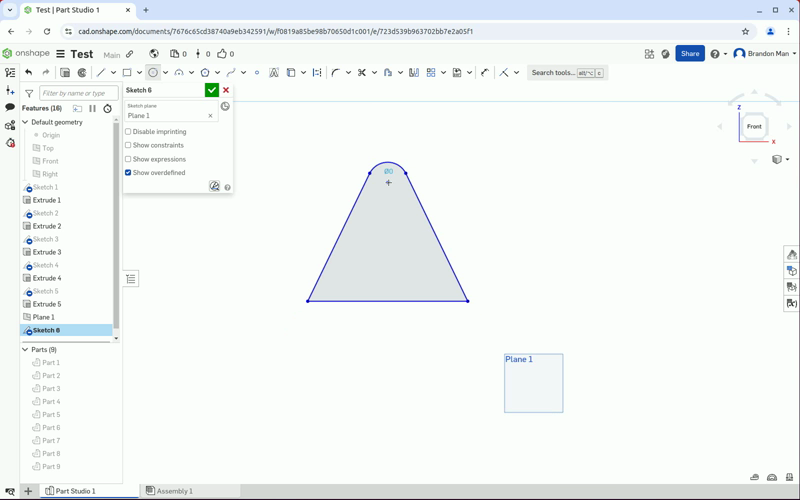
scroll(-6)
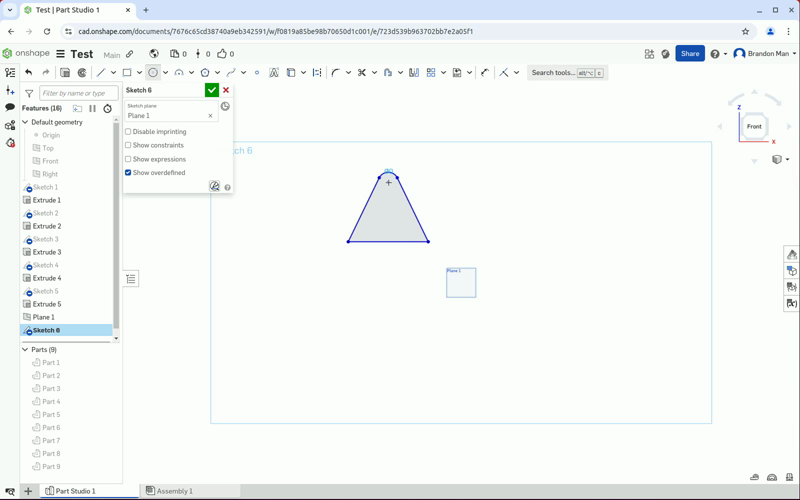
key_up(shift)
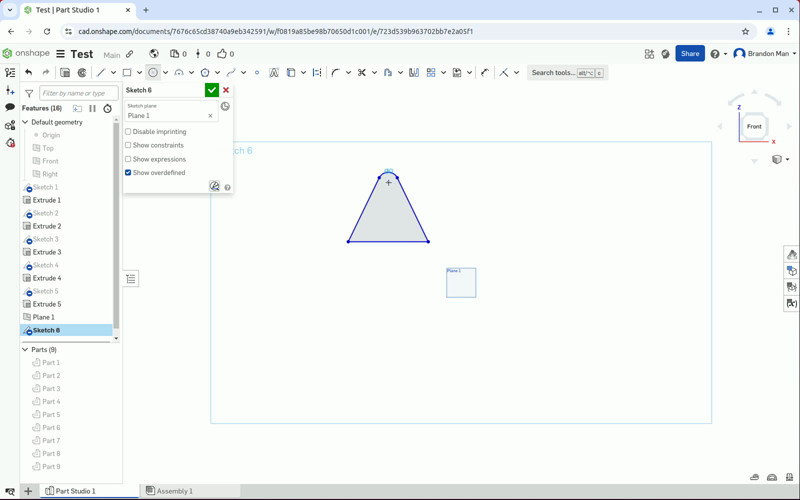
mouse_move(393, 182)
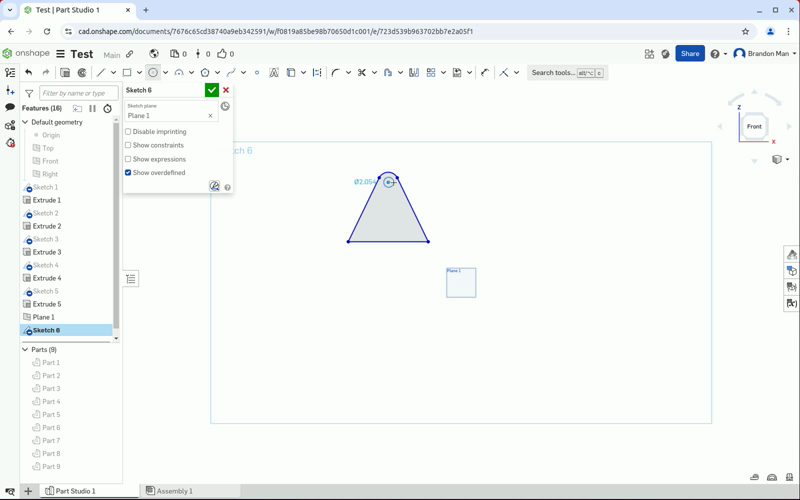
click(393, 182)
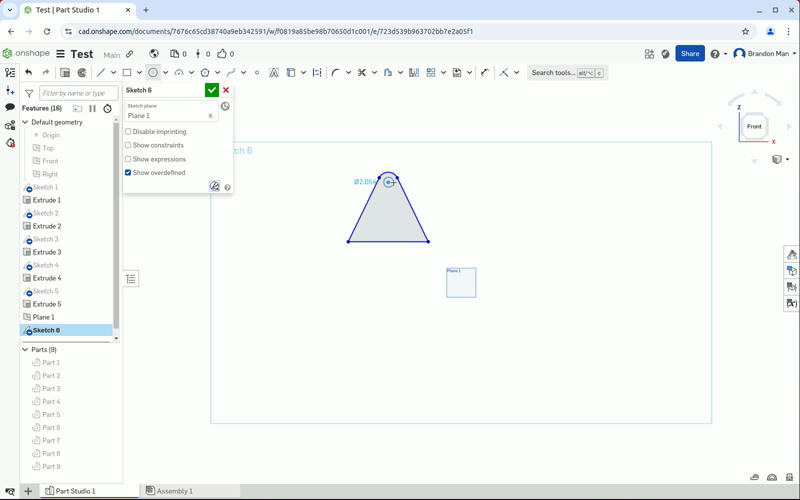
key(esc)
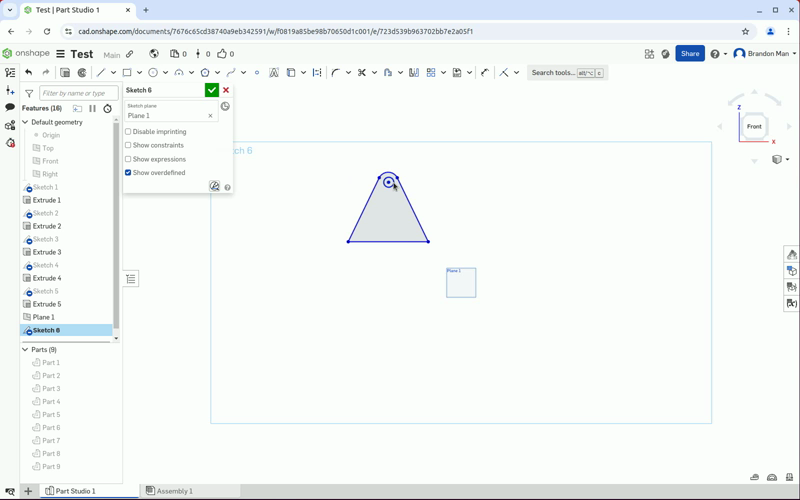
mouse_move(412, 233)
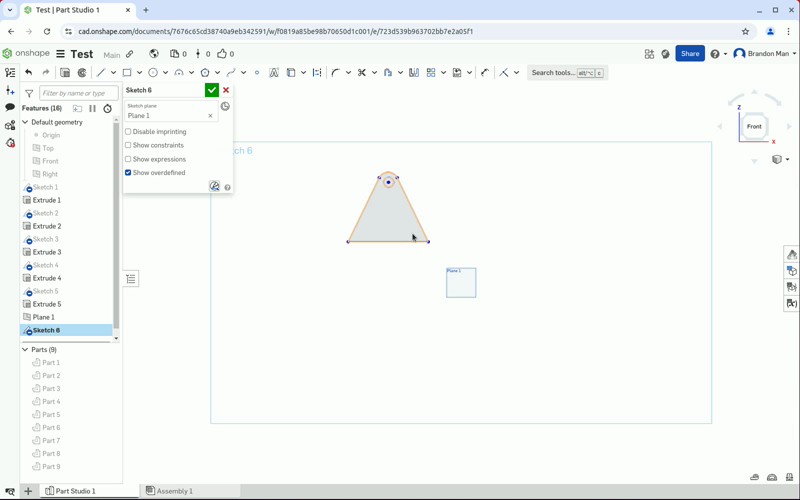
click(412, 233)
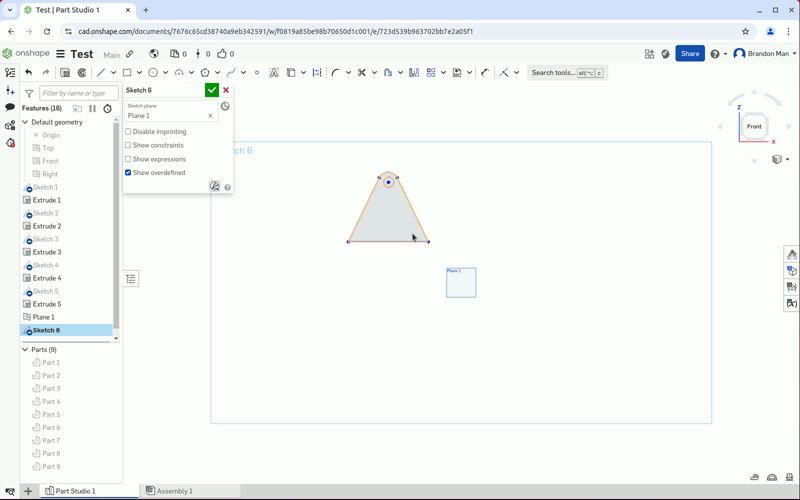
mouse_move(73, 352)
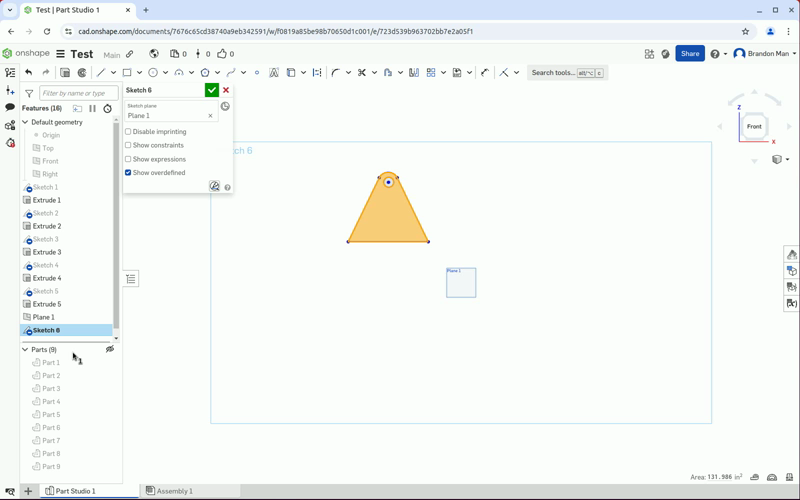
key(shift+y)
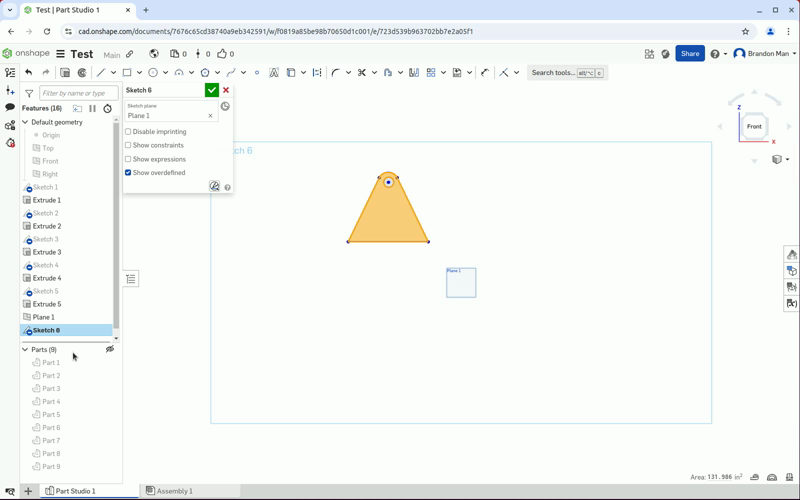
key(shift+e)
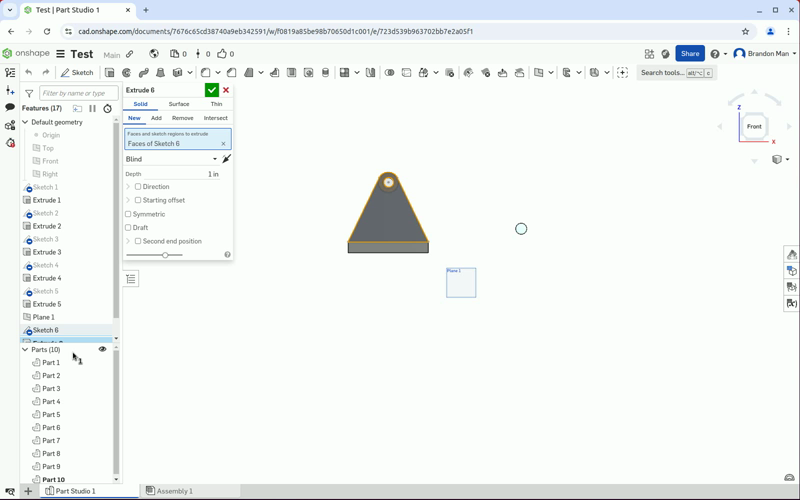
mouse_move(143, 106)
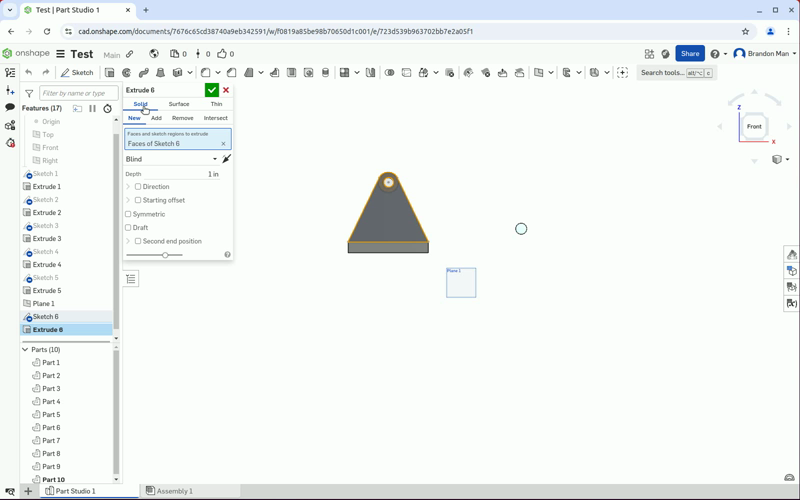
click(143, 106)
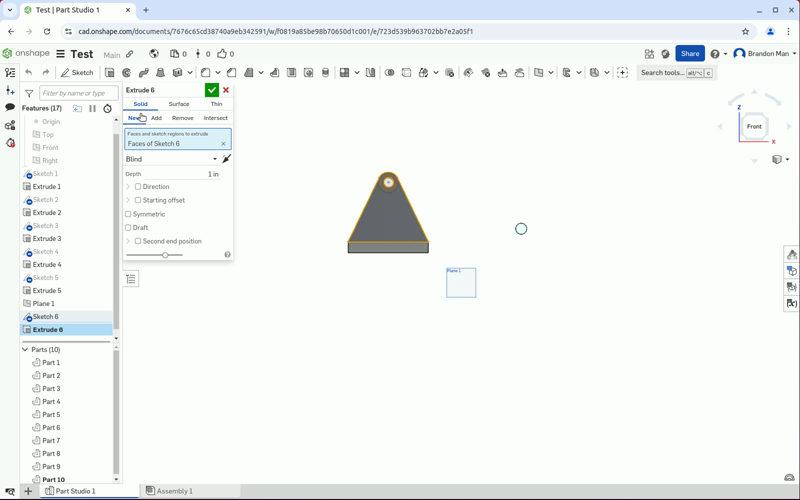
mouse_move(137, 120)
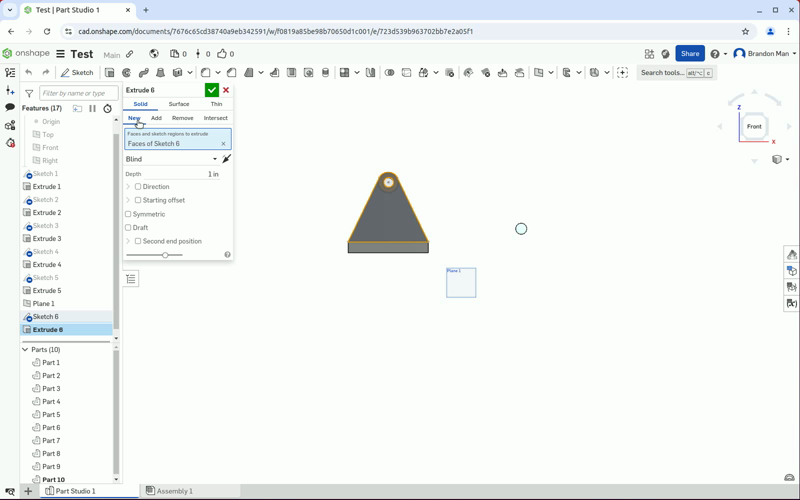
click(137, 120)
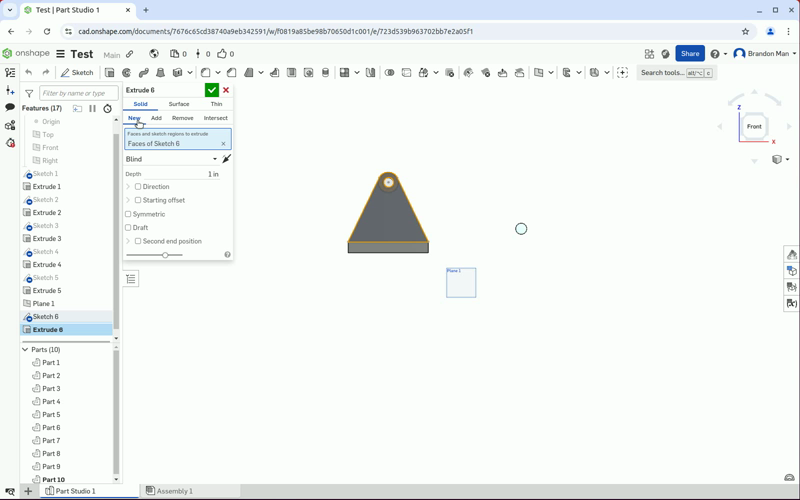
key(tab, 4)
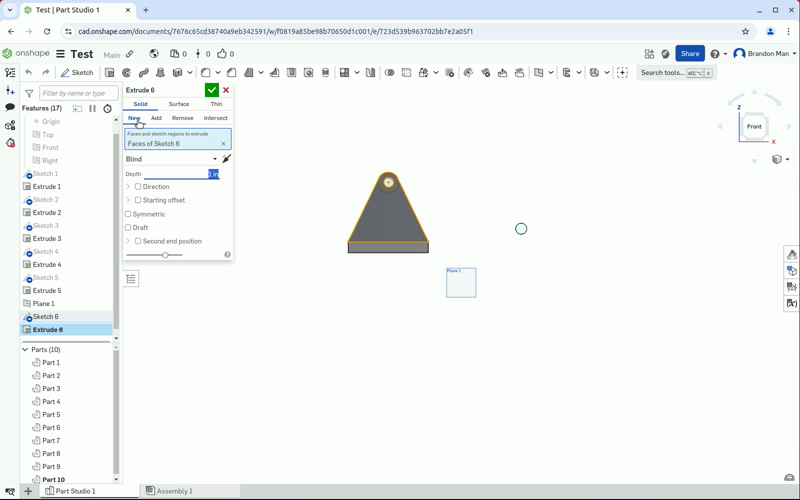
text(-1.926)
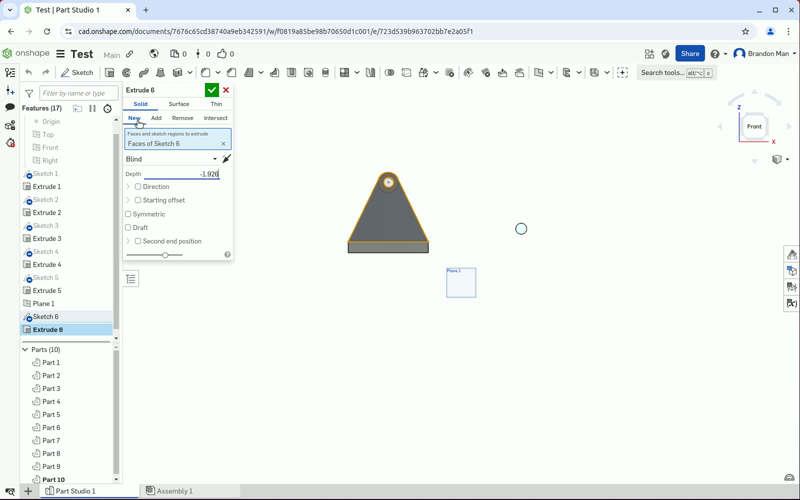
key(enter)
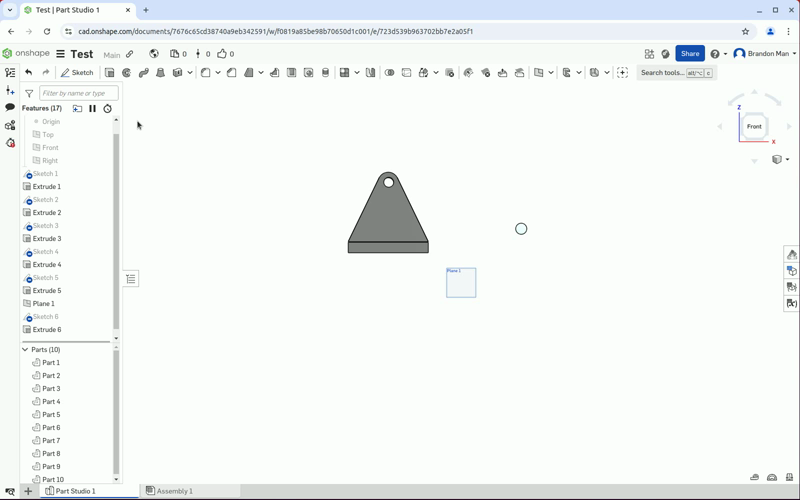
key(shift+h)
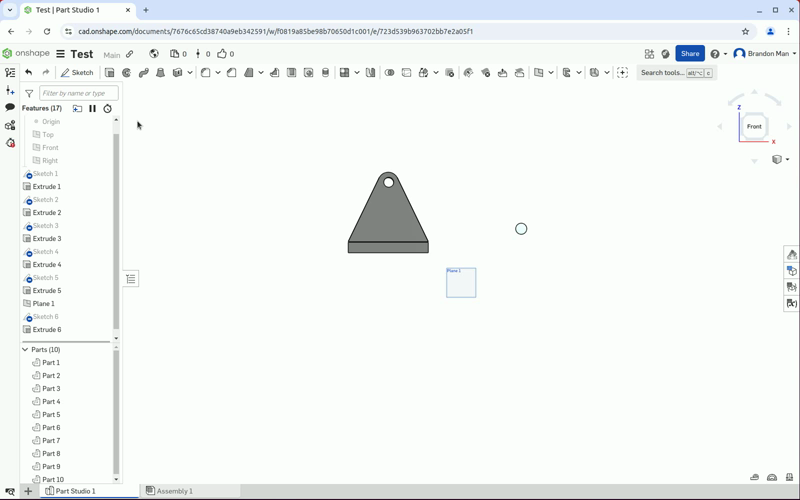
key(shift+h)
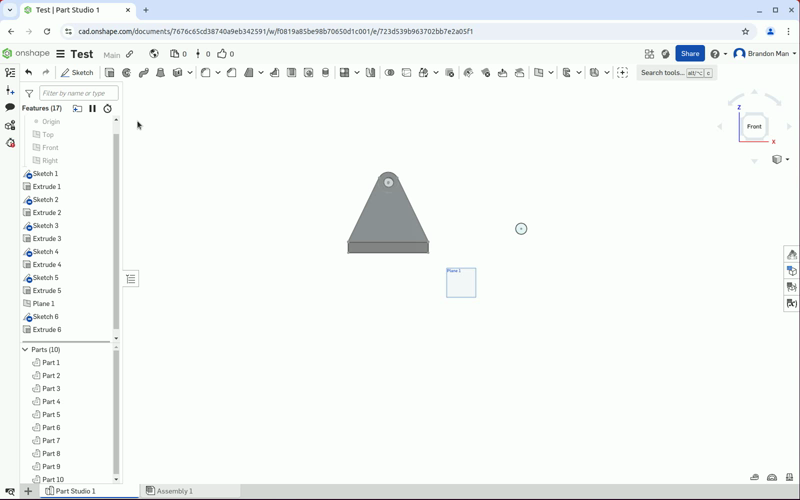
key(shift+7)
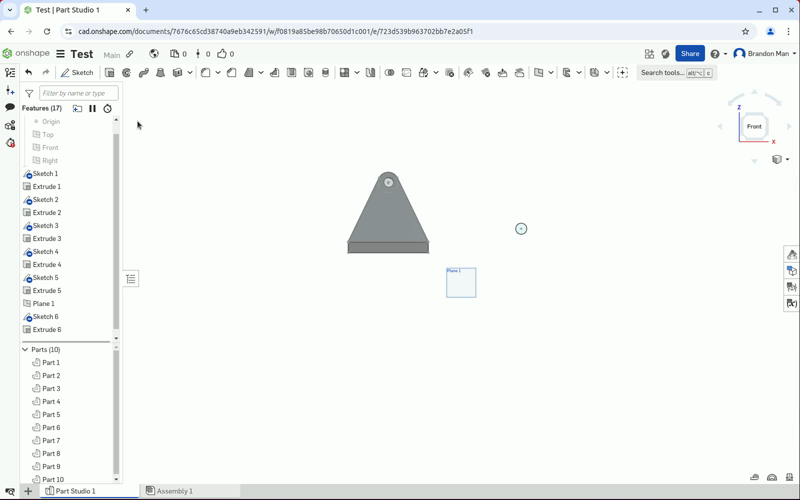
key(left, 2)
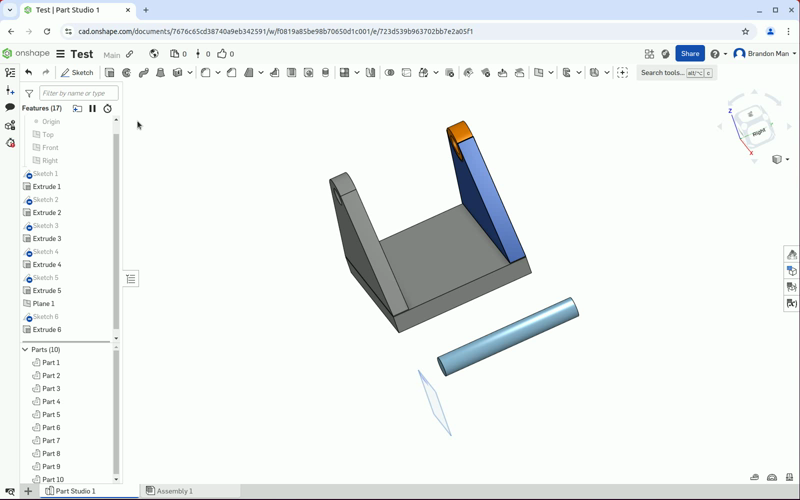
key(down, 2)
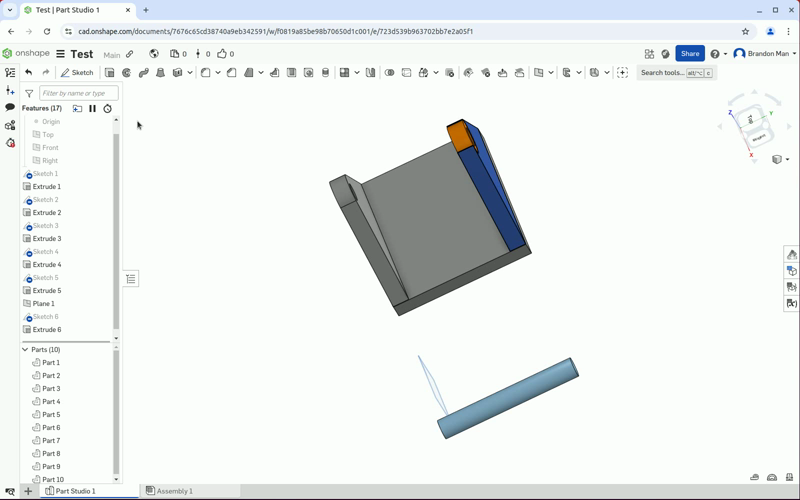
key(up, 2)
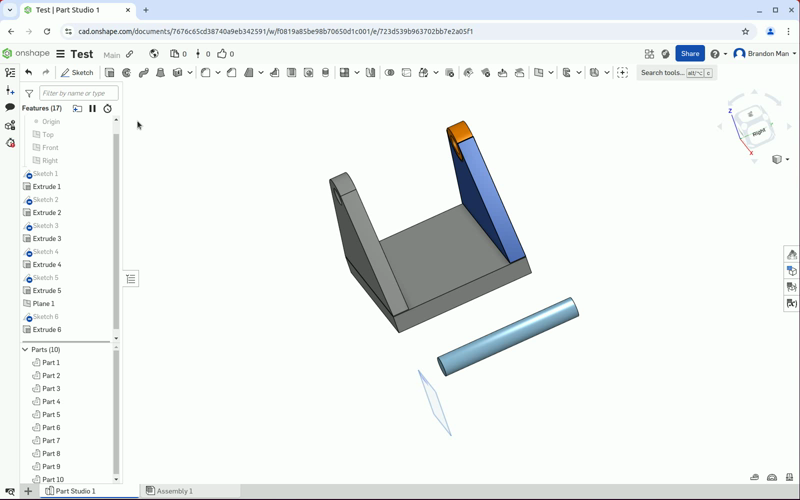
key(right, 2)
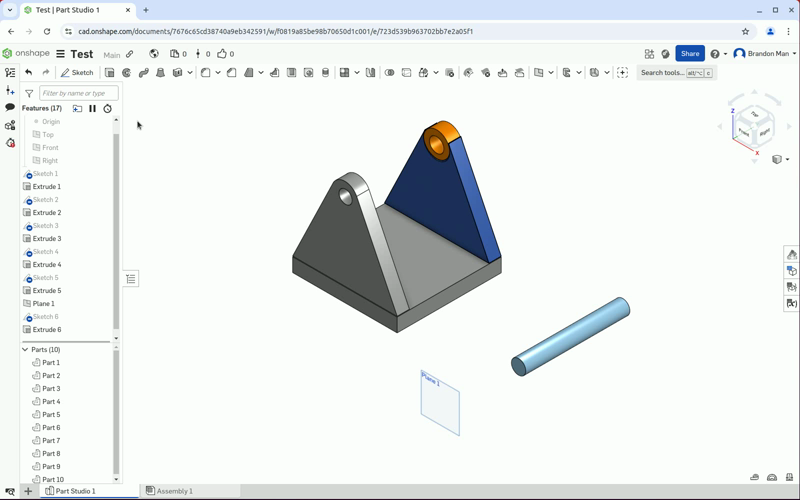
mouse_move(69, 176)
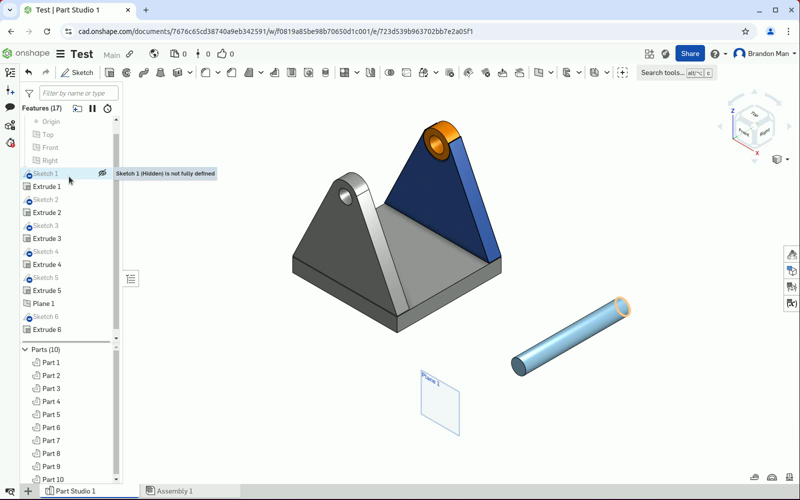
click(69, 176)